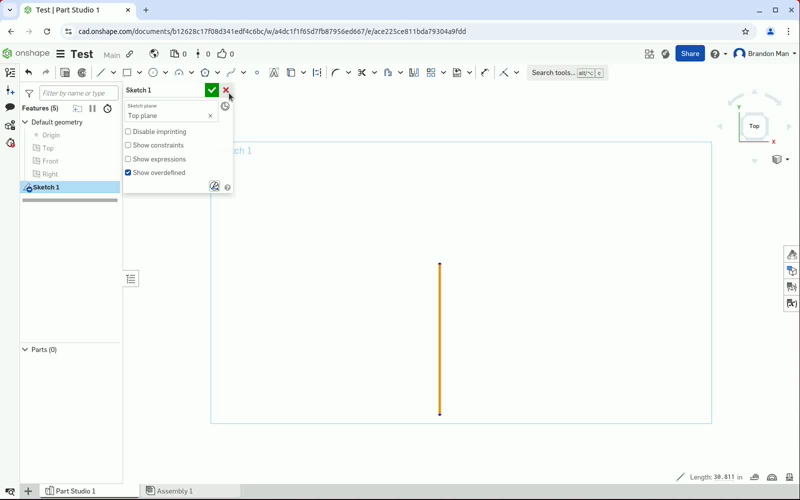
key(shift+h)
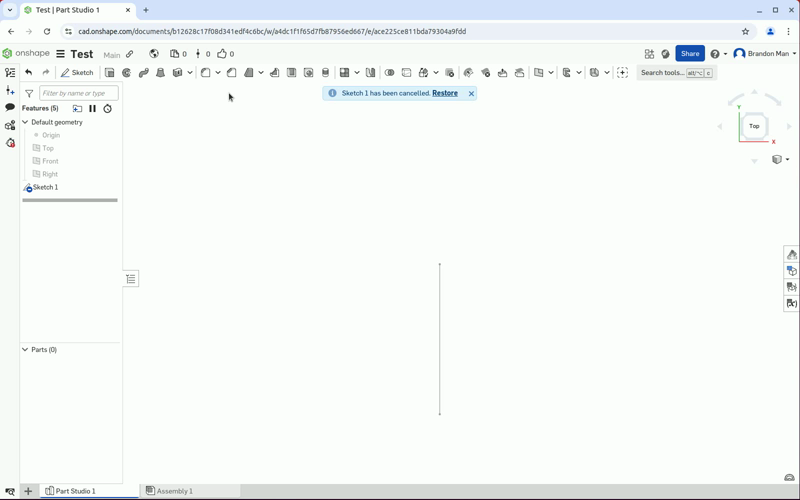
mouse_move(73, 352)
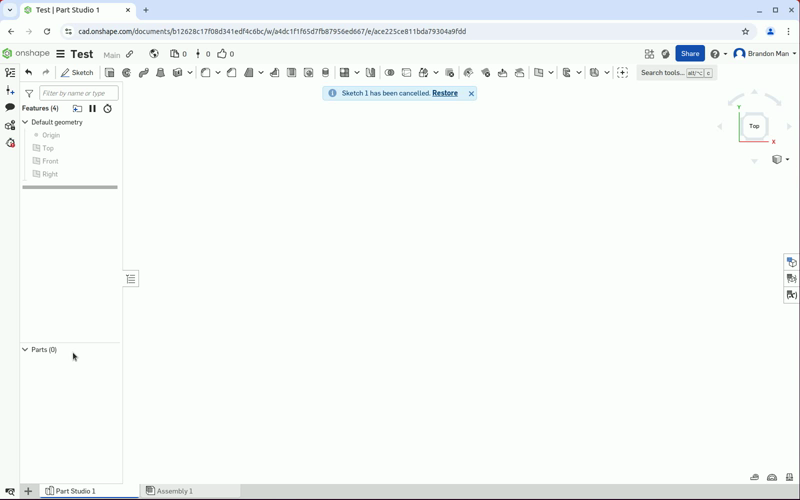
key(y)
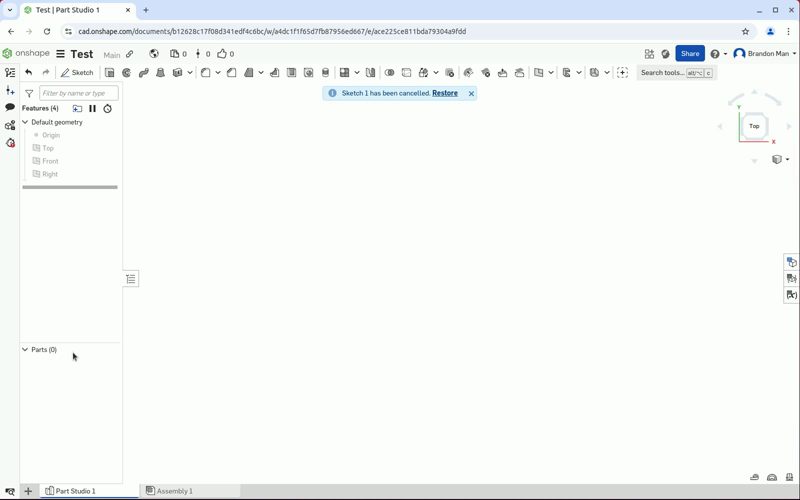
key(shift+p)
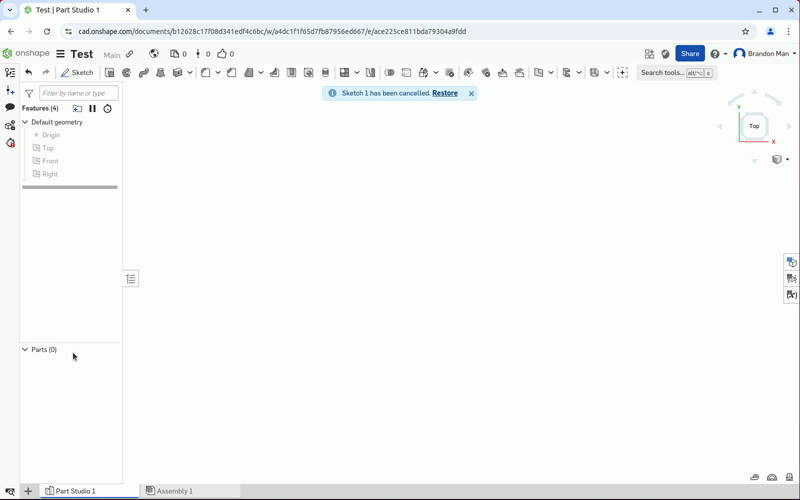
key(space)
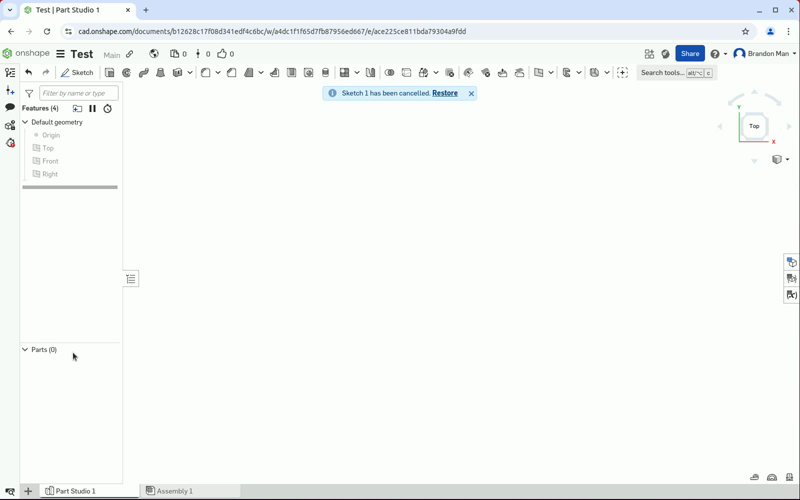
key_down(shift)
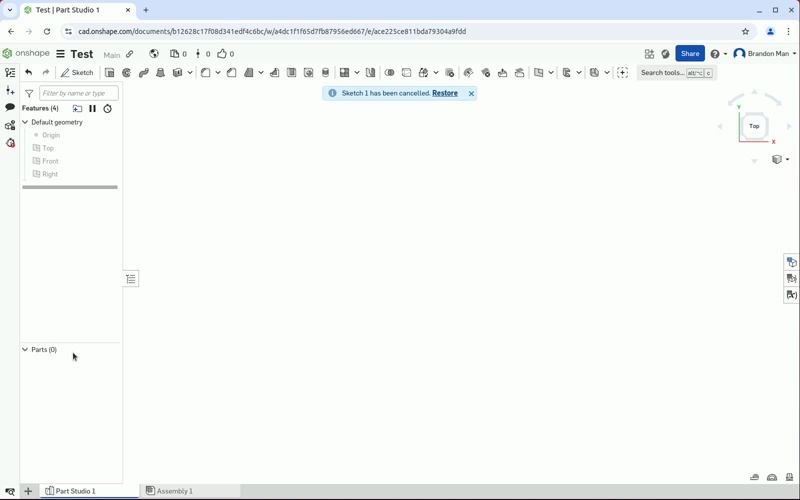
key(up)
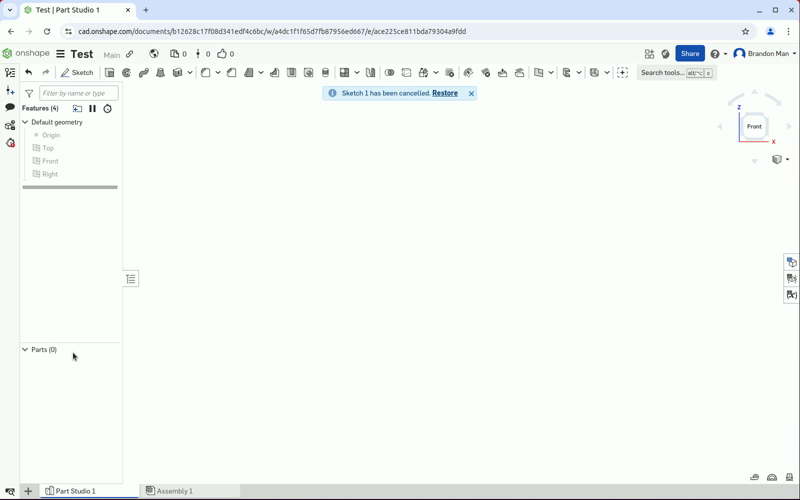
key_up(shift)
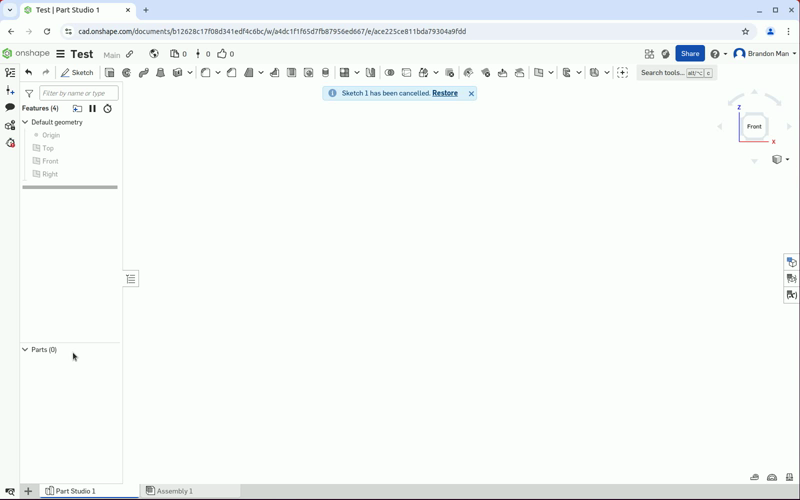
key(space)
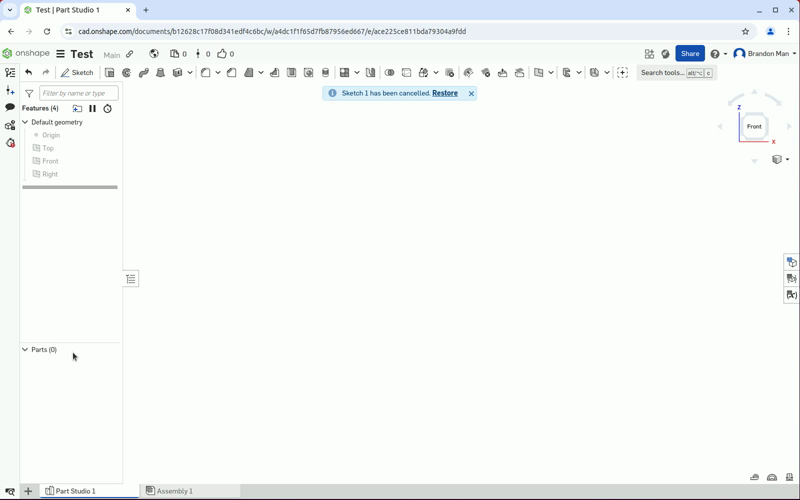
key_down(shift)
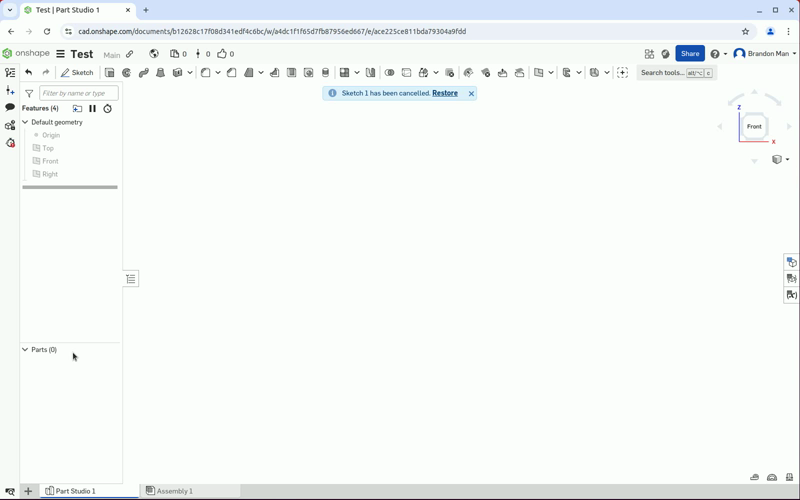
key(left)
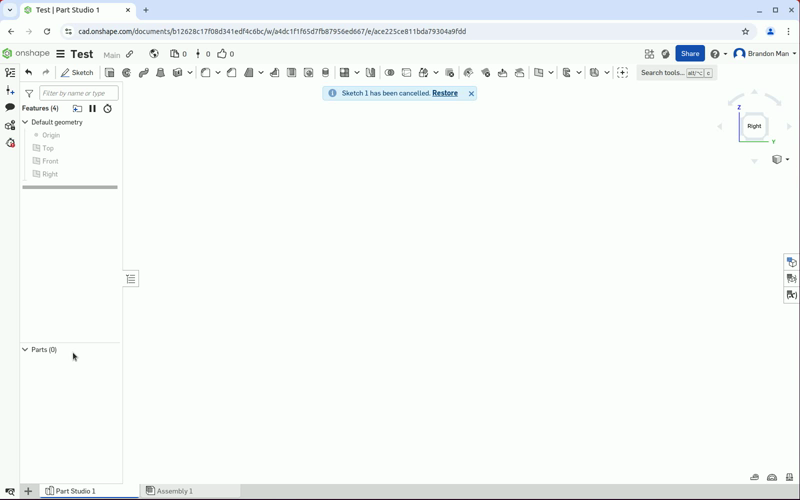
key_up(shift)
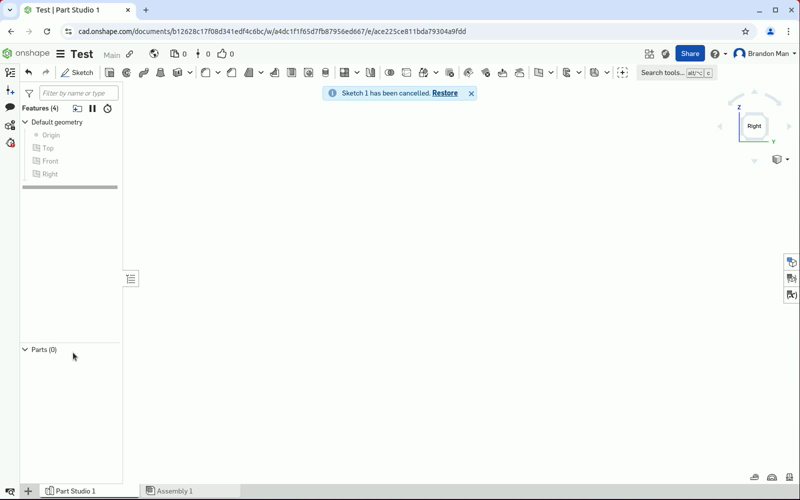
mouse_move(73, 352)
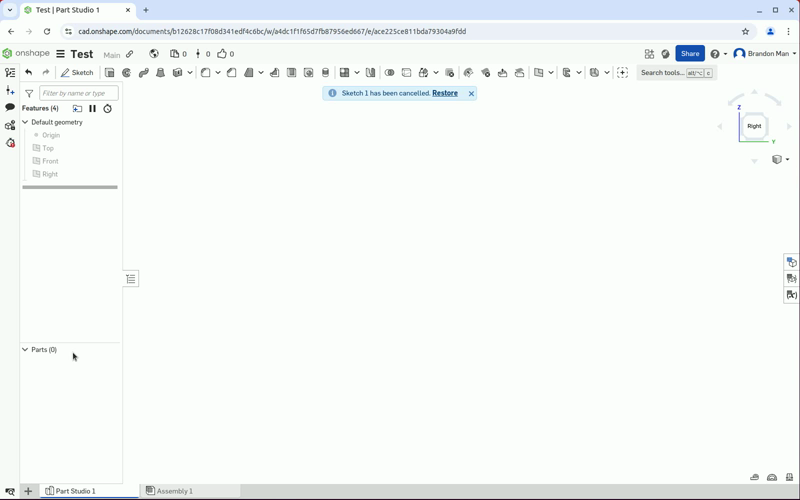
key(shift+y)
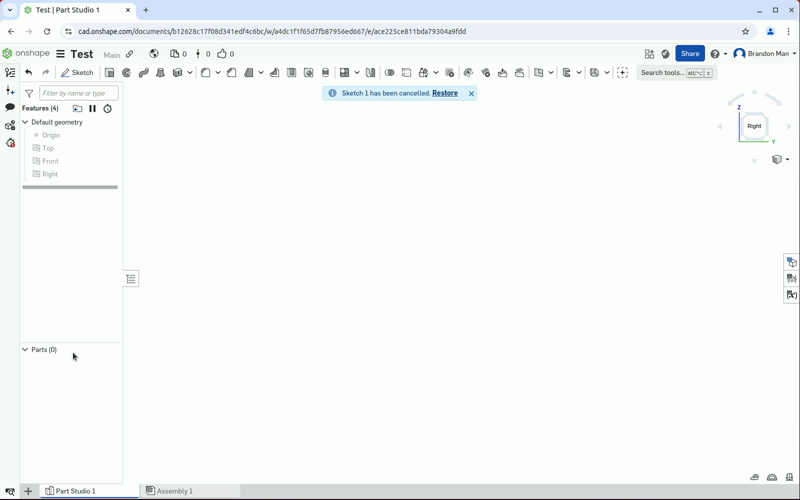
key(shift+s)
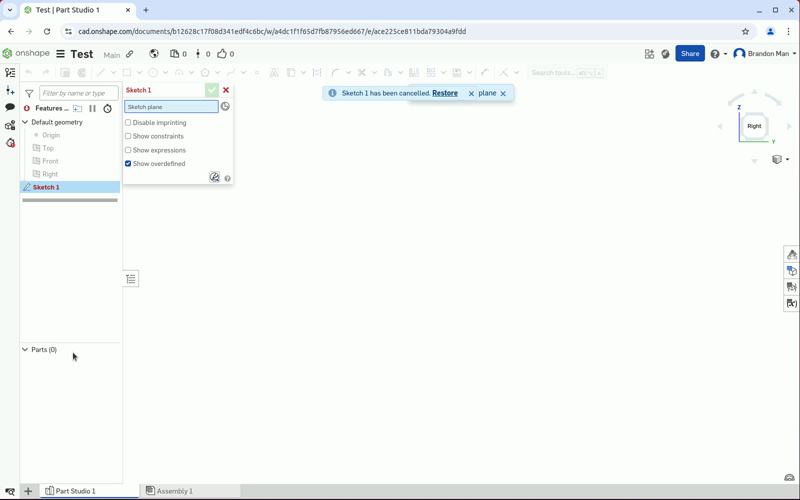
mouse_move(73, 176)
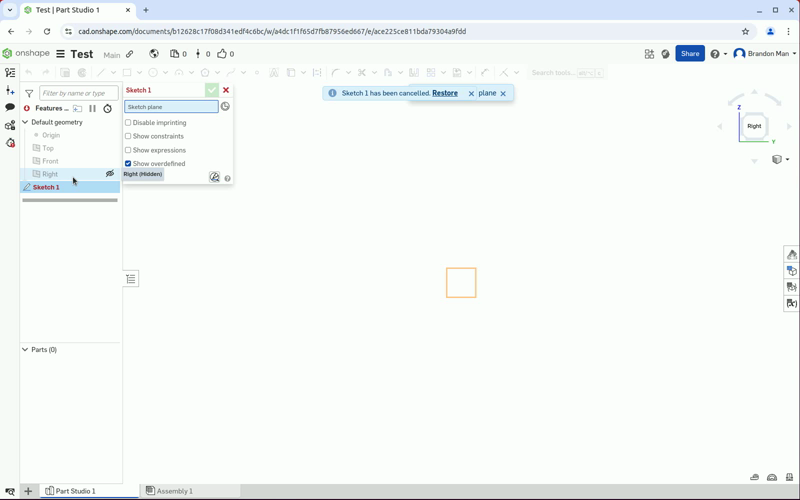
click(73, 176)
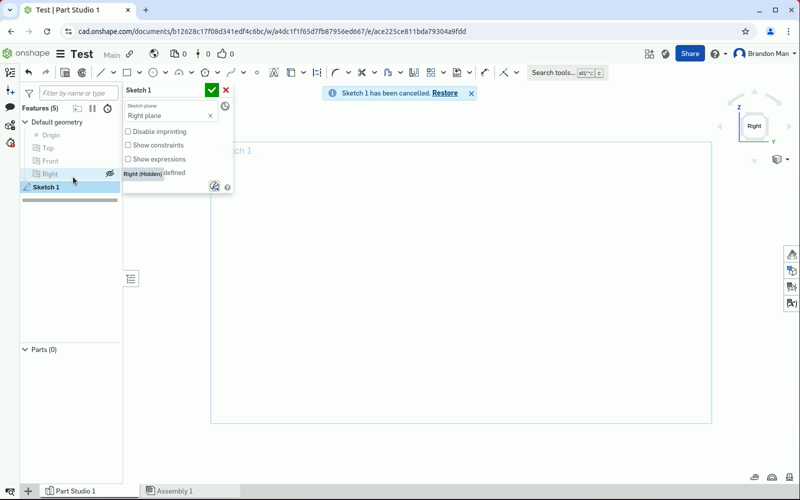
mouse_move(73, 352)
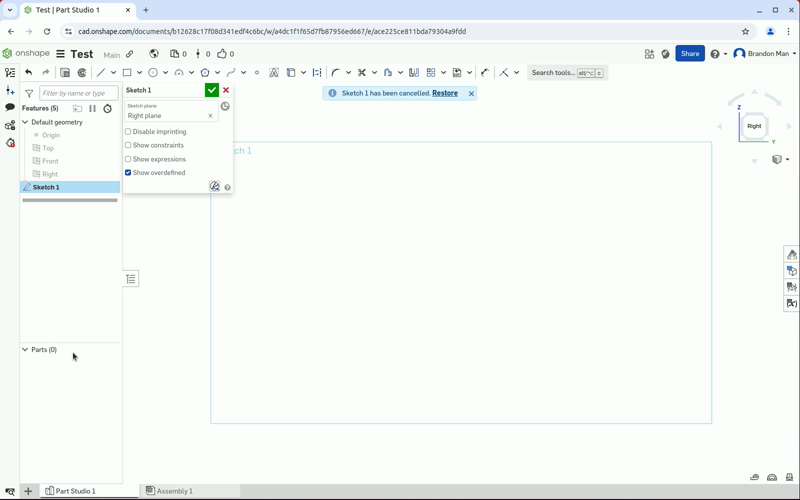
key(y)
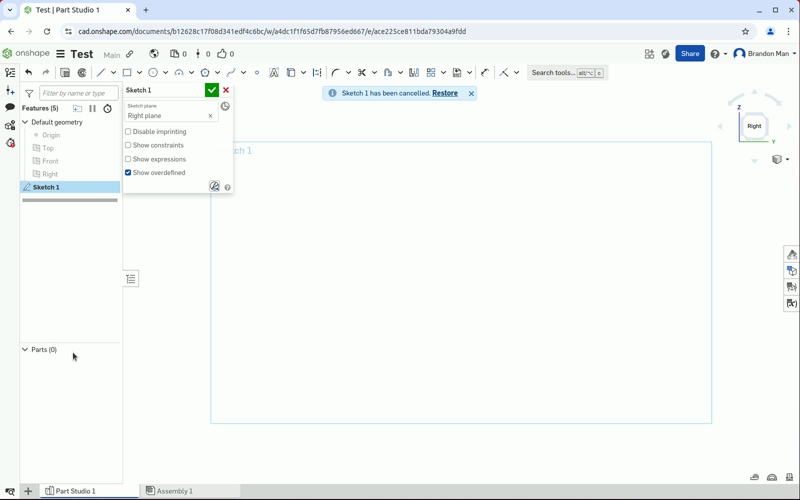
key(l)
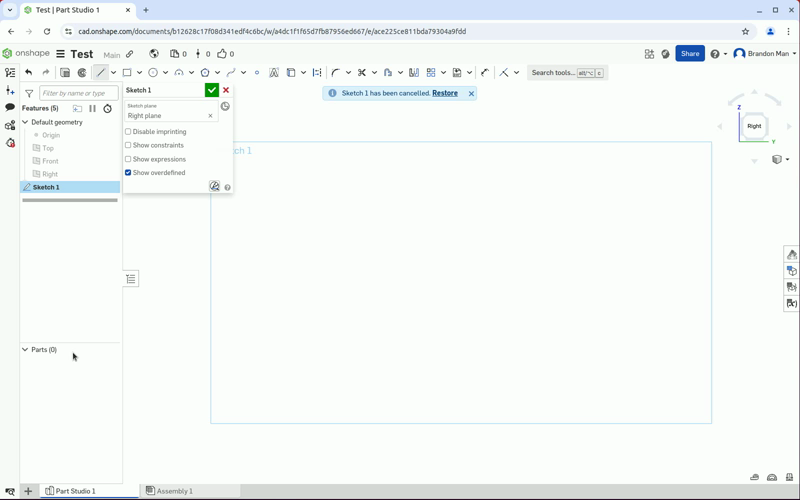
key_down(shift)
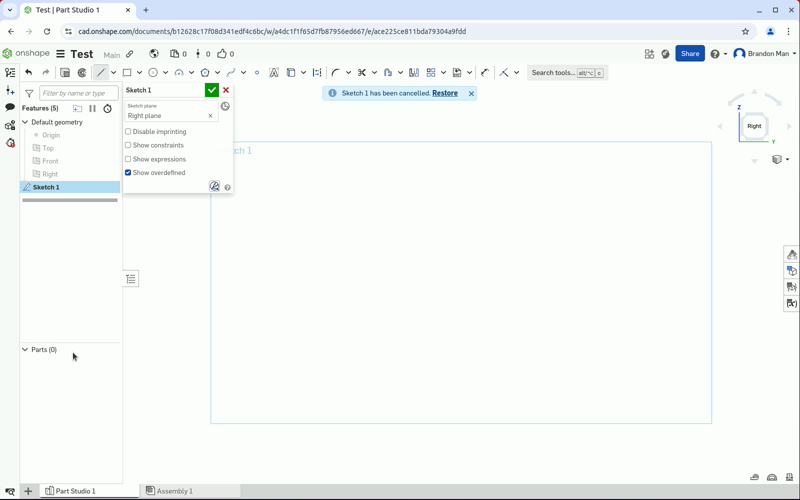
mouse_move(348, 292)
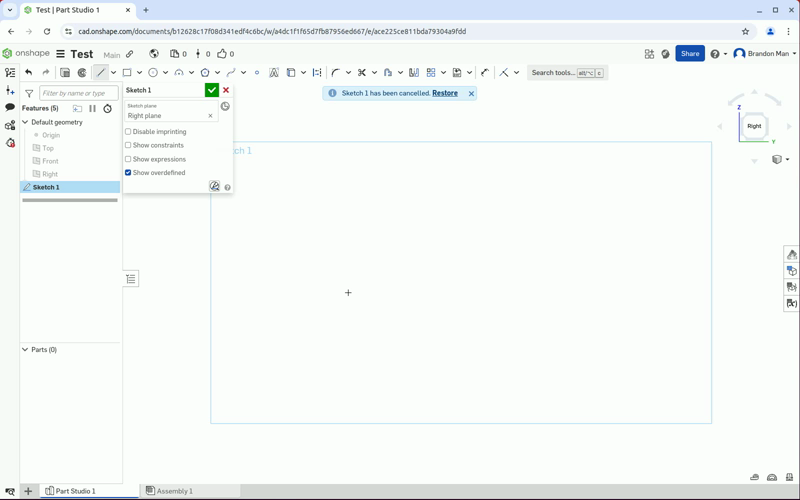
click(348, 292)
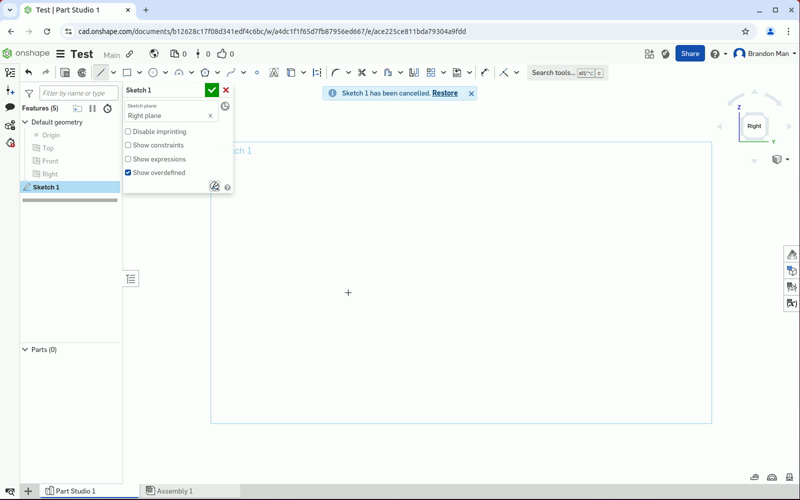
key_up(shift)
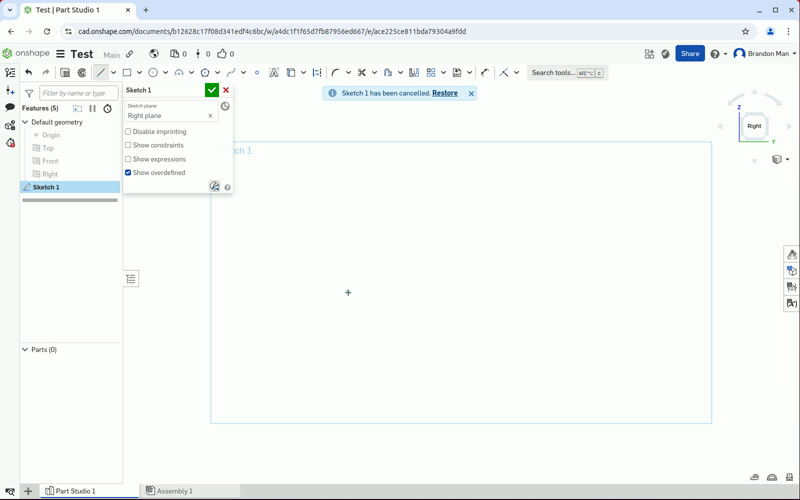
key_down(shift)
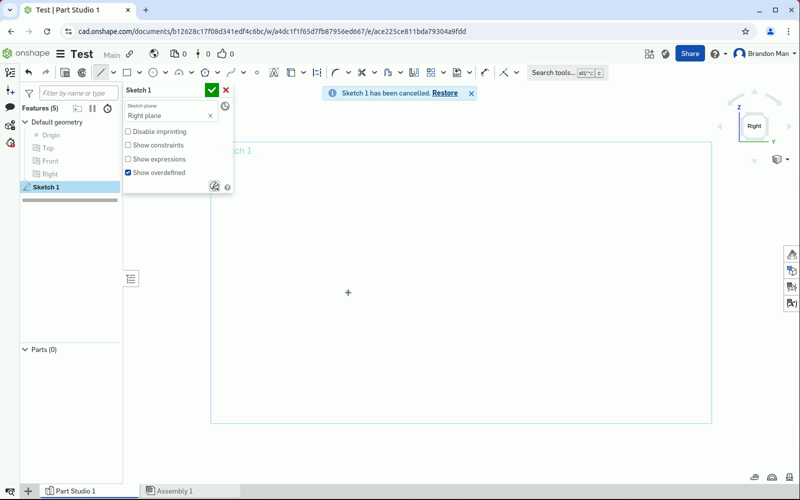
mouse_move(456, 292)
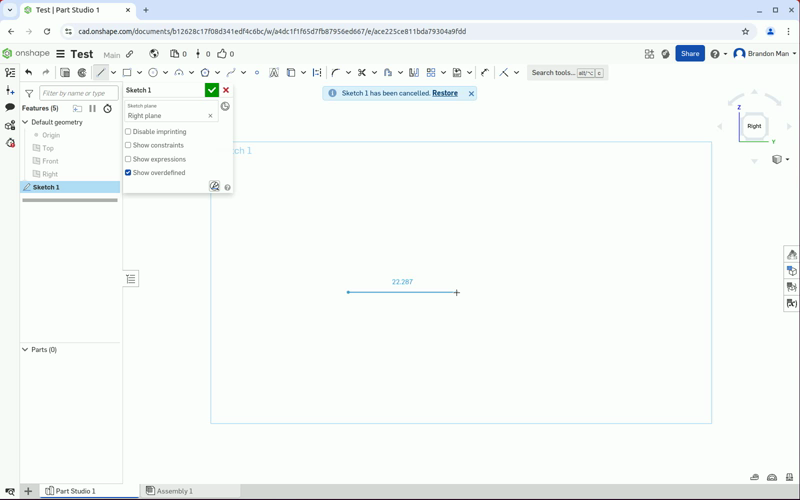
click(456, 292)
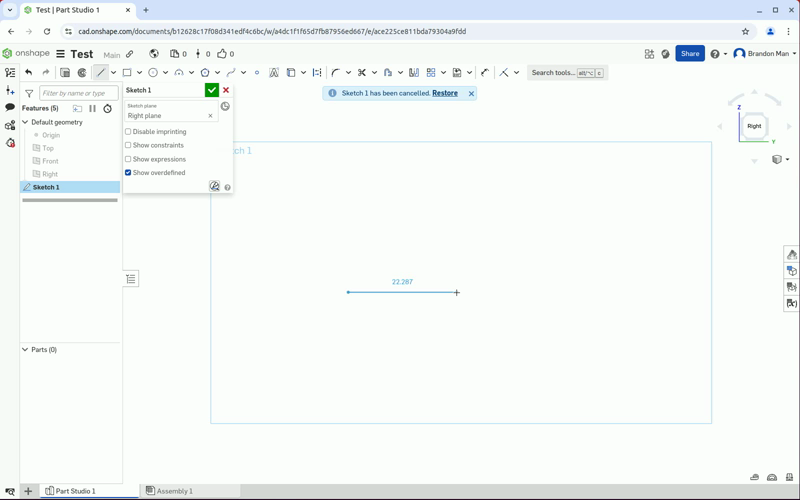
key_up(shift)
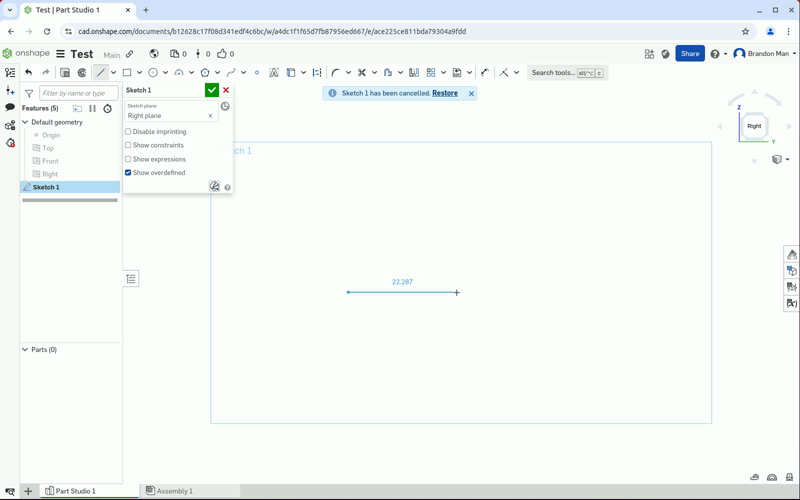
key_down(shift)
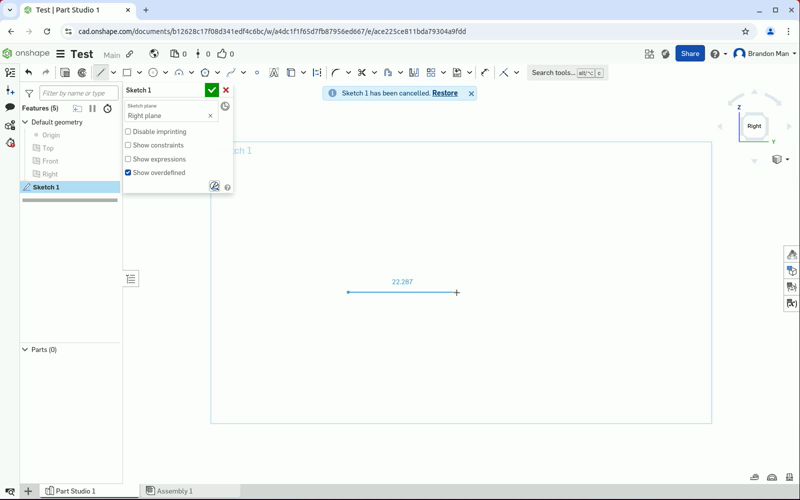
mouse_move(486, 292)
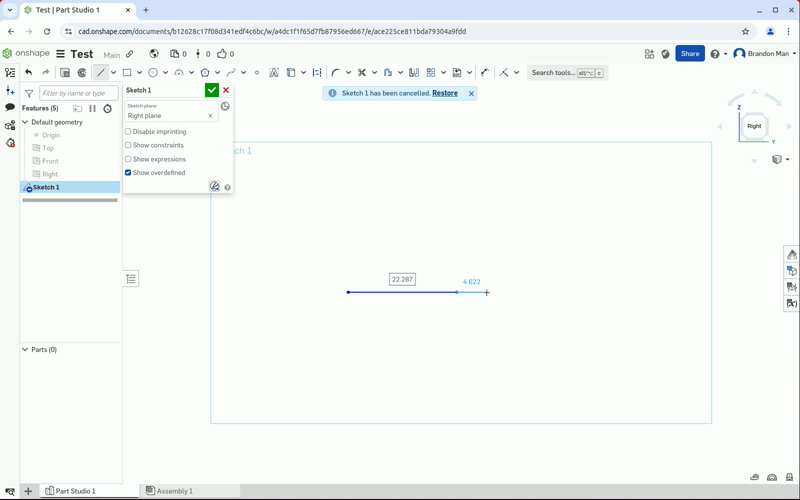
mouse_move(456, 289)
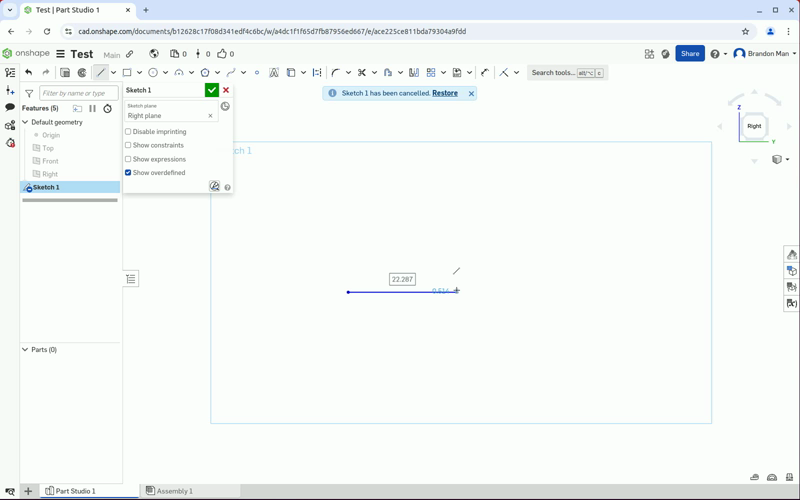
scroll(6)
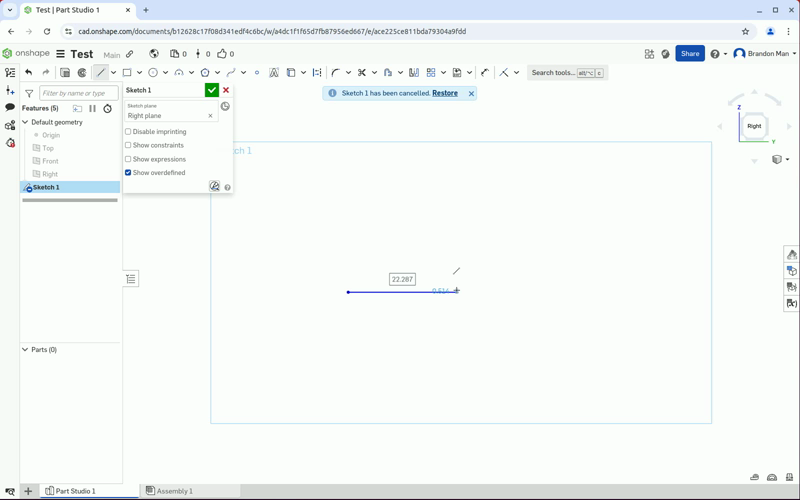
scroll(6)
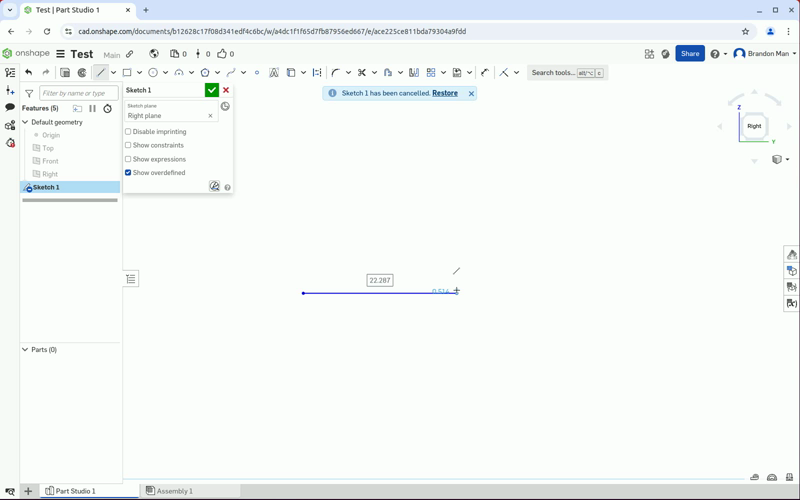
scroll(6)
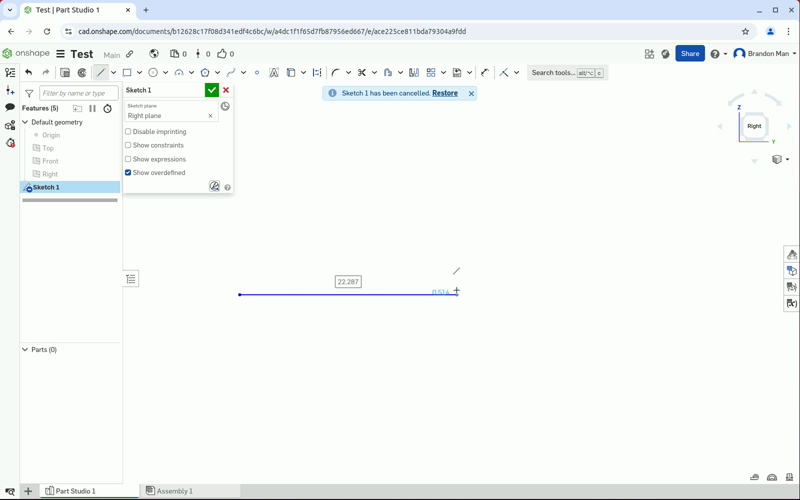
scroll(6)
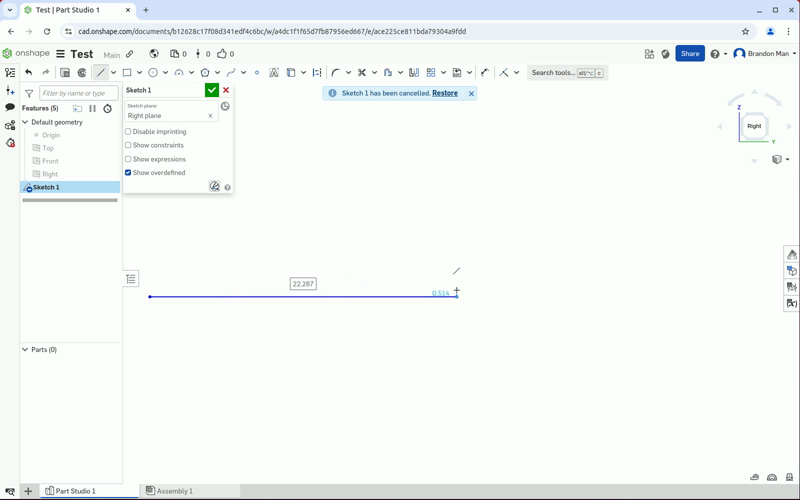
scroll(6)
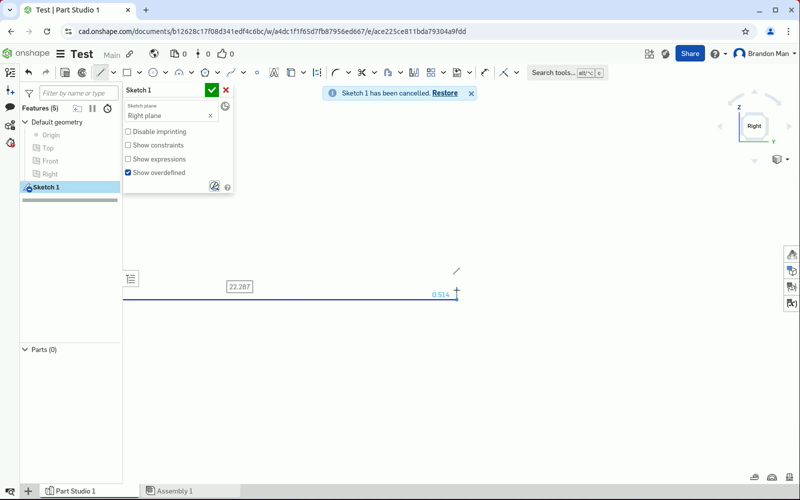
scroll(6)
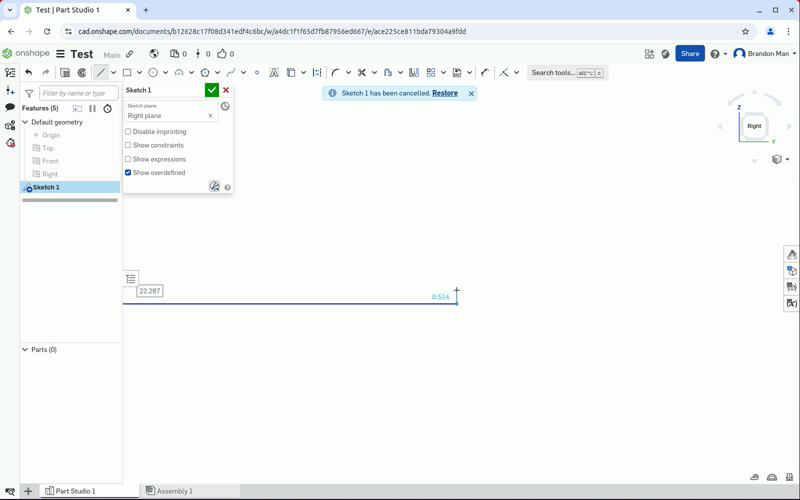
scroll(6)
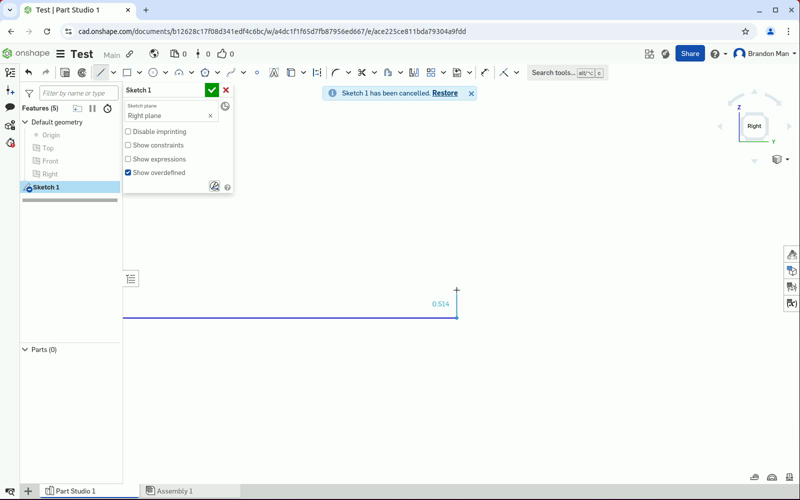
click(456, 289)
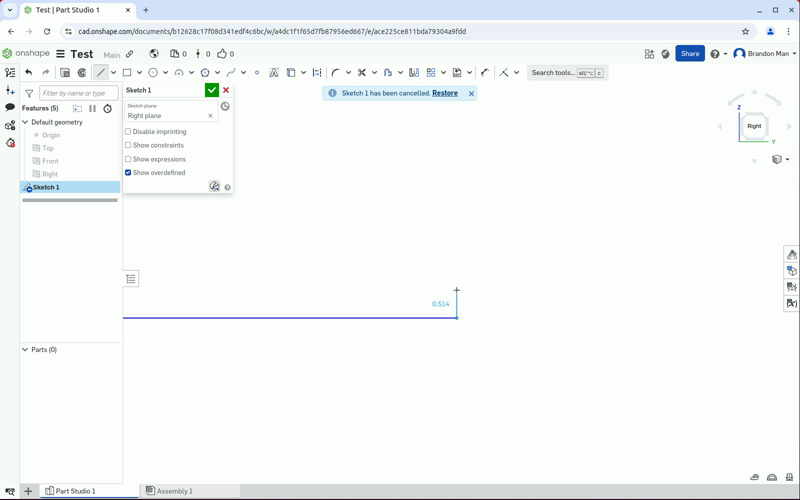
scroll(-6)
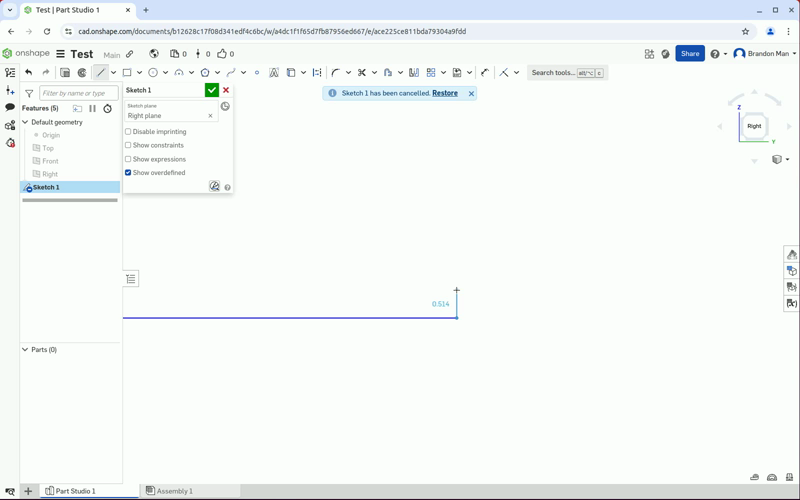
scroll(-6)
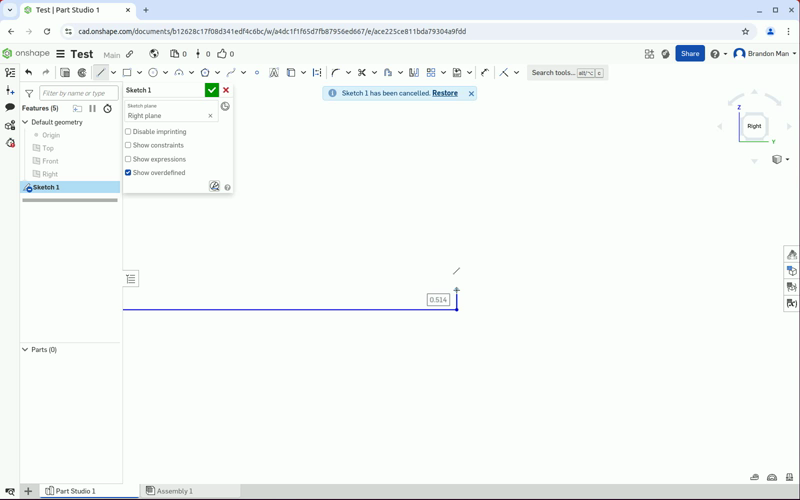
scroll(-6)
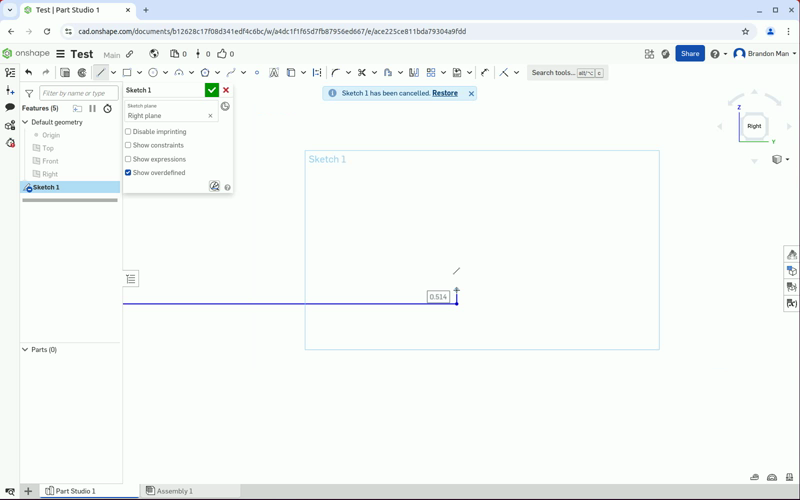
scroll(-6)
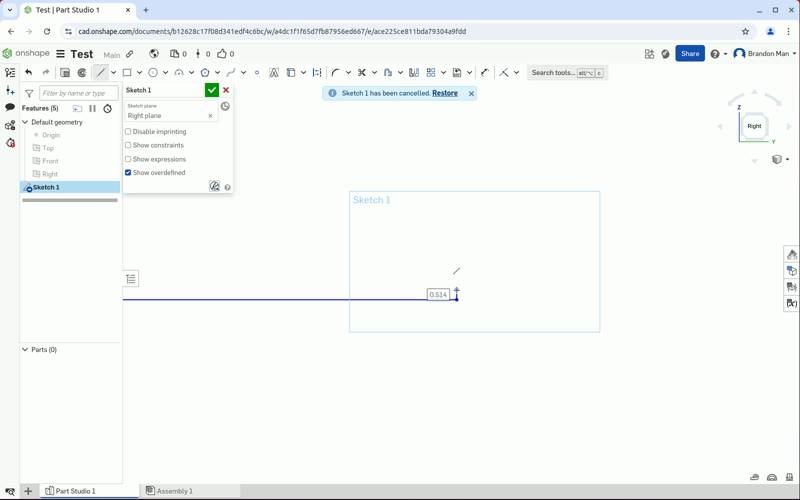
scroll(-6)
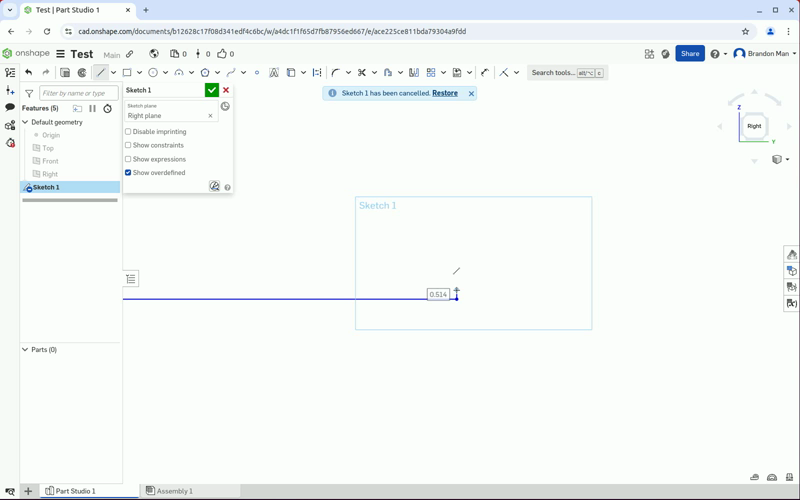
scroll(-6)
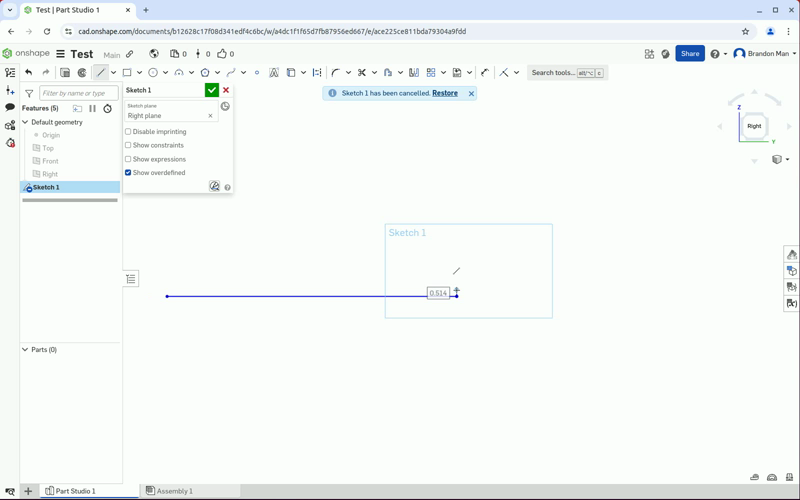
scroll(-6)
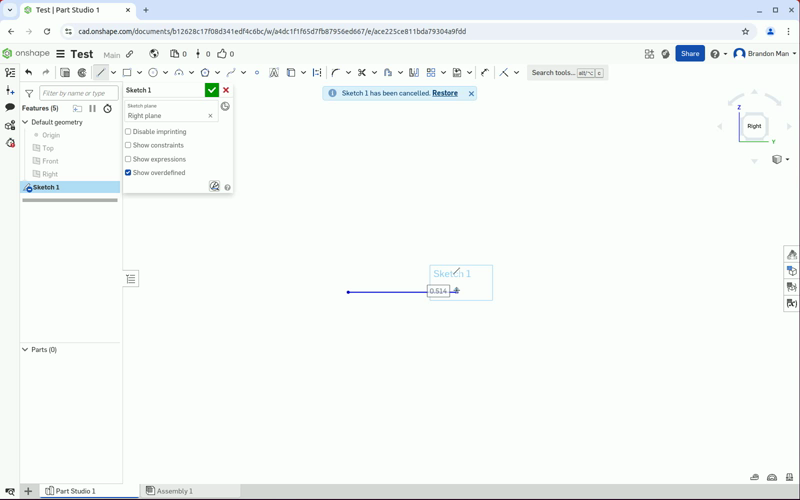
key_up(shift)
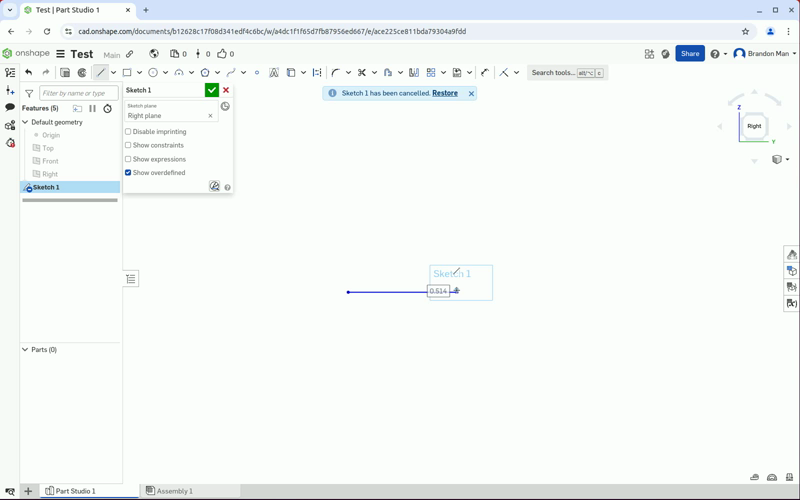
key_down(shift)
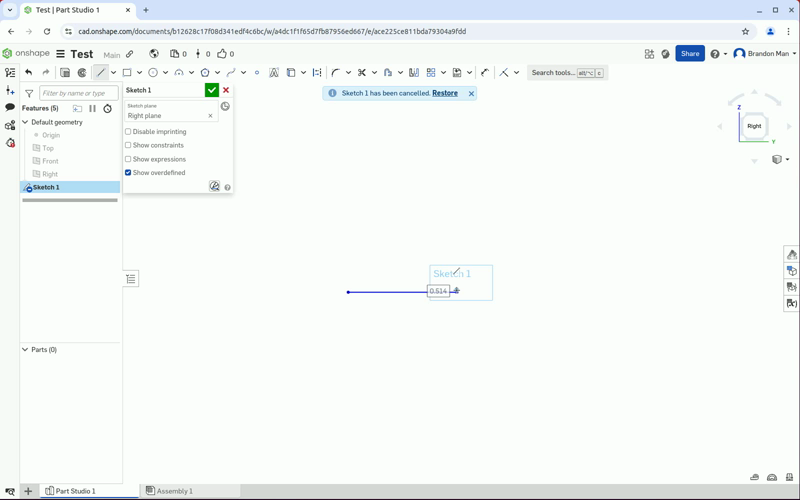
mouse_move(486, 289)
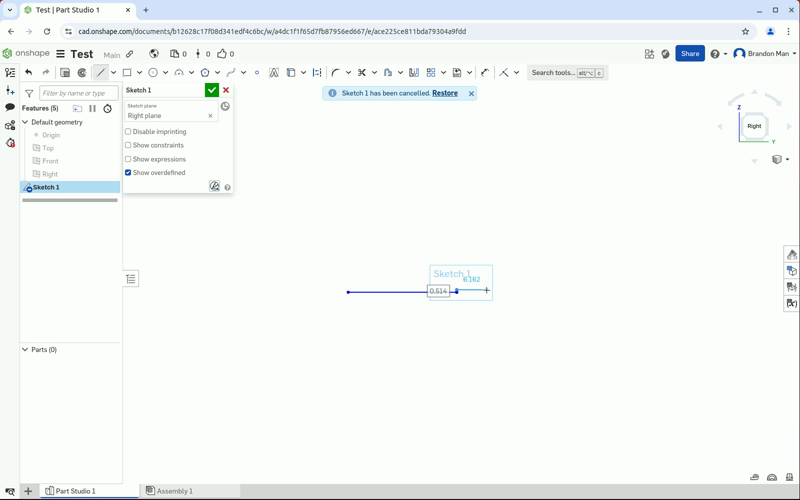
mouse_move(461, 289)
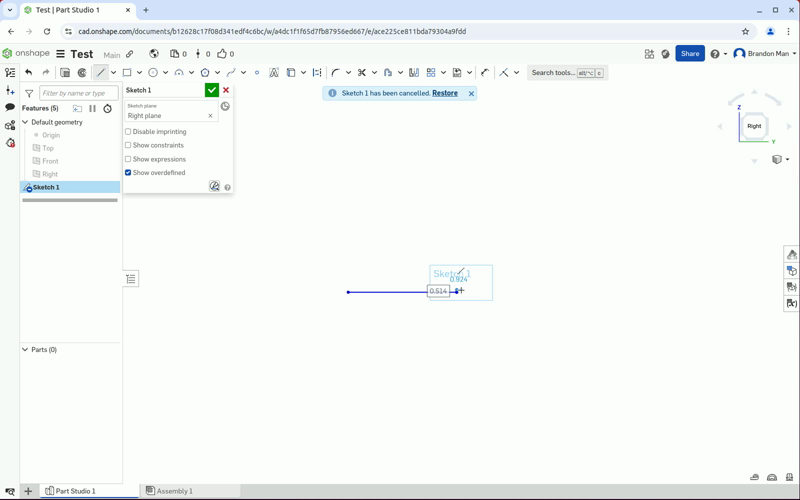
scroll(6)
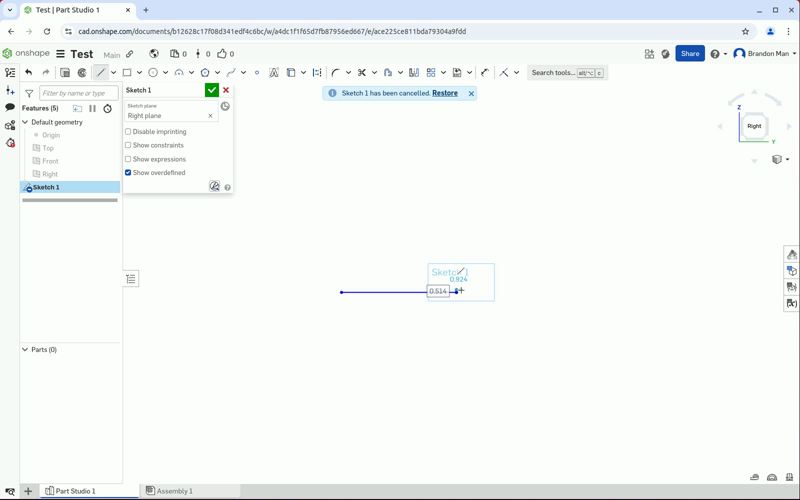
scroll(6)
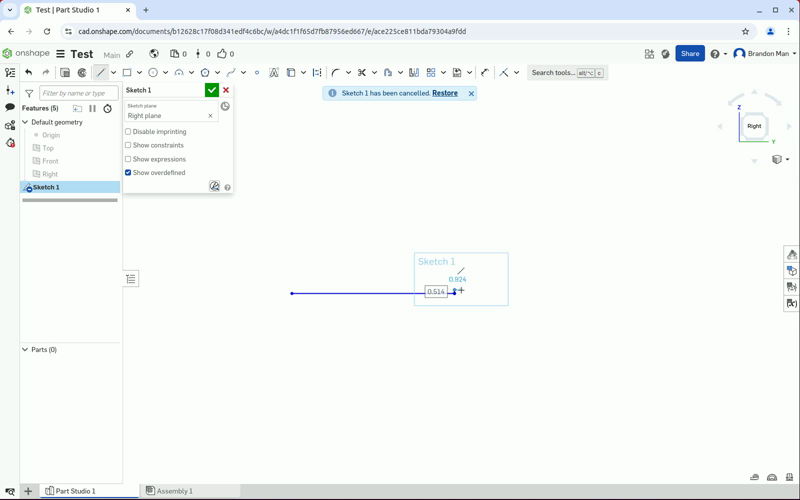
scroll(6)
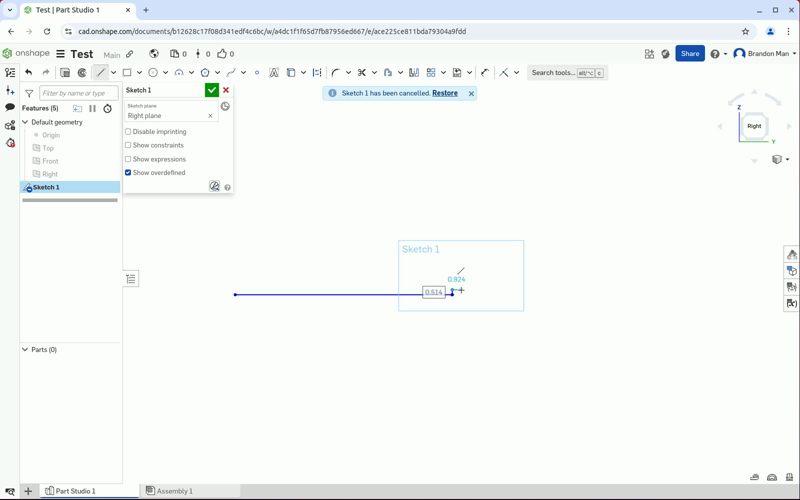
scroll(6)
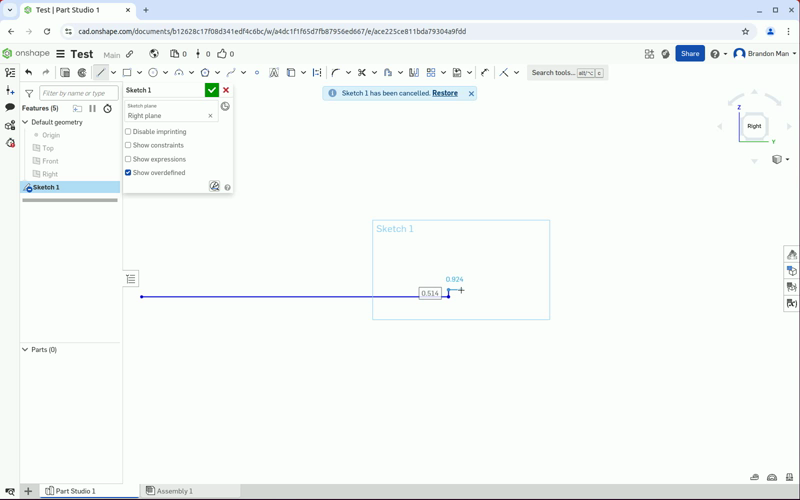
scroll(6)
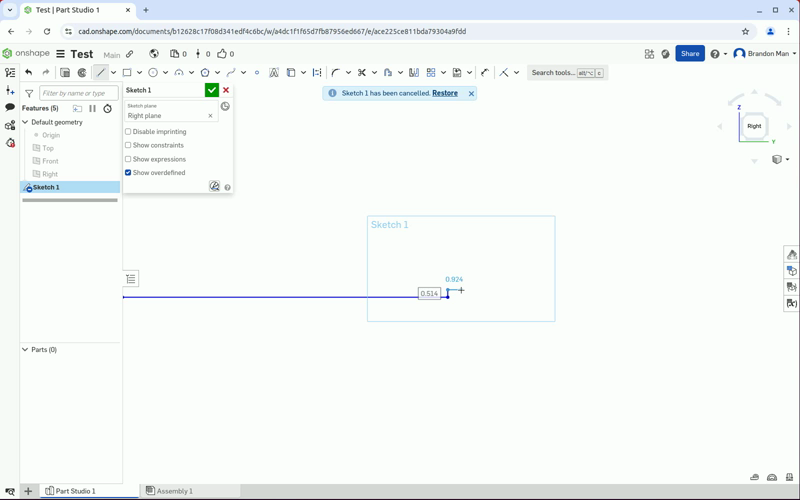
scroll(6)
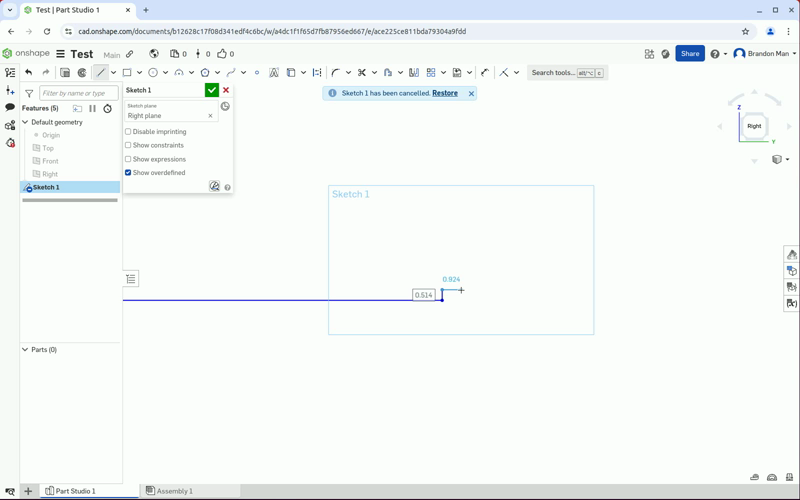
scroll(6)
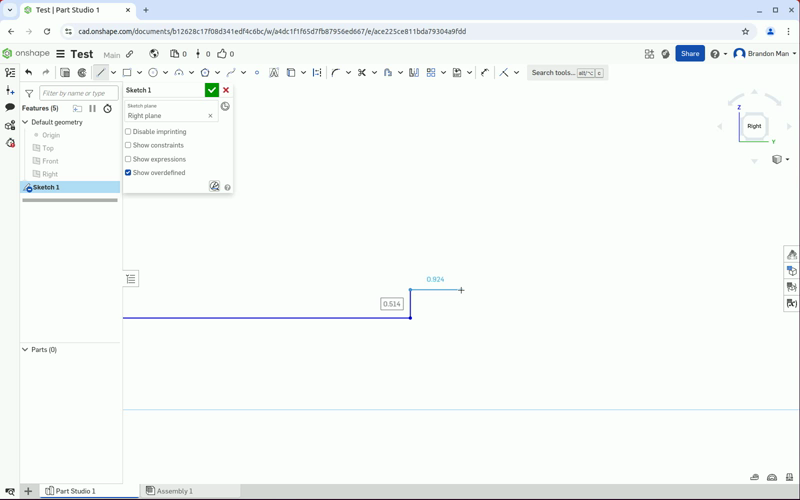
click(461, 289)
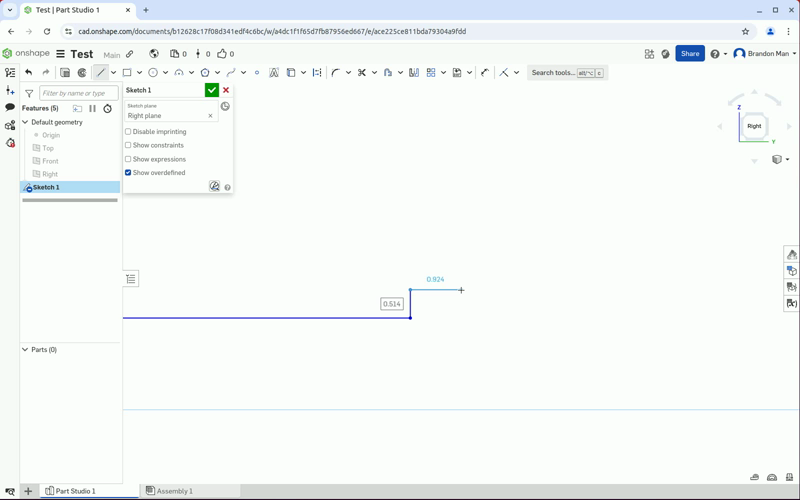
scroll(-6)
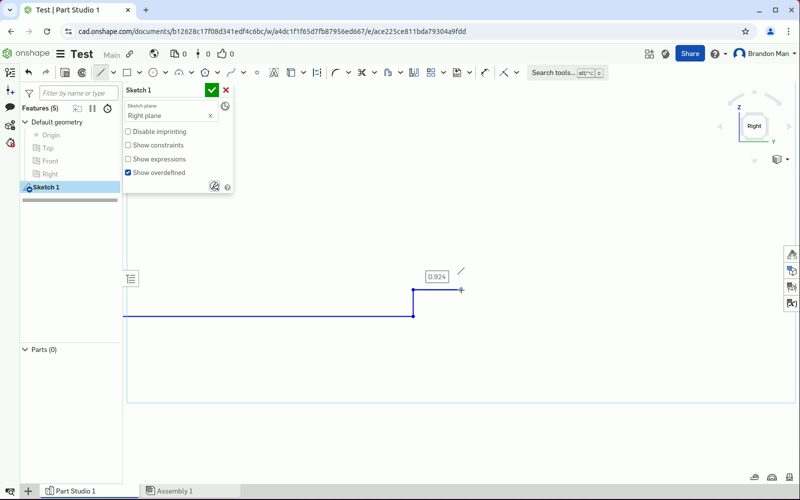
scroll(-6)
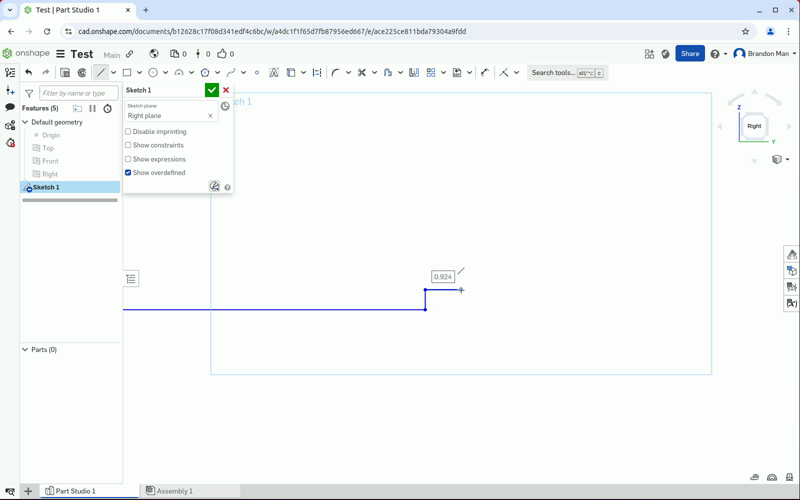
scroll(-6)
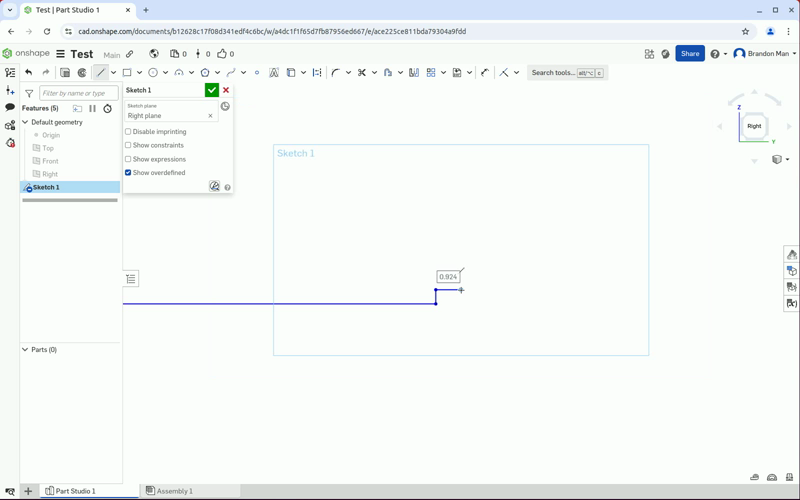
scroll(-6)
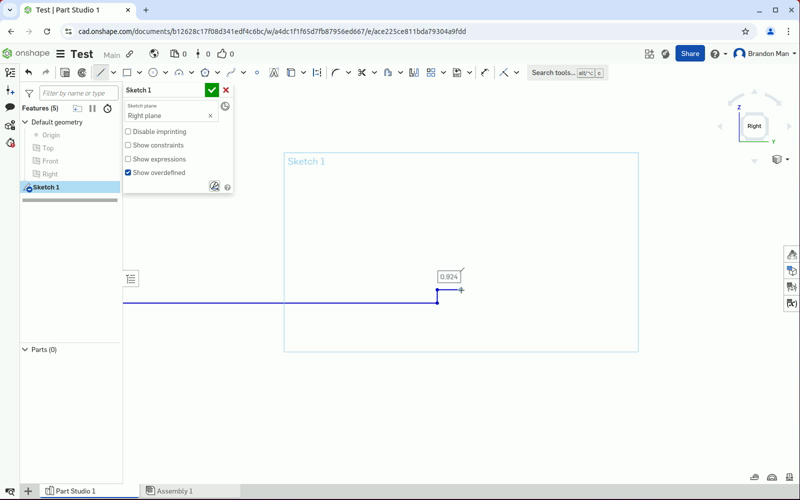
scroll(-6)
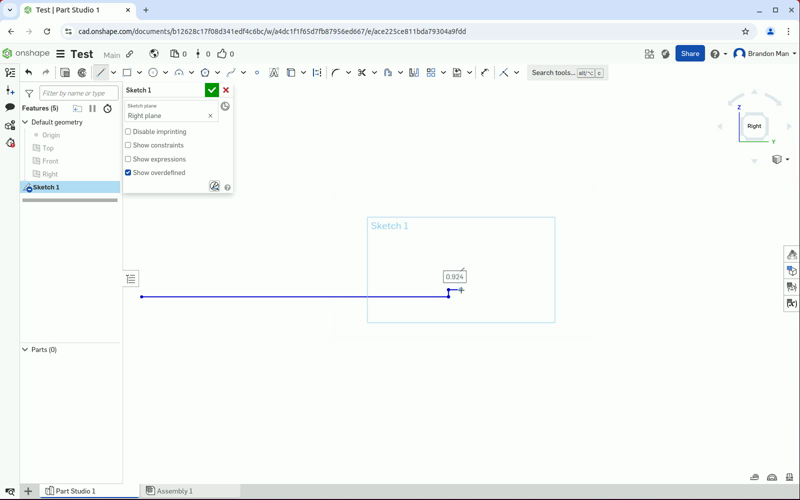
scroll(-6)
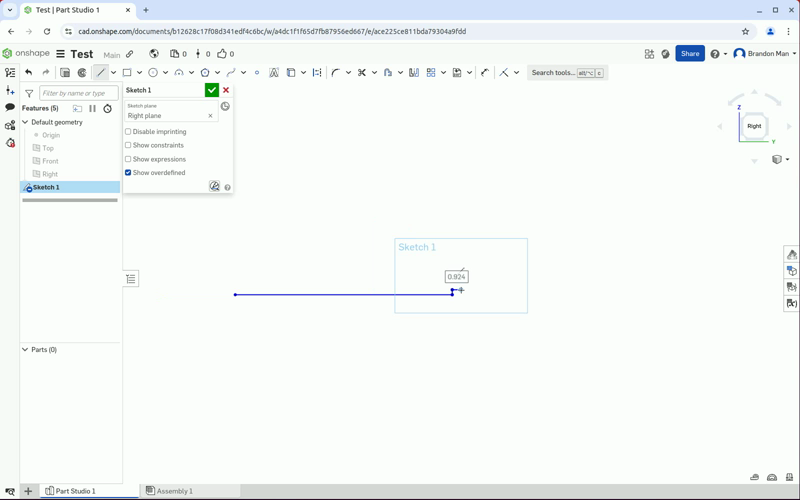
scroll(-6)
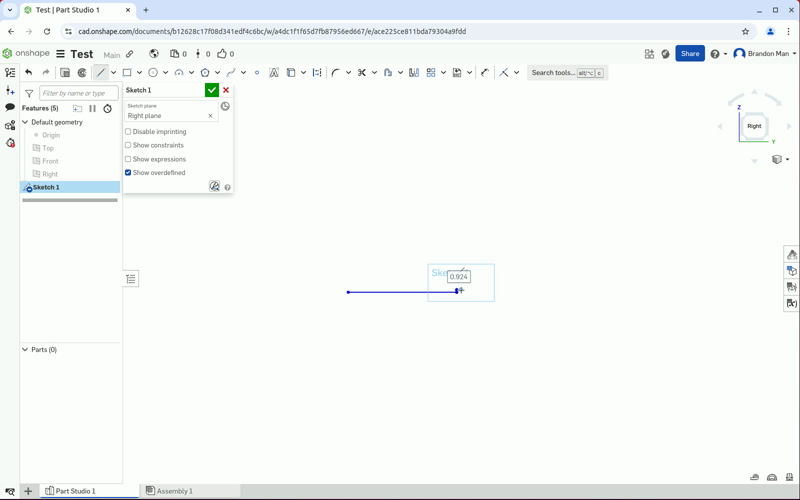
key_up(shift)
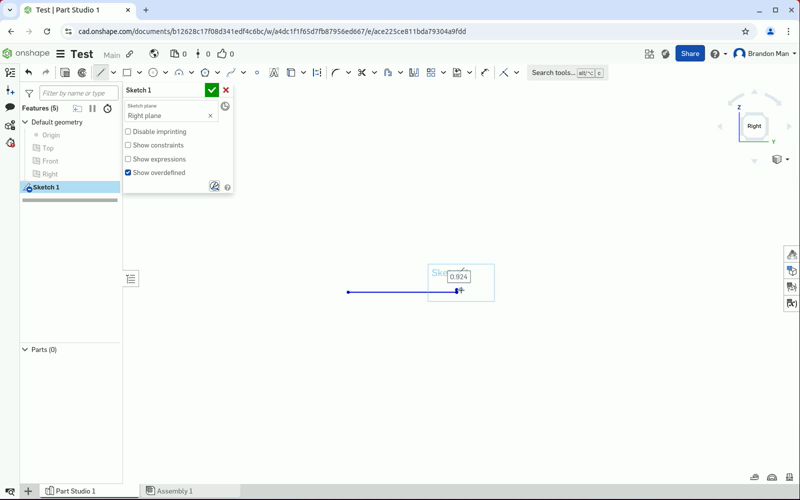
key_down(shift)
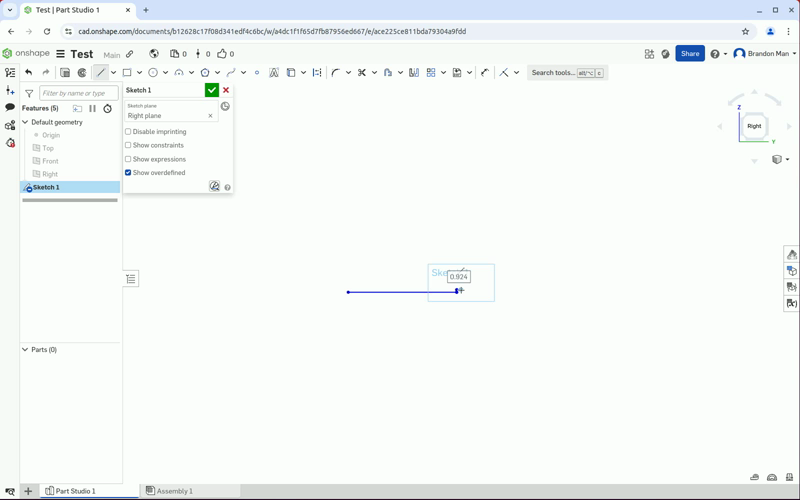
mouse_move(491, 289)
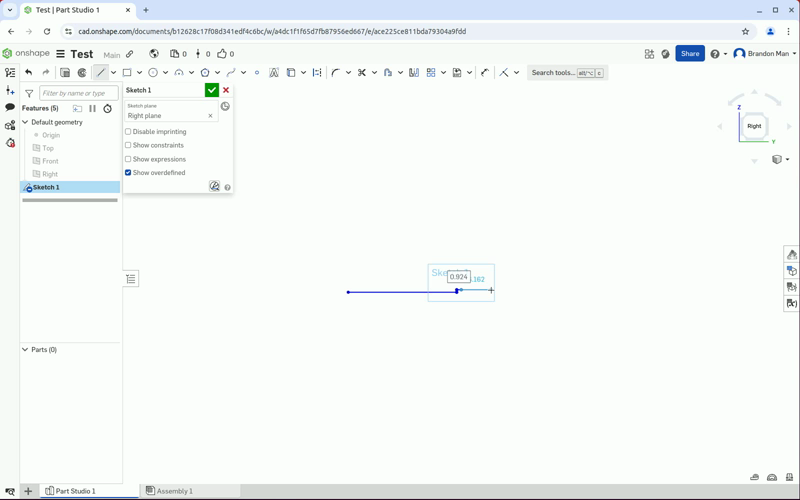
mouse_move(463, 289)
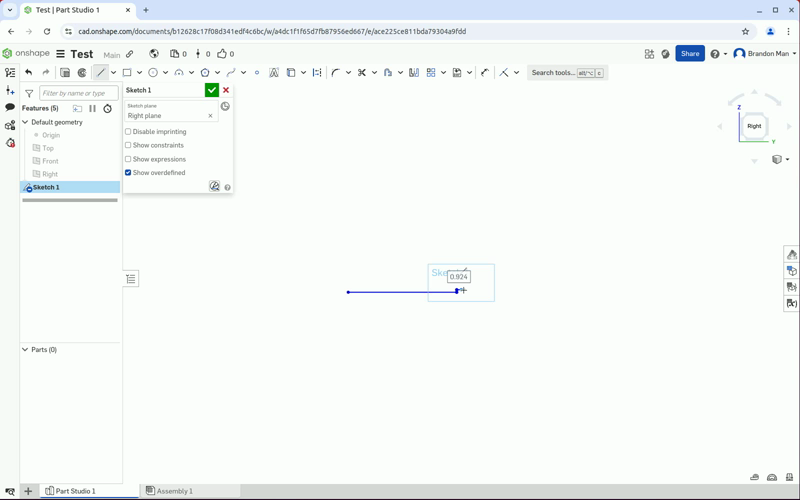
scroll(6)
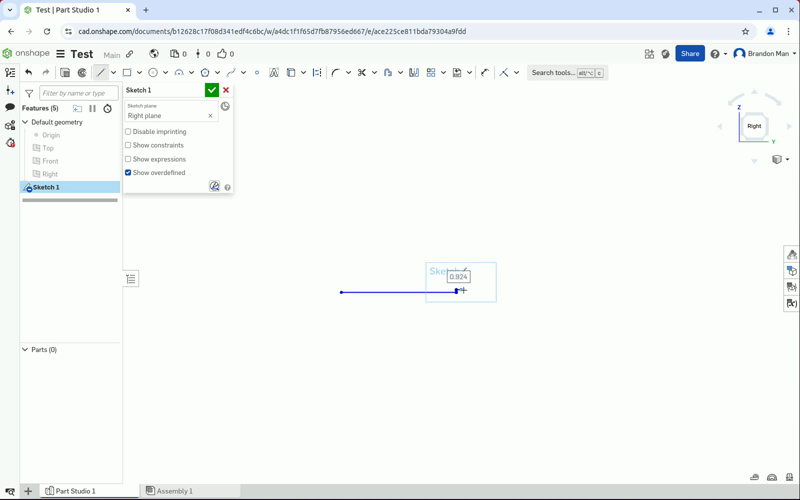
scroll(6)
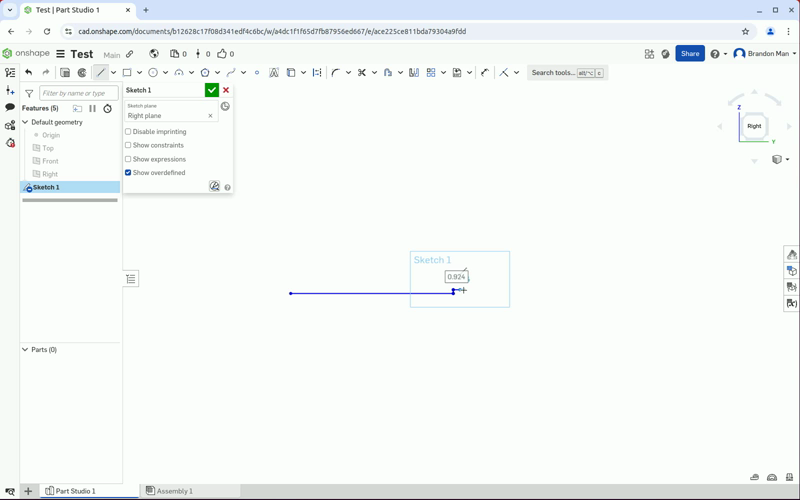
scroll(6)
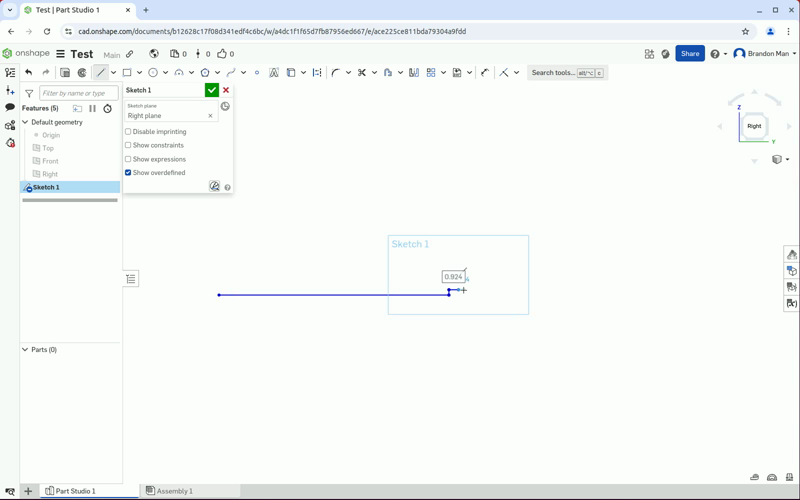
scroll(6)
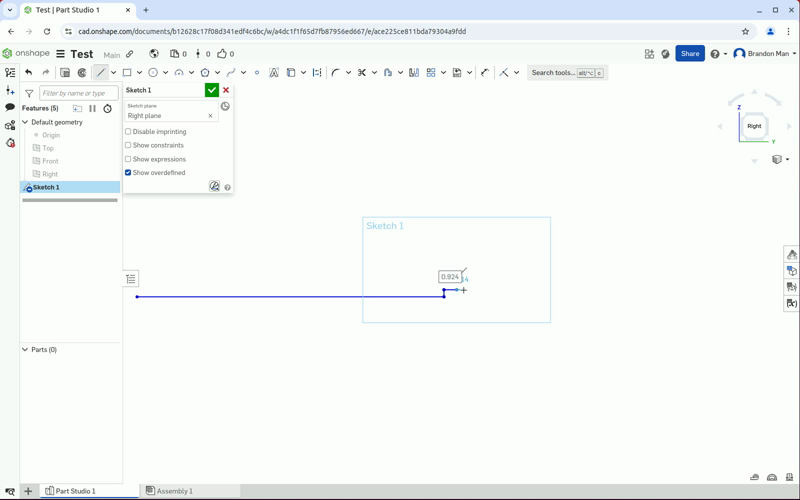
scroll(6)
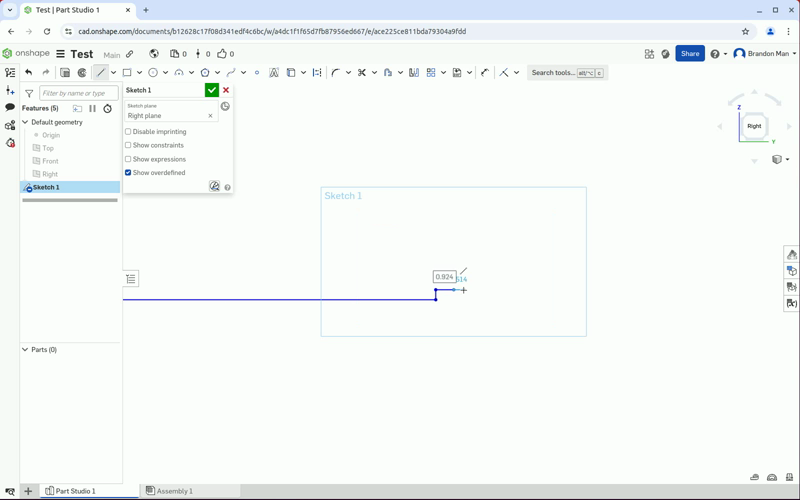
scroll(6)
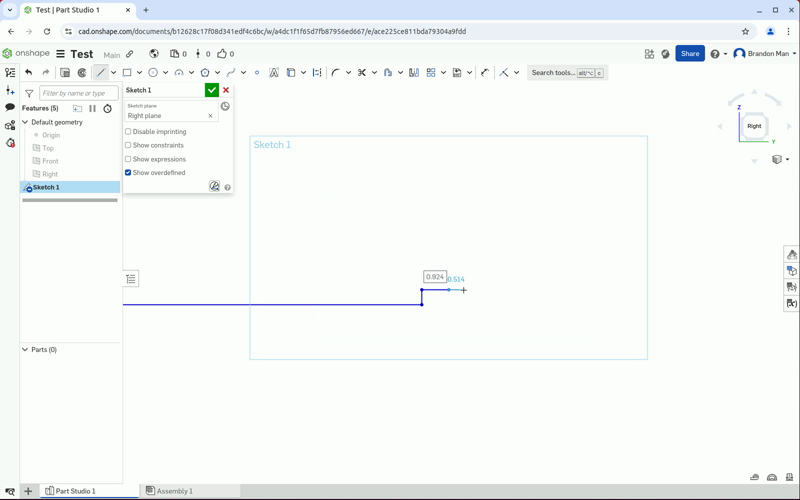
scroll(6)
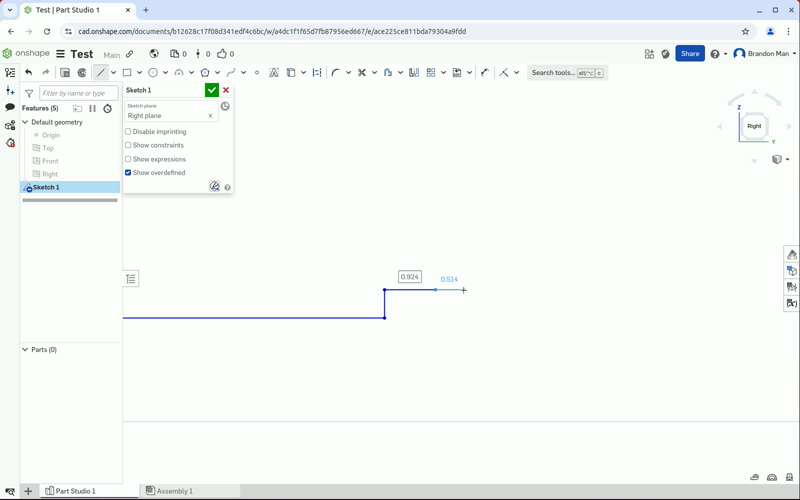
click(463, 289)
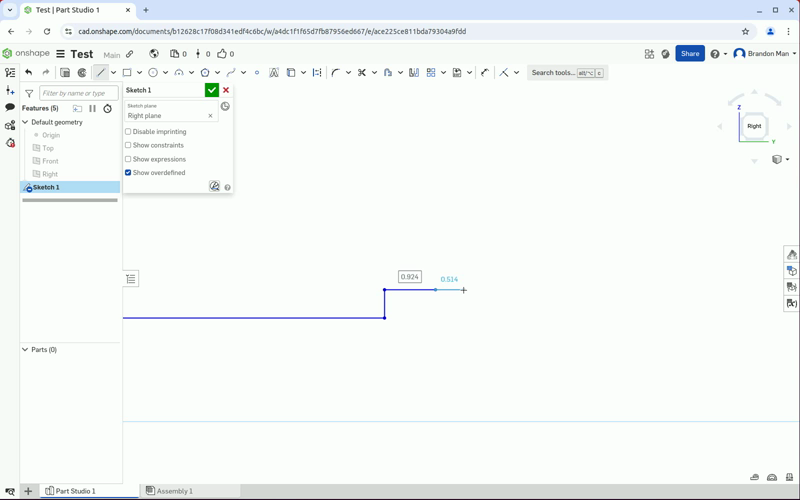
scroll(-6)
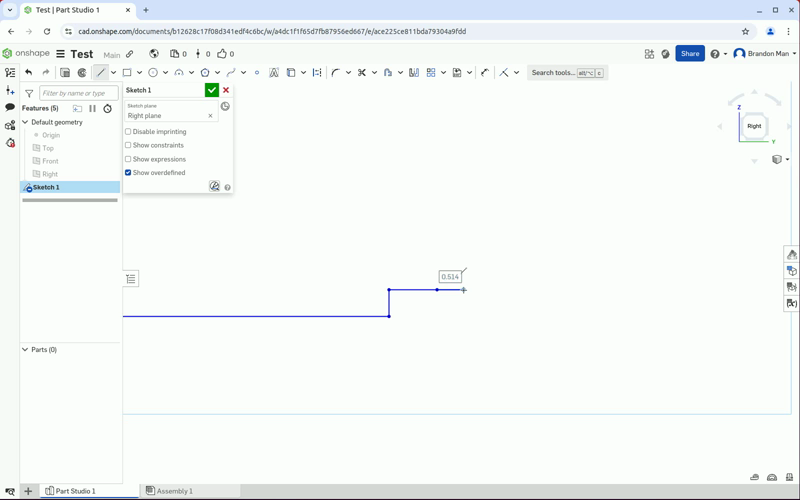
scroll(-6)
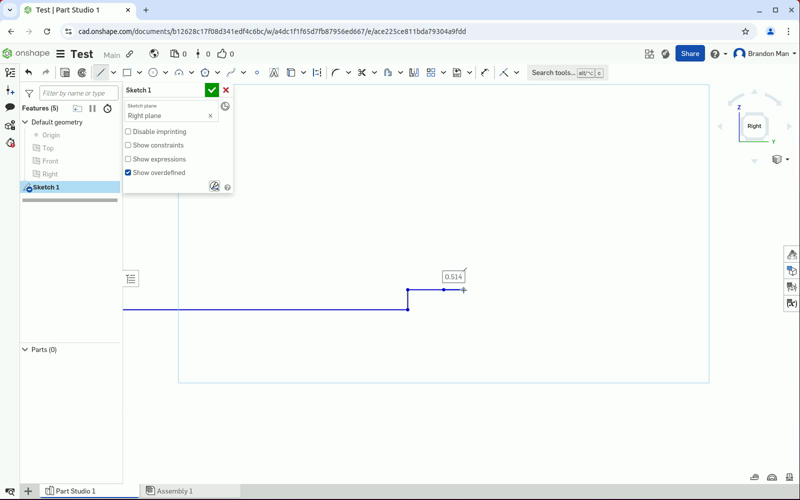
scroll(-6)
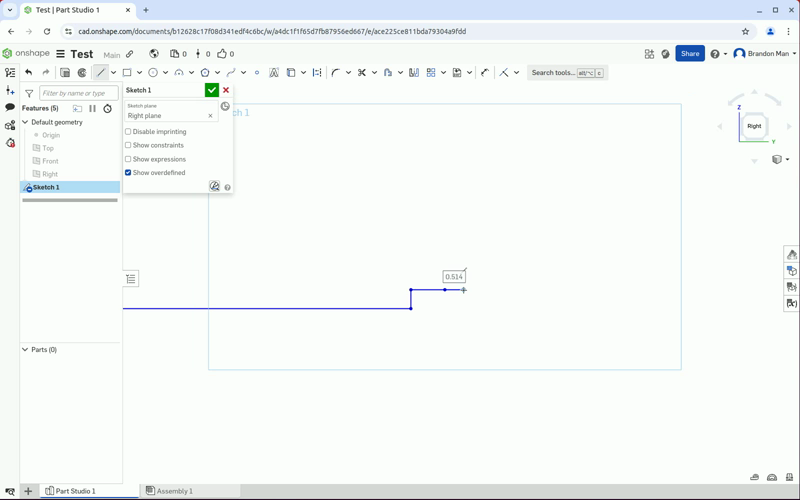
scroll(-6)
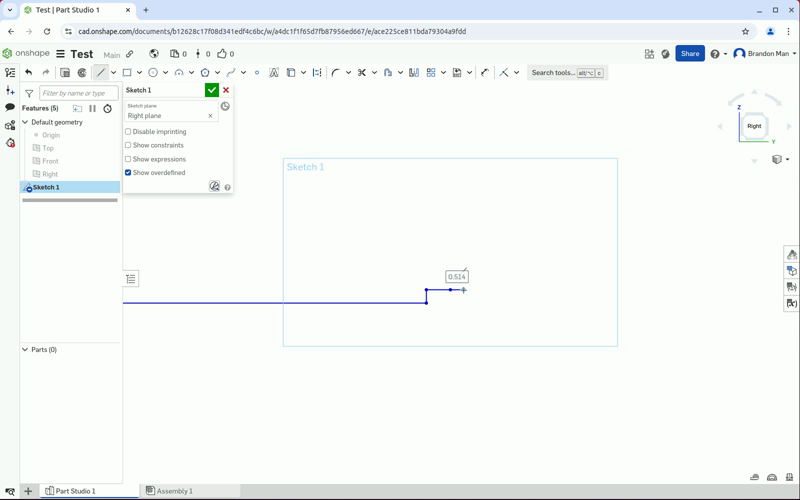
scroll(-6)
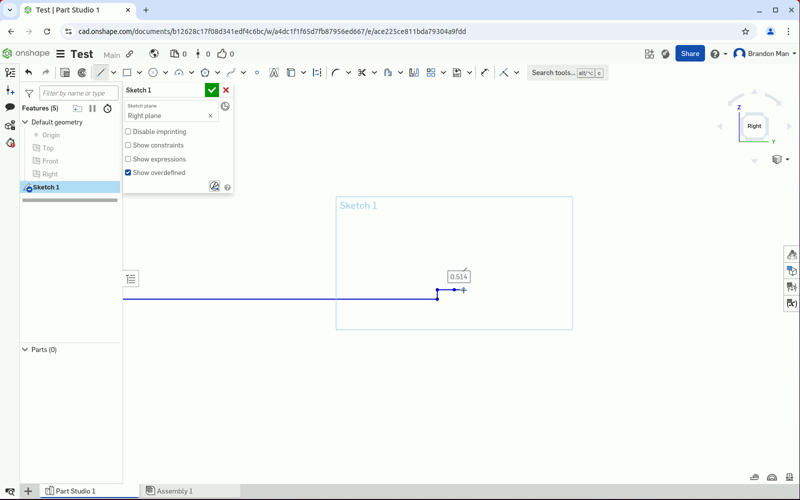
scroll(-6)
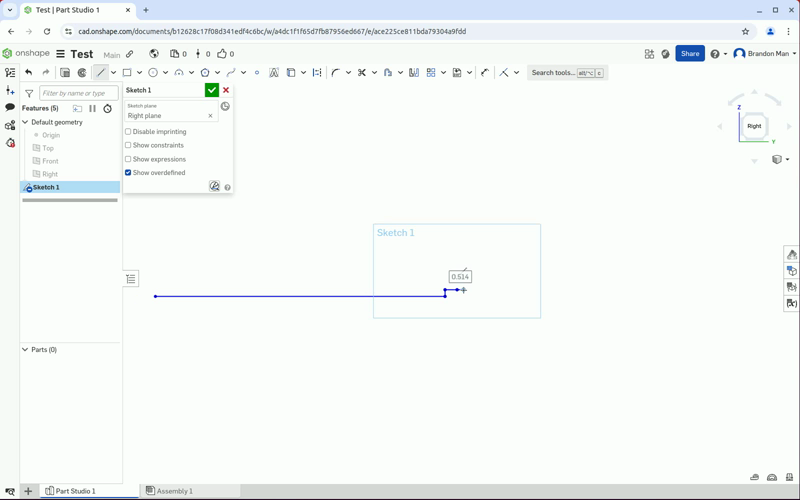
scroll(-6)
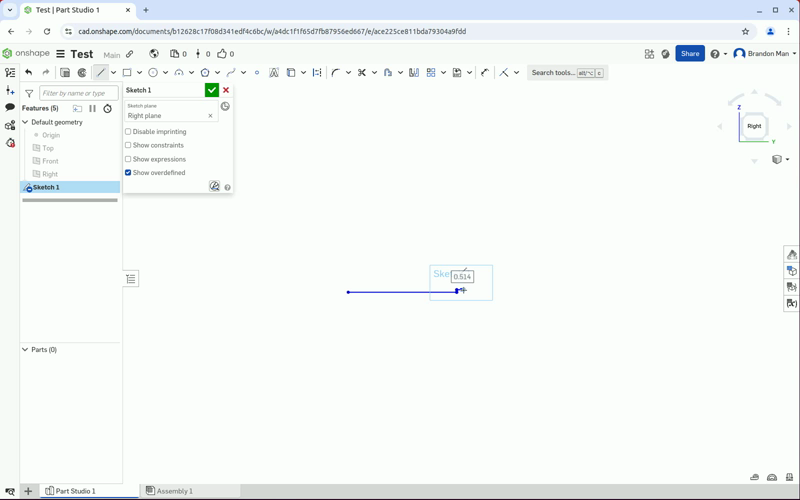
key_up(shift)
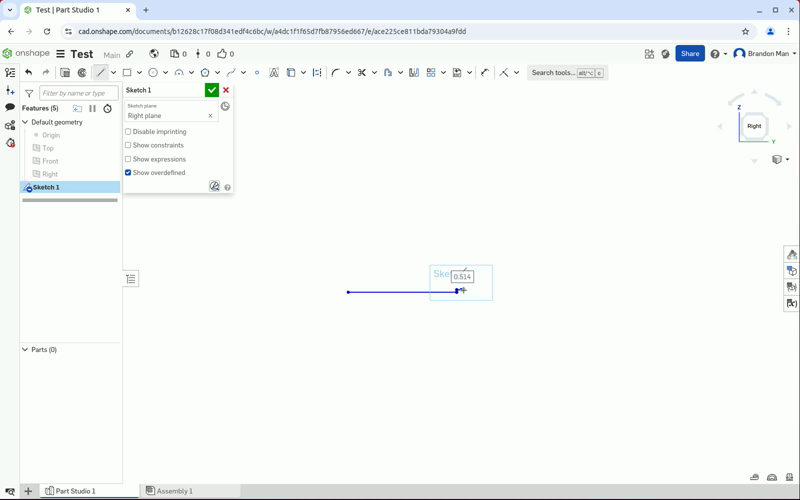
key_down(shift)
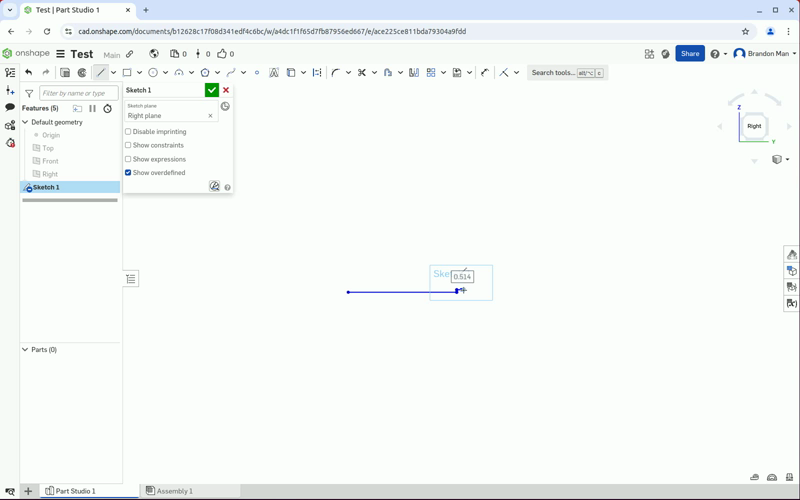
mouse_move(493, 289)
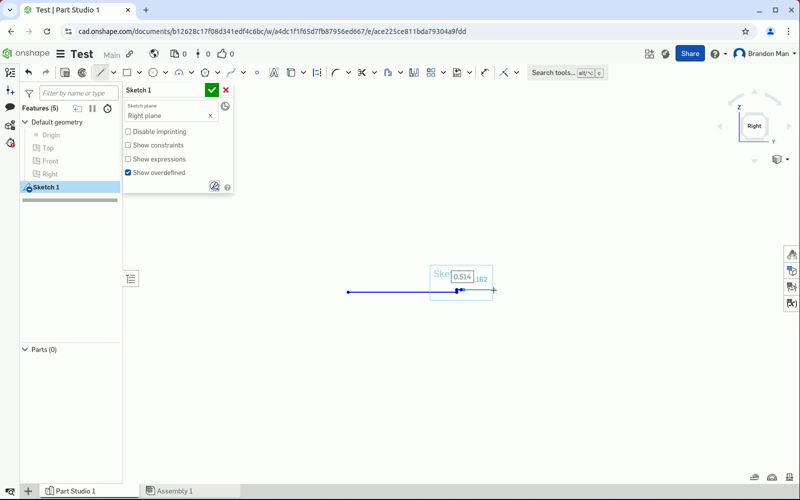
mouse_move(463, 292)
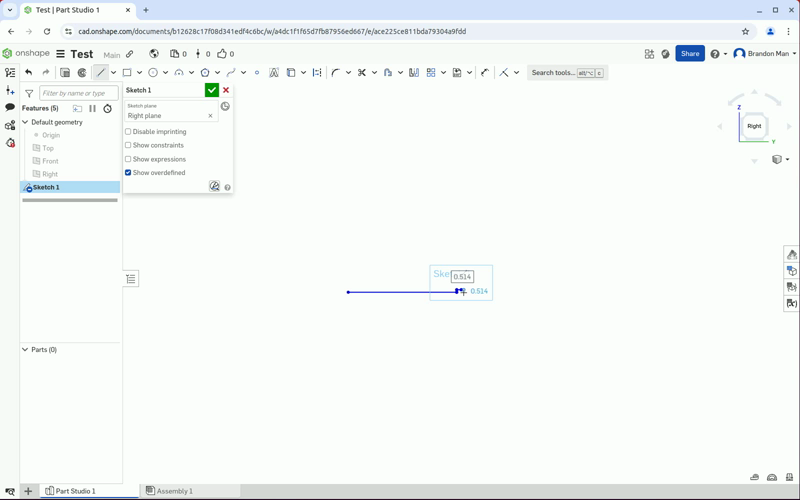
scroll(6)
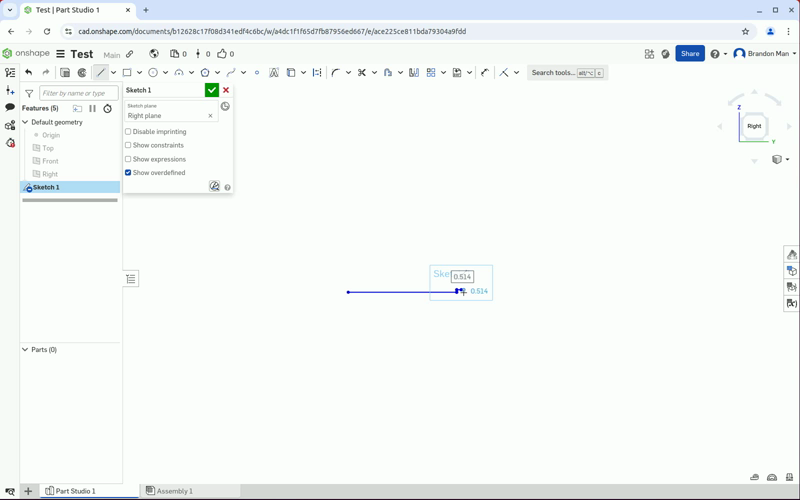
scroll(6)
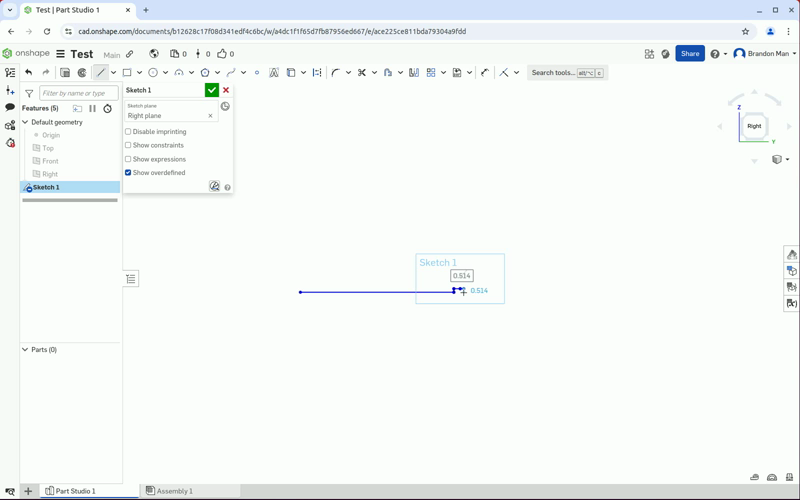
scroll(6)
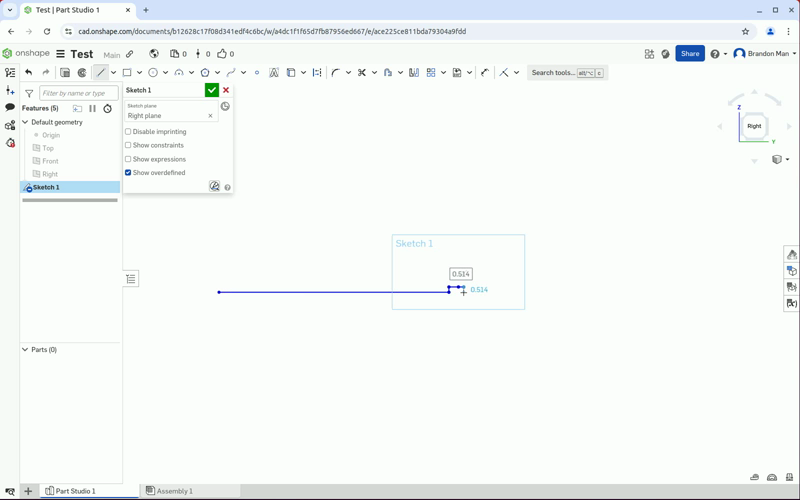
scroll(6)
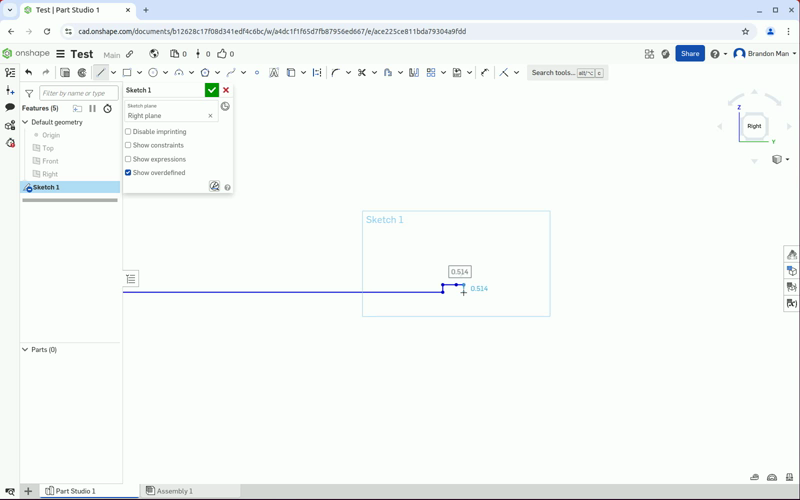
scroll(6)
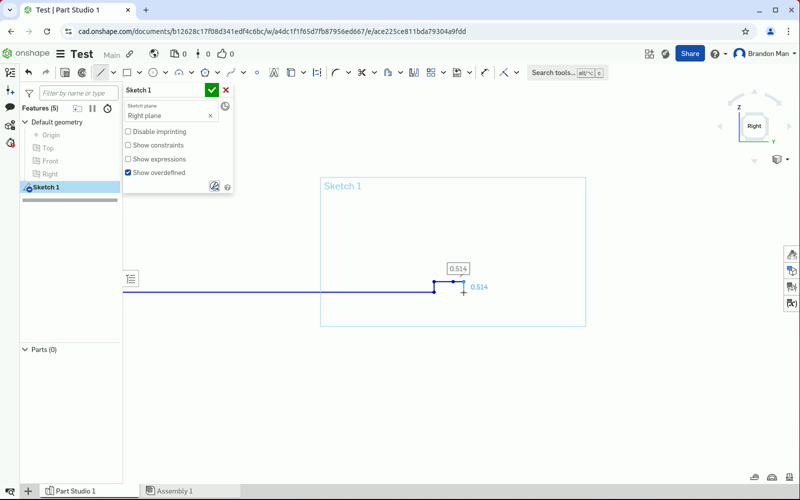
scroll(6)
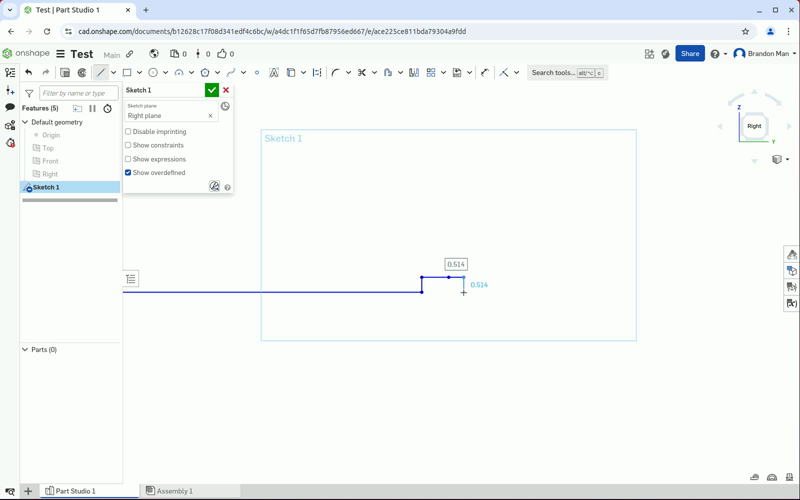
scroll(6)
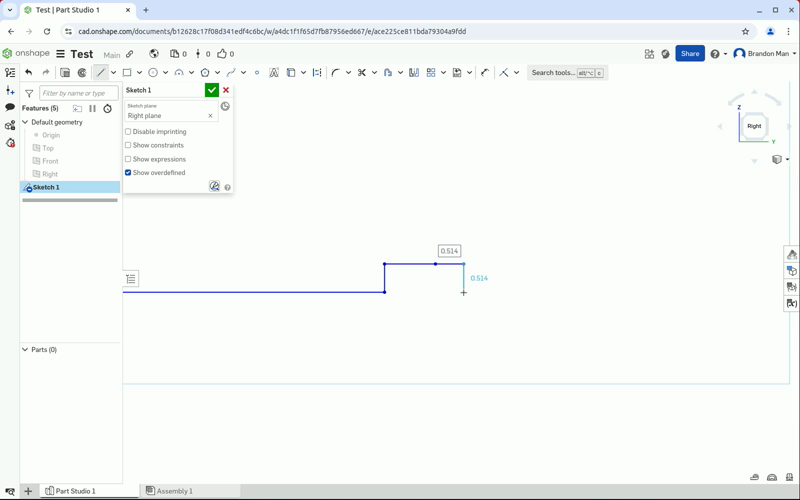
click(463, 292)
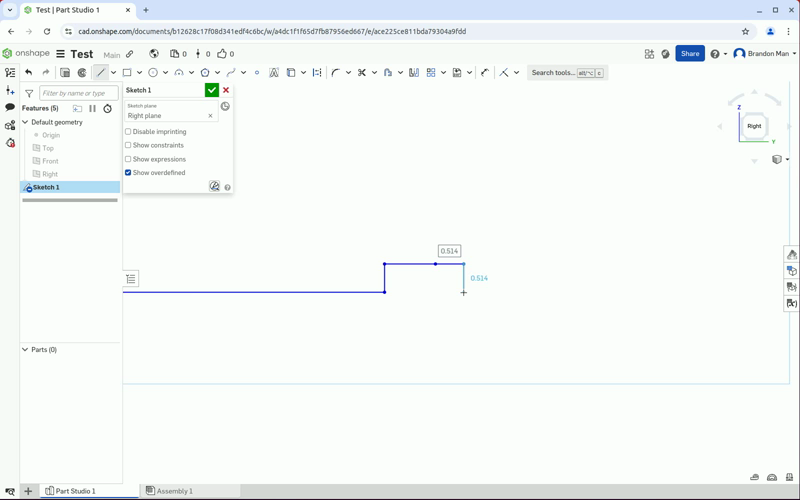
scroll(-6)
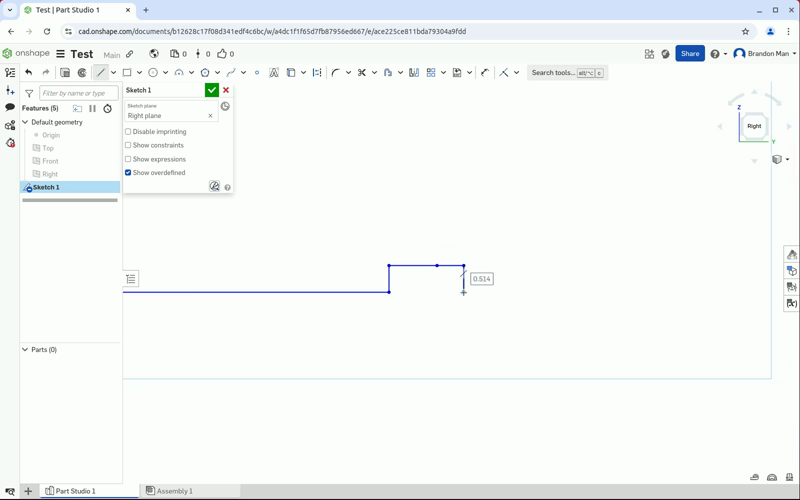
scroll(-6)
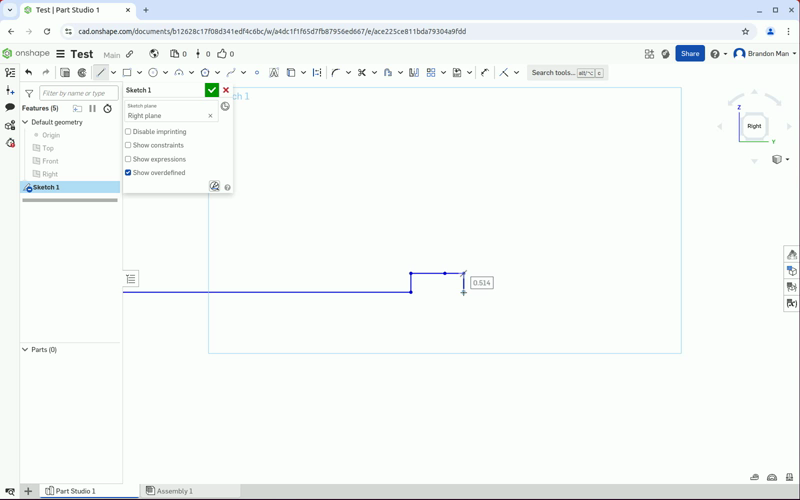
scroll(-6)
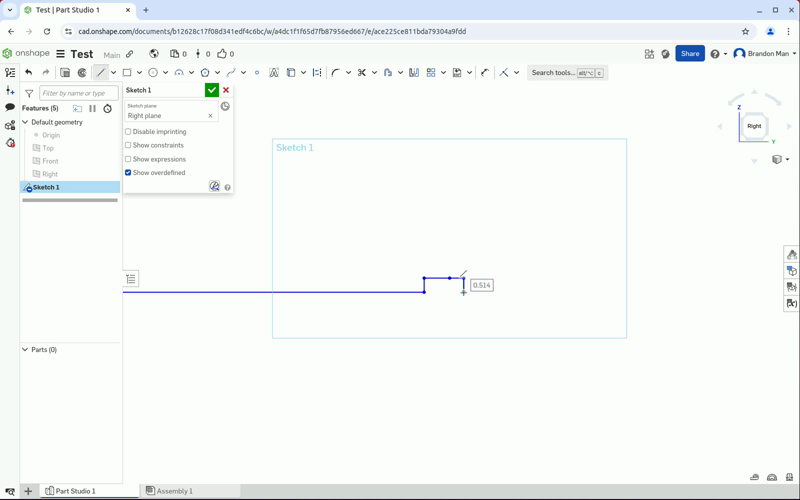
scroll(-6)
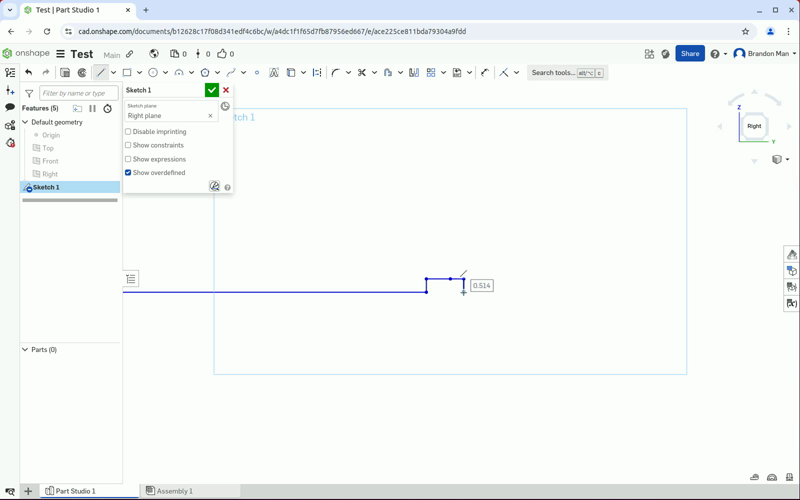
scroll(-6)
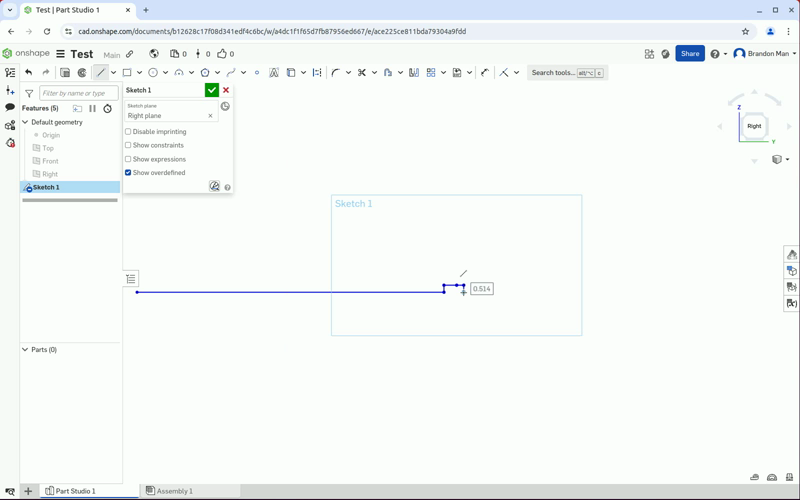
scroll(-6)
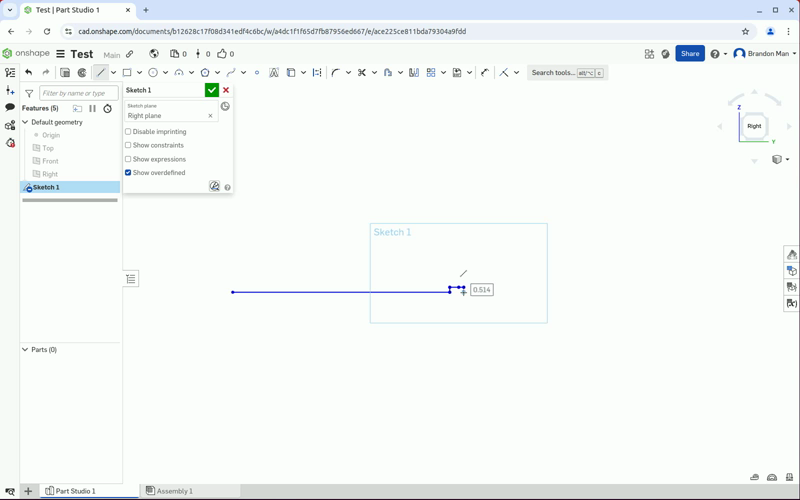
scroll(-6)
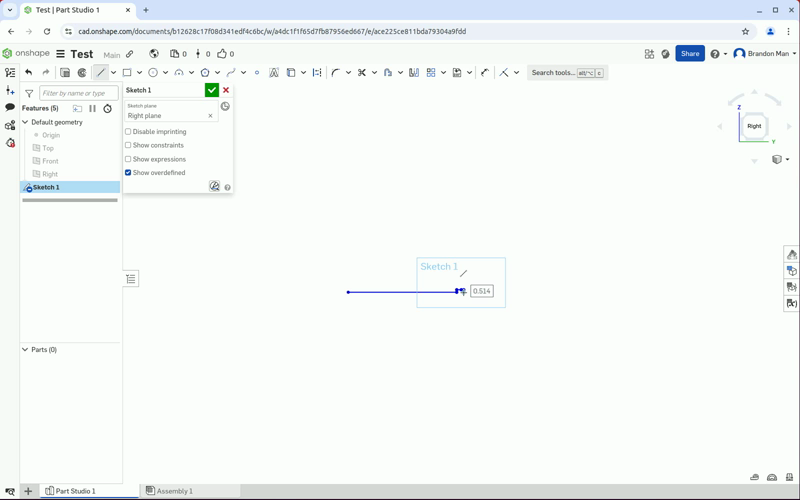
key_up(shift)
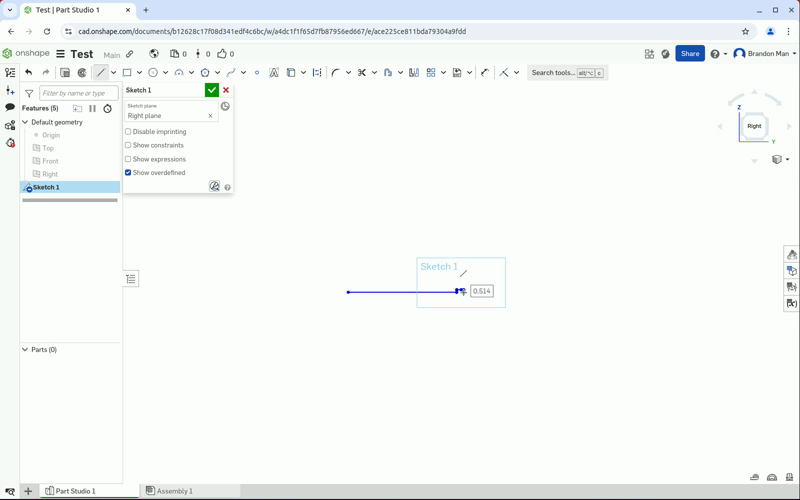
key_down(shift)
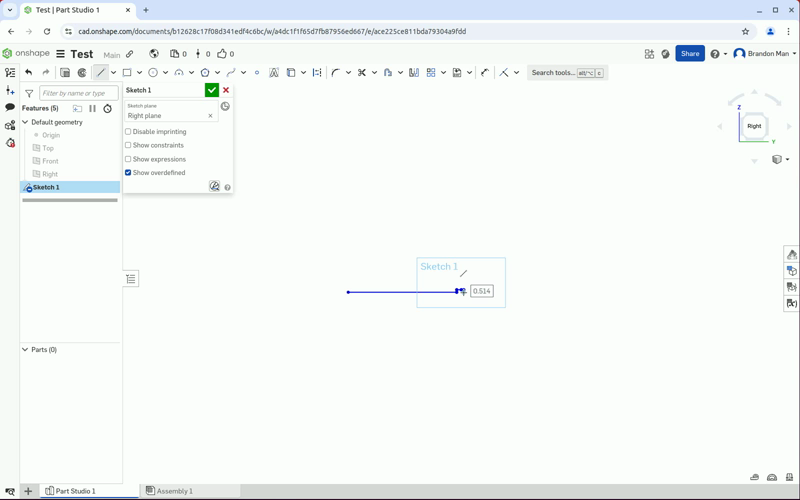
mouse_move(572, 292)
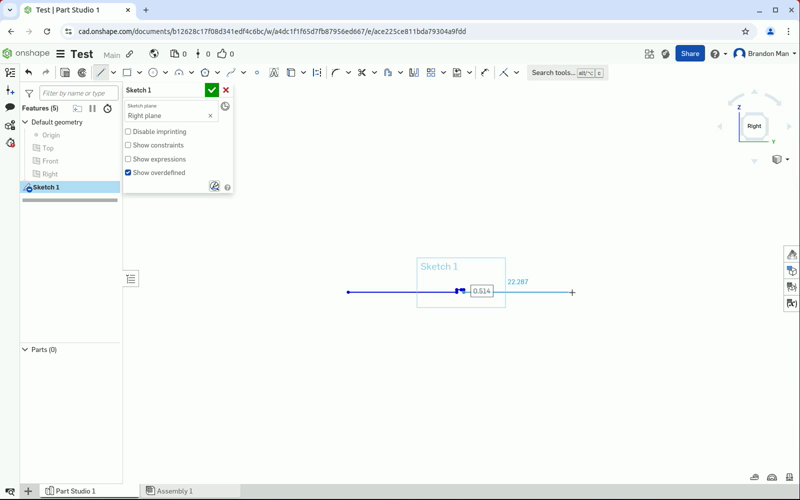
click(572, 292)
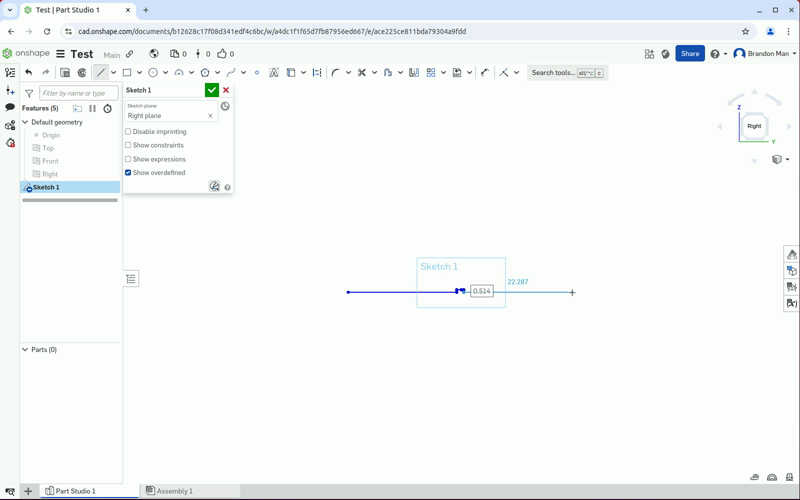
key_up(shift)
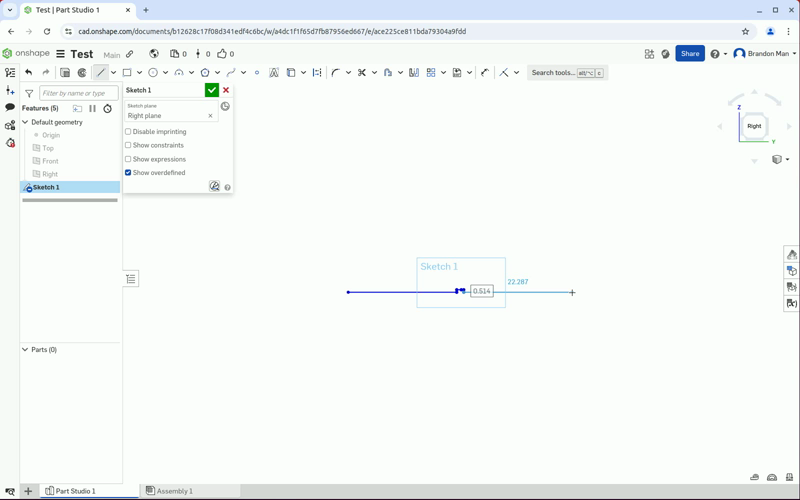
key_down(shift)
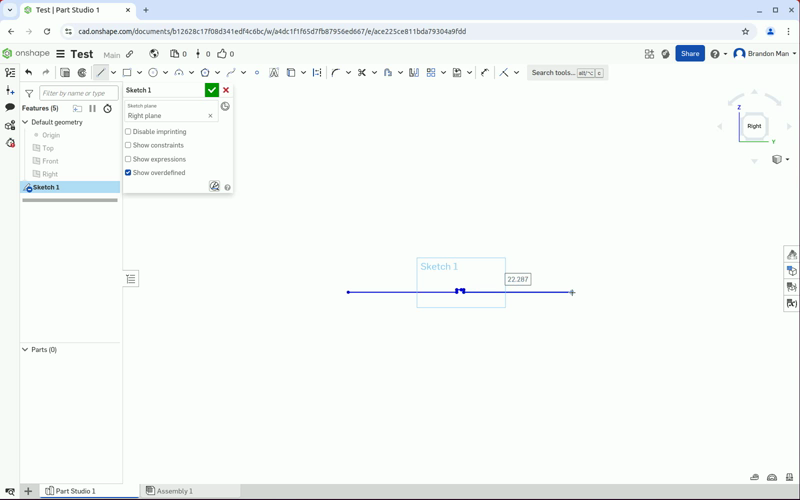
mouse_move(589, 292)
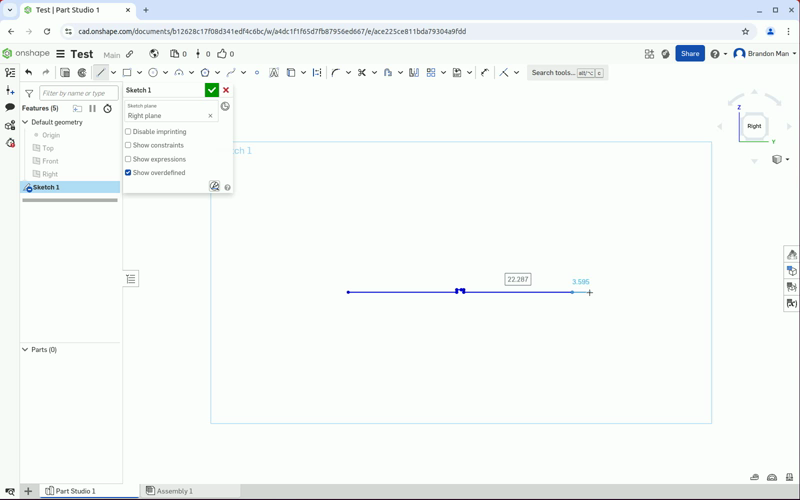
mouse_move(520, 275)
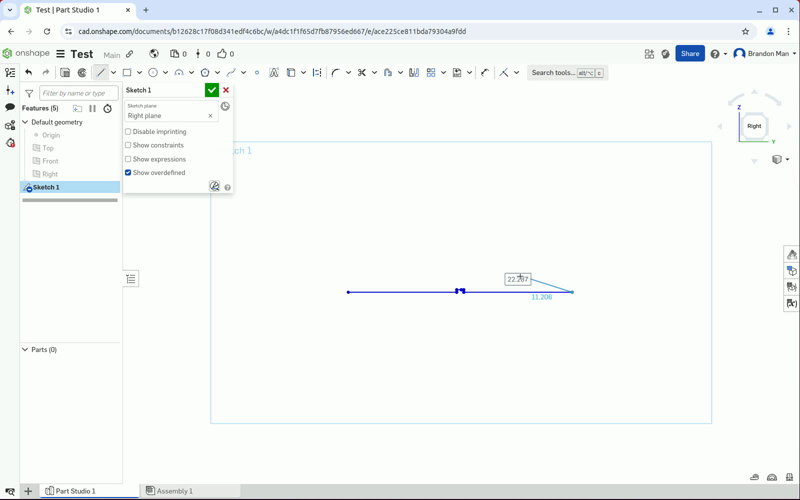
click(520, 275)
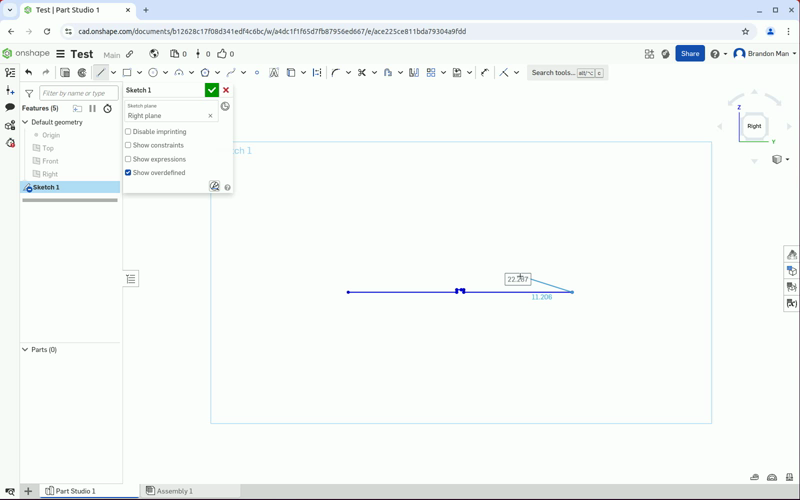
key_up(shift)
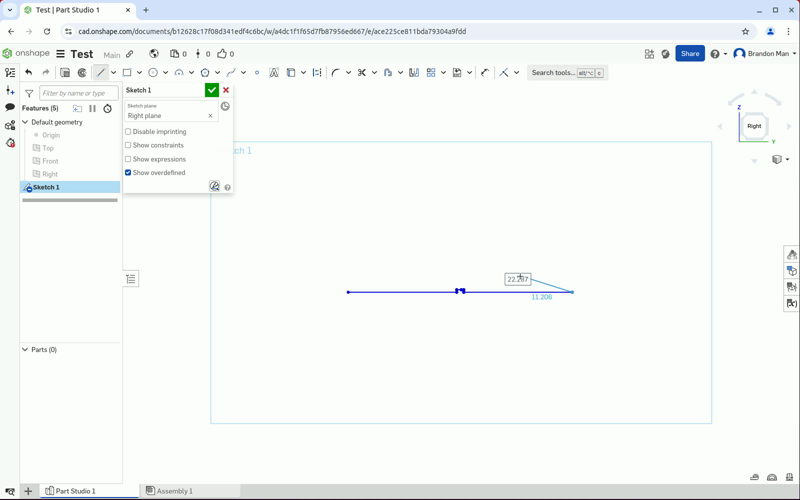
key(esc)
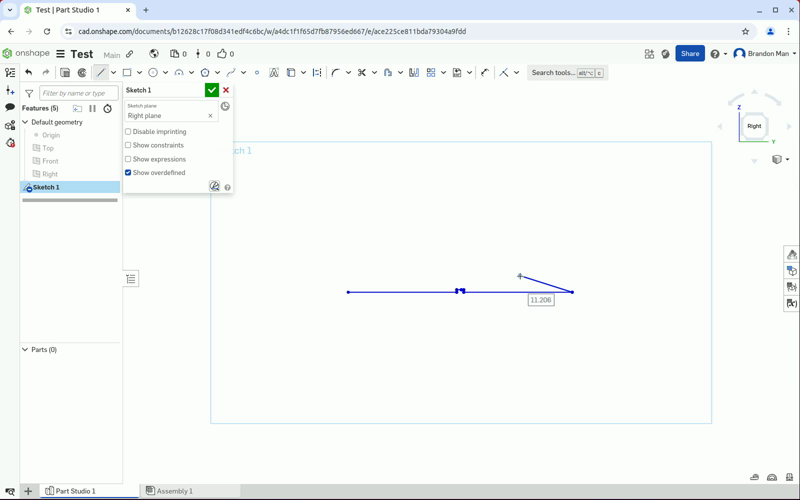
key(a)
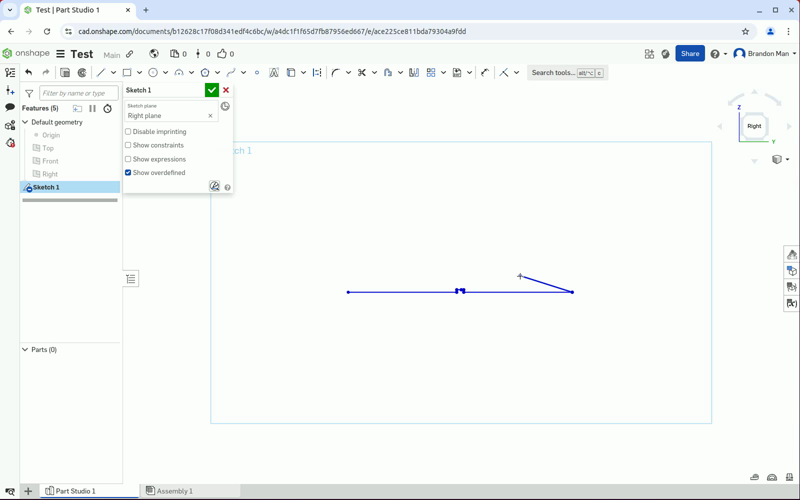
mouse_move(520, 275)
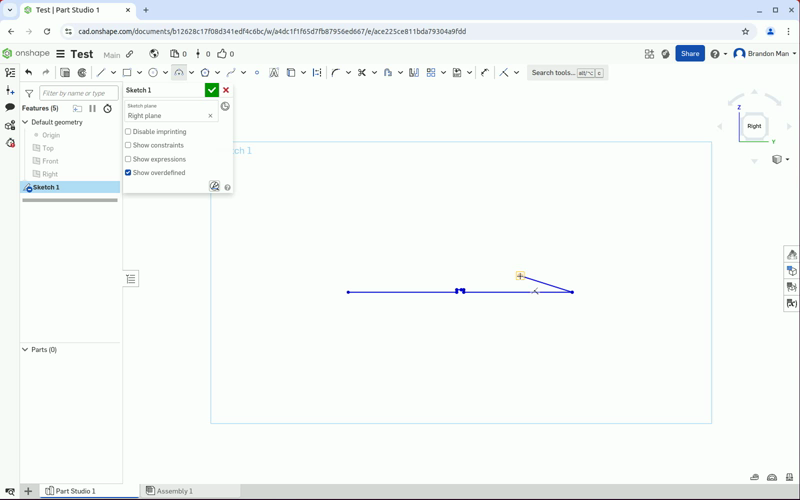
click(520, 275)
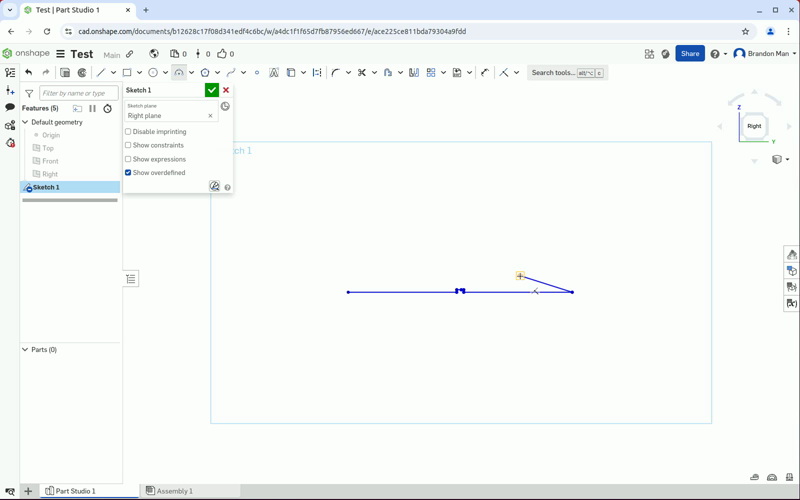
key_down(shift)
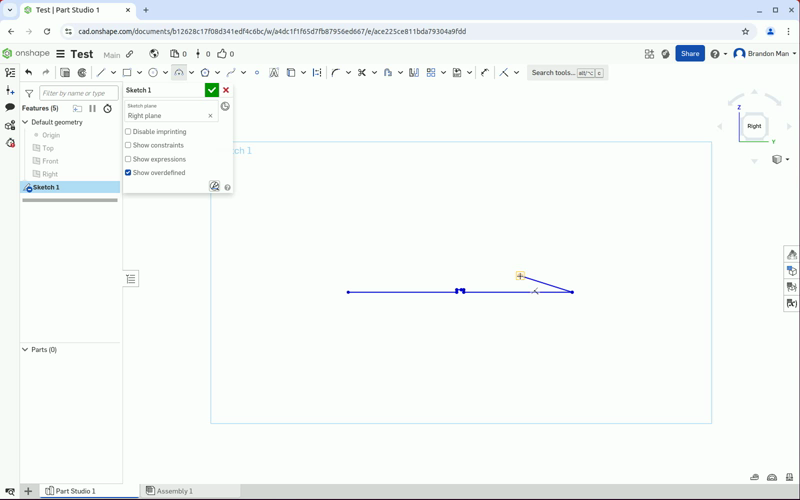
mouse_move(510, 273)
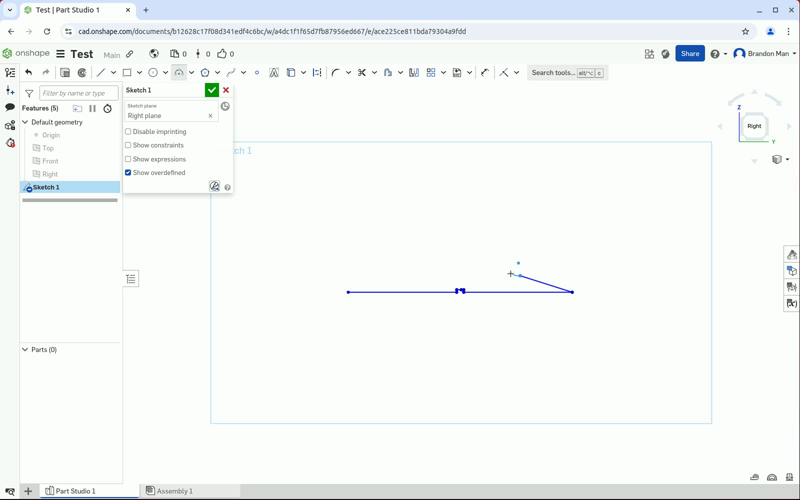
click(510, 273)
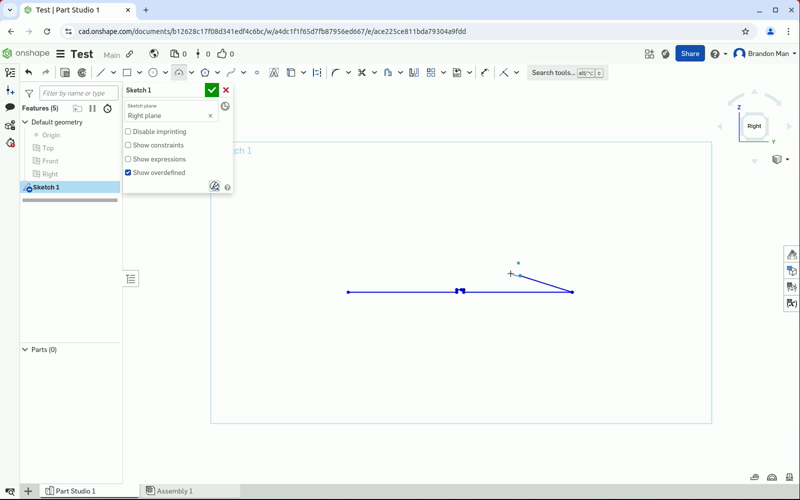
mouse_move(514, 278)
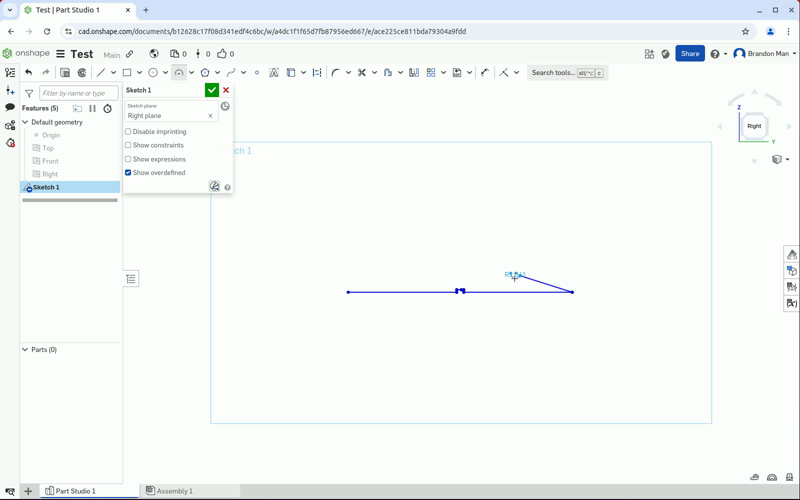
click(514, 278)
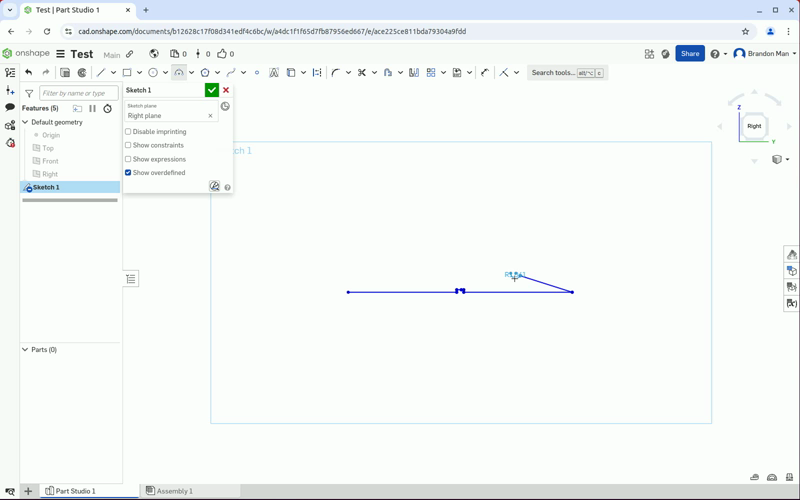
key_up(shift)
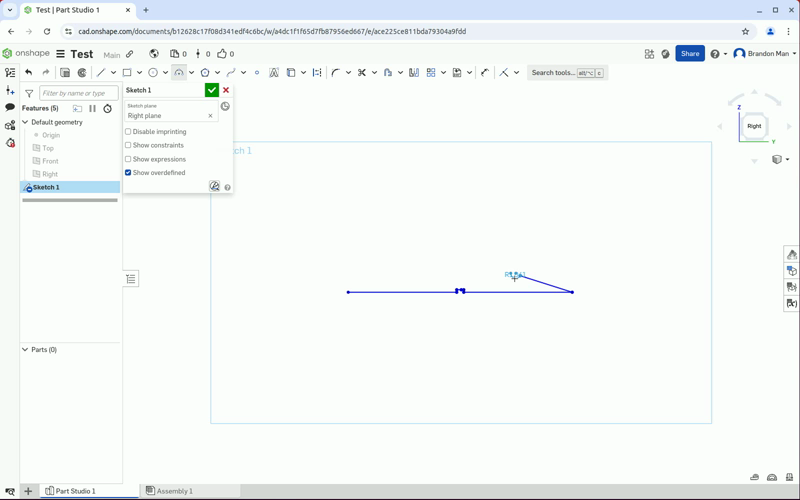
key(esc)
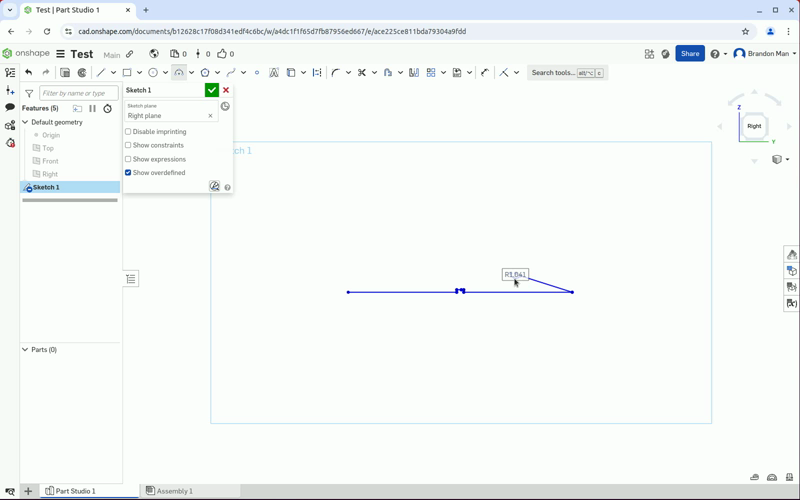
key(l)
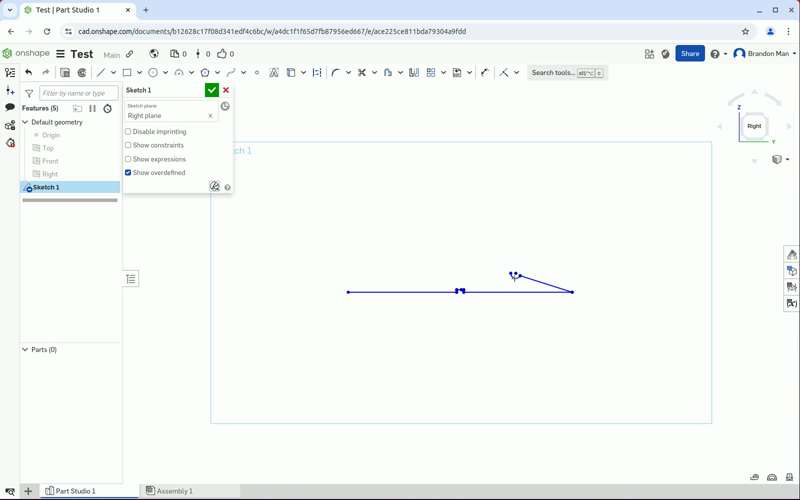
mouse_move(510, 273)
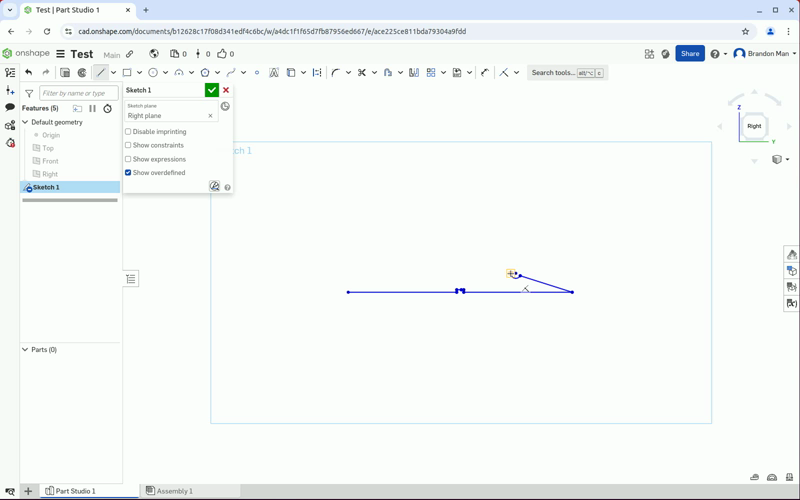
click(510, 273)
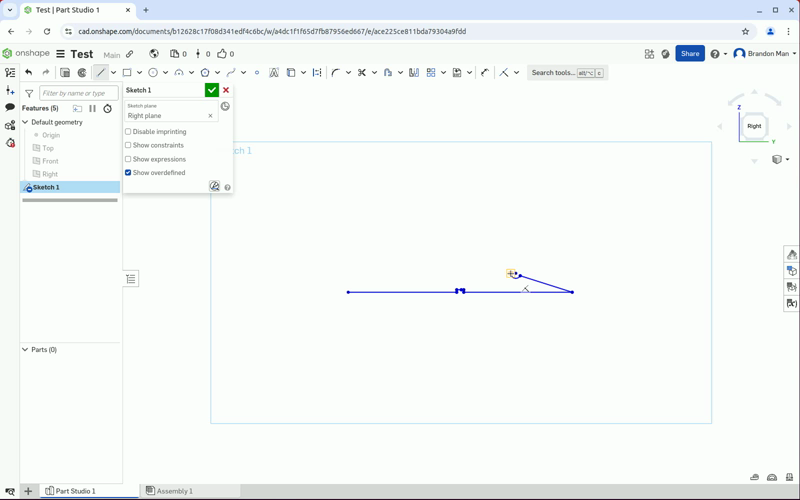
key_down(shift)
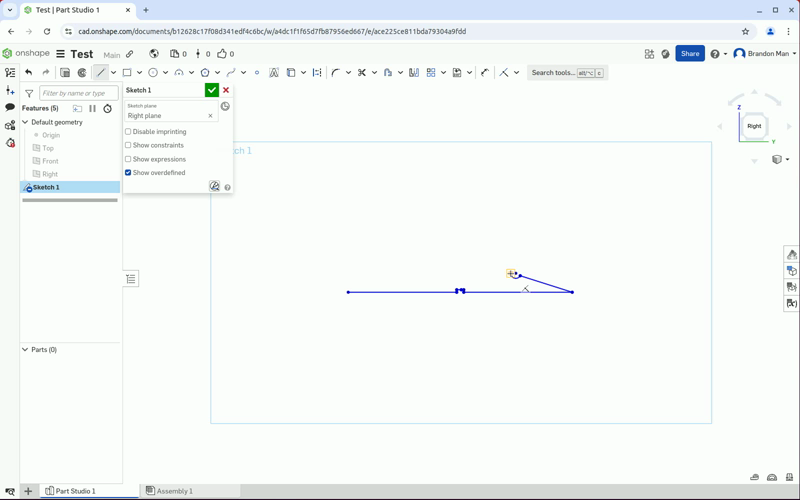
mouse_move(540, 273)
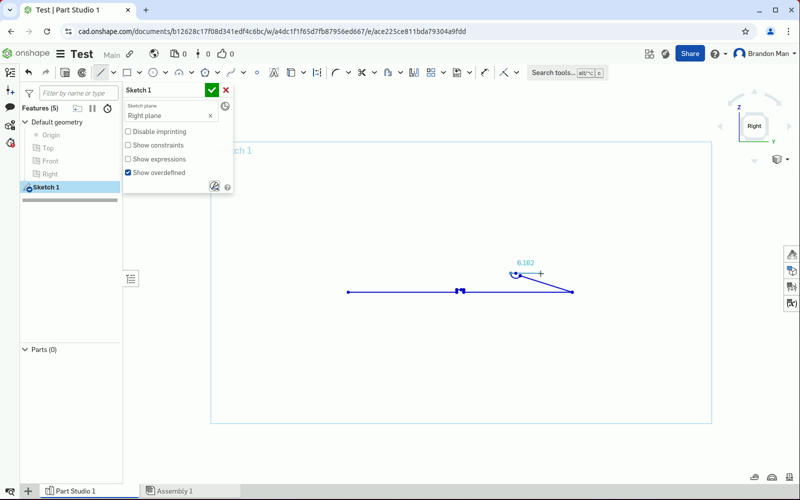
mouse_move(463, 273)
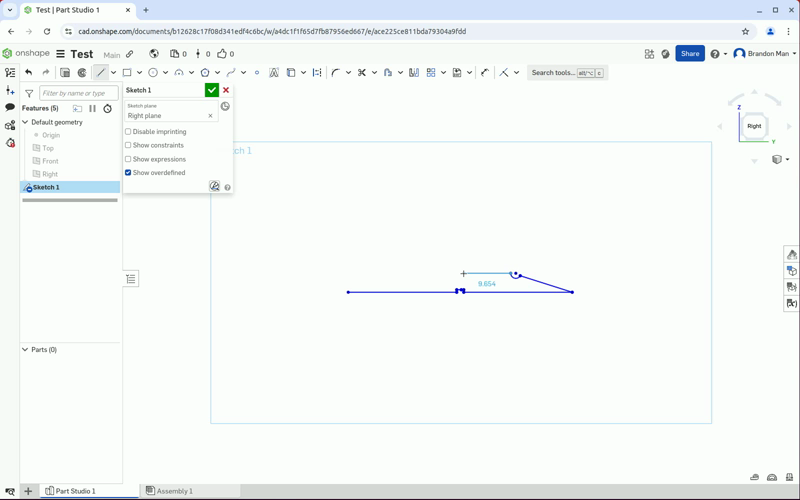
click(463, 273)
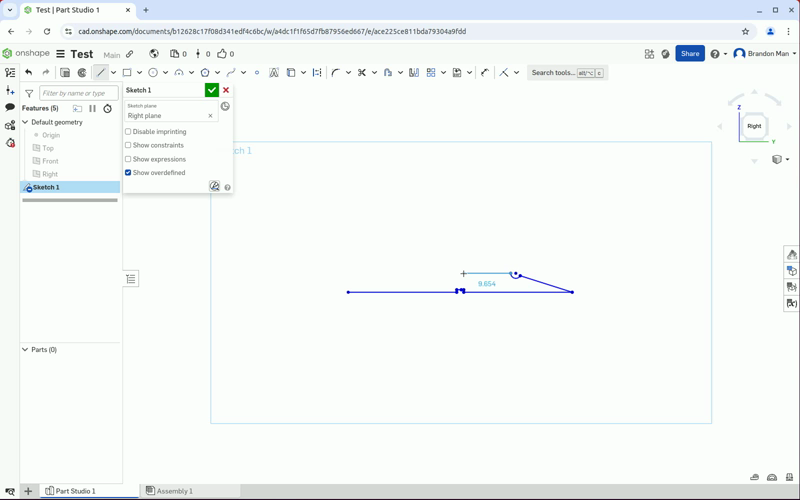
key_up(shift)
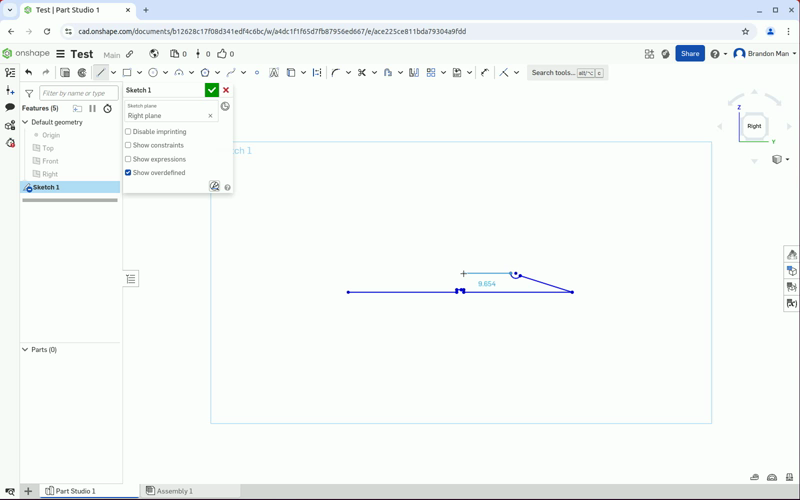
key_down(shift)
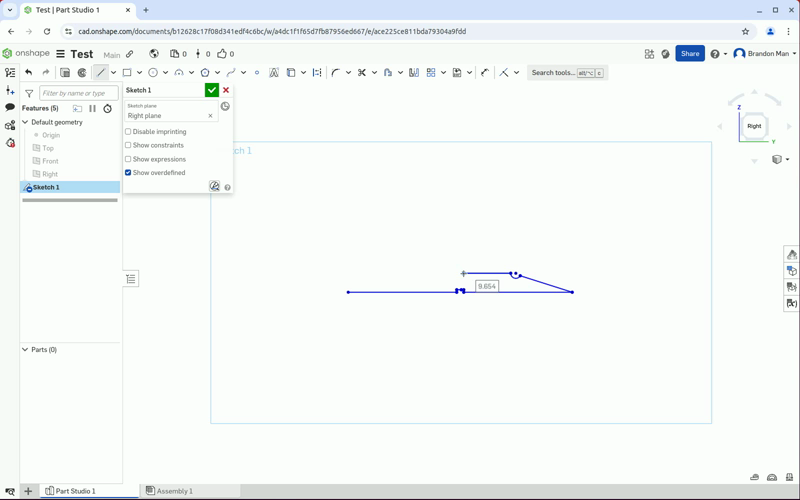
mouse_move(493, 273)
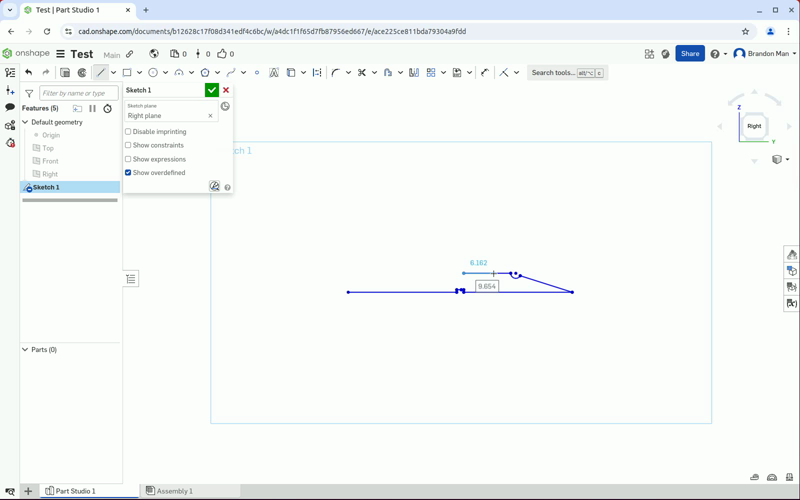
mouse_move(456, 273)
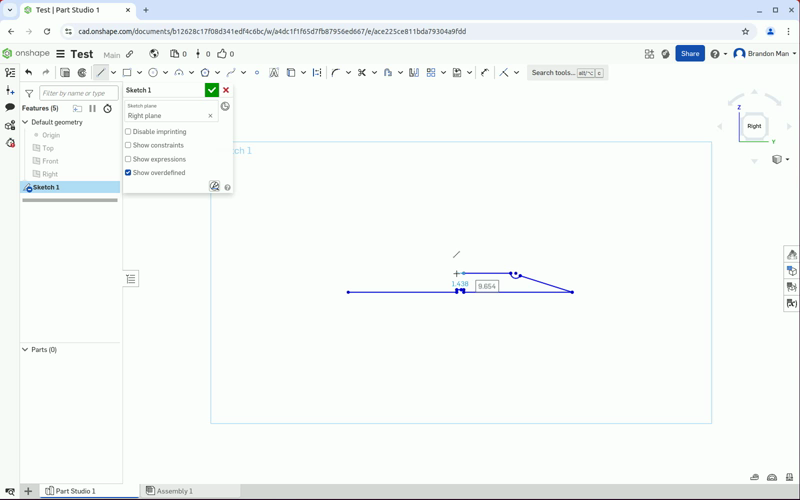
scroll(6)
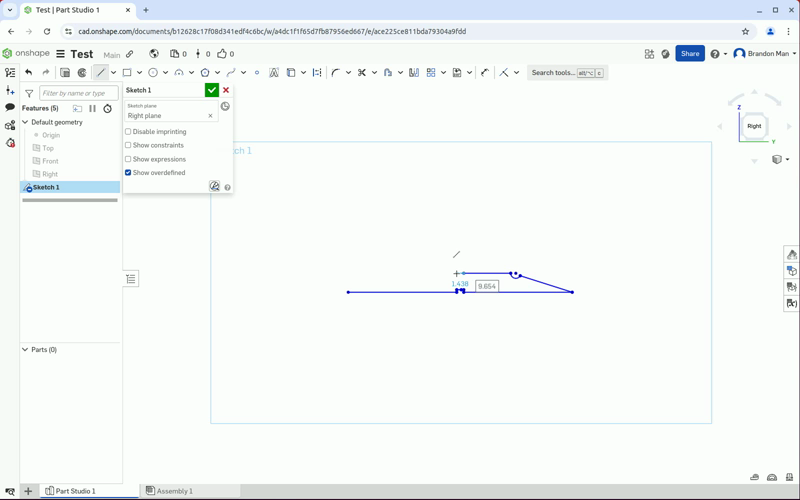
scroll(6)
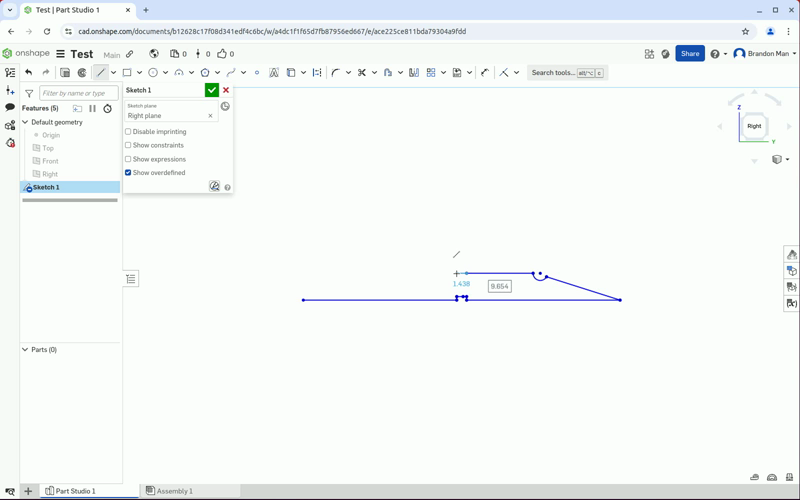
scroll(6)
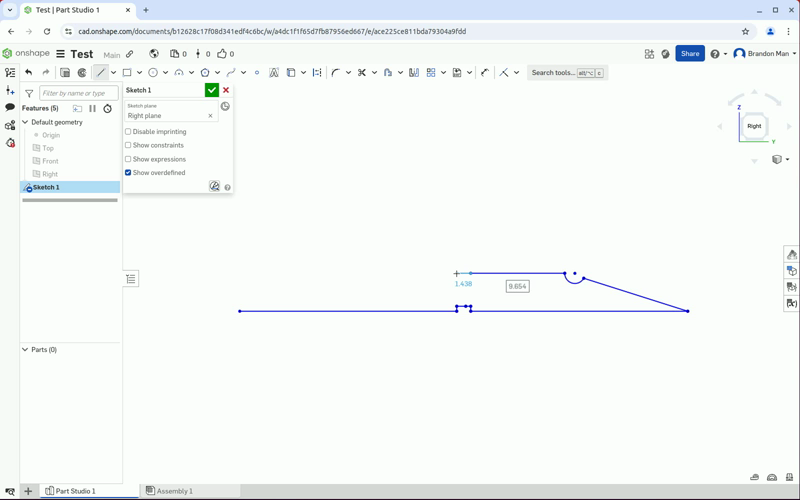
scroll(6)
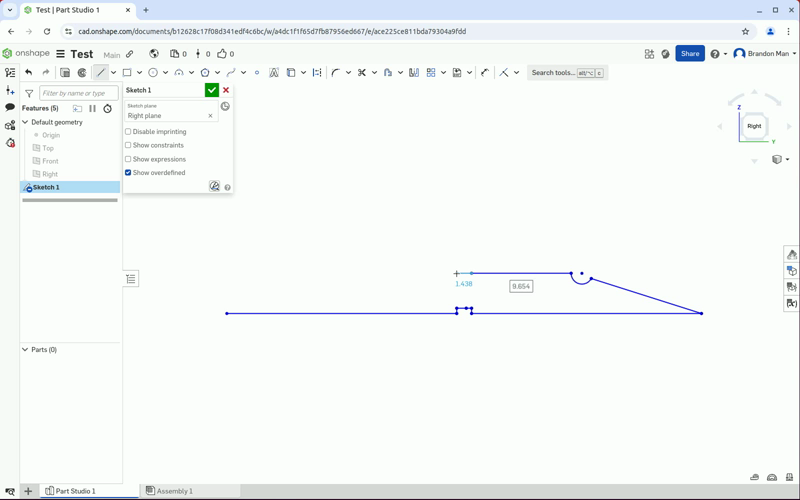
scroll(6)
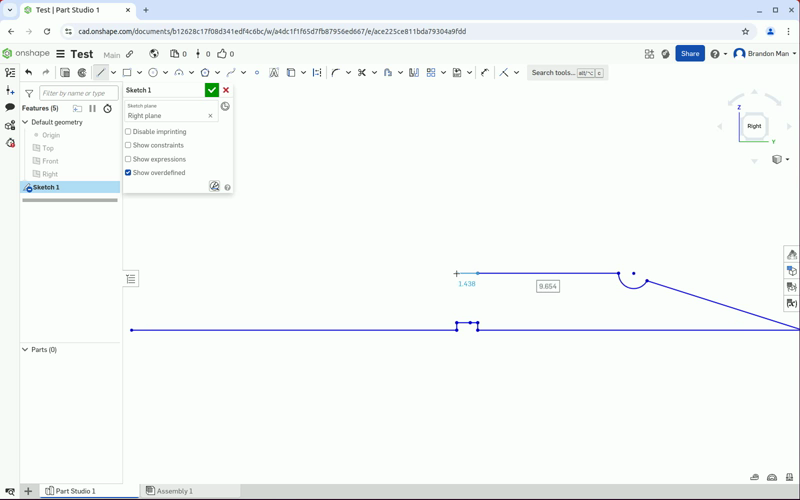
scroll(6)
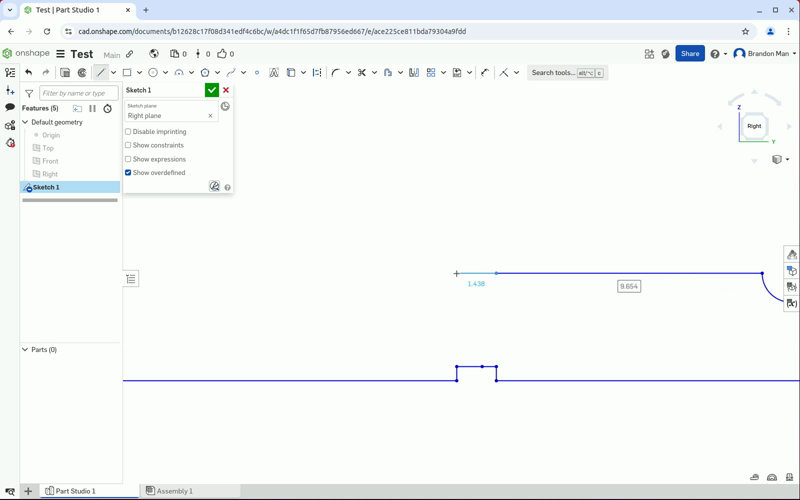
scroll(6)
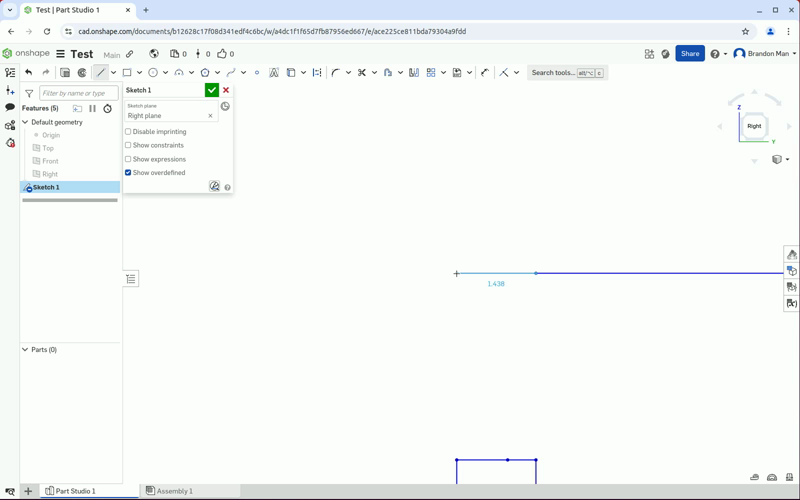
click(456, 273)
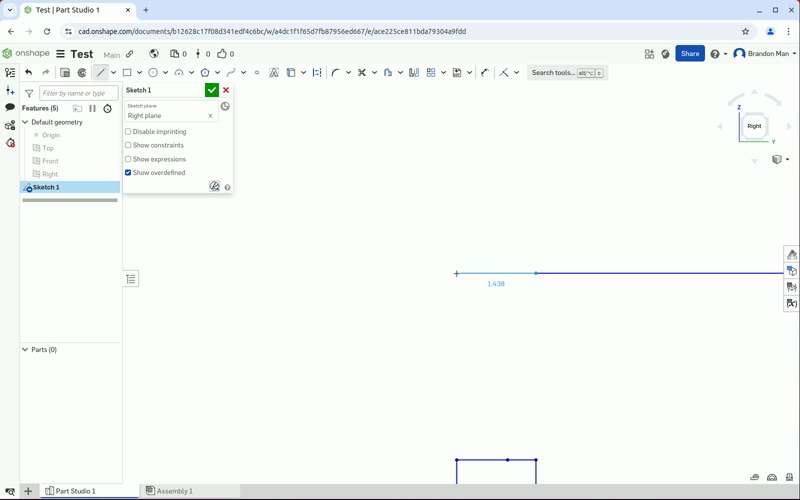
scroll(-6)
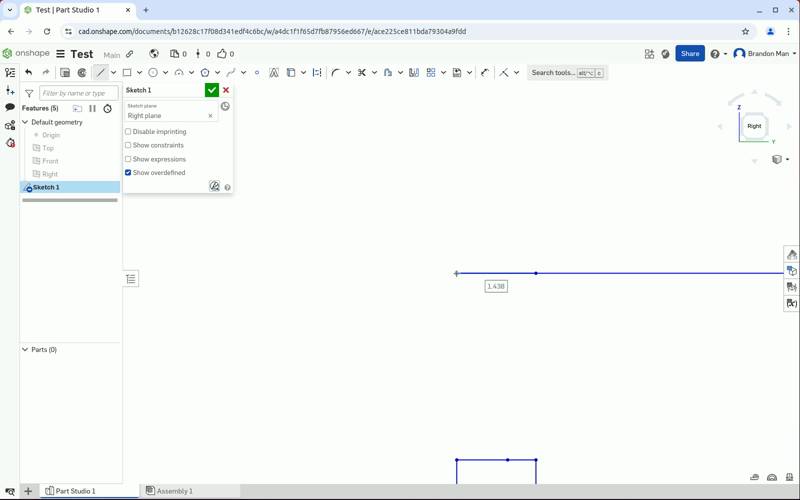
scroll(-6)
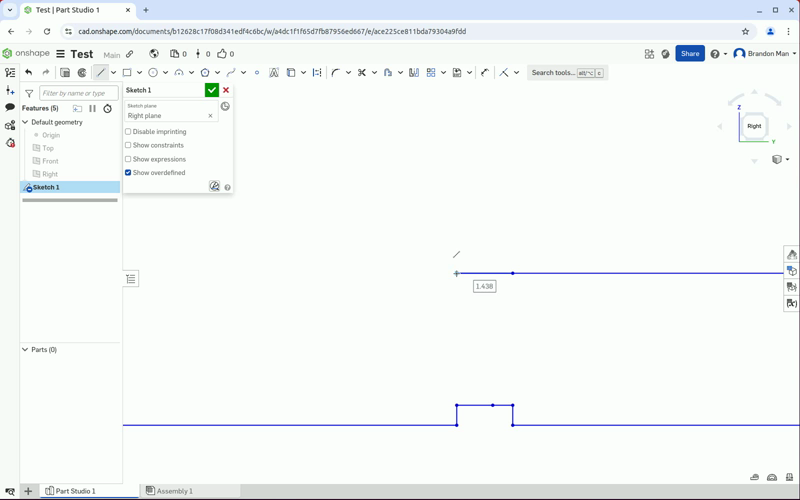
scroll(-6)
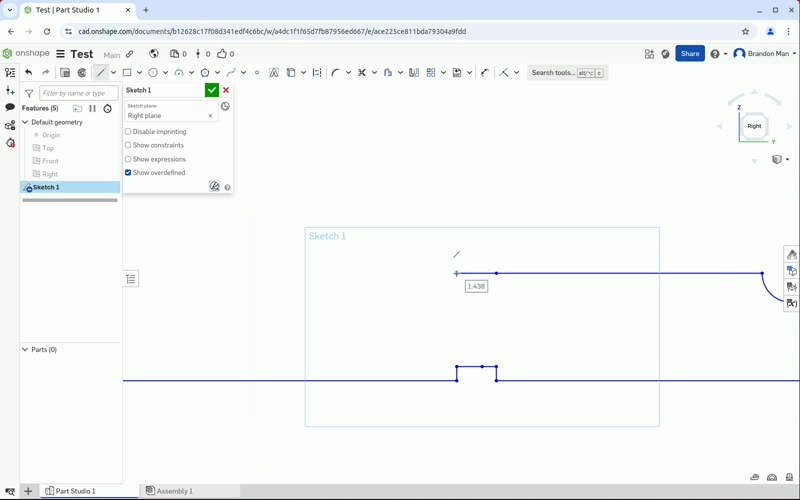
scroll(-6)
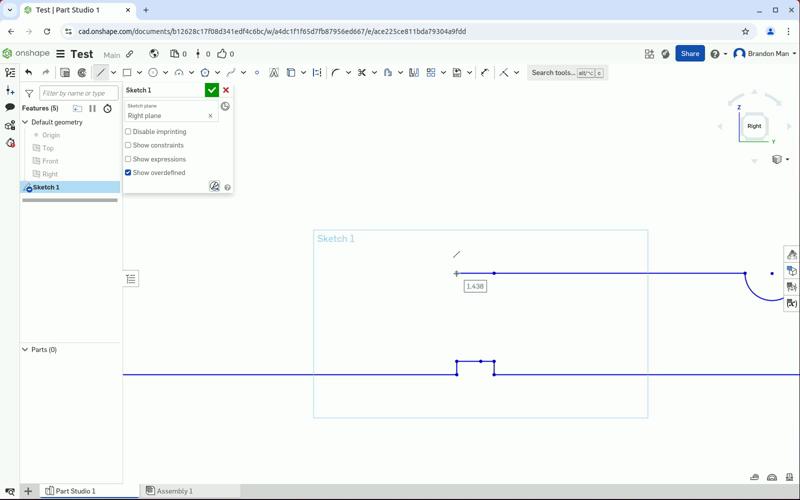
scroll(-6)
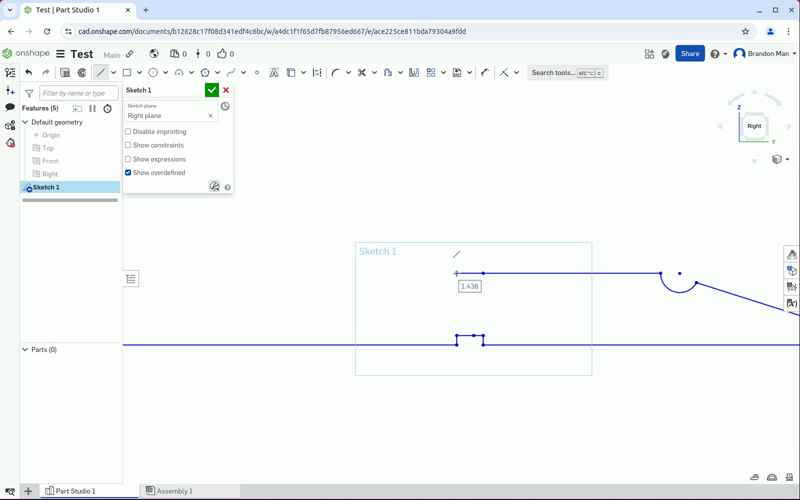
scroll(-6)
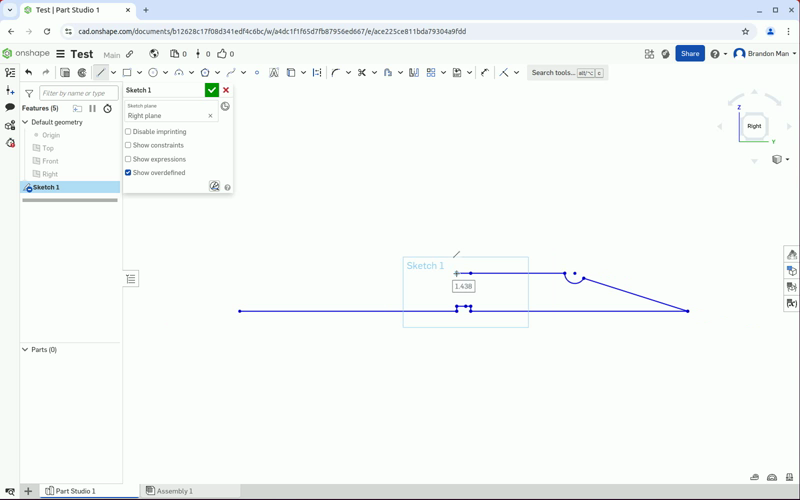
scroll(-6)
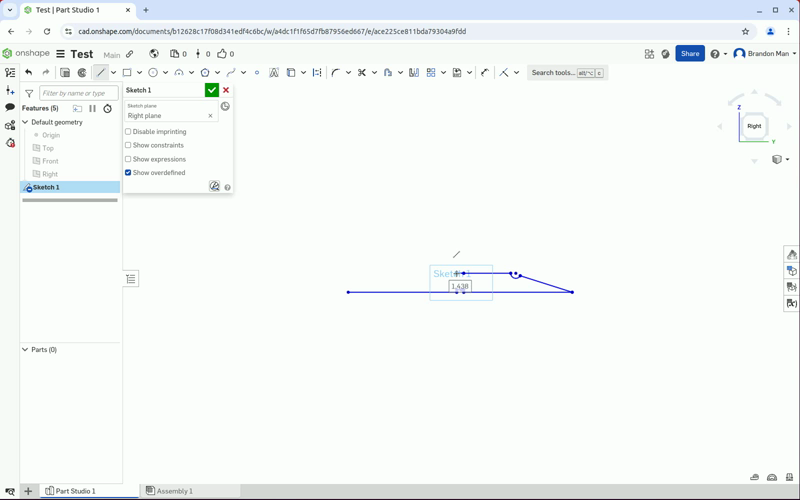
key_up(shift)
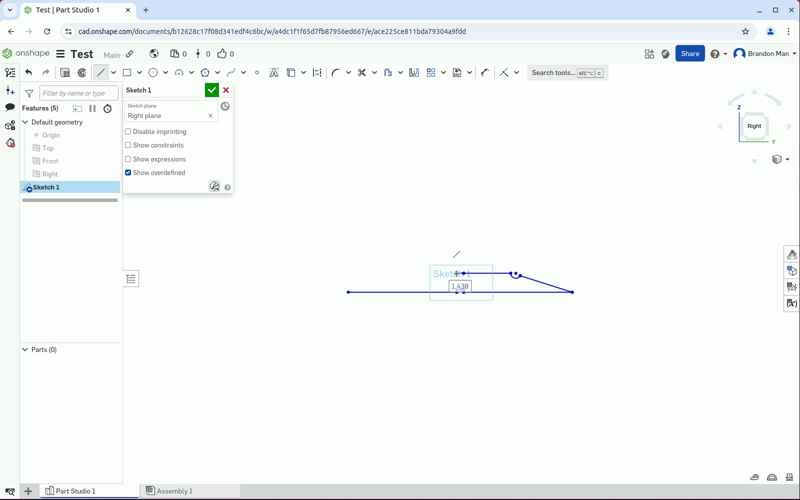
key_down(shift)
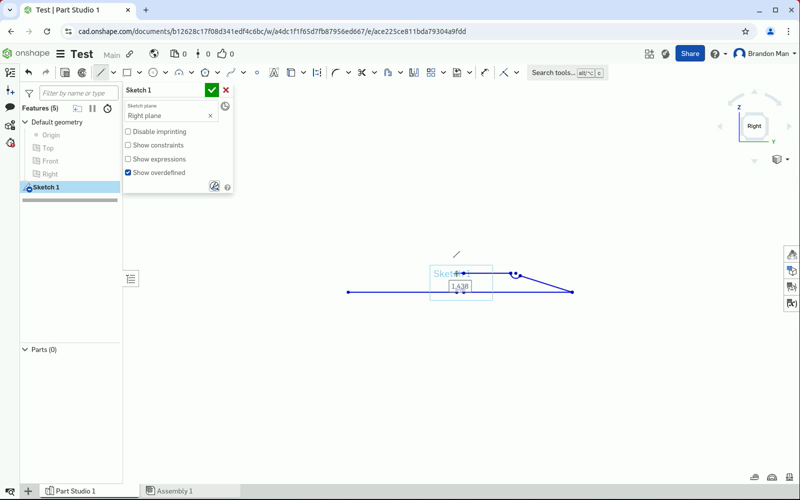
mouse_move(486, 273)
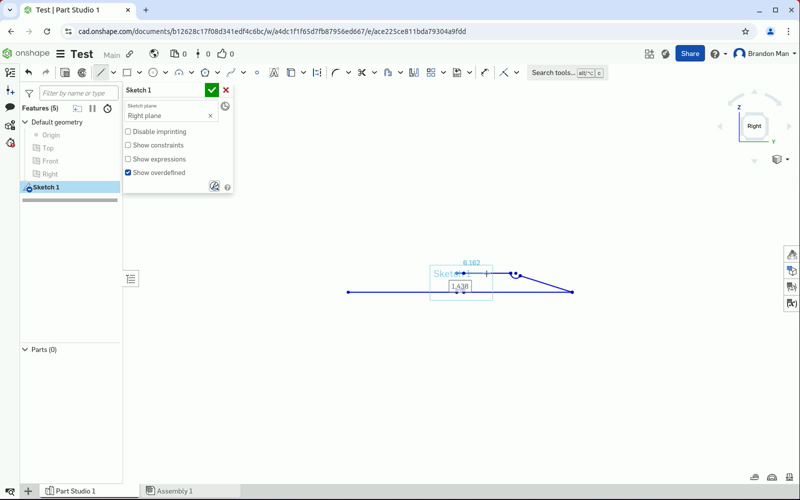
mouse_move(416, 273)
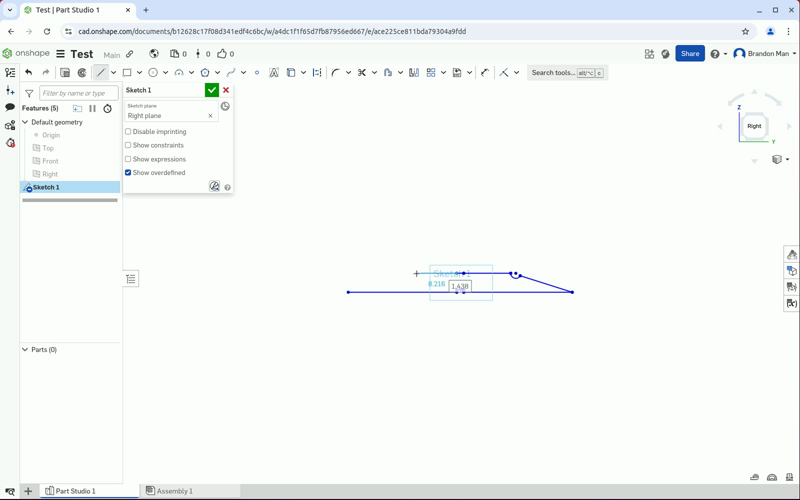
click(416, 273)
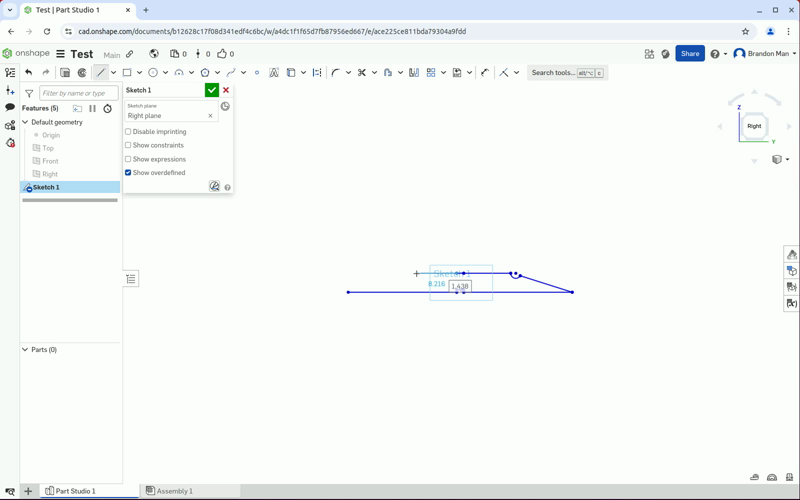
key_up(shift)
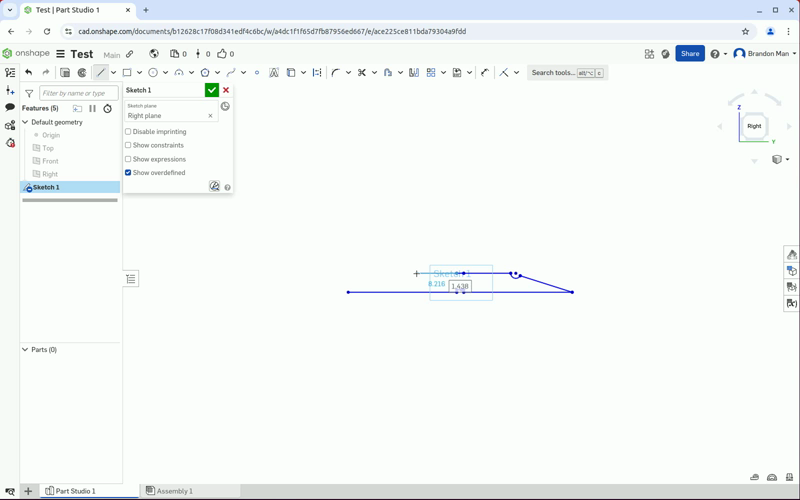
key(esc)
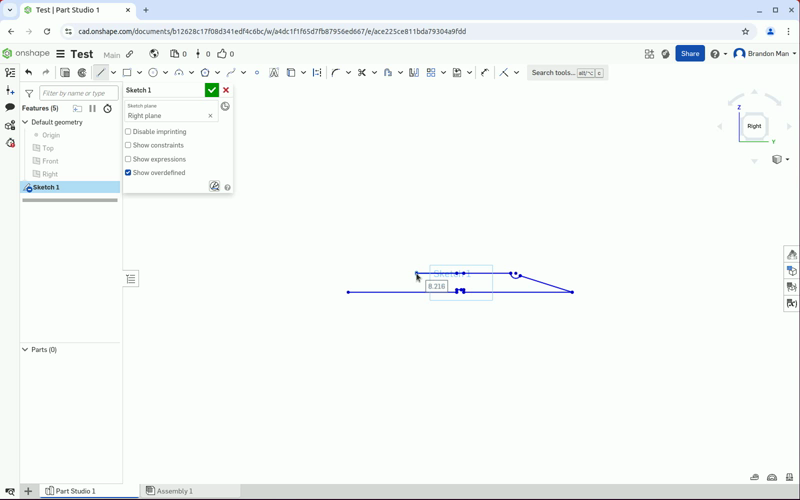
key(a)
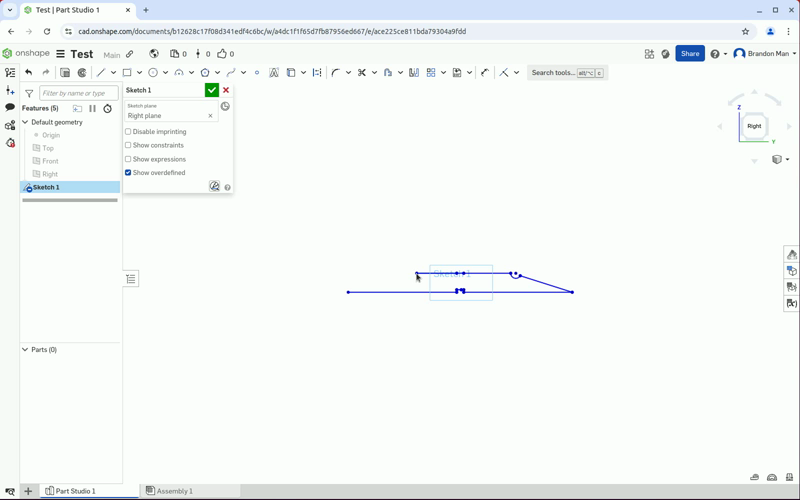
mouse_move(416, 273)
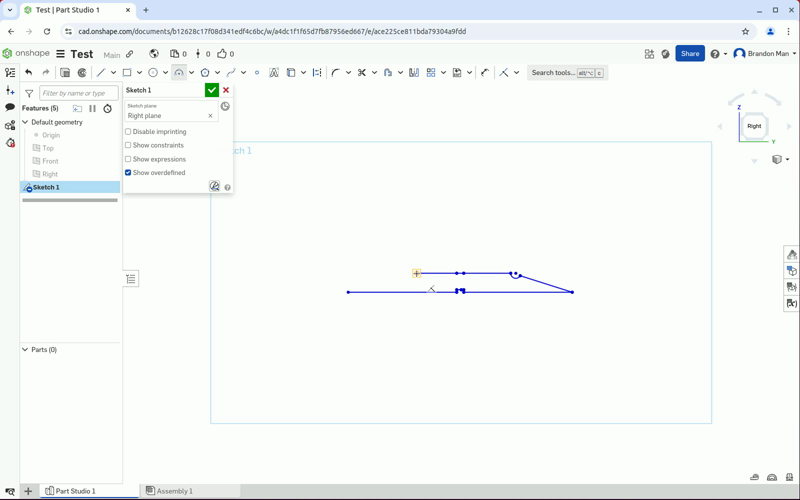
click(416, 273)
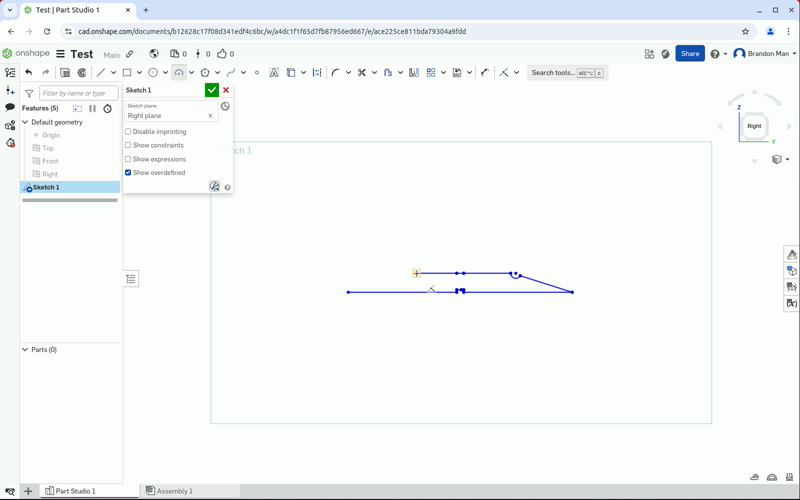
key_down(shift)
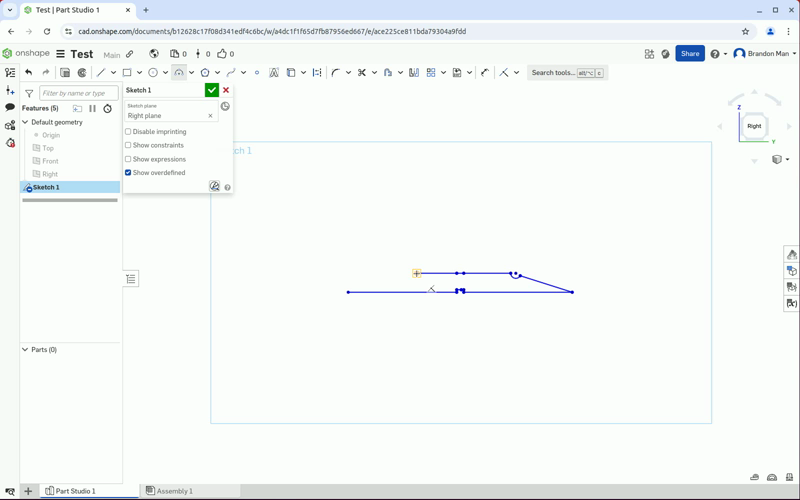
mouse_move(392, 273)
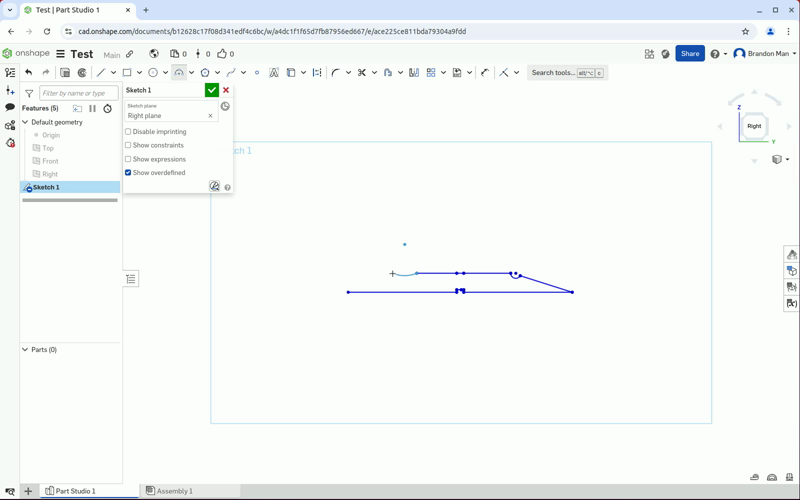
click(392, 273)
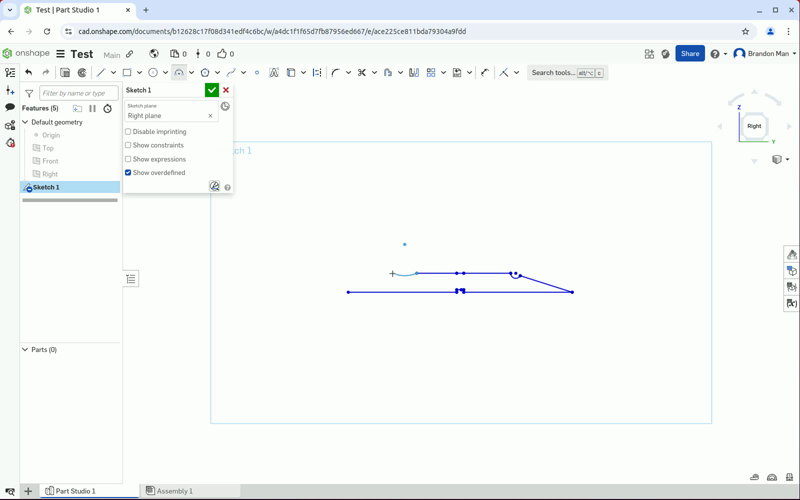
mouse_move(404, 285)
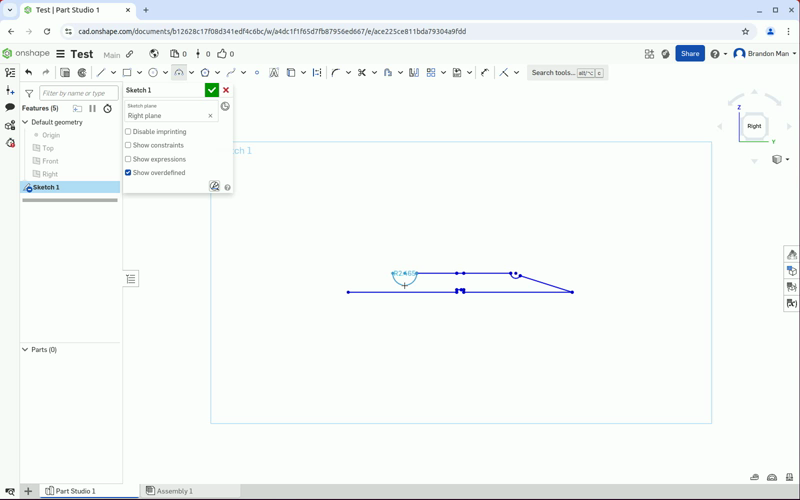
click(404, 285)
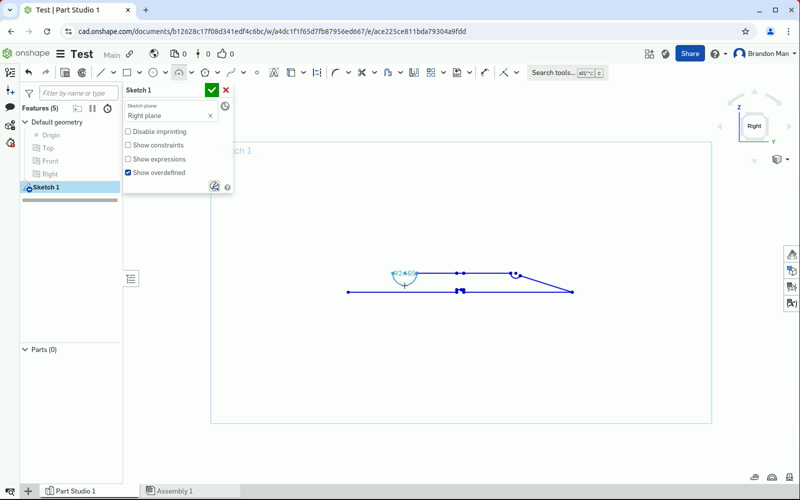
key_up(shift)
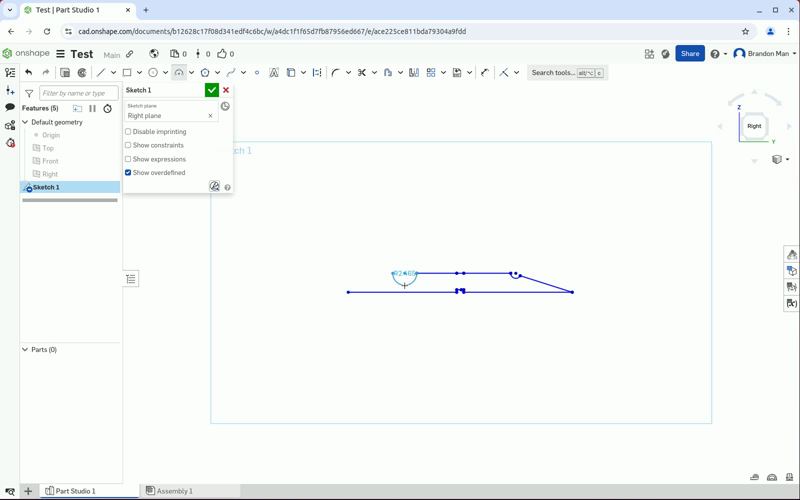
key(esc)
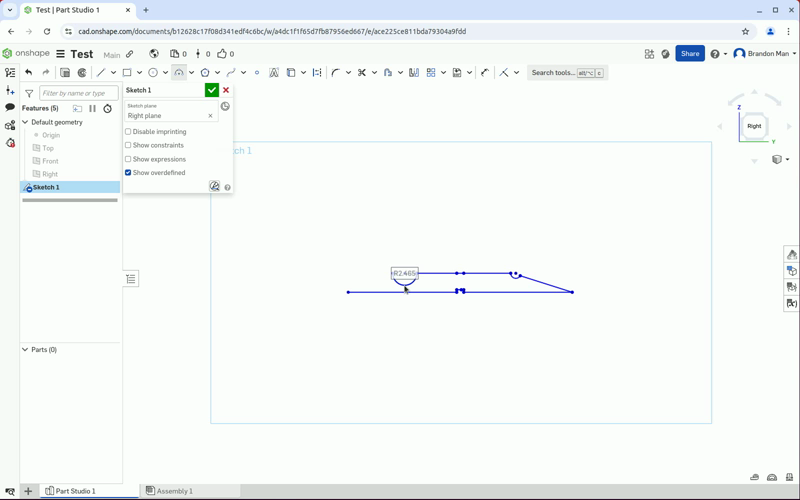
key(l)
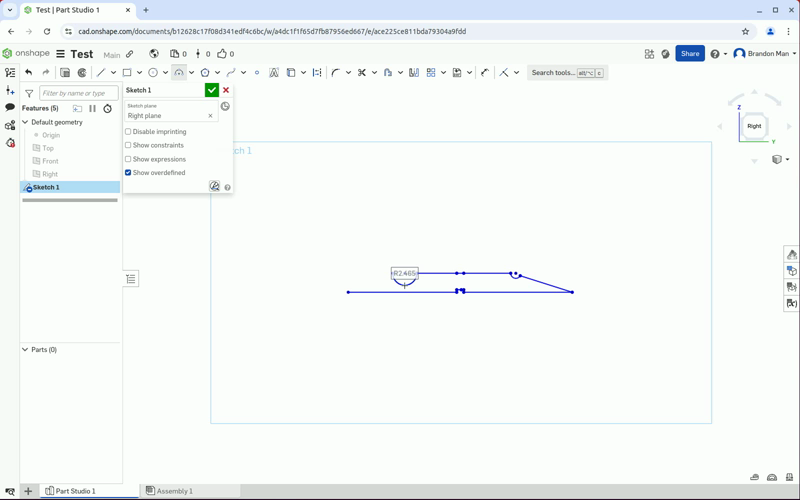
mouse_move(392, 273)
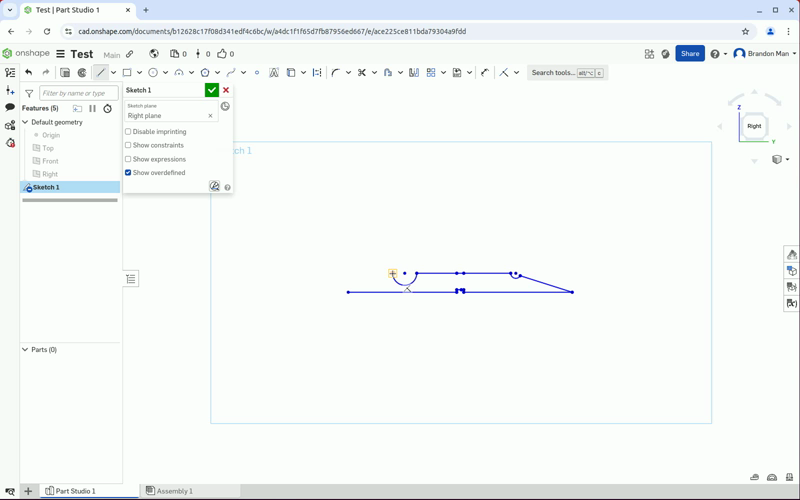
click(392, 273)
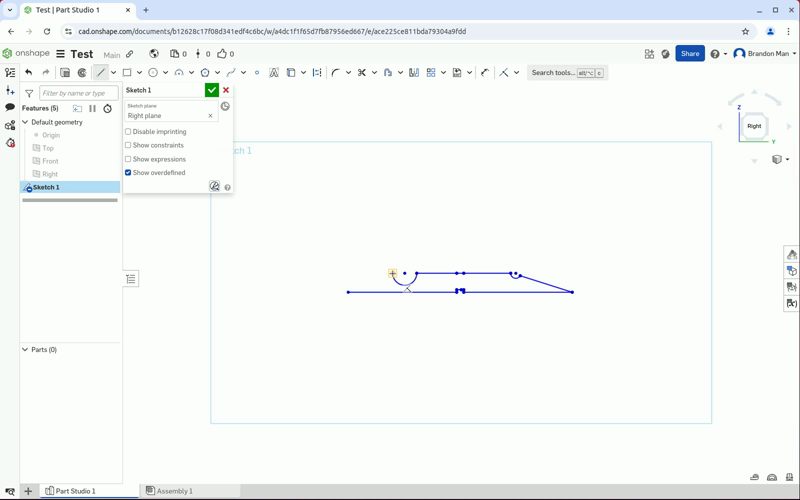
mouse_move(422, 273)
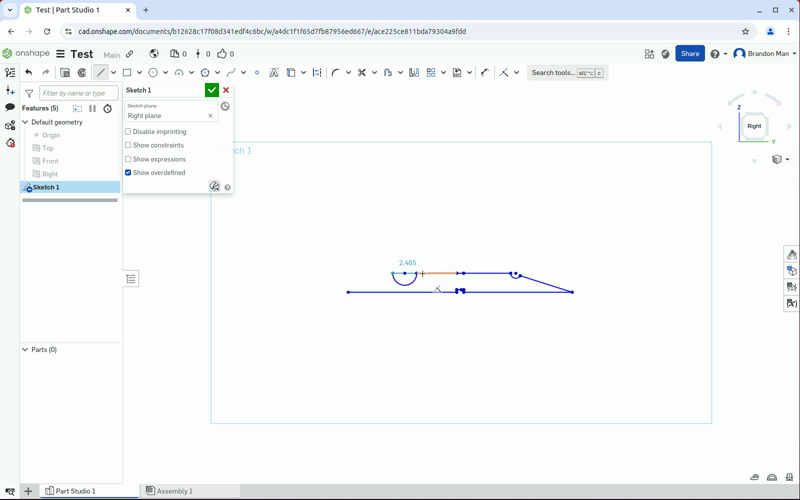
key_down(shift)
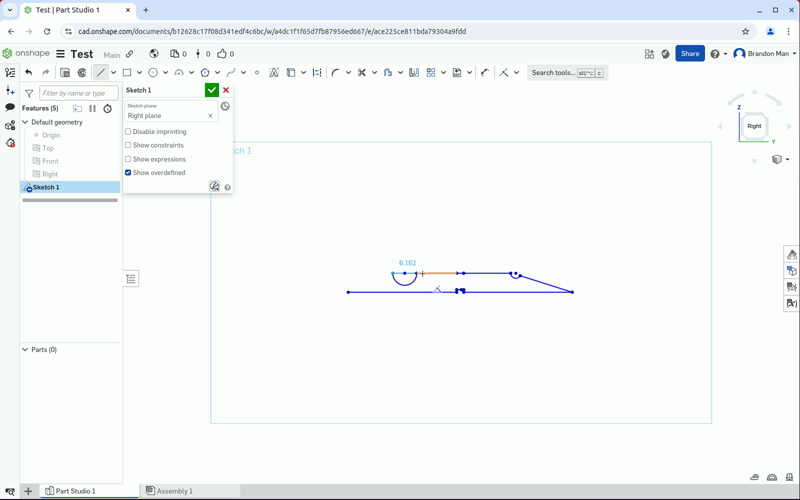
mouse_move(348, 292)
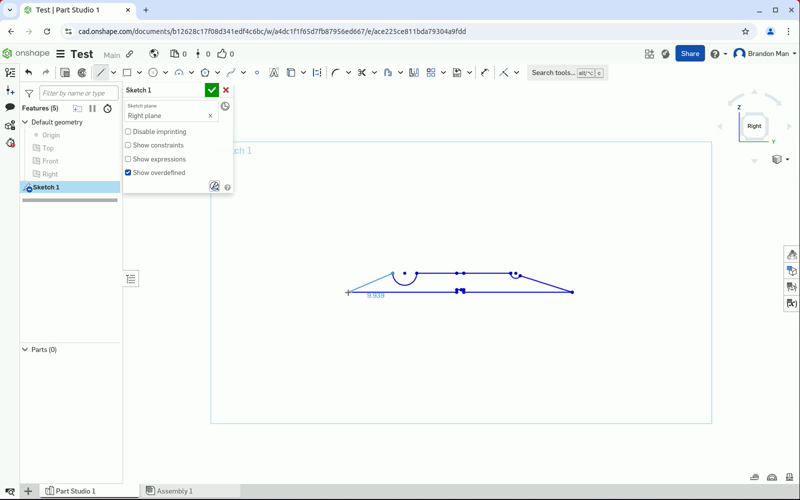
key_up(shift)
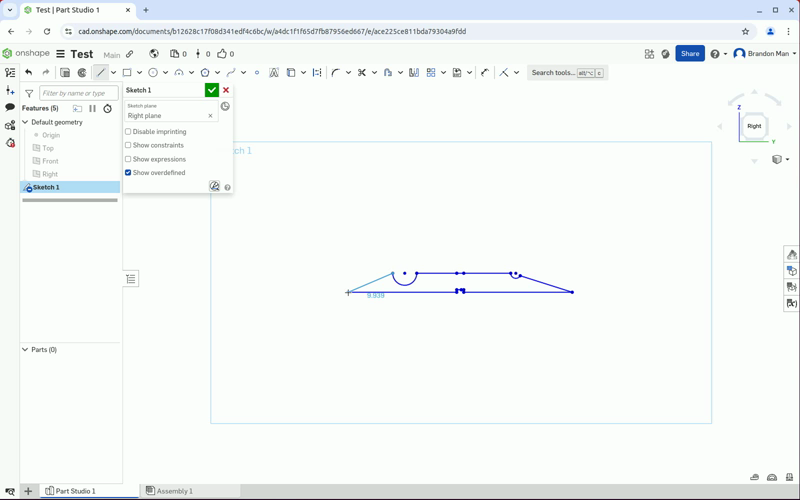
click(348, 292)
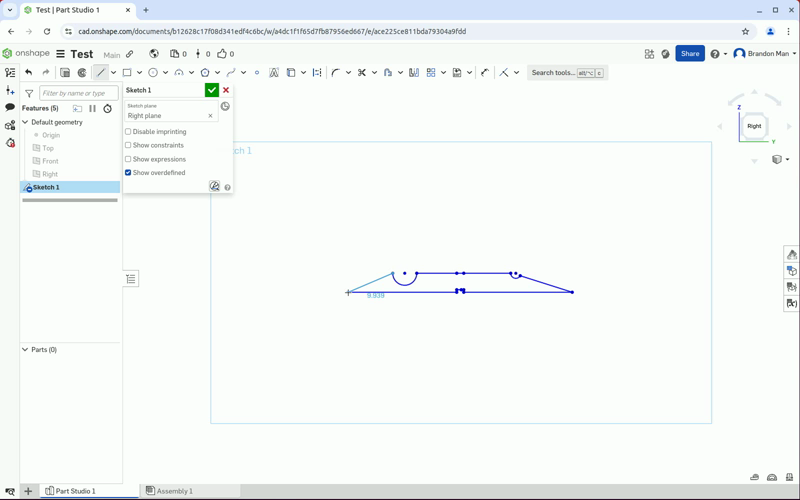
key(esc)
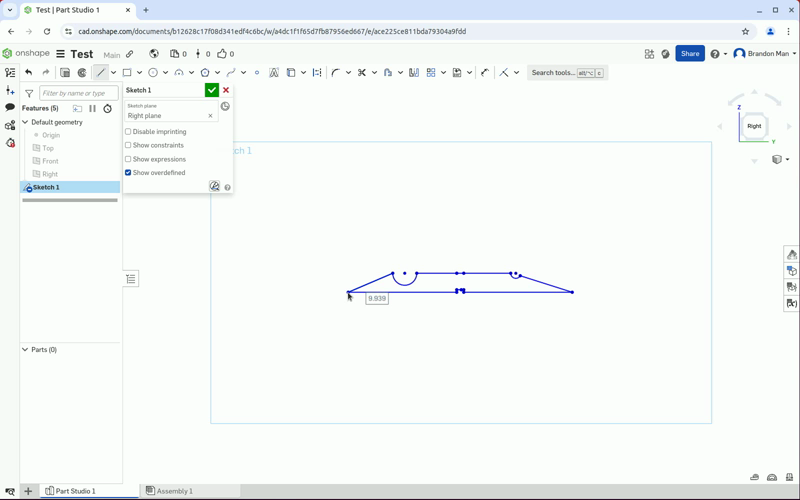
mouse_move(482, 288)
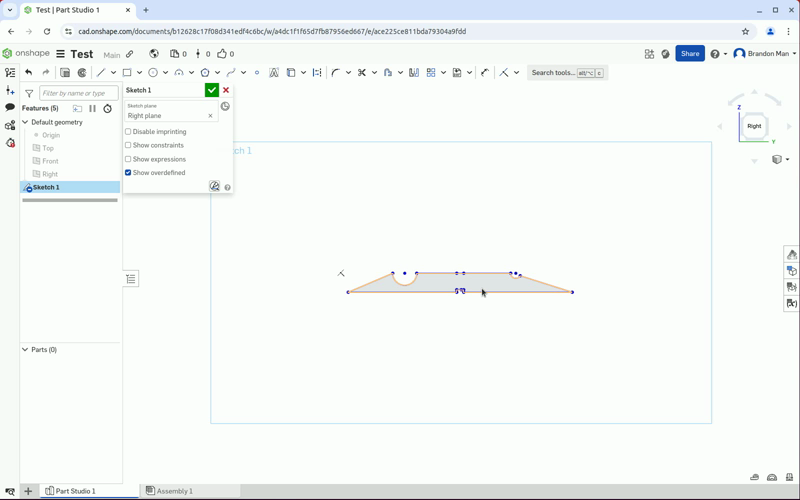
scroll(6)
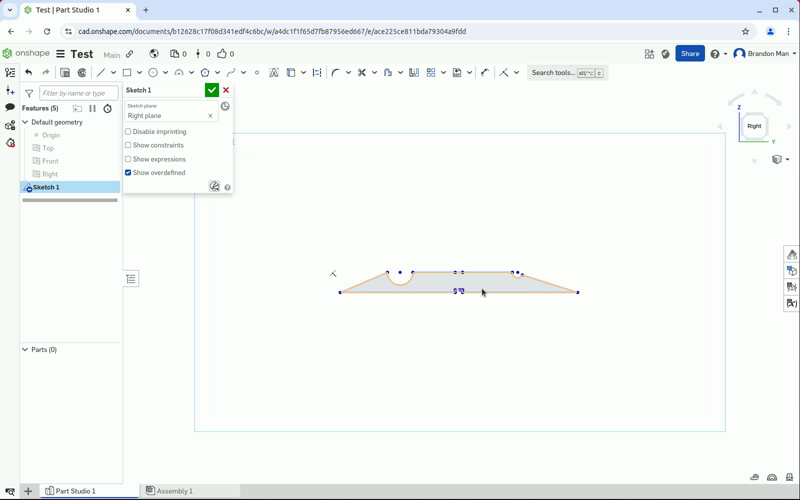
scroll(6)
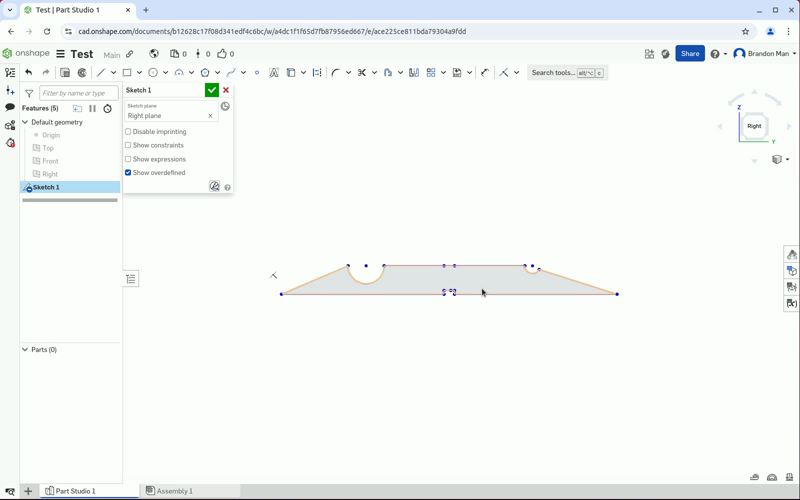
scroll(6)
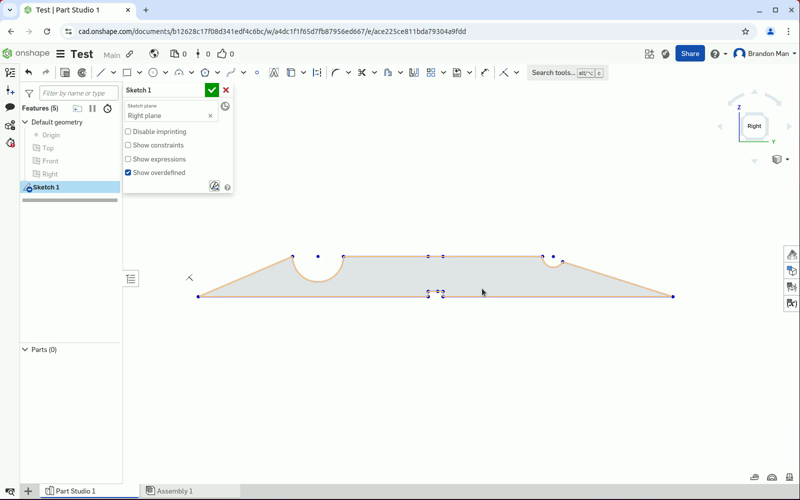
scroll(6)
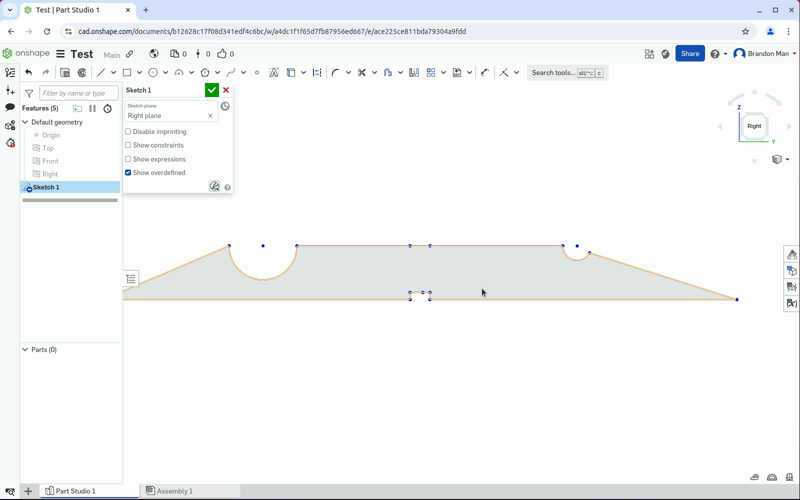
scroll(6)
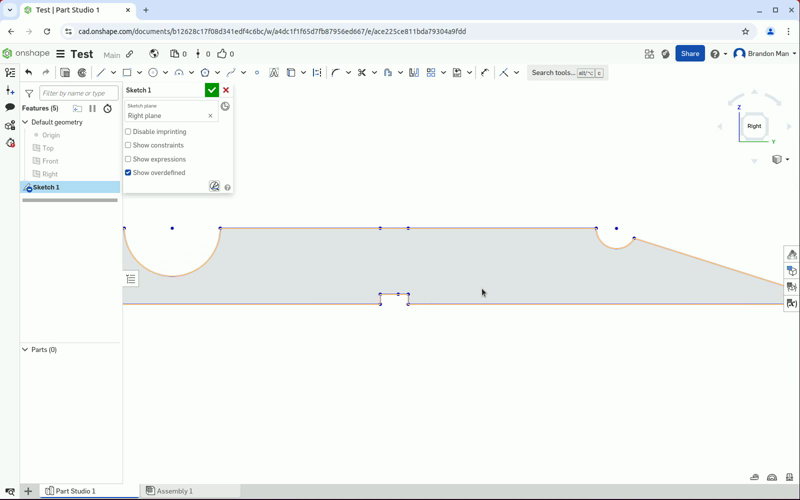
scroll(6)
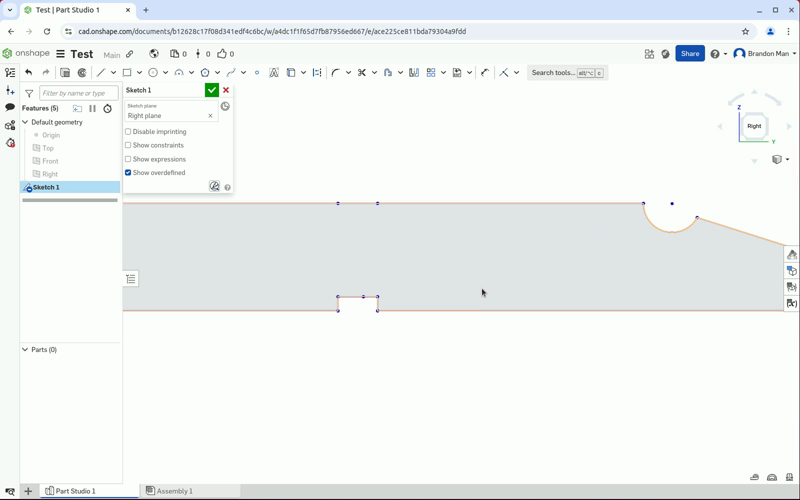
scroll(6)
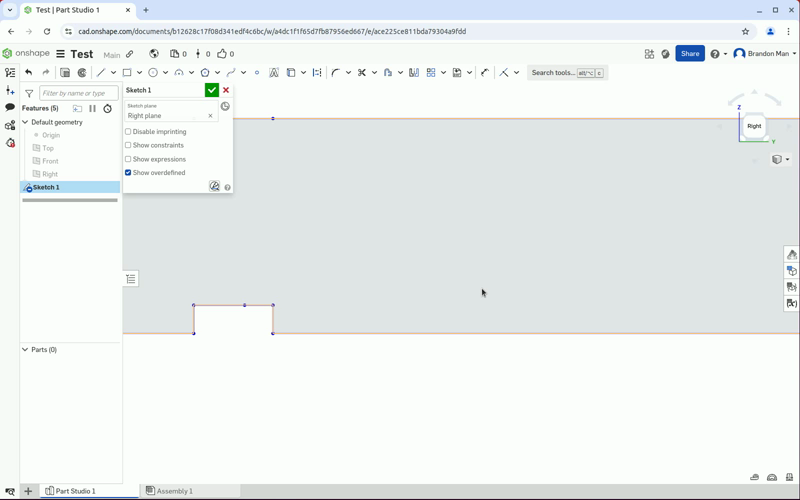
click(482, 288)
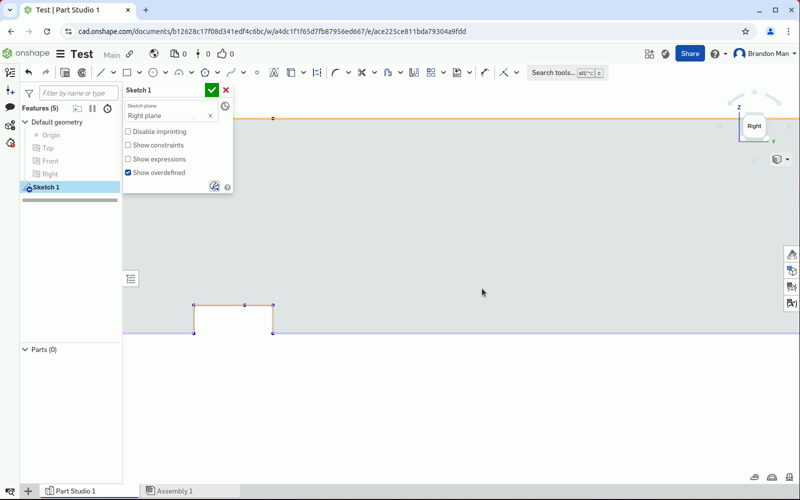
scroll(-6)
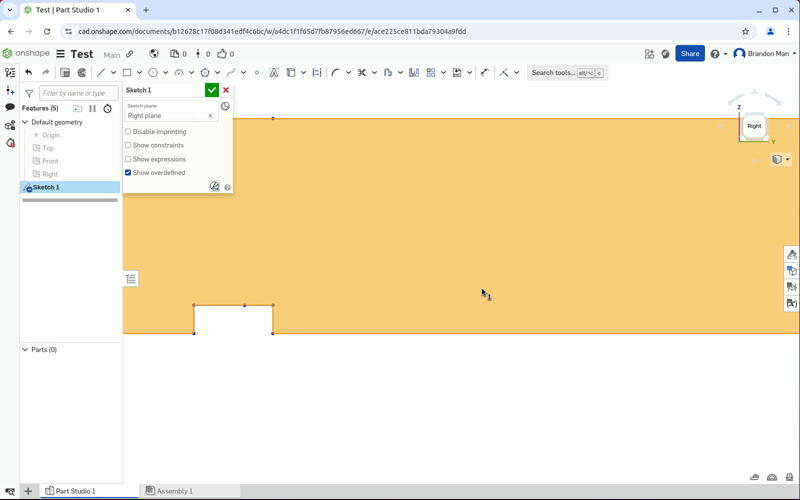
scroll(-6)
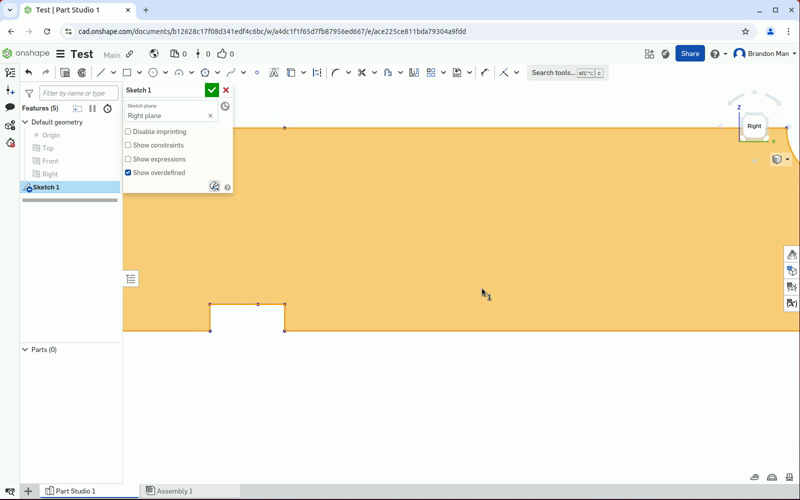
scroll(-6)
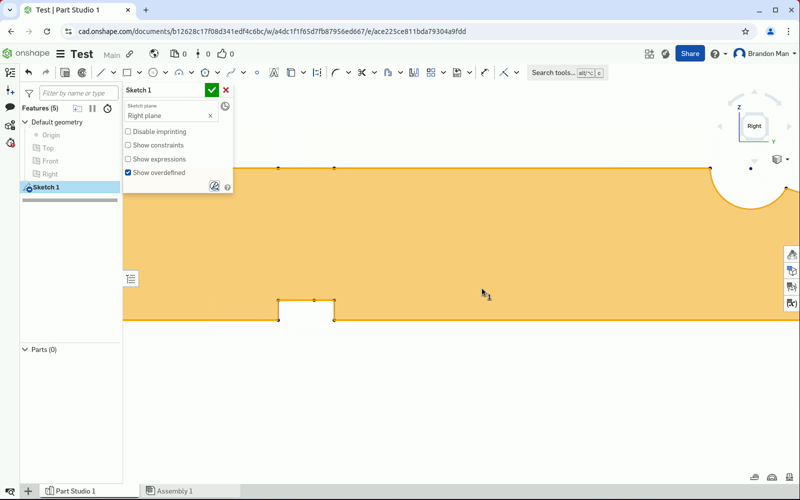
scroll(-6)
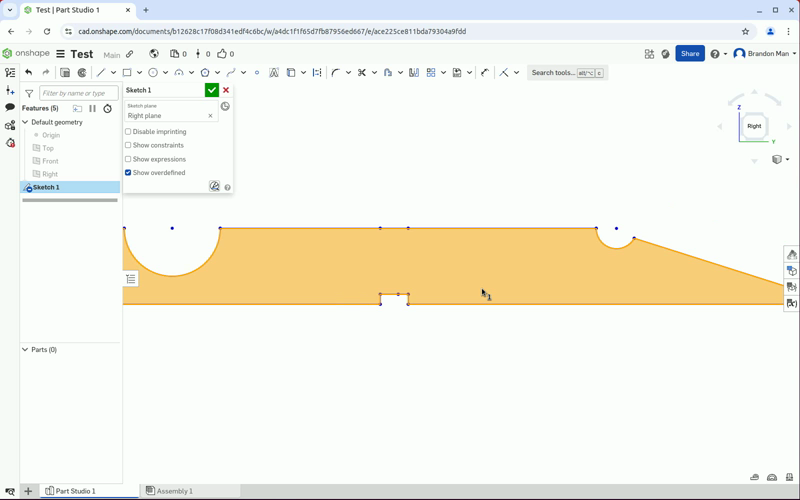
scroll(-6)
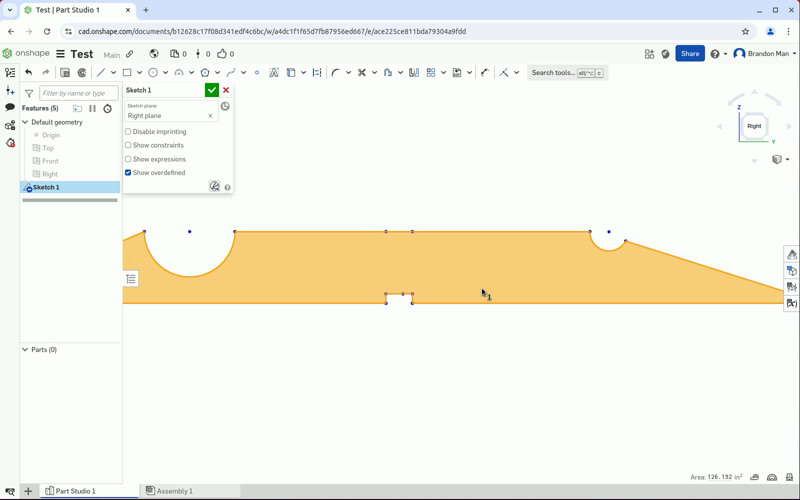
scroll(-6)
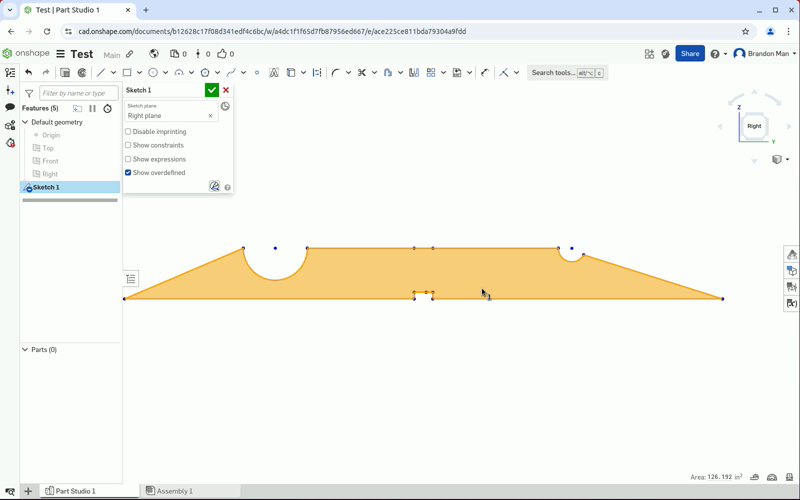
scroll(-6)
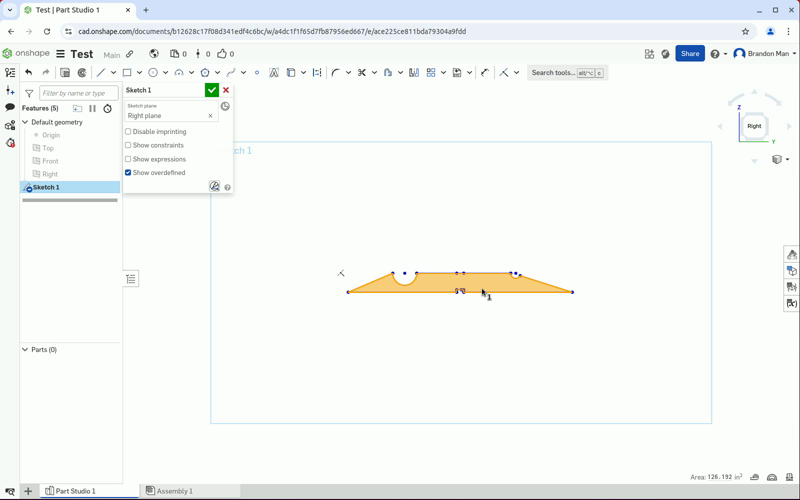
mouse_move(73, 352)
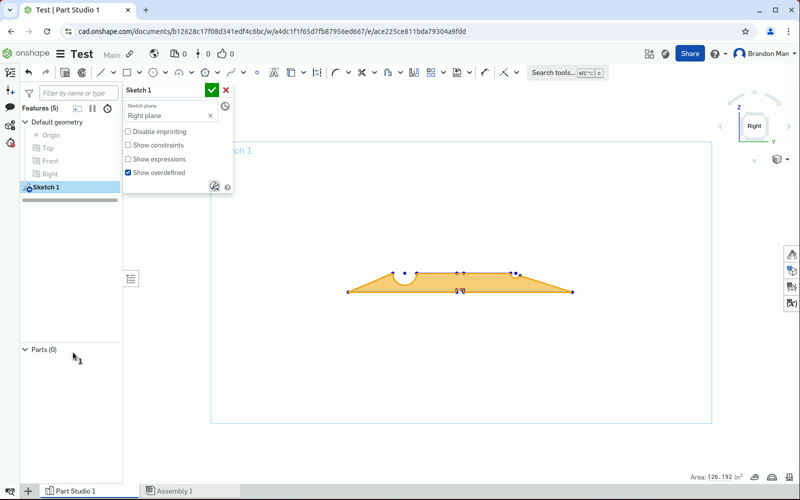
key(shift+y)
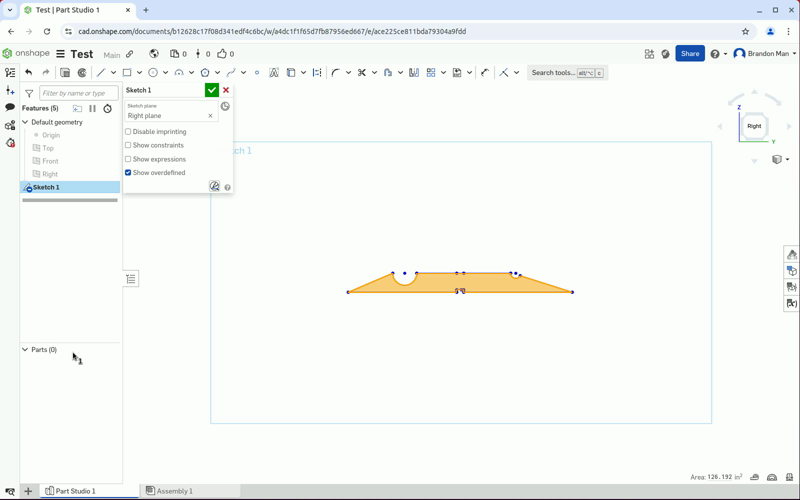
key(shift+e)
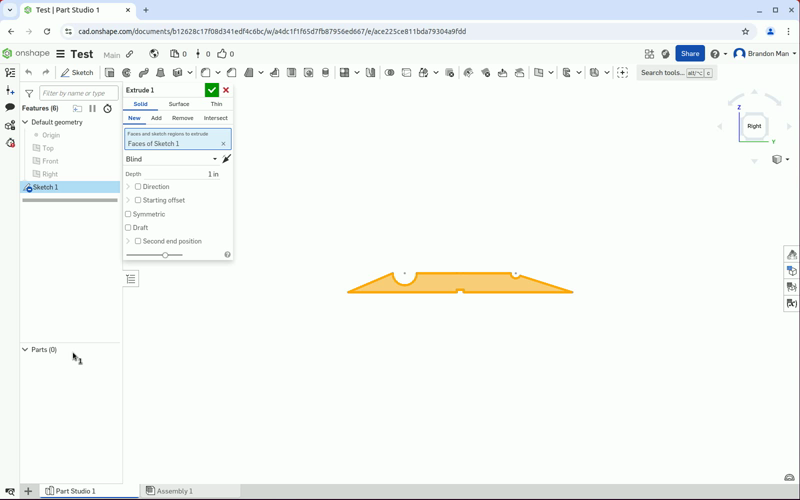
mouse_move(143, 106)
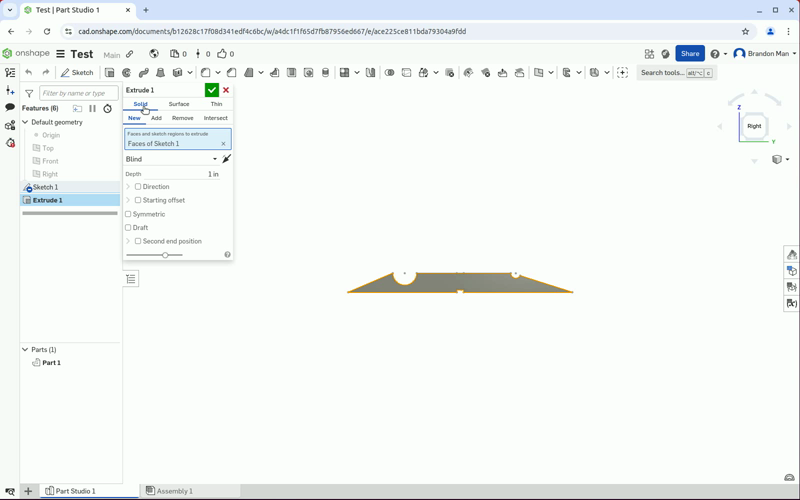
click(143, 106)
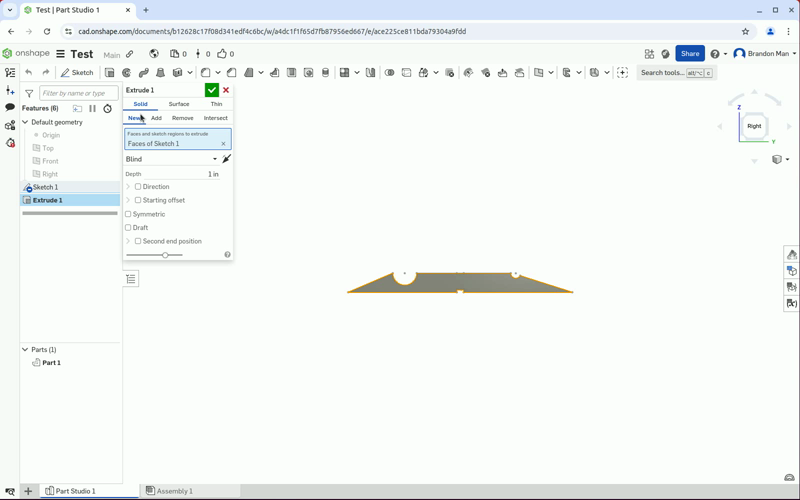
mouse_move(137, 120)
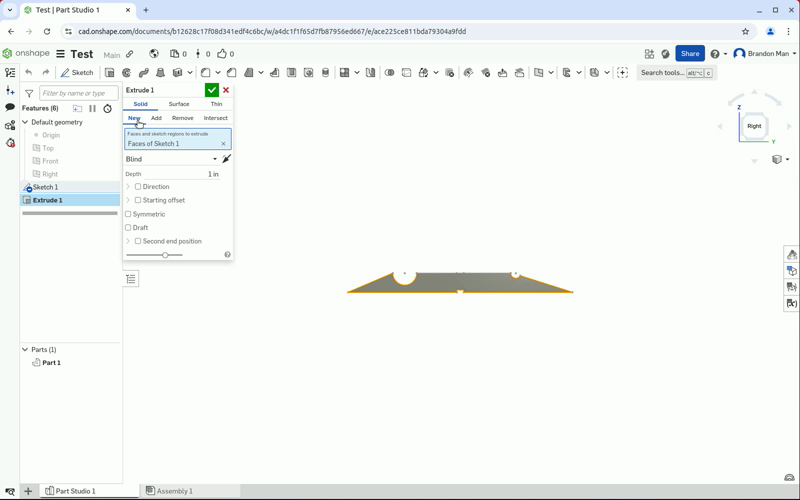
click(137, 120)
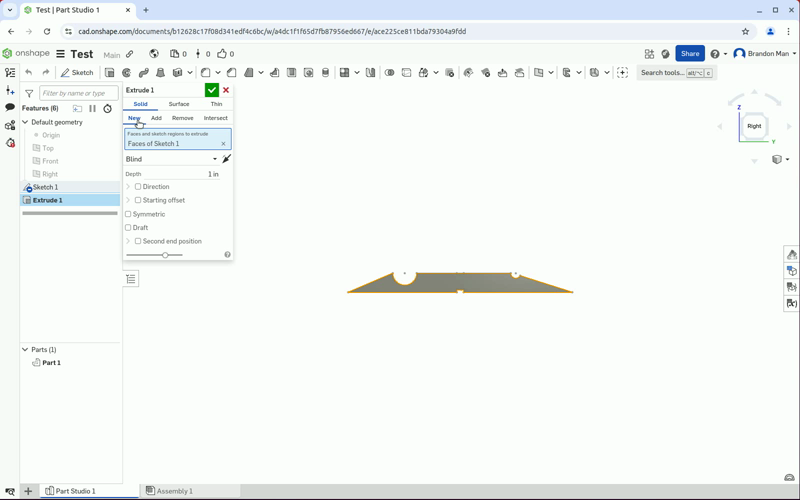
key(tab, 4)
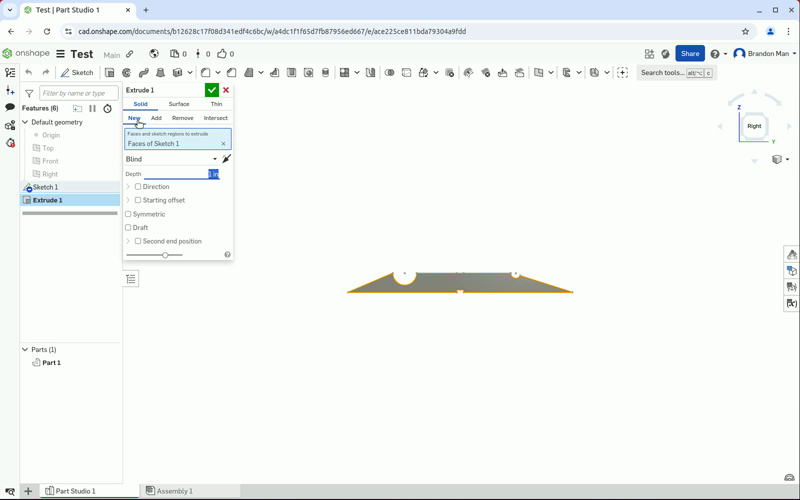
text(7.703)
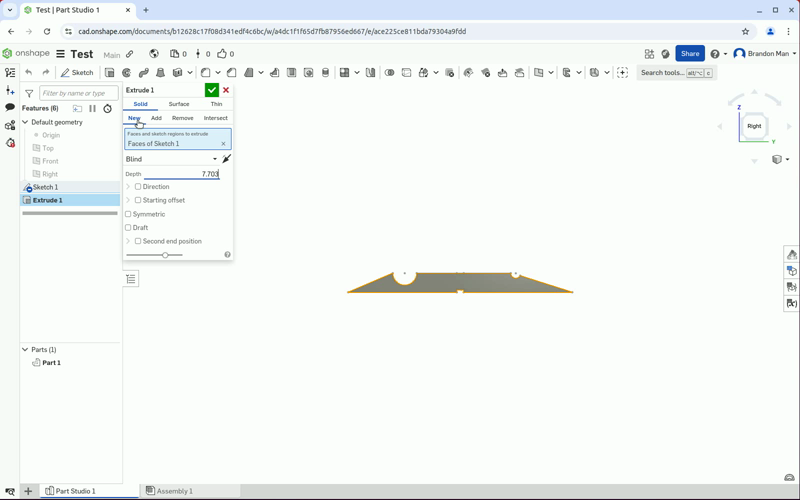
key(enter)
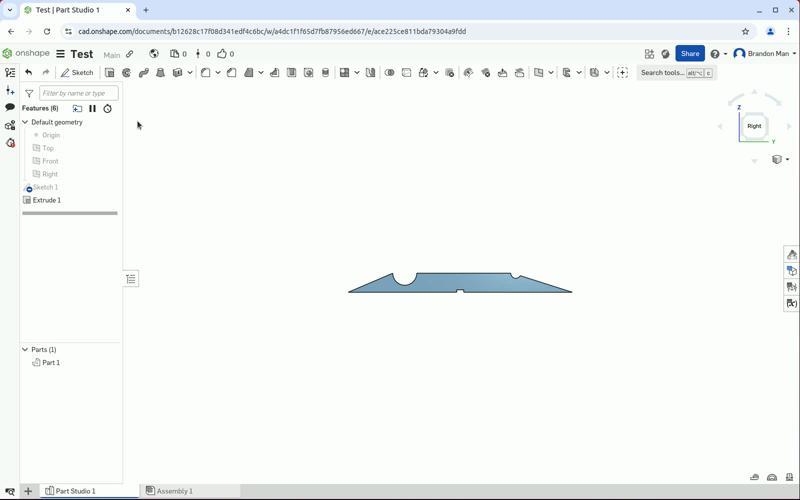
key(shift+h)
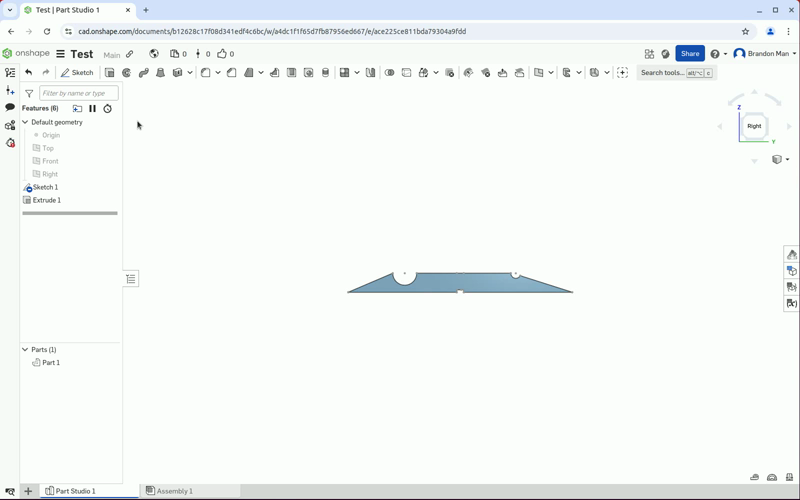
key(shift+h)
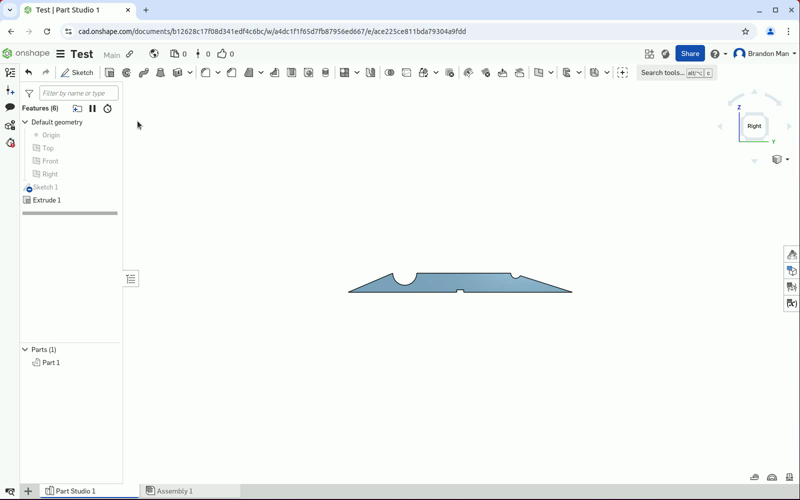
mouse_move(73, 189)
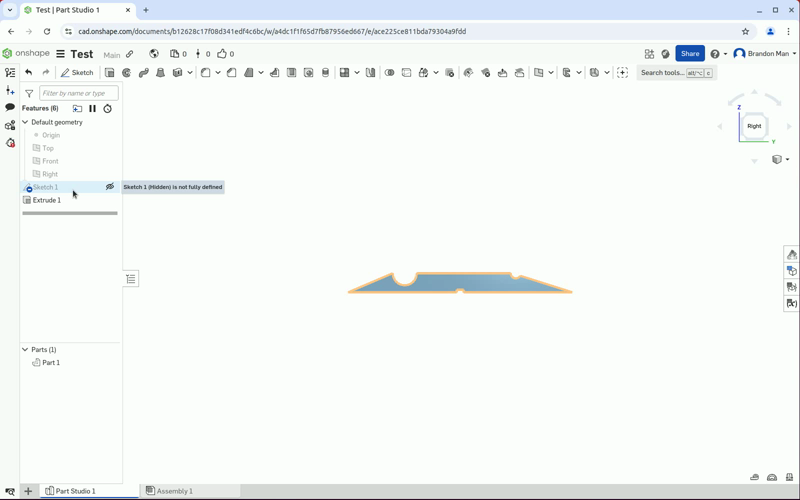
click(73, 189)
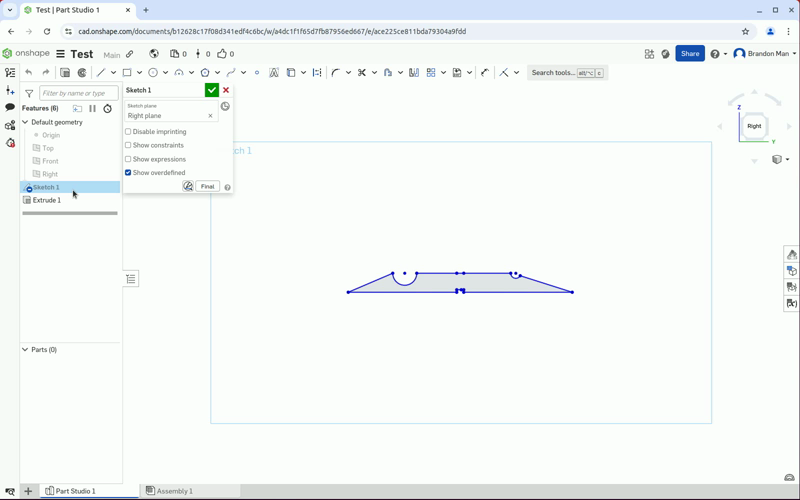
mouse_move(229, 92)
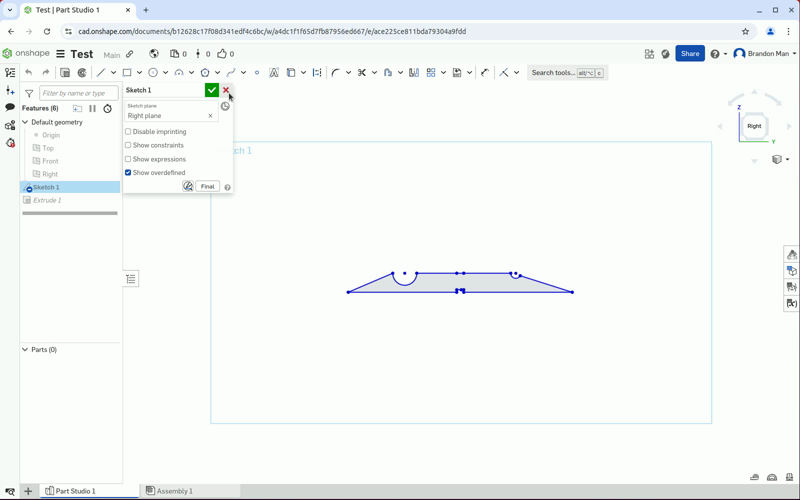
click(229, 92)
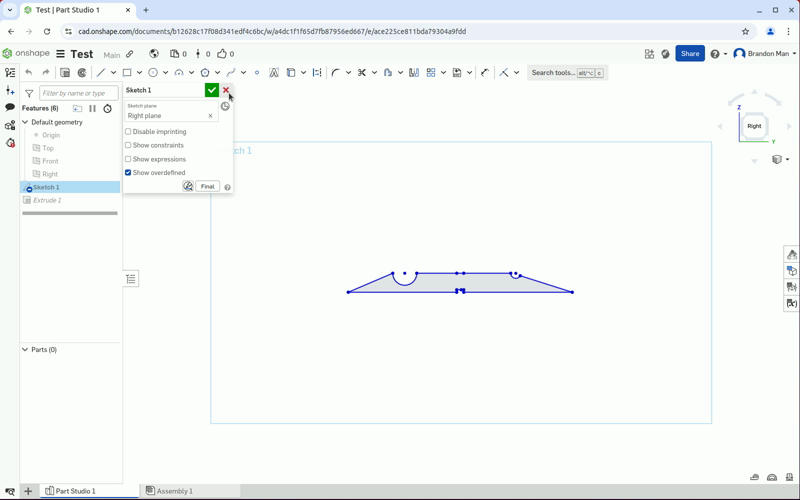
key(shift+s)
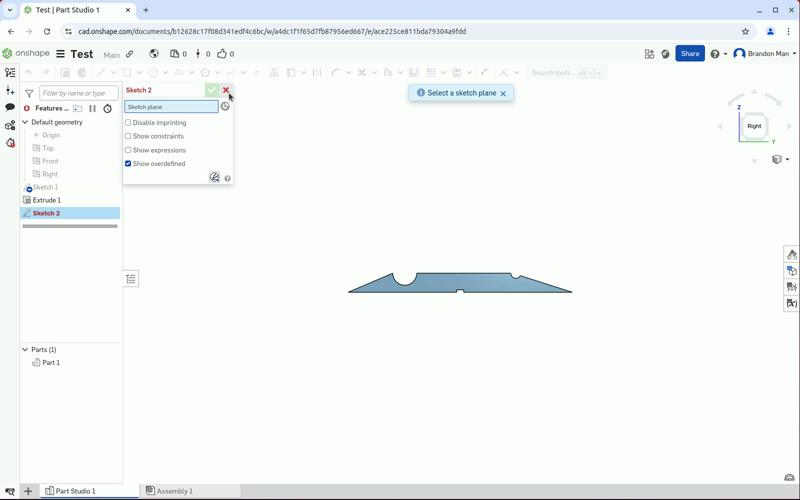
mouse_move(73, 176)
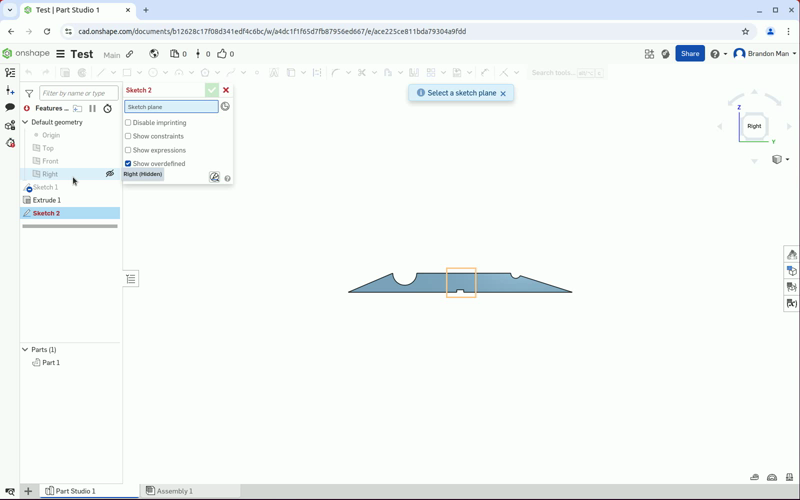
click(73, 176)
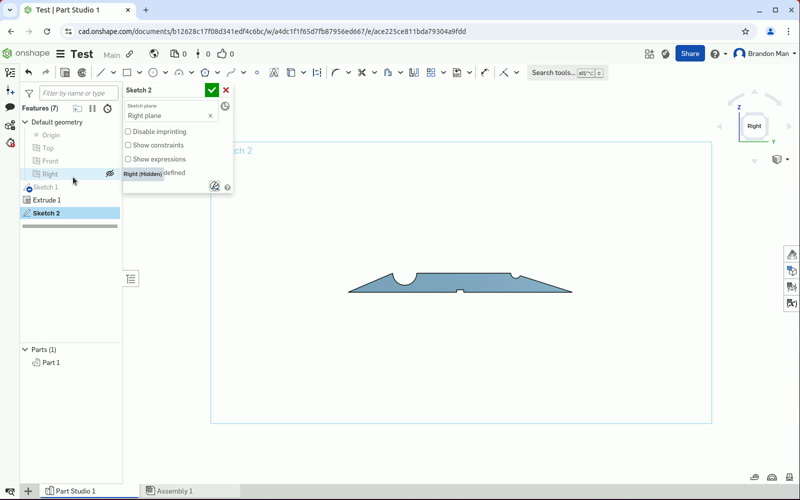
mouse_move(73, 352)
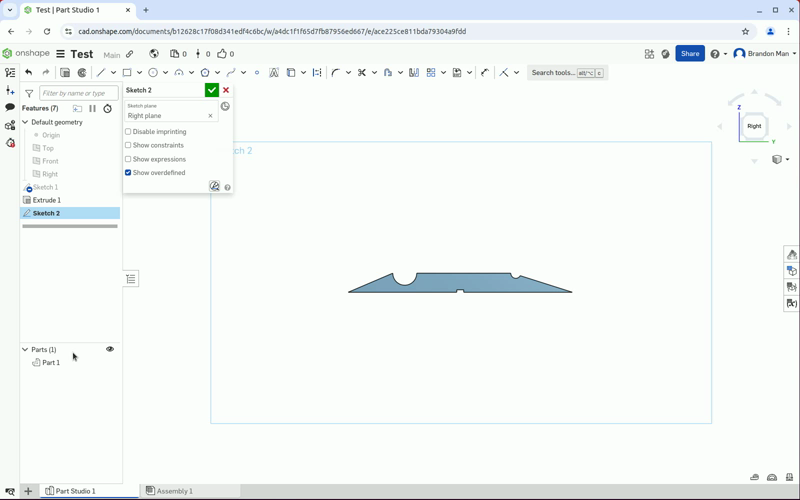
key(y)
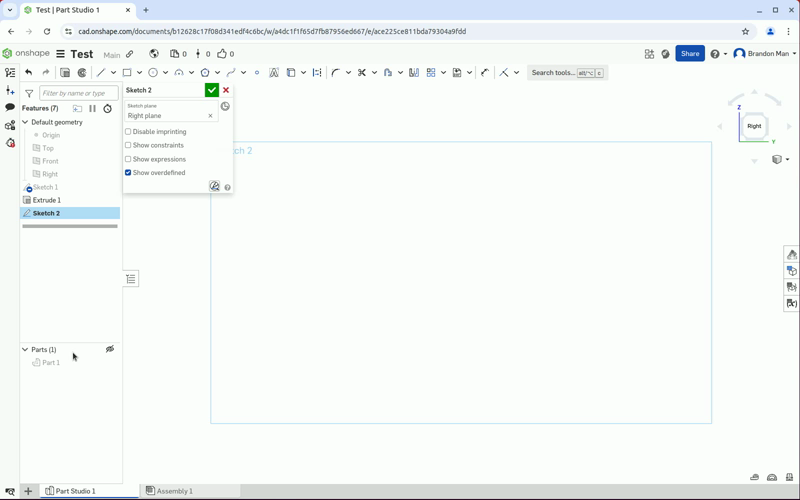
key(l)
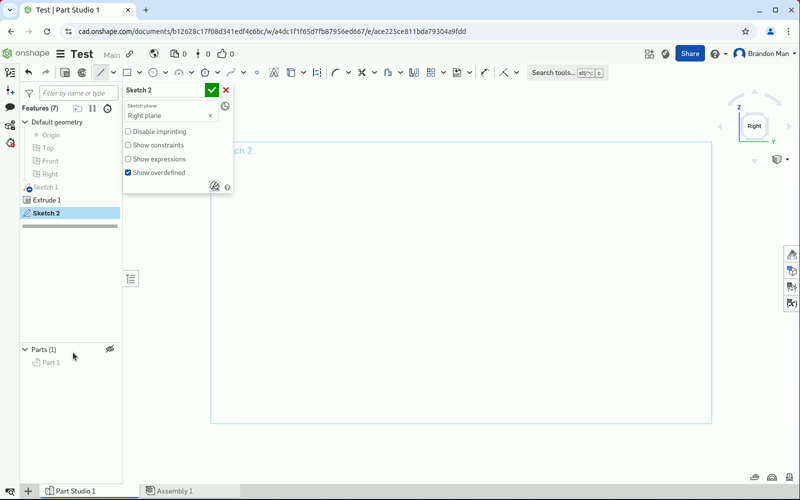
key_down(shift)
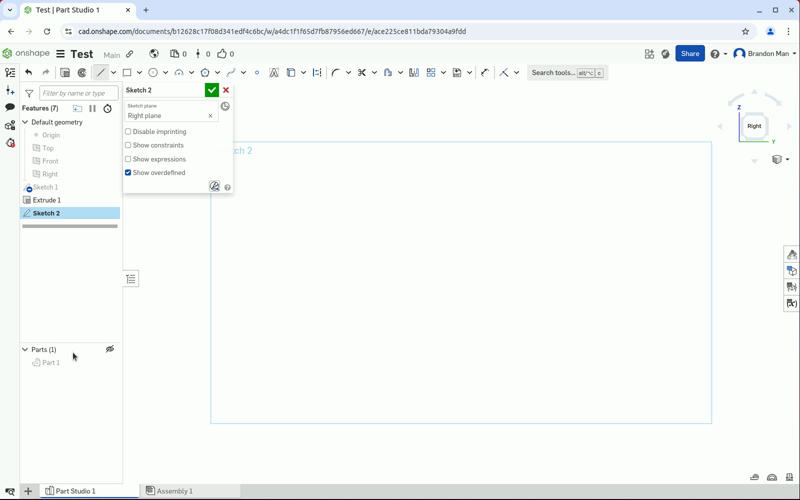
mouse_move(348, 292)
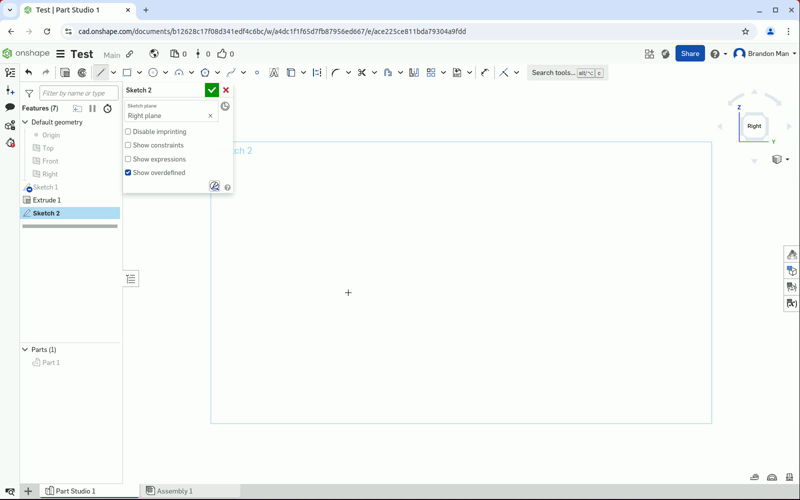
click(348, 292)
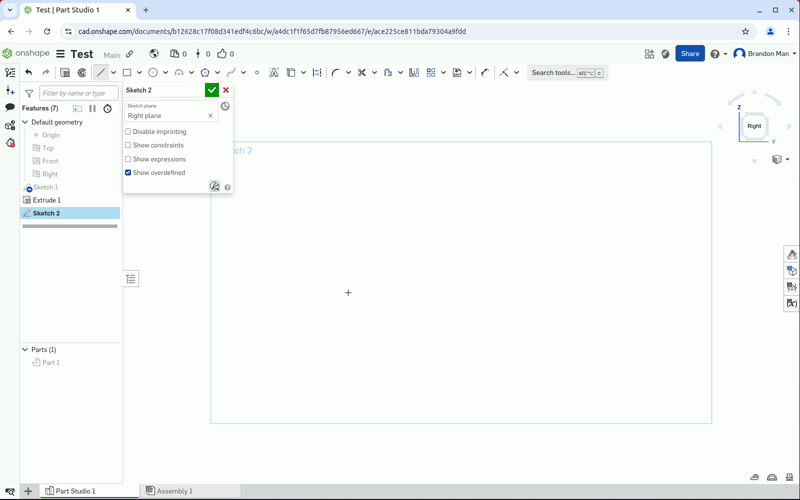
key_up(shift)
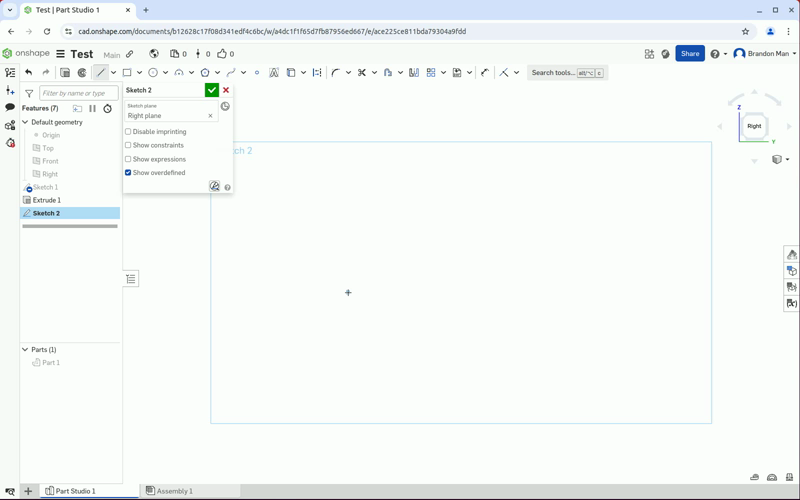
key_down(shift)
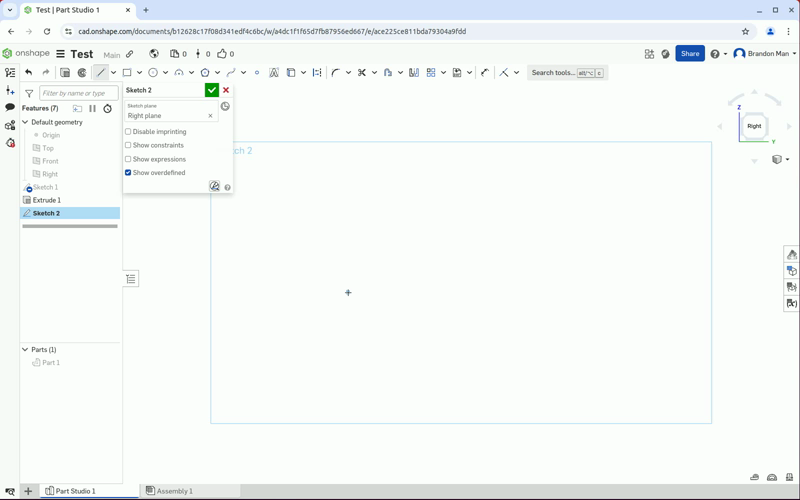
mouse_move(456, 292)
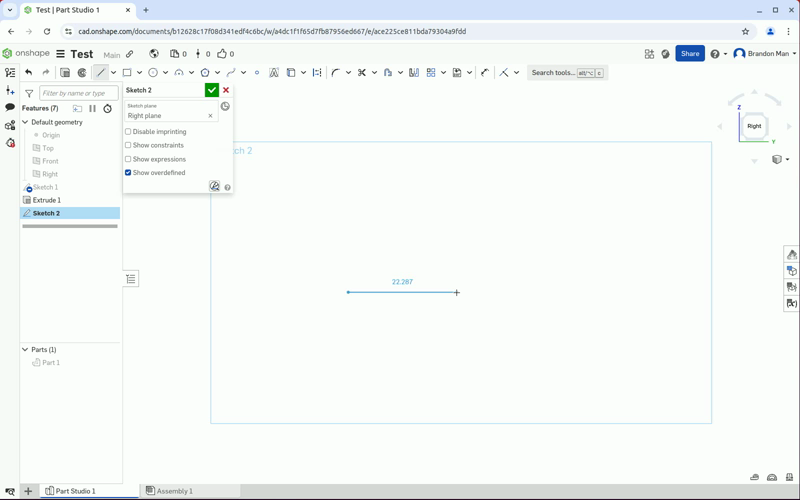
click(456, 292)
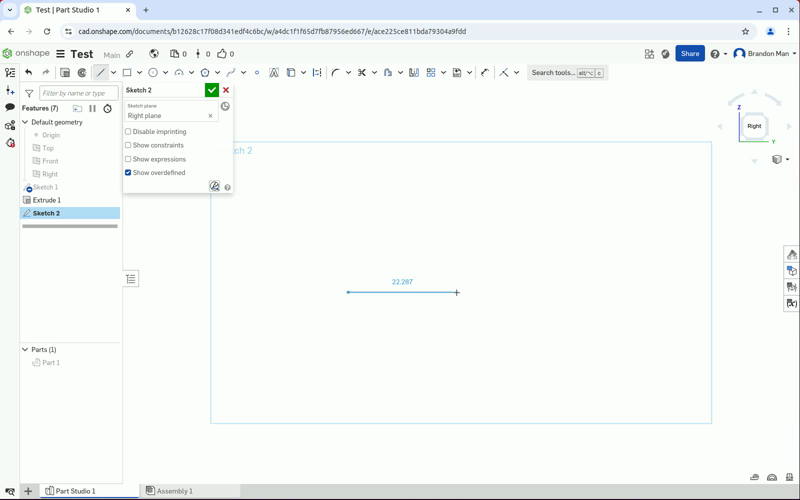
key_up(shift)
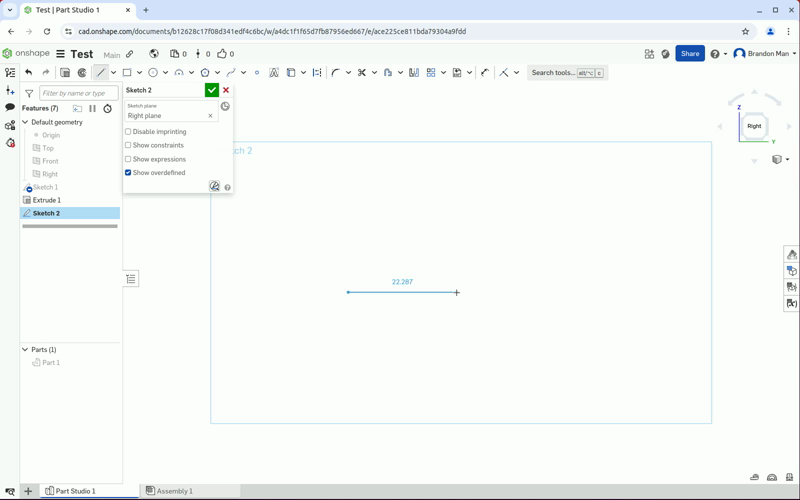
key_down(shift)
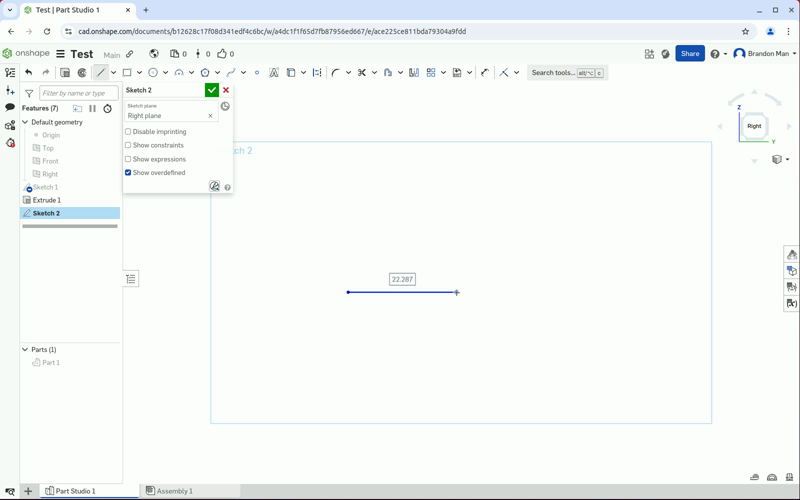
mouse_move(486, 292)
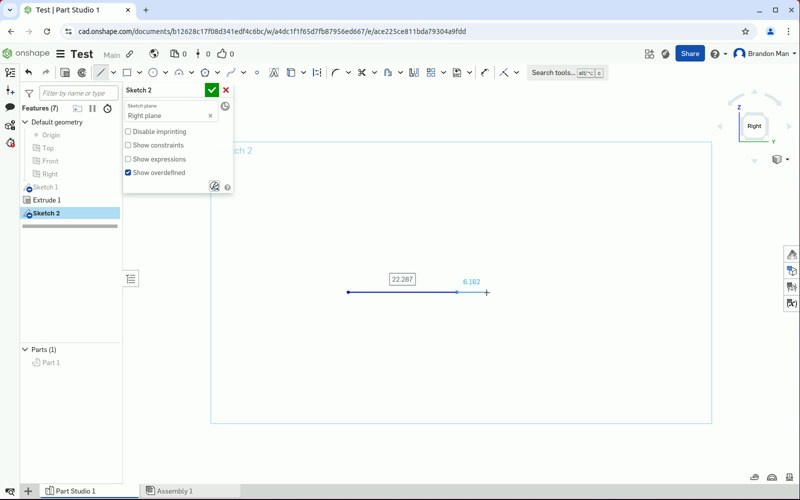
mouse_move(456, 289)
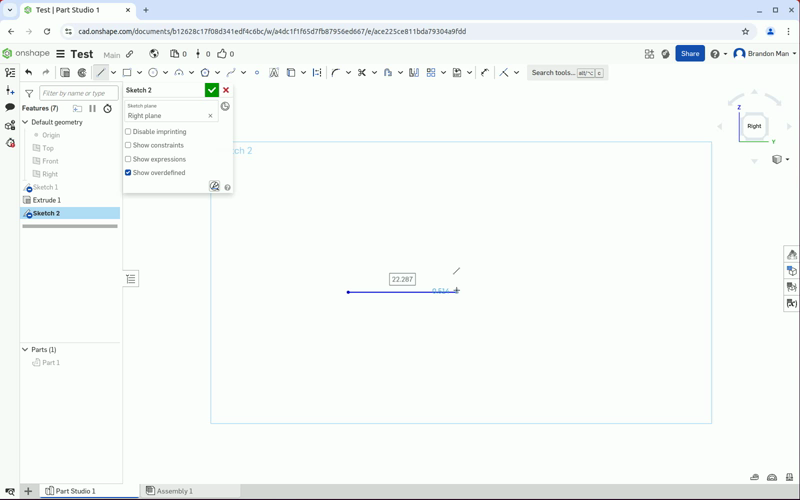
scroll(6)
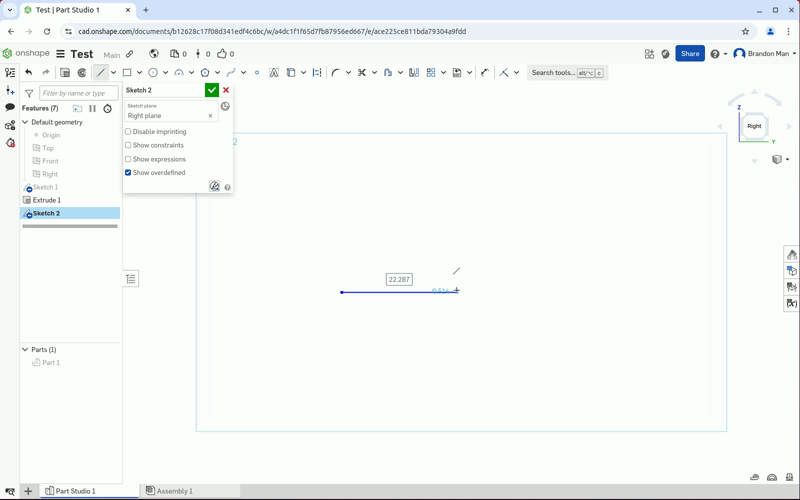
scroll(6)
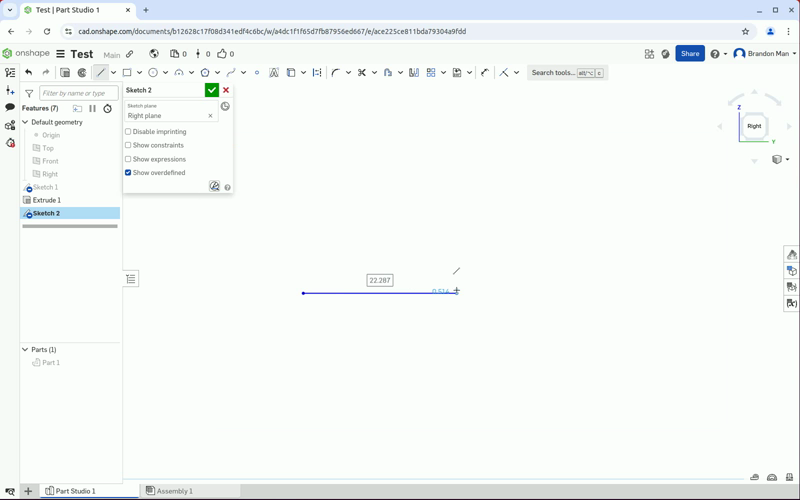
scroll(6)
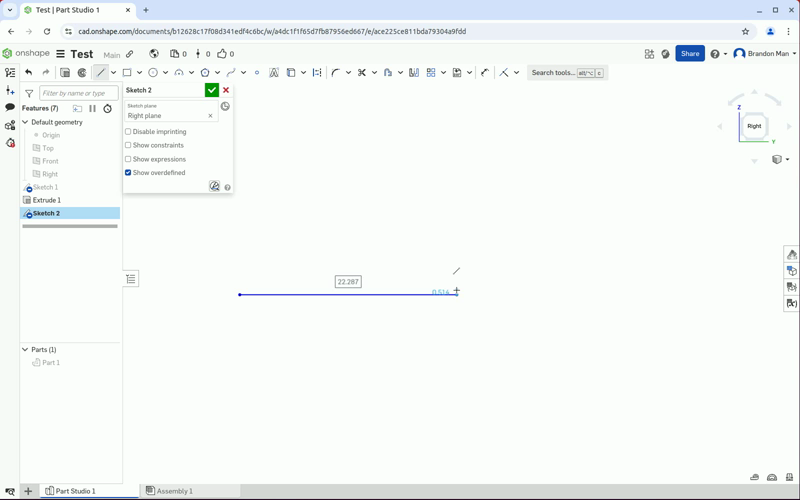
scroll(6)
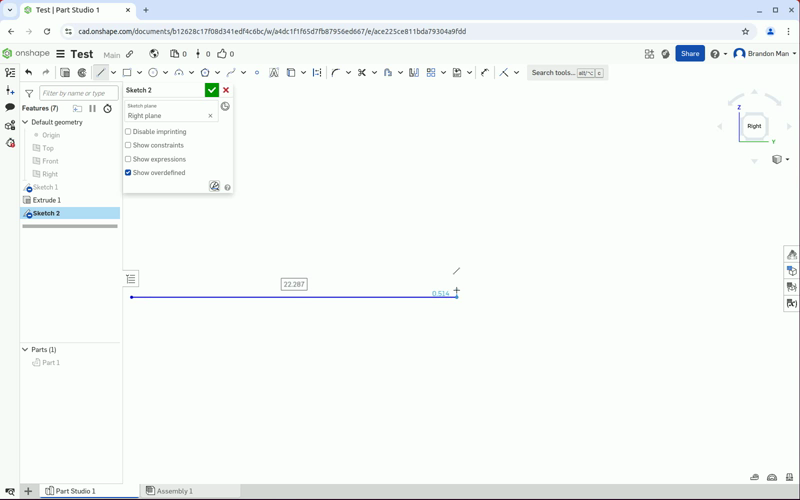
scroll(6)
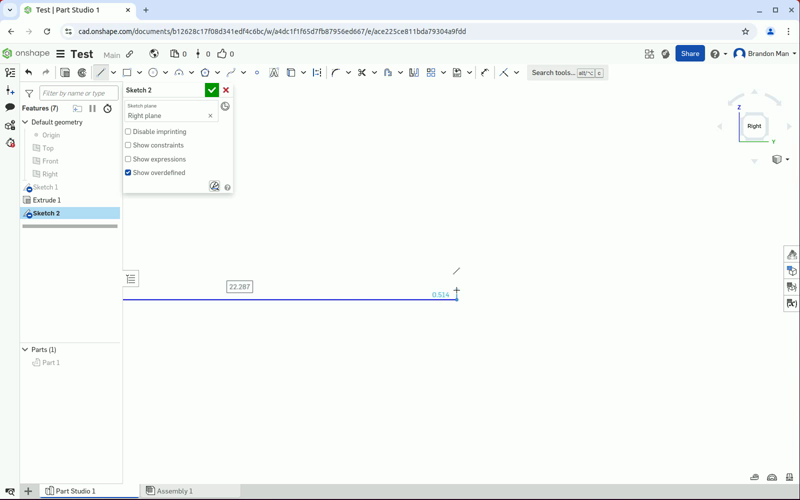
scroll(6)
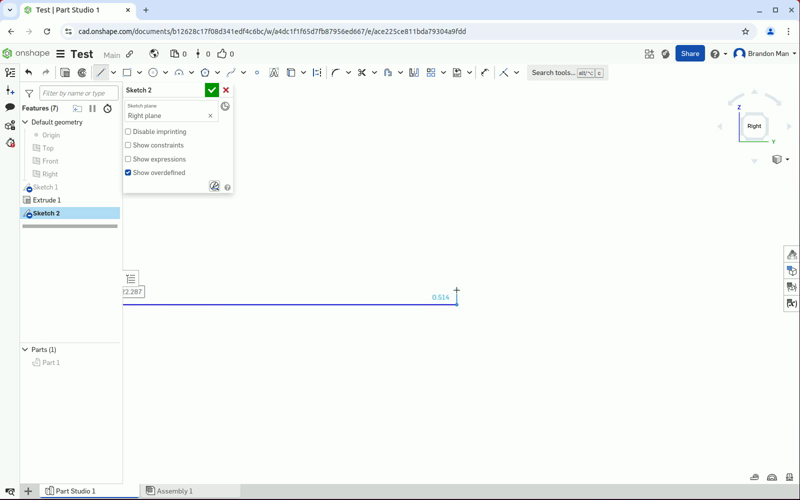
scroll(6)
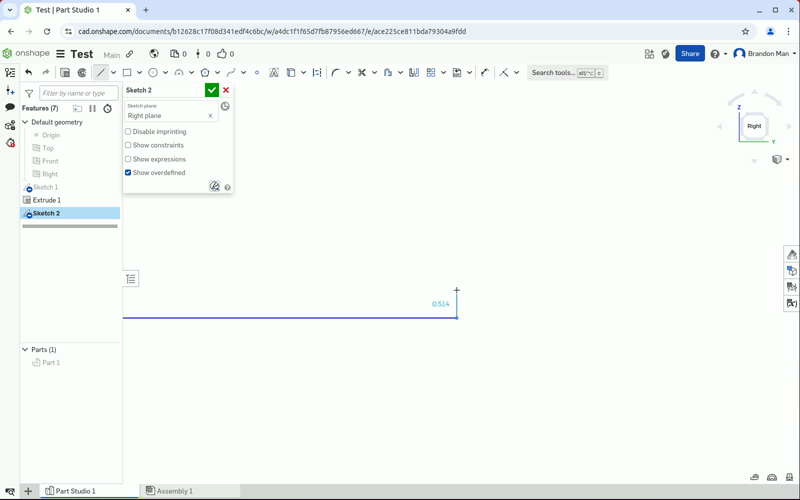
click(456, 289)
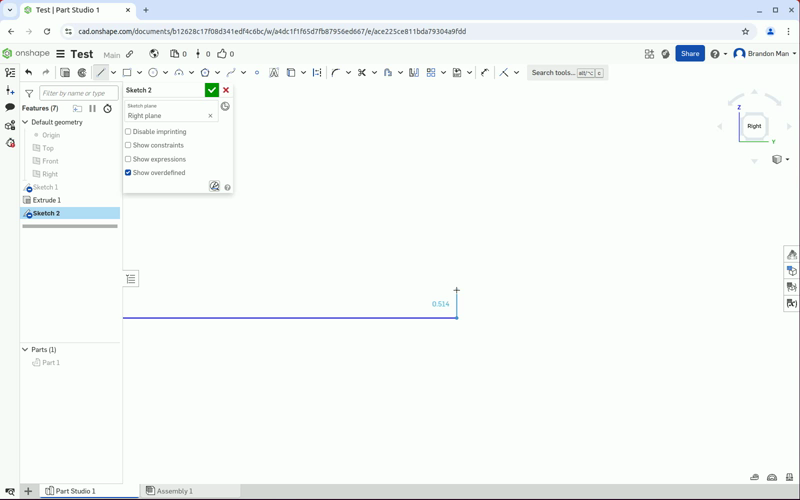
scroll(-6)
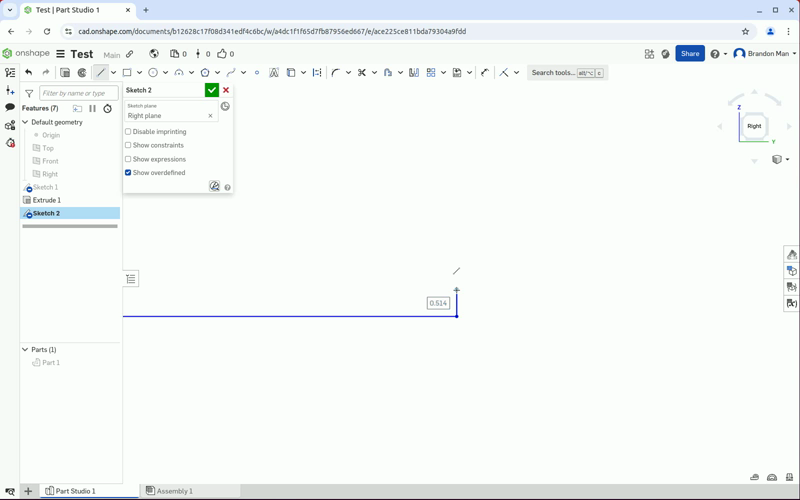
scroll(-6)
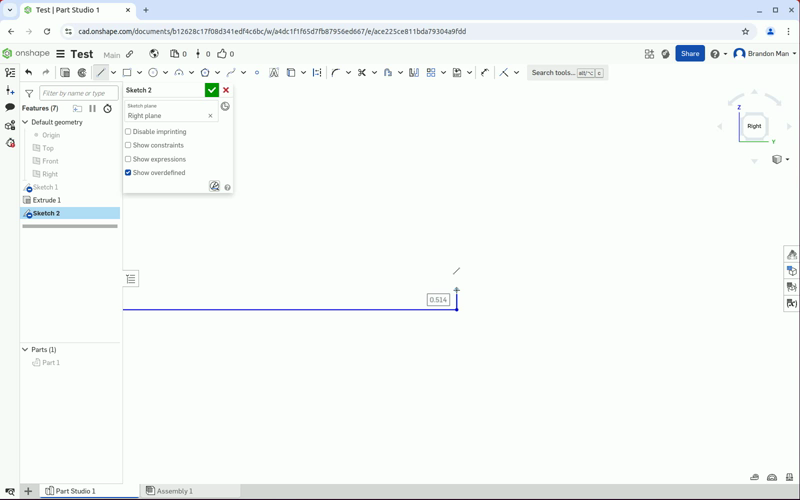
scroll(-6)
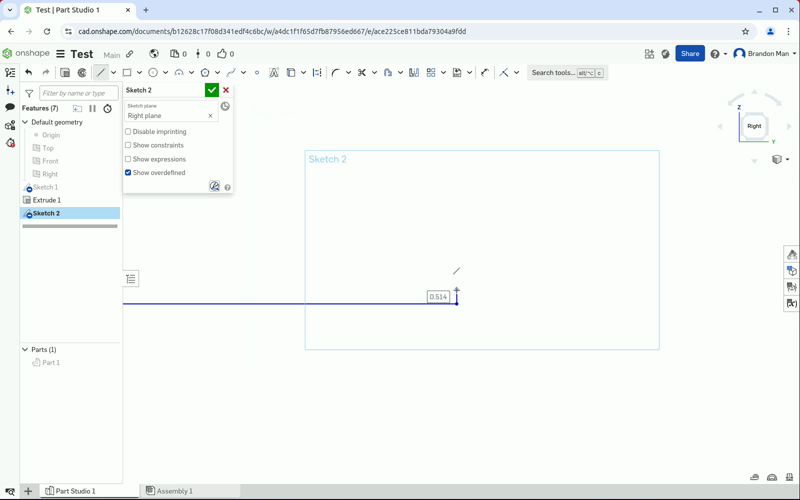
scroll(-6)
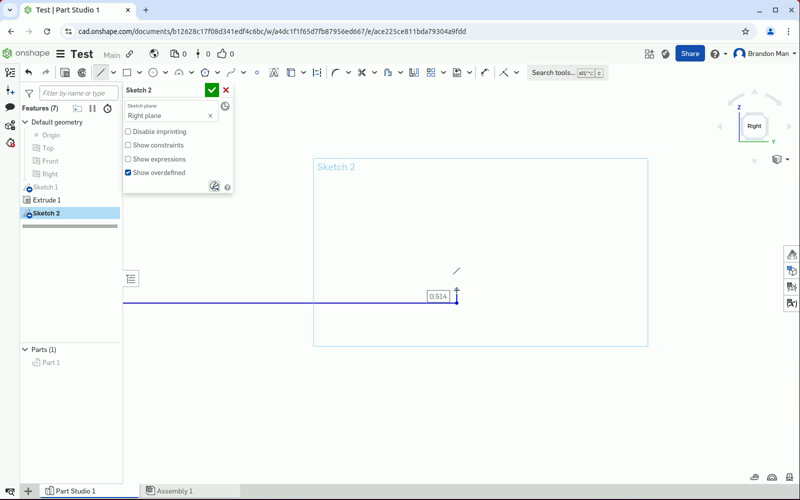
scroll(-6)
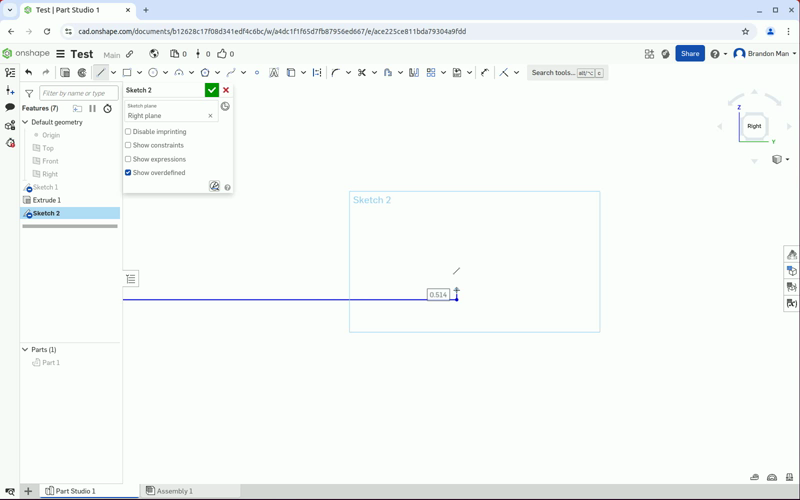
scroll(-6)
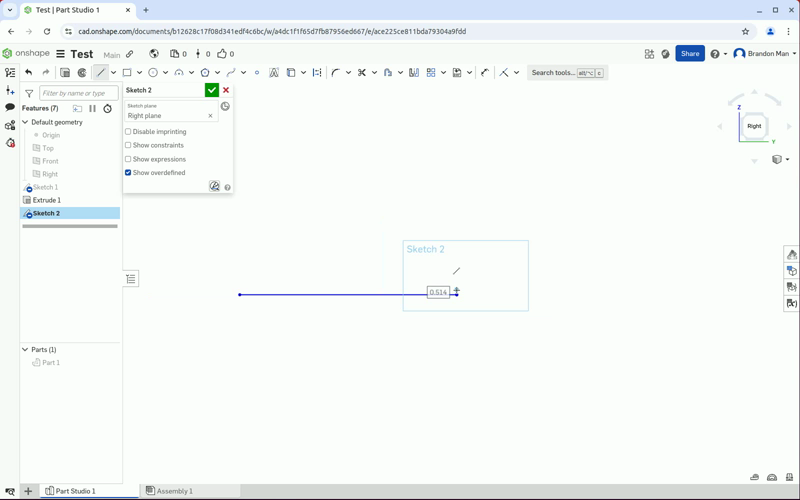
scroll(-6)
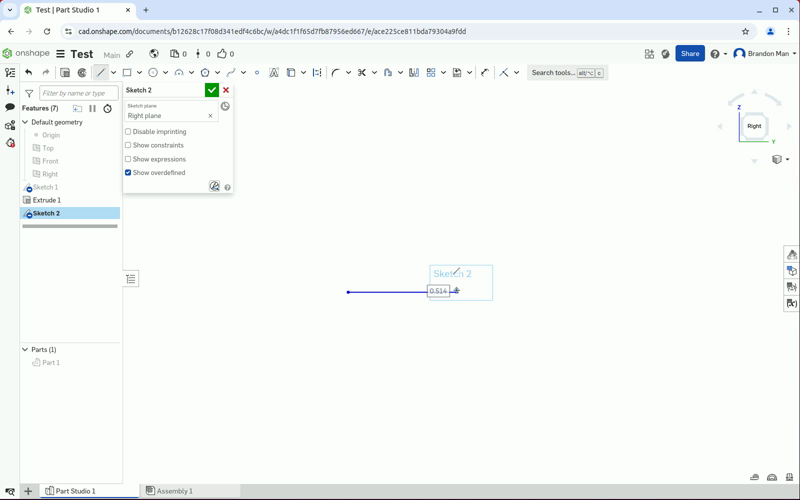
key_up(shift)
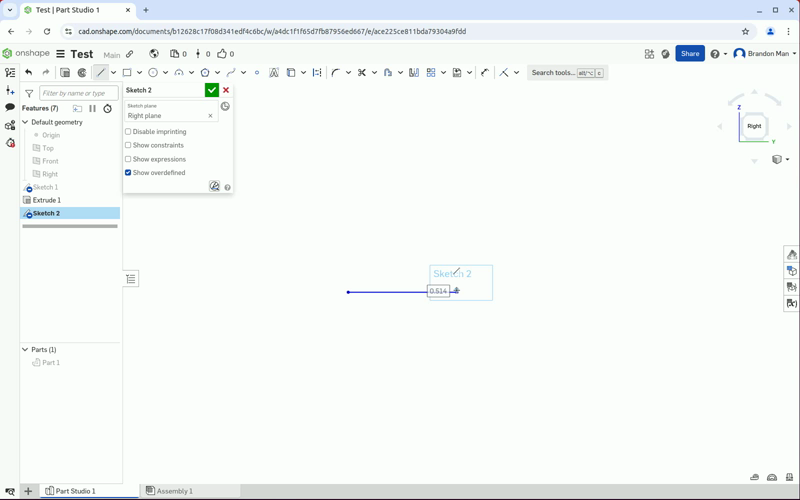
key_down(shift)
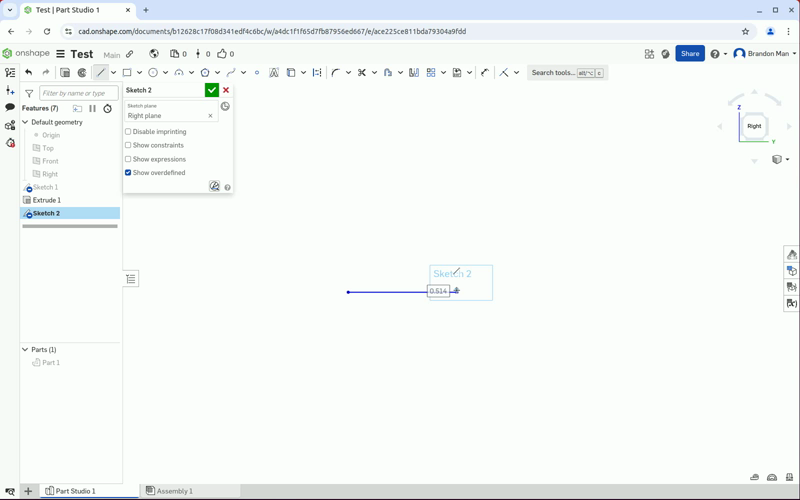
mouse_move(486, 289)
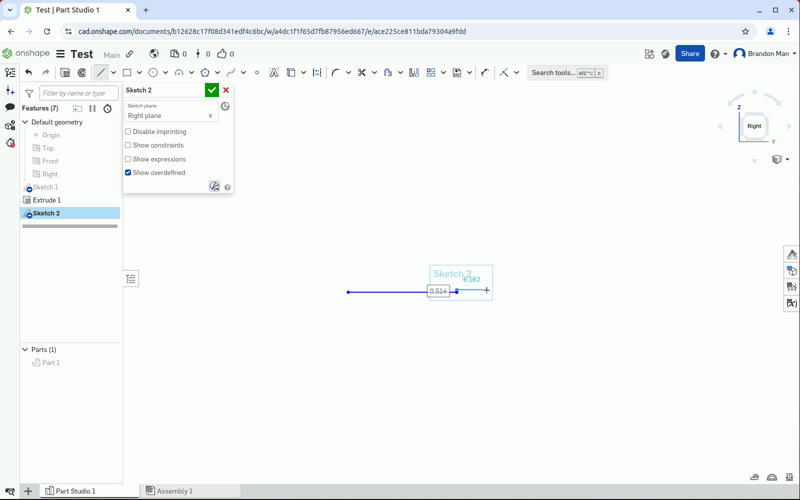
mouse_move(461, 289)
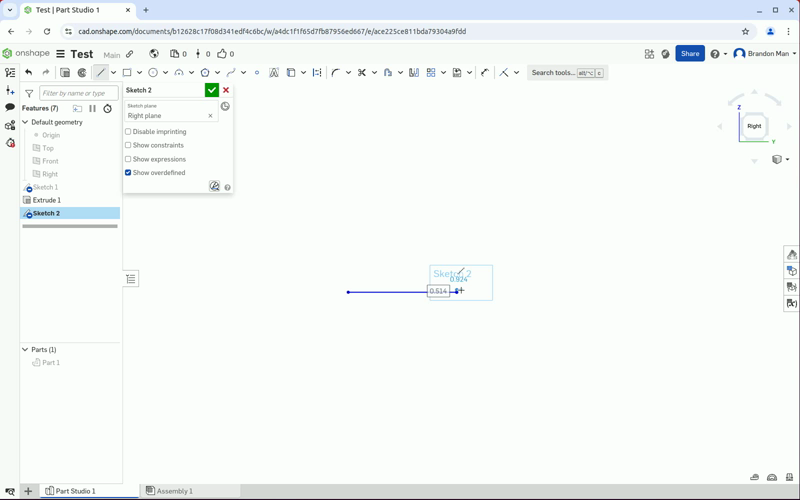
scroll(6)
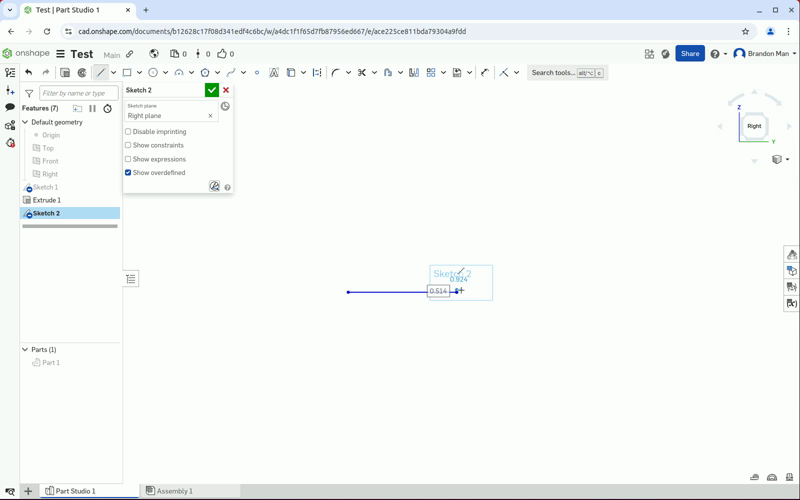
scroll(6)
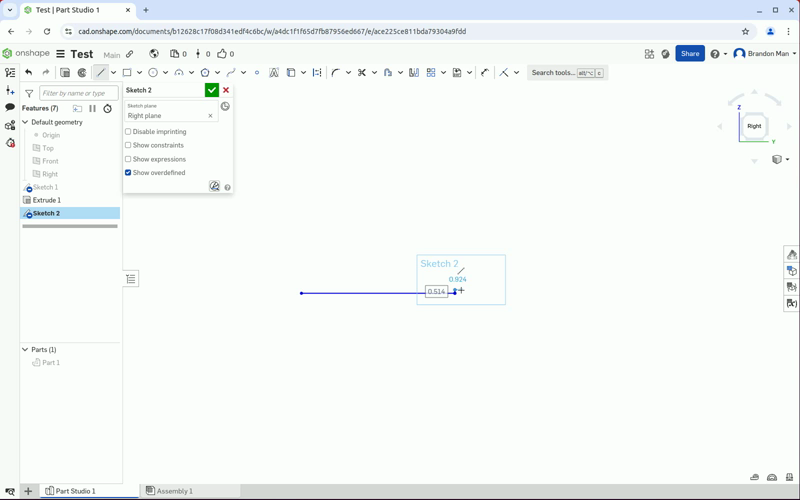
scroll(6)
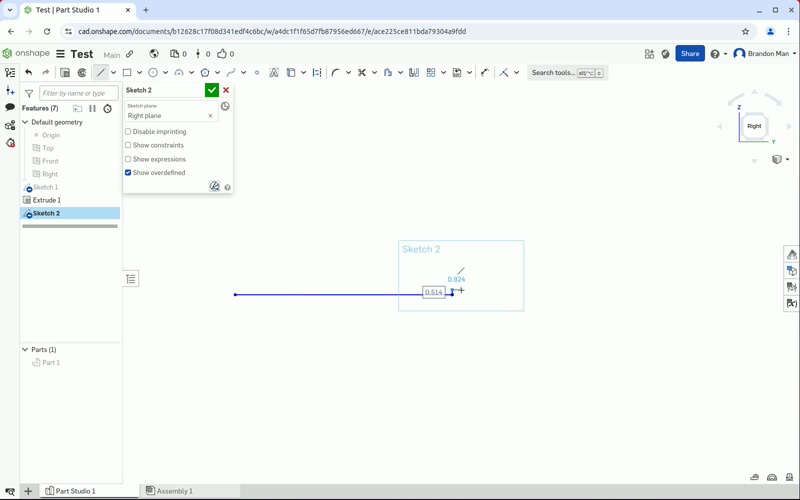
scroll(6)
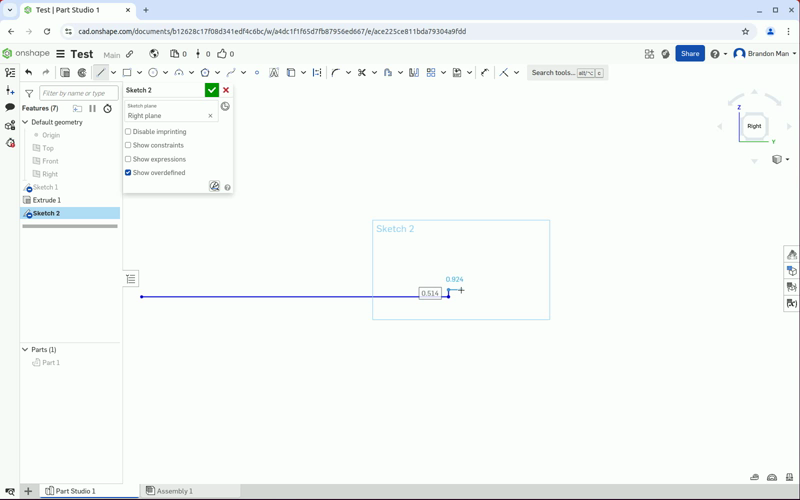
scroll(6)
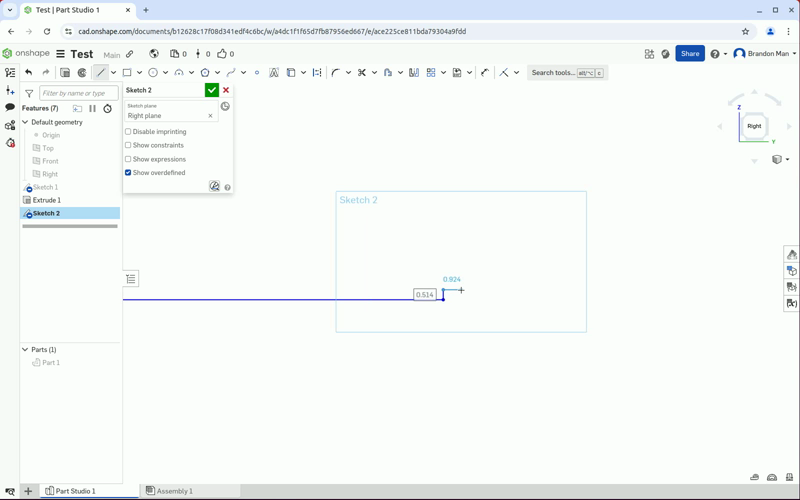
scroll(6)
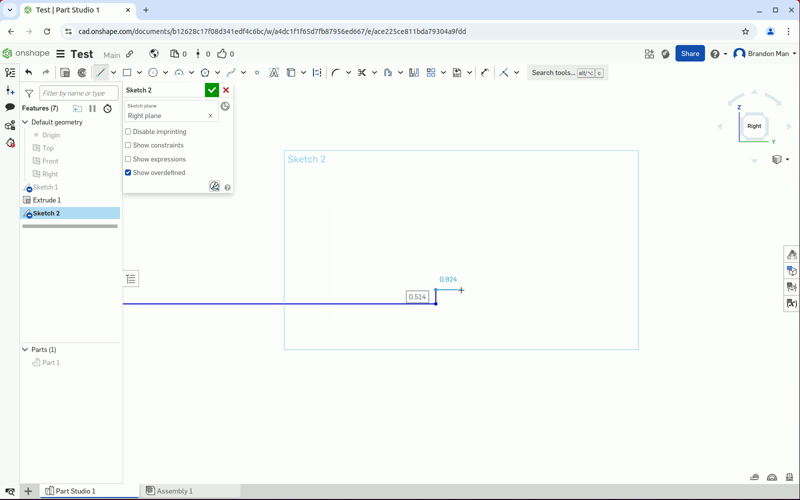
scroll(6)
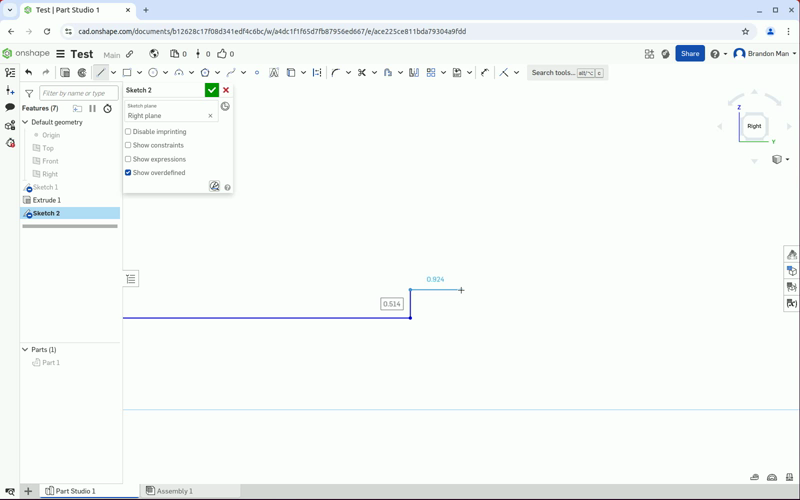
click(461, 289)
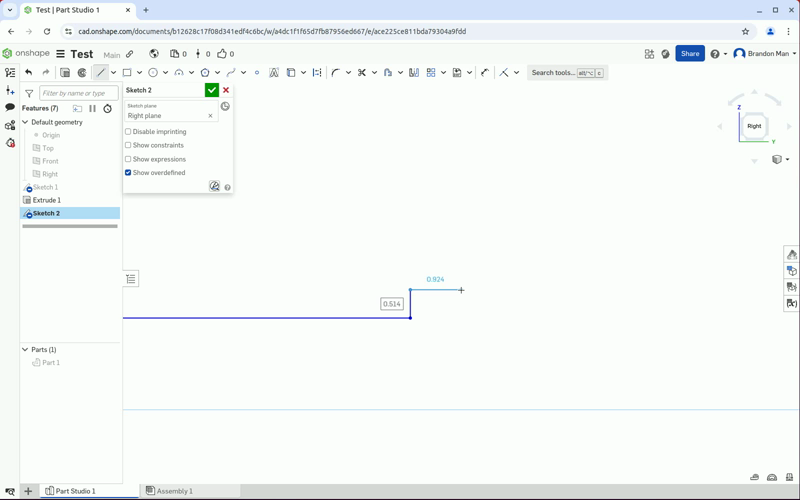
scroll(-6)
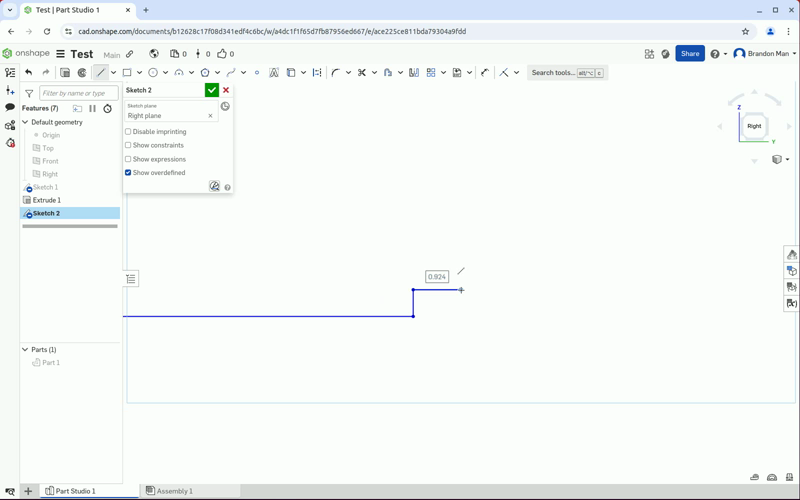
scroll(-6)
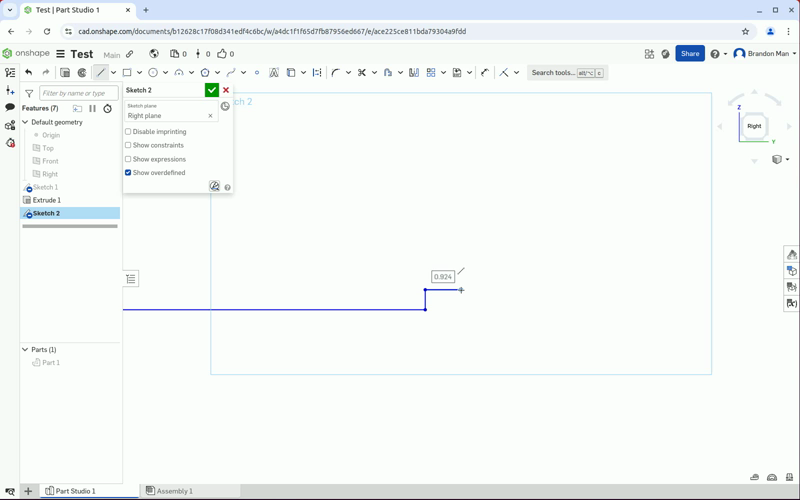
scroll(-6)
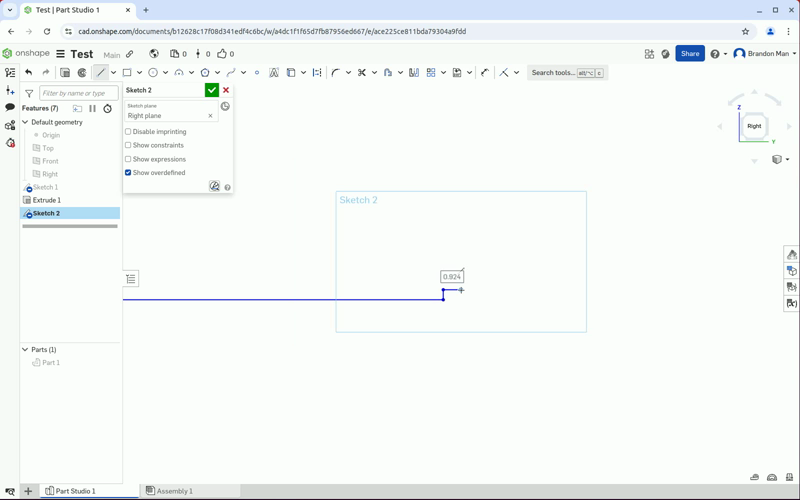
scroll(-6)
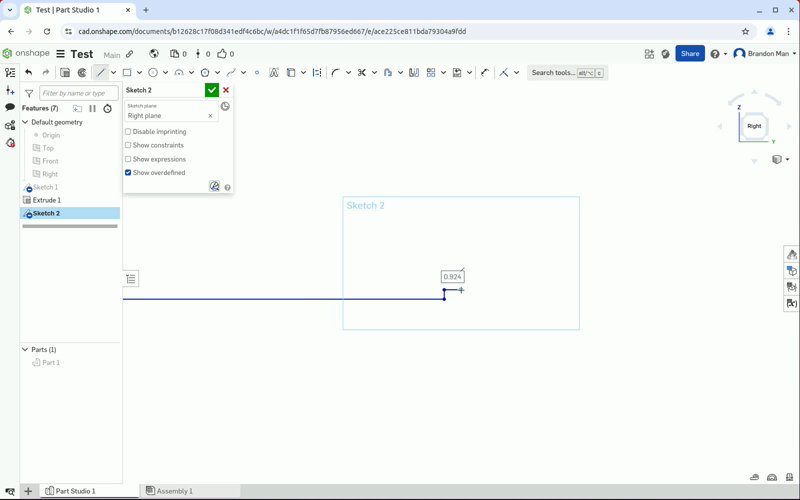
scroll(-6)
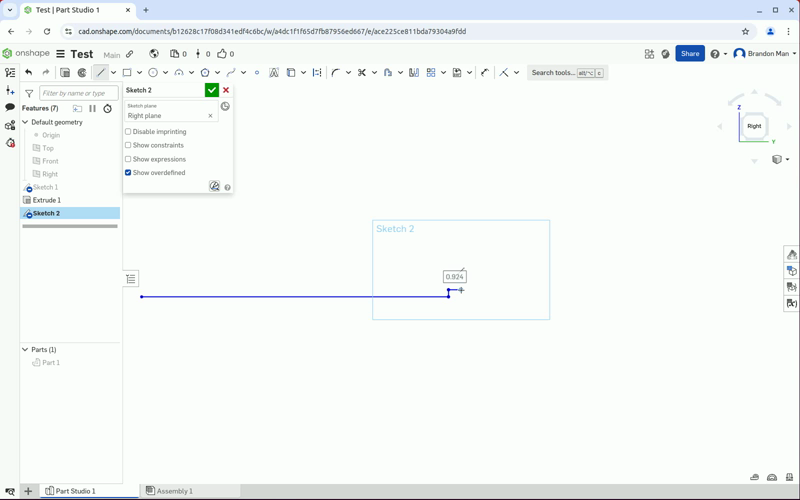
scroll(-6)
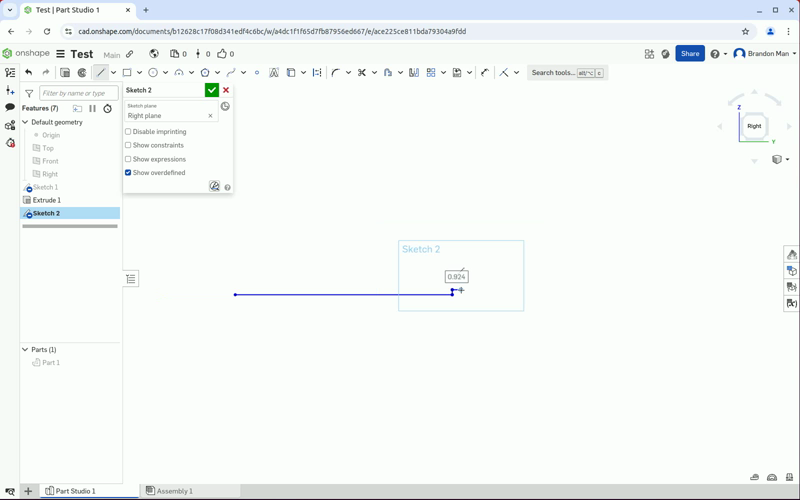
scroll(-6)
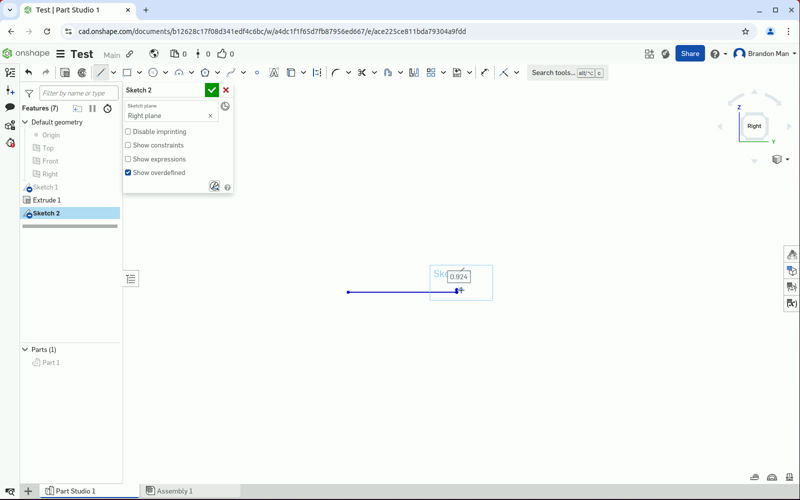
key_up(shift)
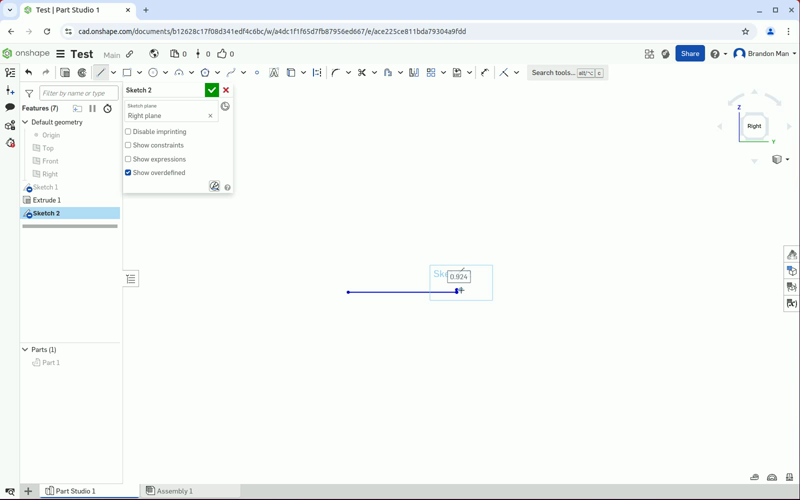
key_down(shift)
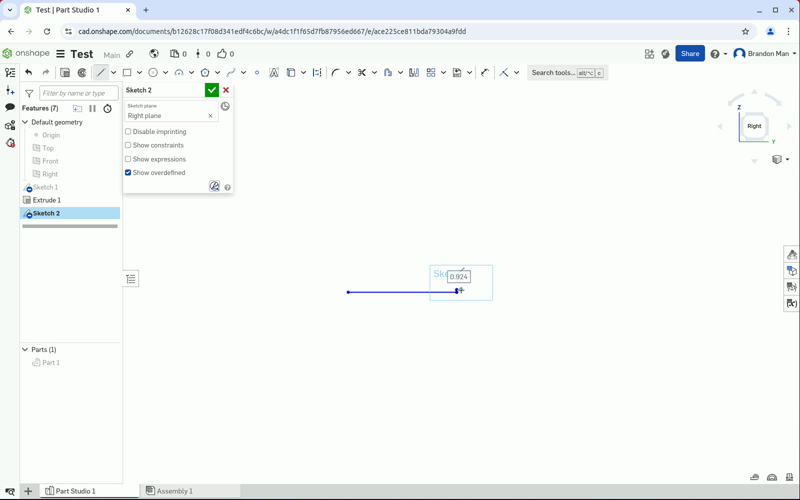
mouse_move(491, 289)
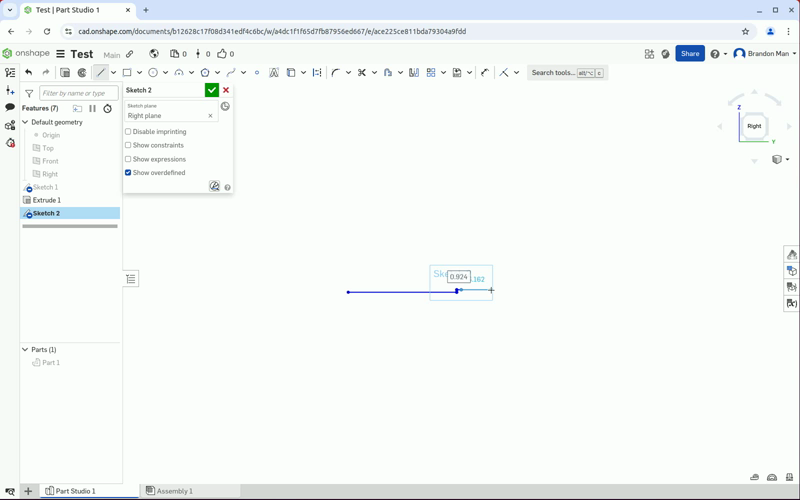
mouse_move(463, 289)
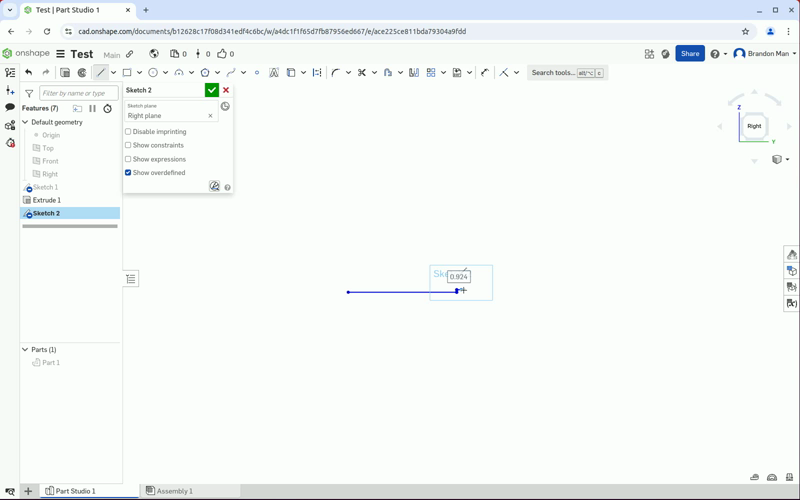
scroll(6)
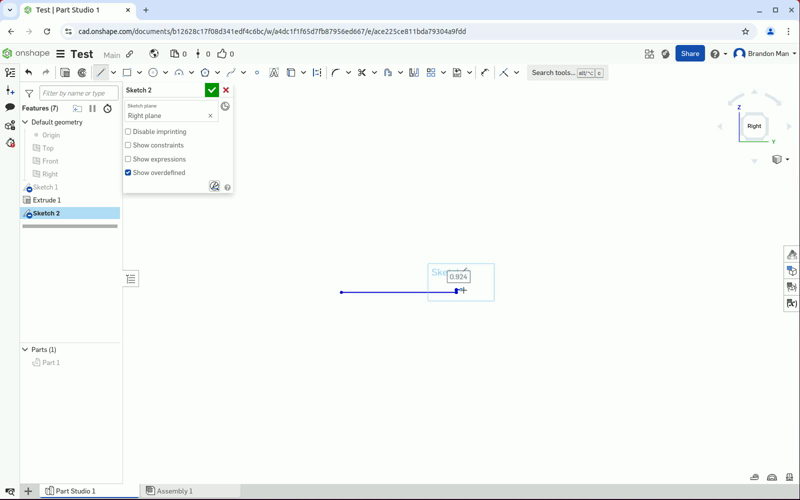
scroll(6)
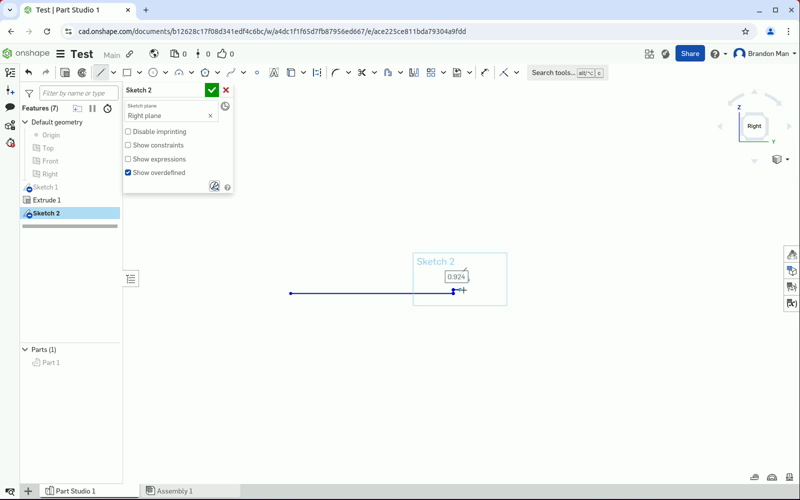
scroll(6)
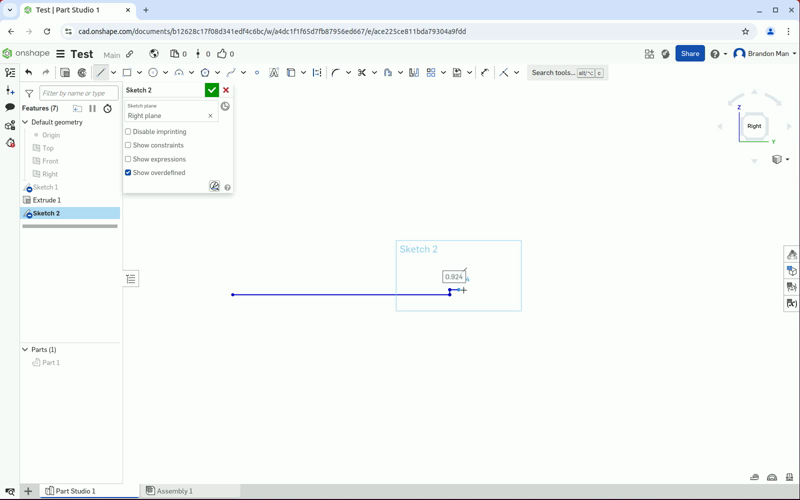
scroll(6)
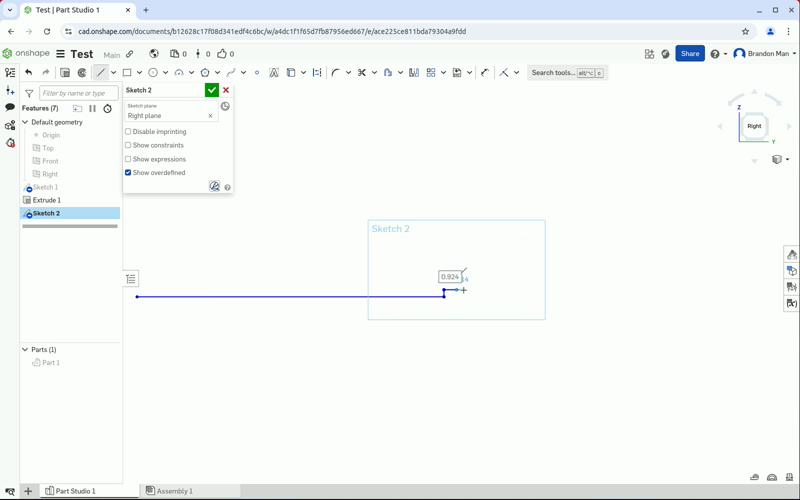
scroll(6)
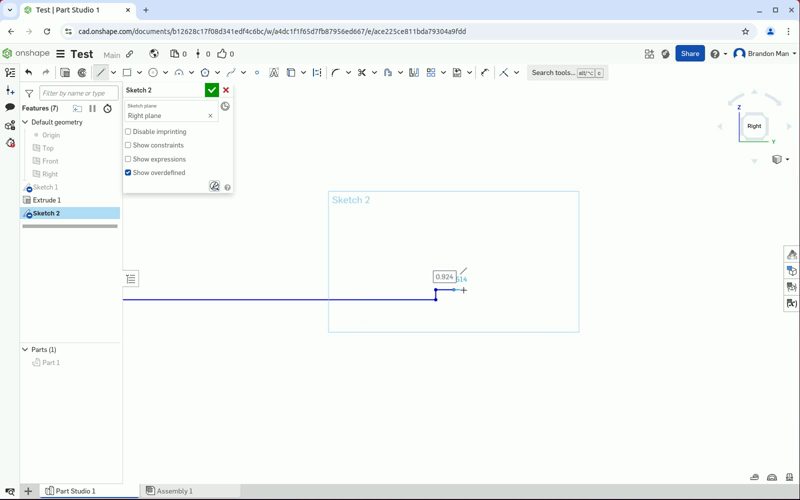
scroll(6)
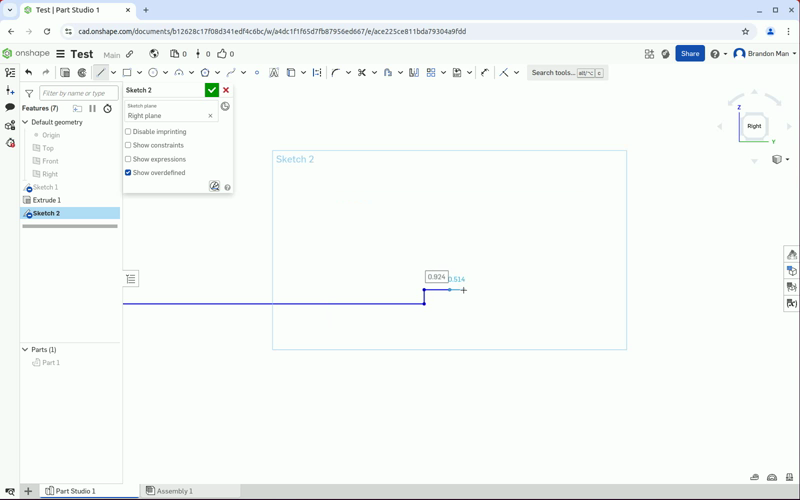
scroll(6)
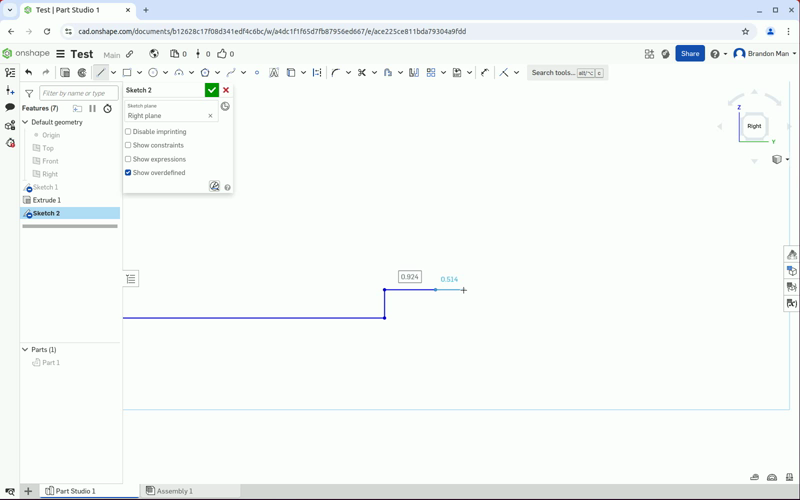
click(463, 289)
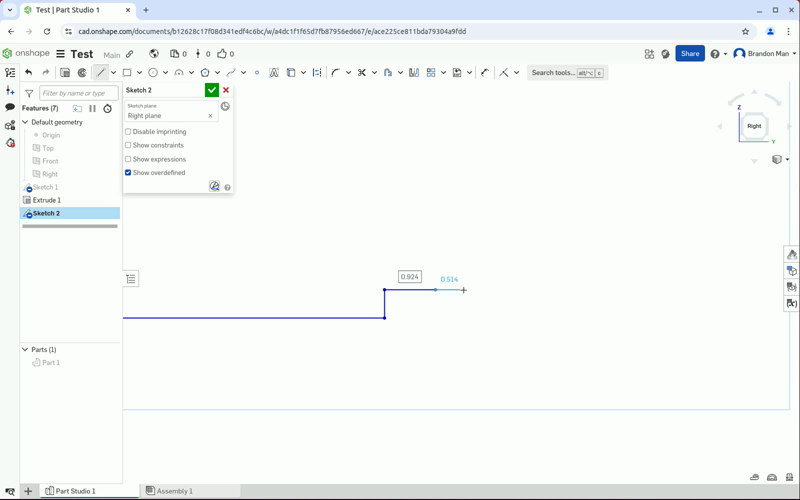
scroll(-6)
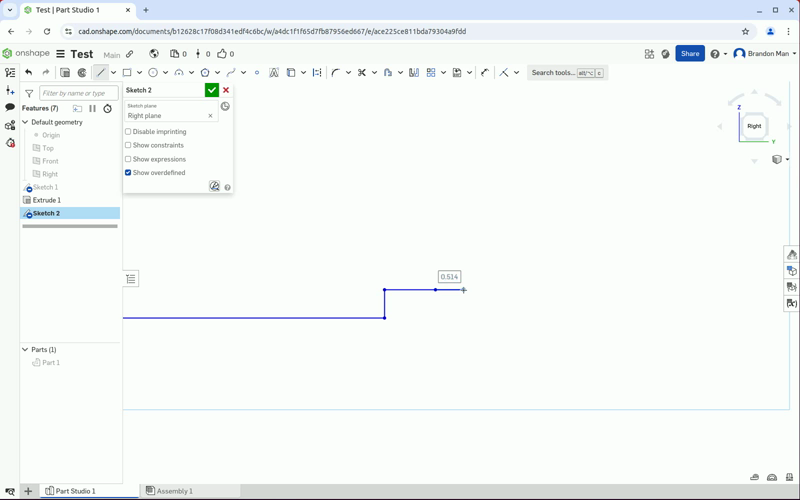
scroll(-6)
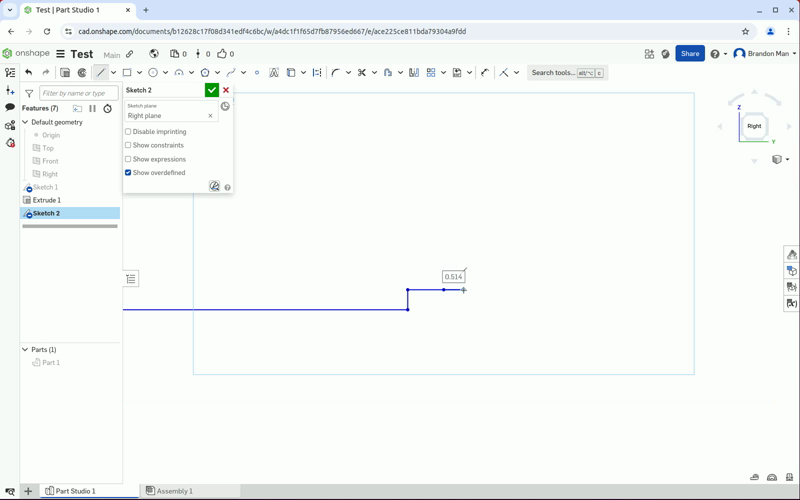
scroll(-6)
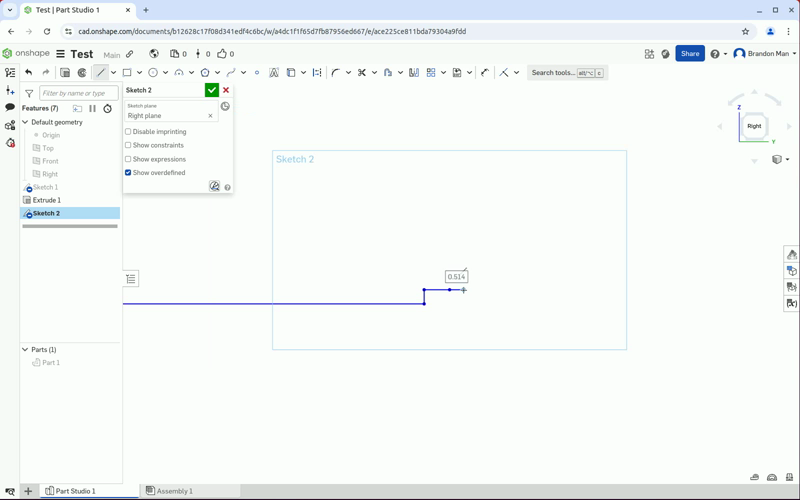
scroll(-6)
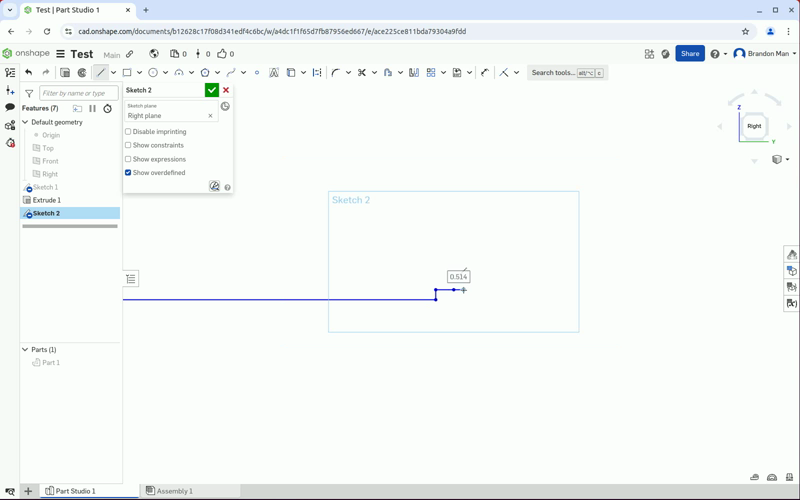
scroll(-6)
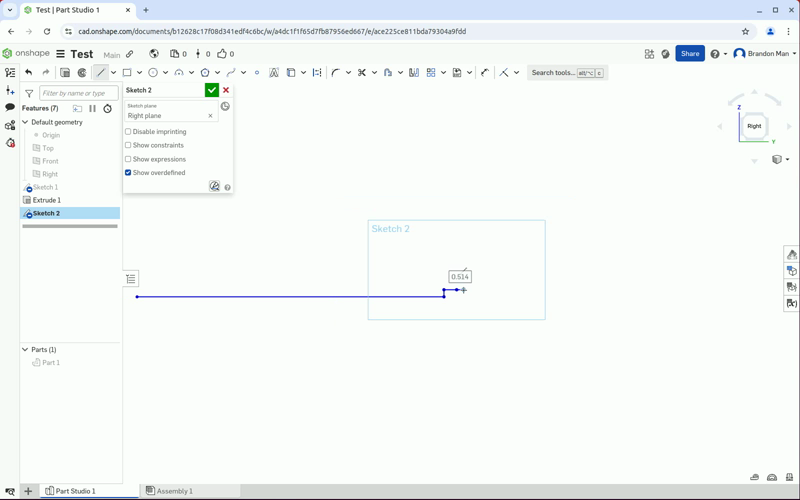
scroll(-6)
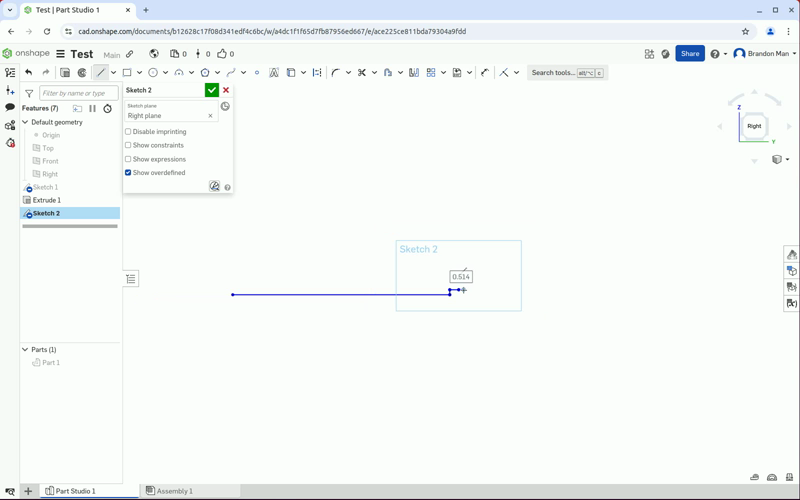
scroll(-6)
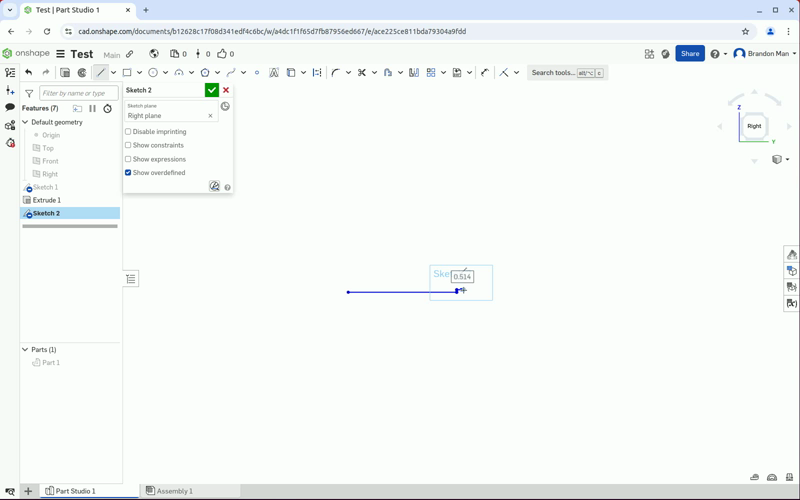
key_up(shift)
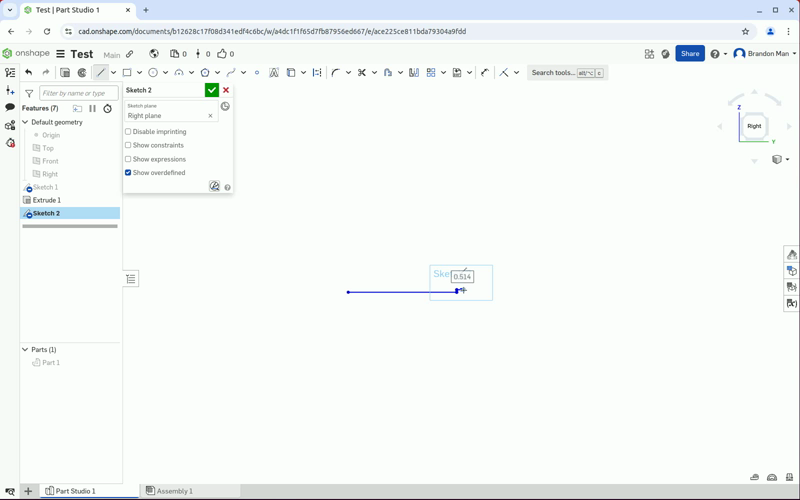
key_down(shift)
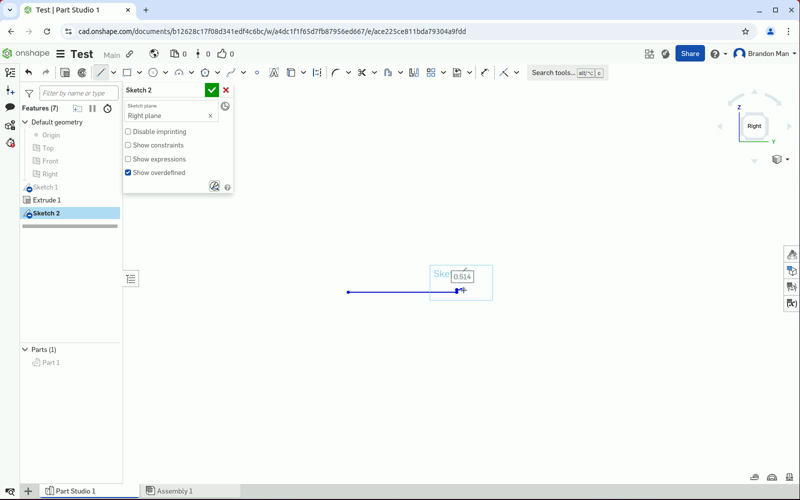
mouse_move(493, 289)
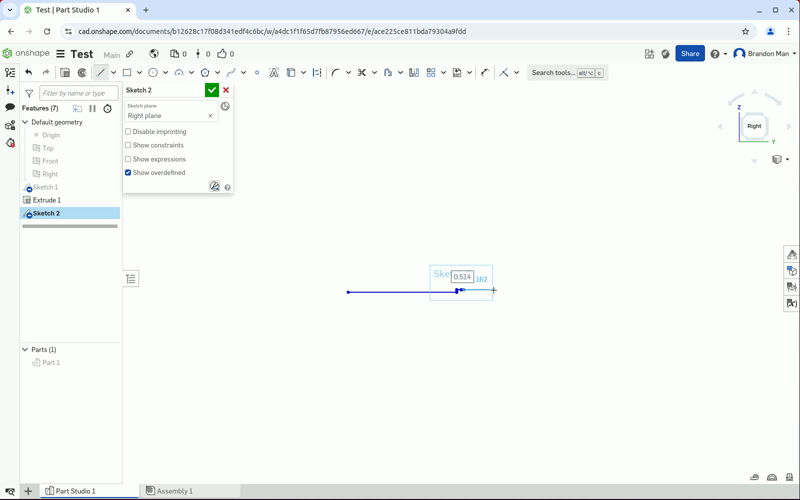
mouse_move(463, 292)
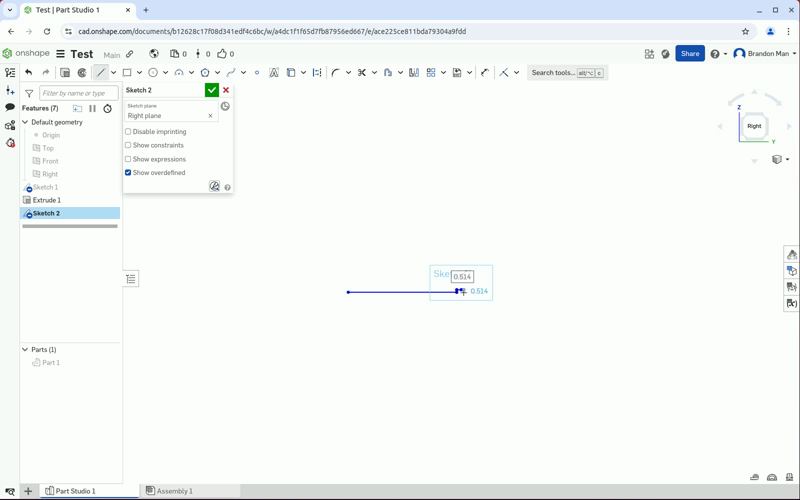
scroll(6)
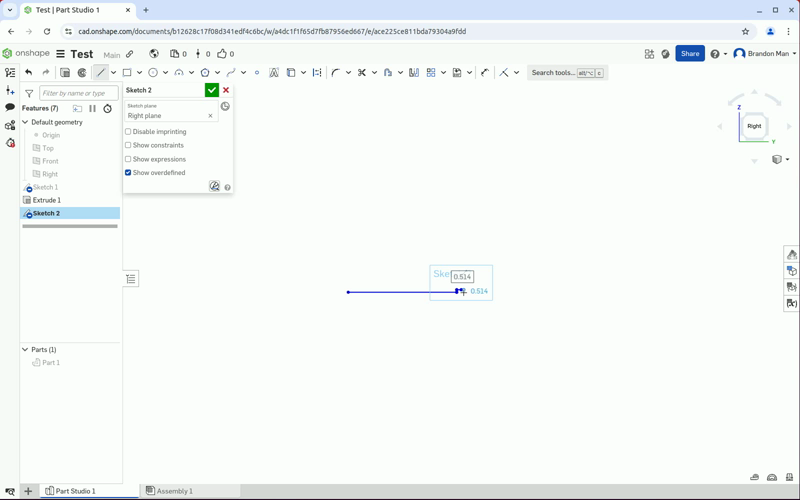
scroll(6)
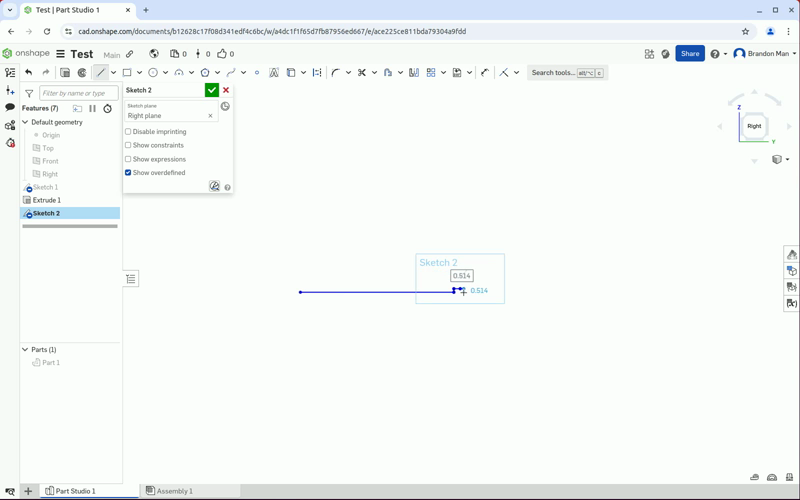
scroll(6)
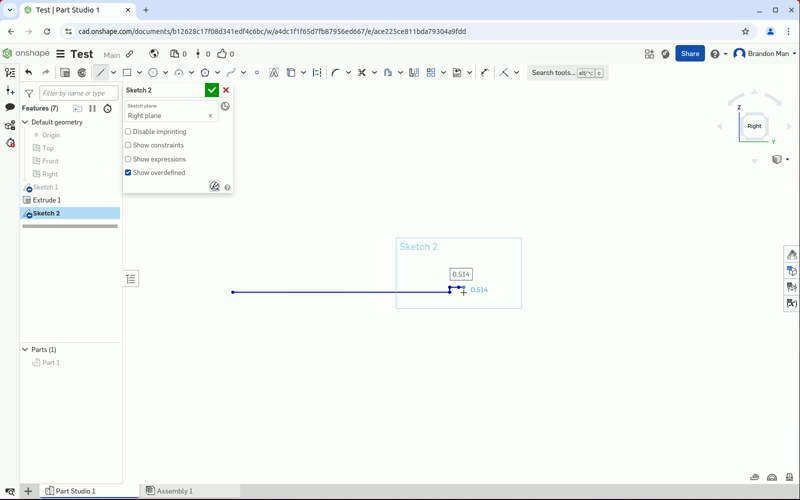
scroll(6)
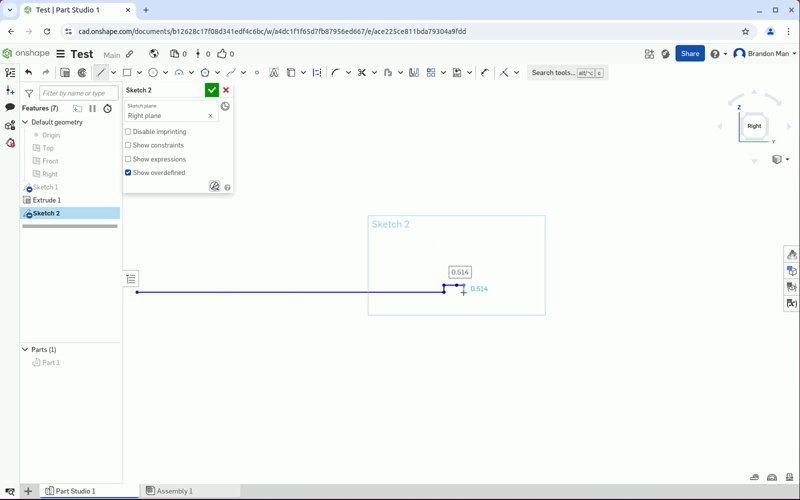
scroll(6)
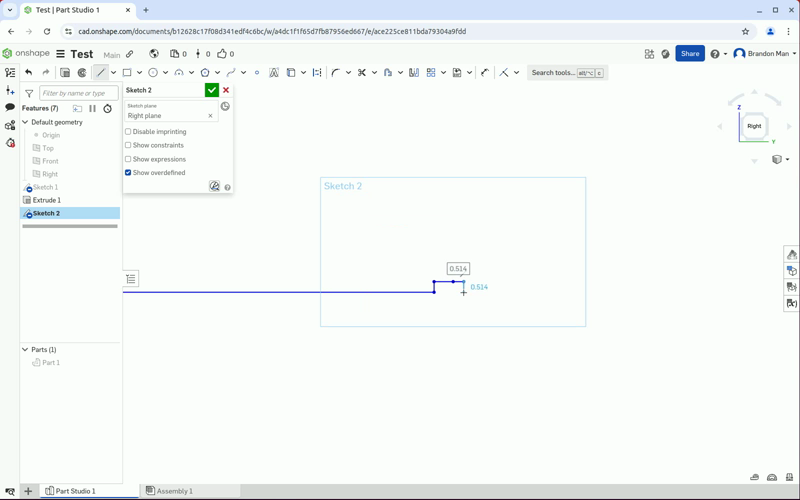
scroll(6)
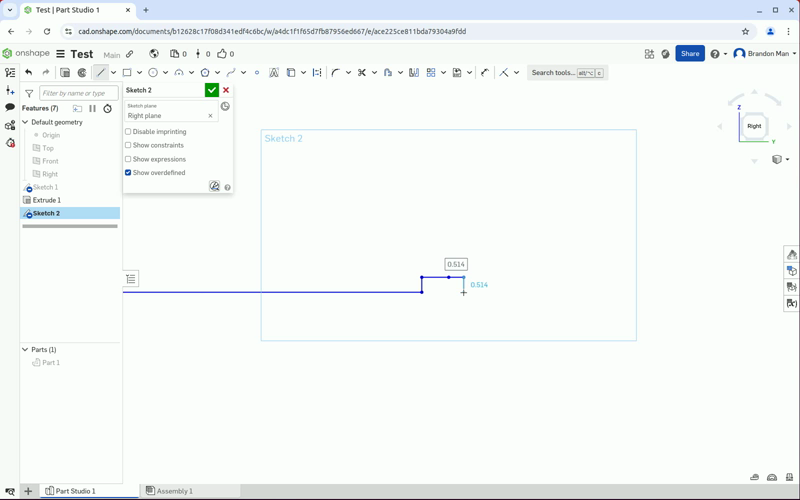
scroll(6)
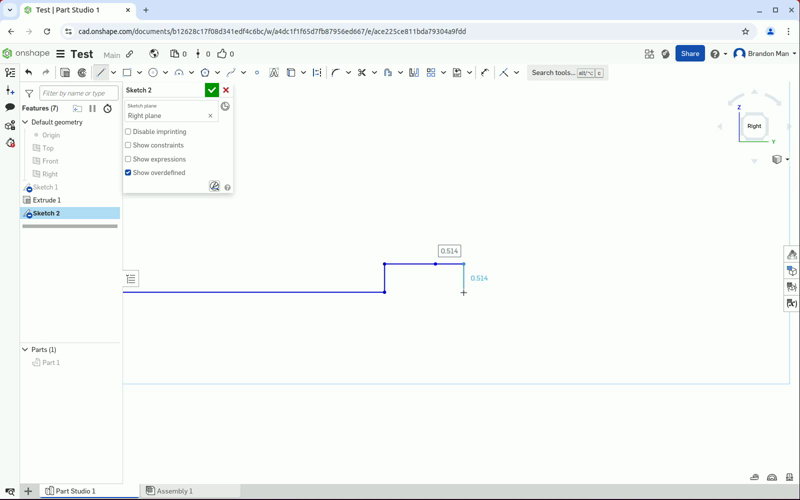
click(463, 292)
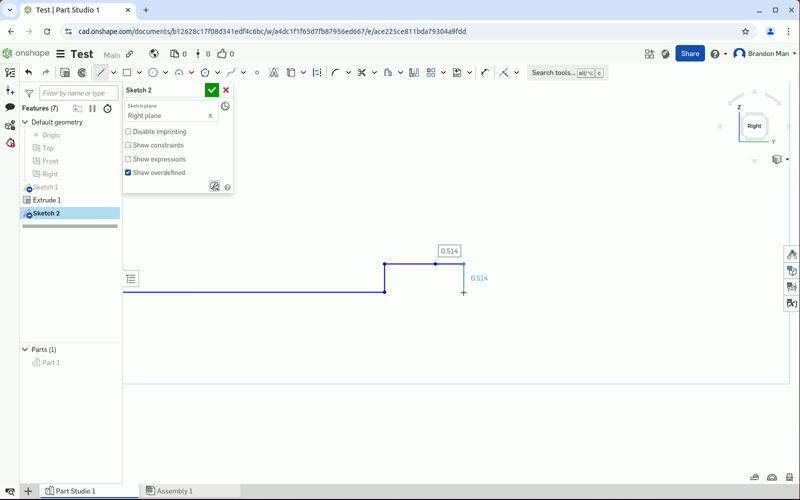
scroll(-6)
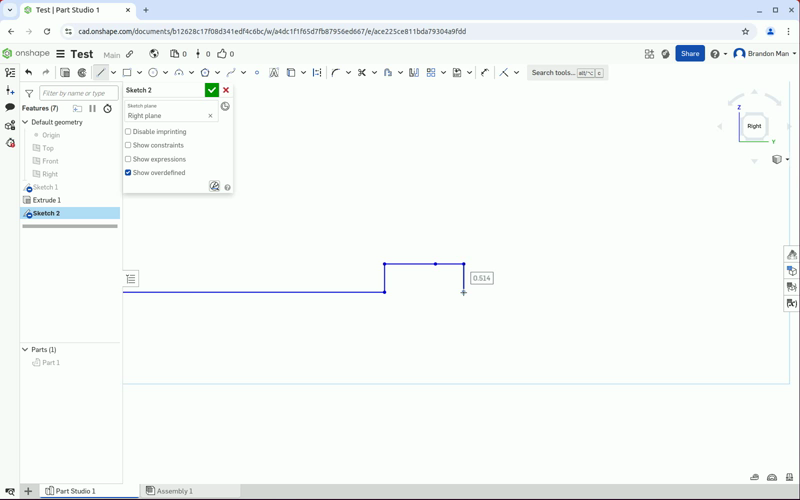
scroll(-6)
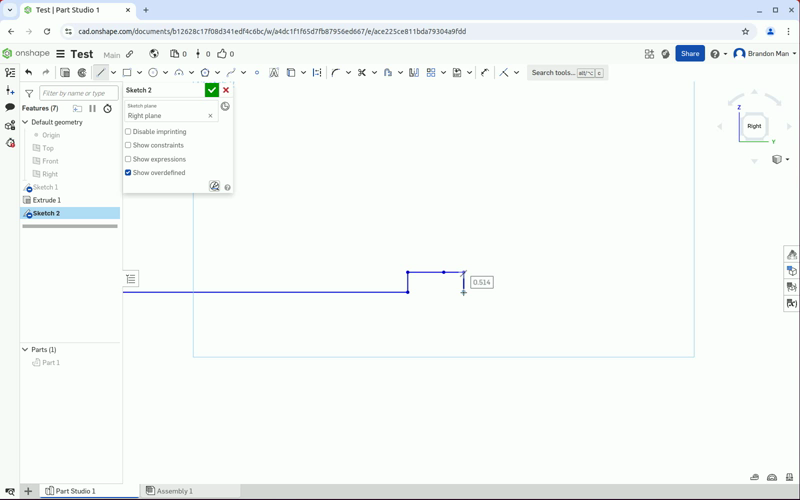
scroll(-6)
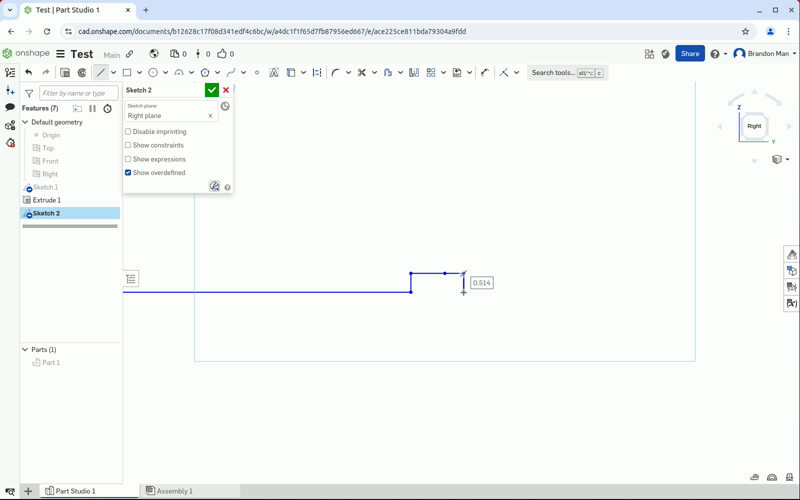
scroll(-6)
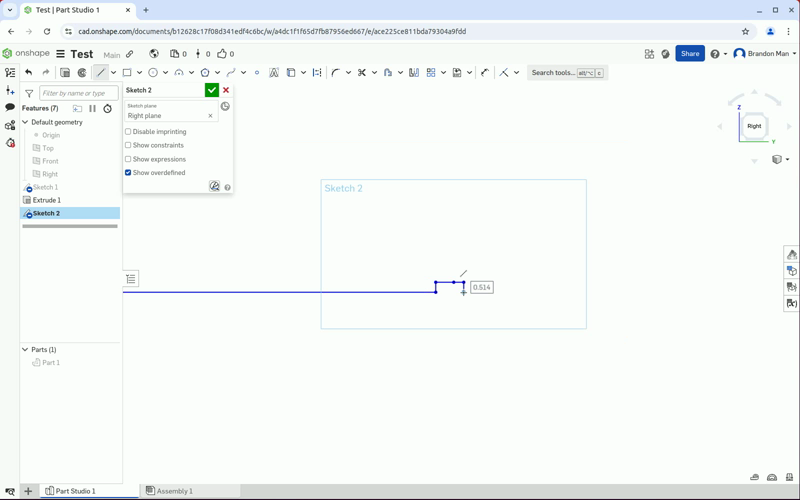
scroll(-6)
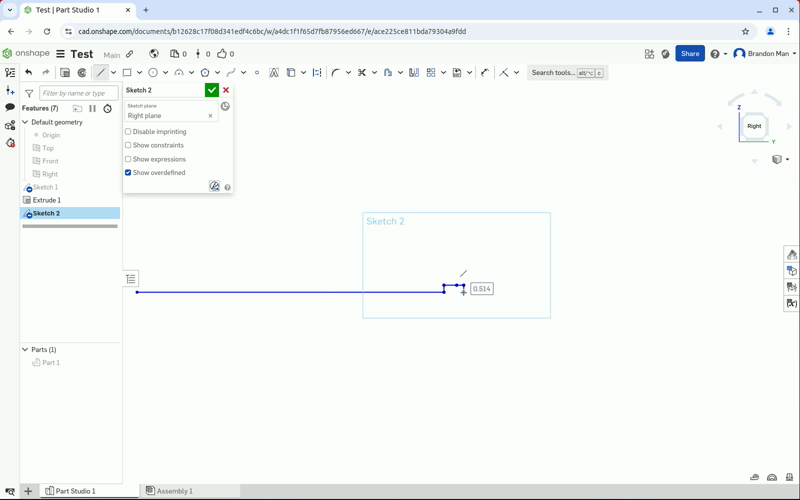
scroll(-6)
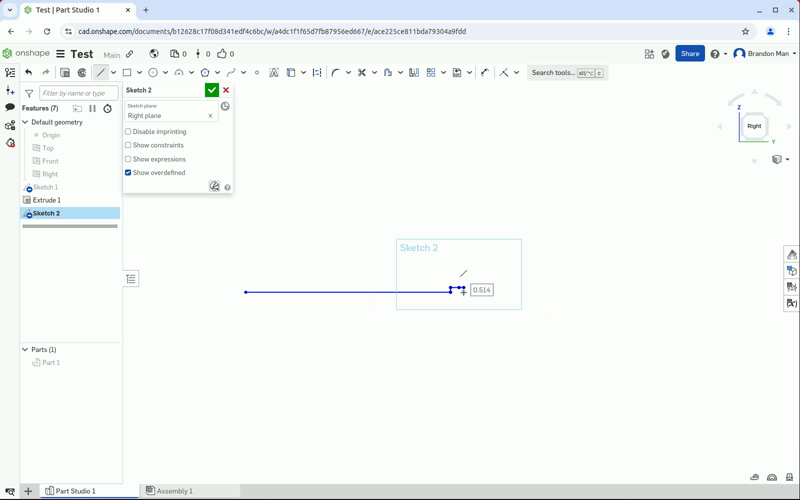
scroll(-6)
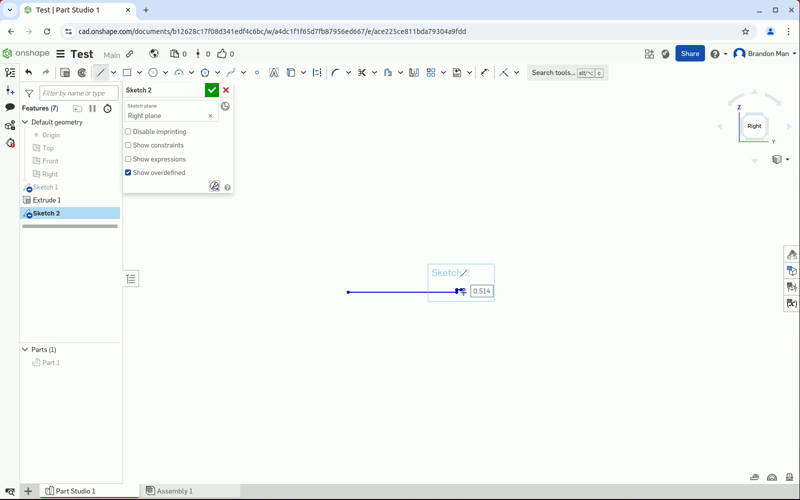
key_up(shift)
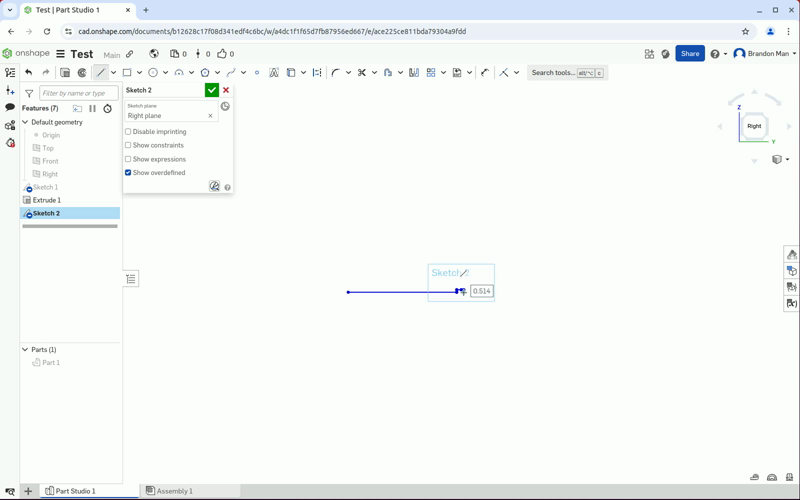
key_down(shift)
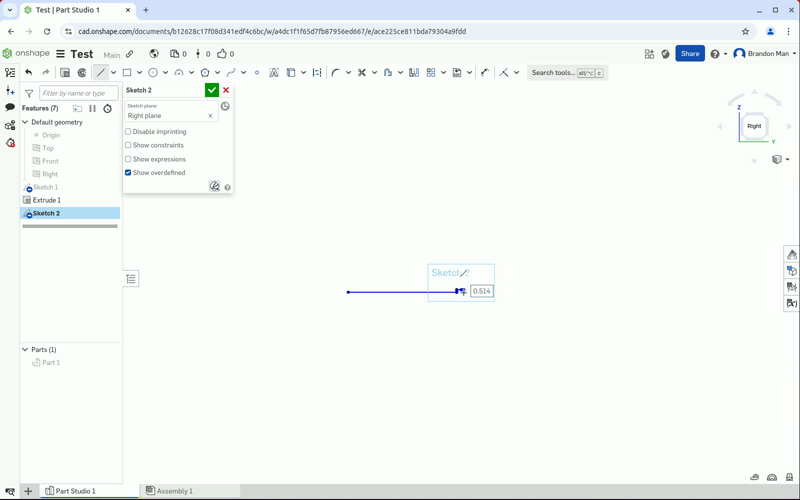
mouse_move(572, 292)
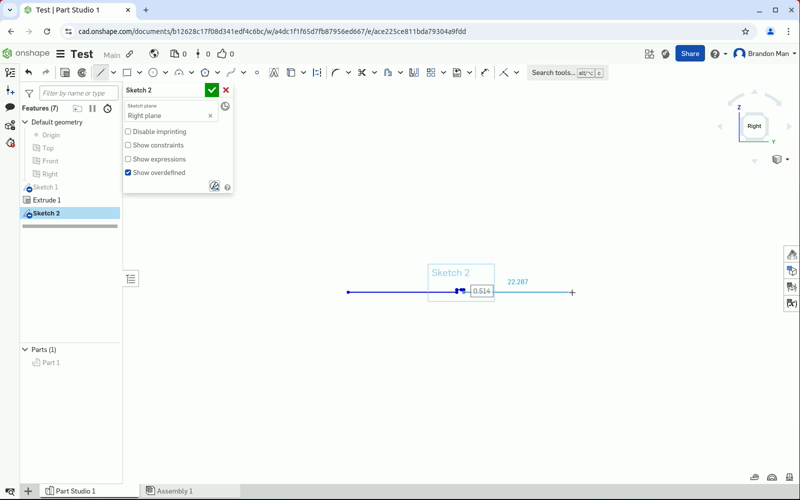
click(572, 292)
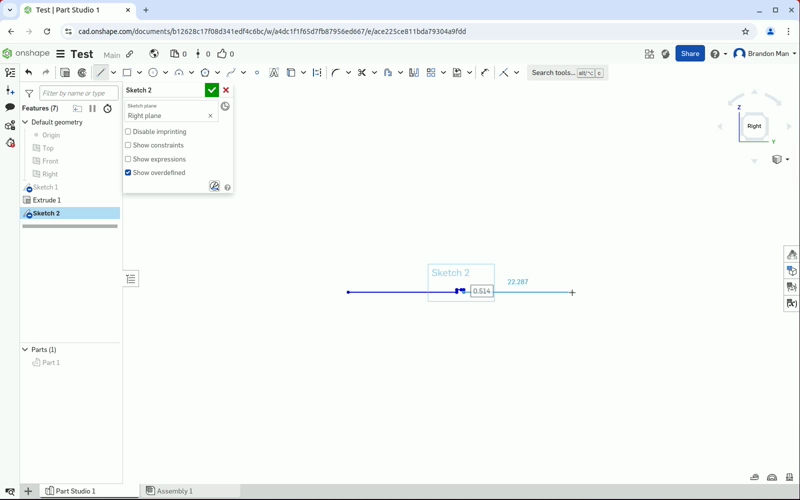
key_up(shift)
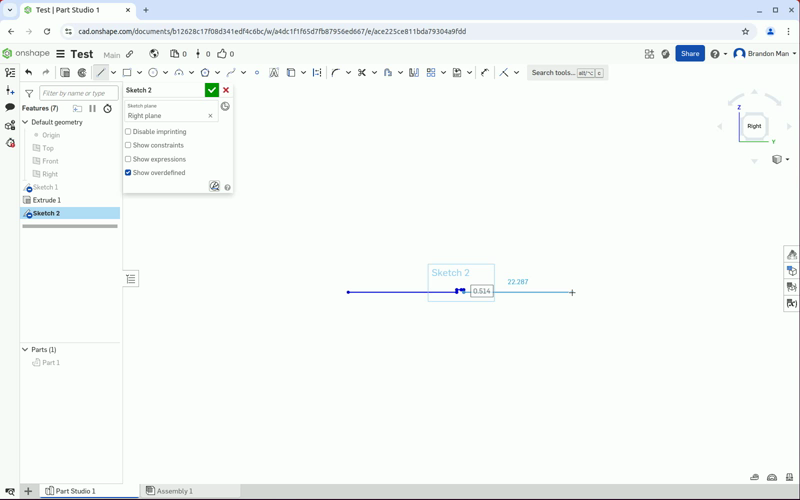
key_down(shift)
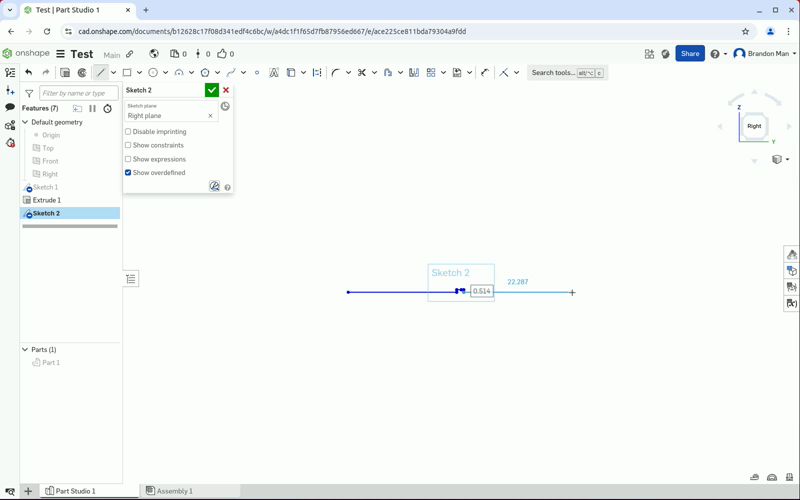
mouse_move(589, 292)
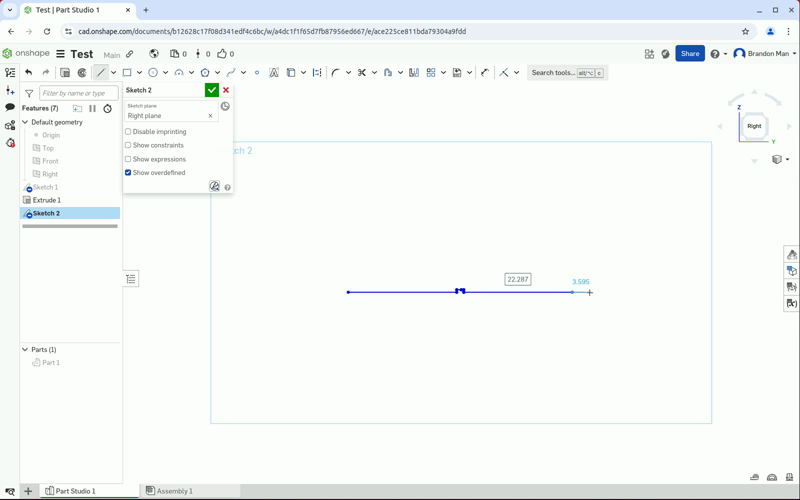
mouse_move(520, 275)
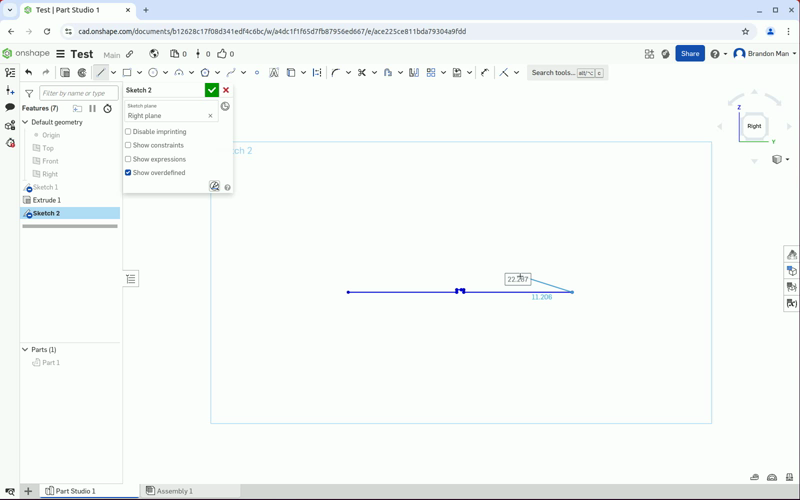
click(520, 275)
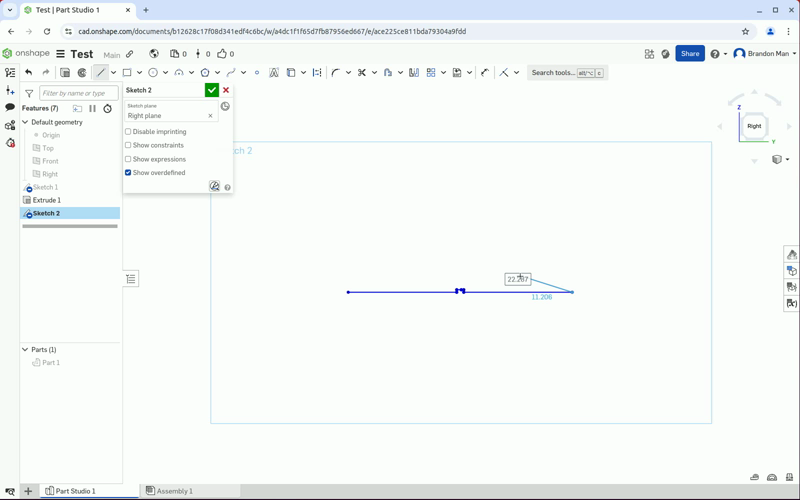
key_up(shift)
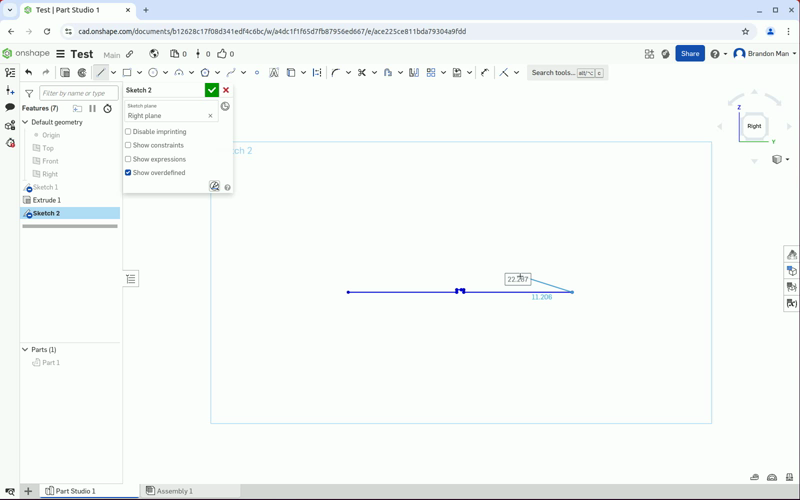
key(esc)
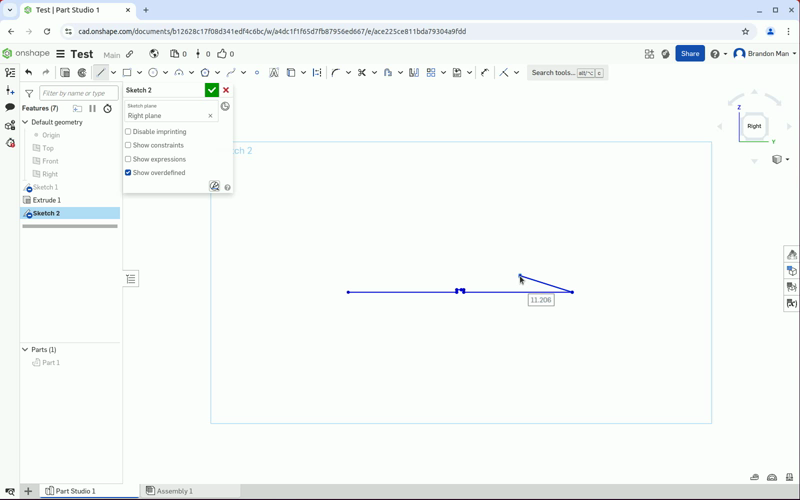
key(a)
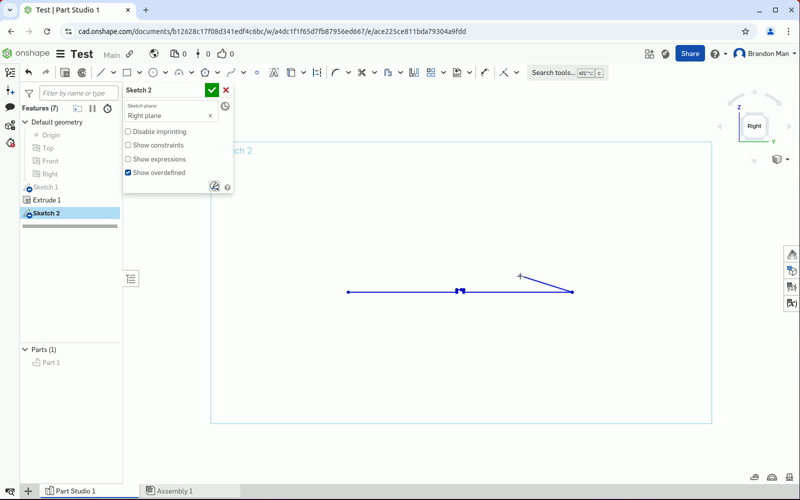
mouse_move(520, 275)
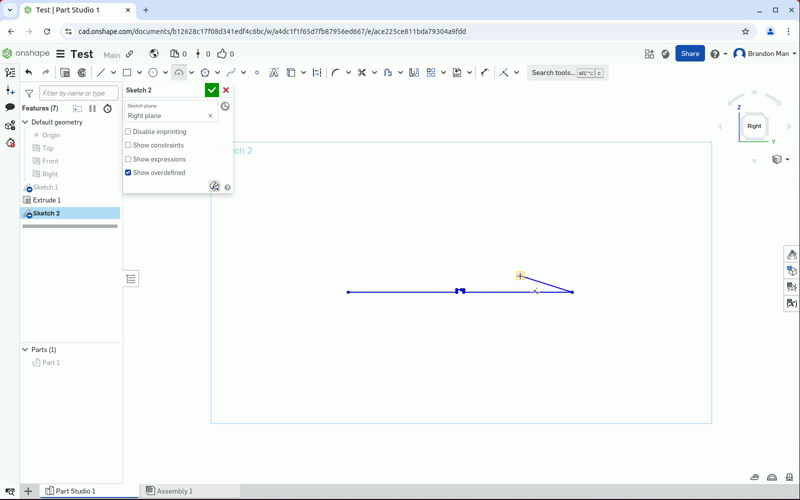
click(520, 275)
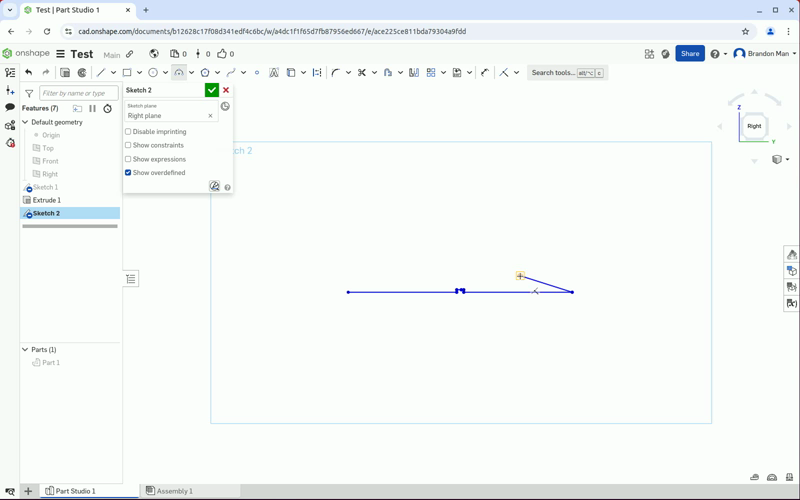
key_down(shift)
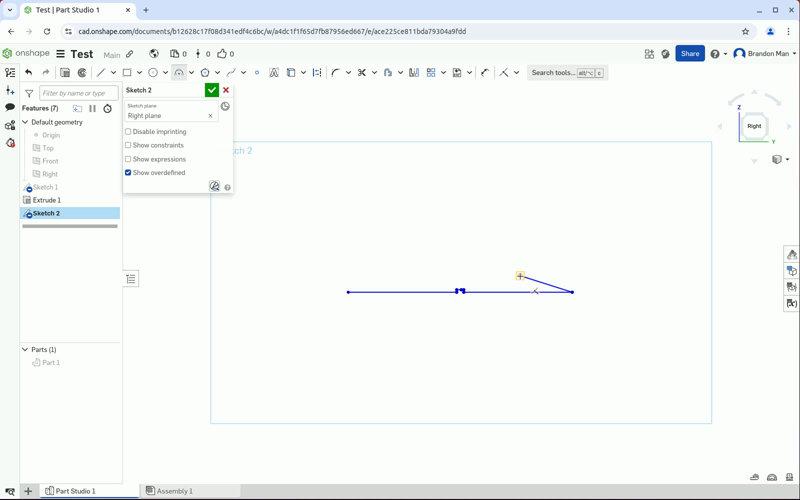
mouse_move(510, 273)
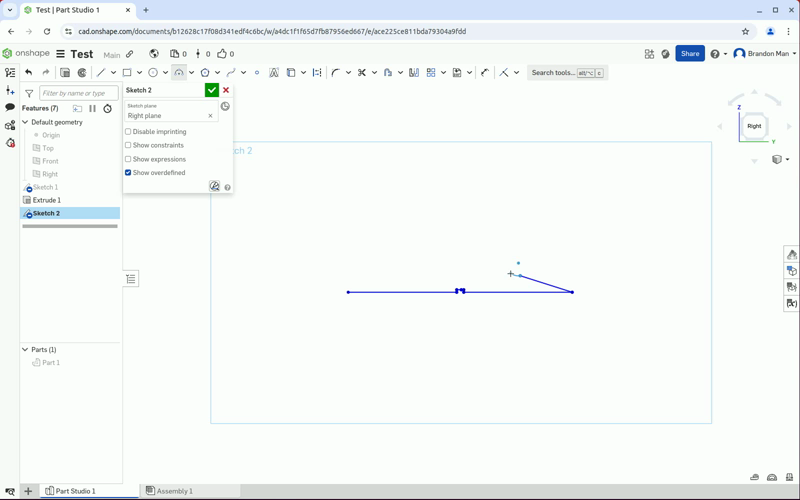
click(510, 273)
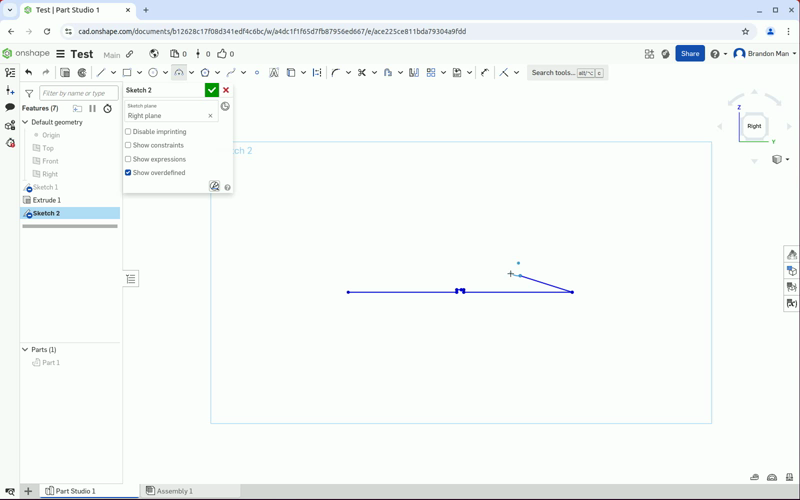
mouse_move(514, 278)
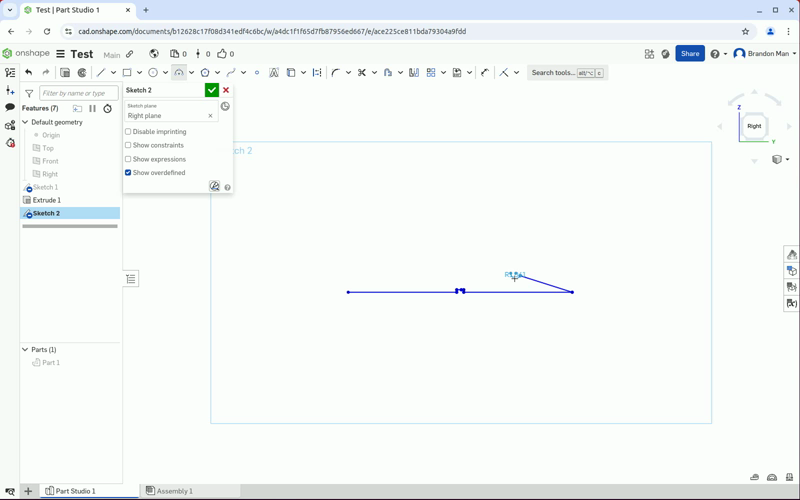
click(514, 278)
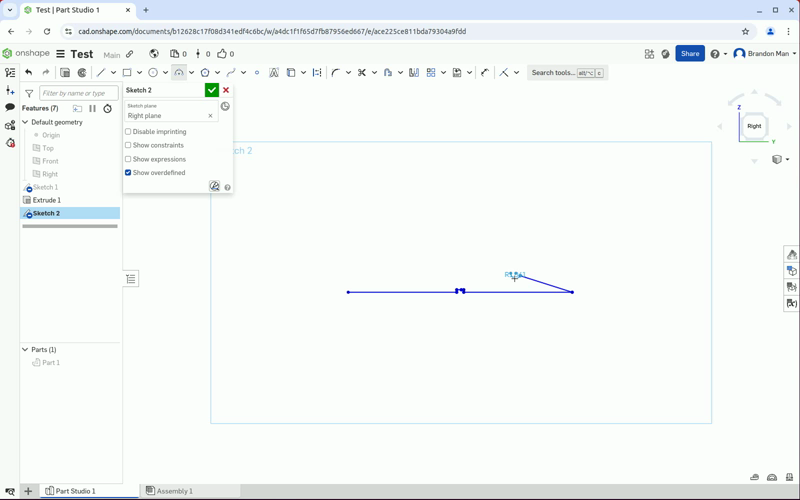
key_up(shift)
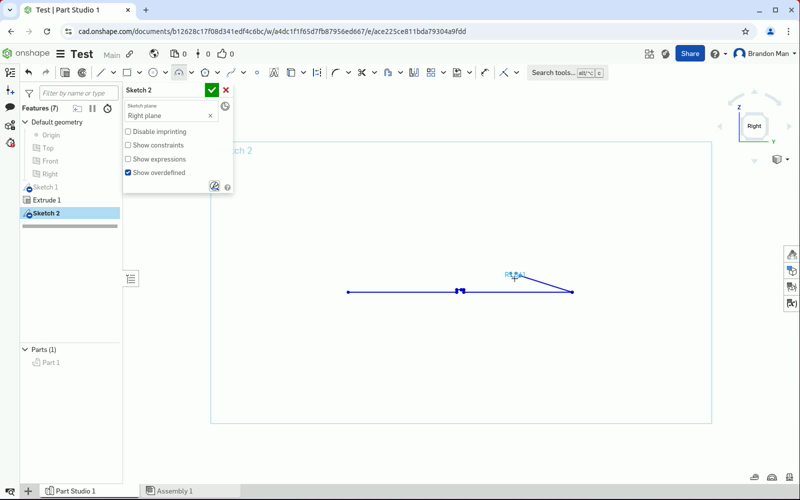
key(esc)
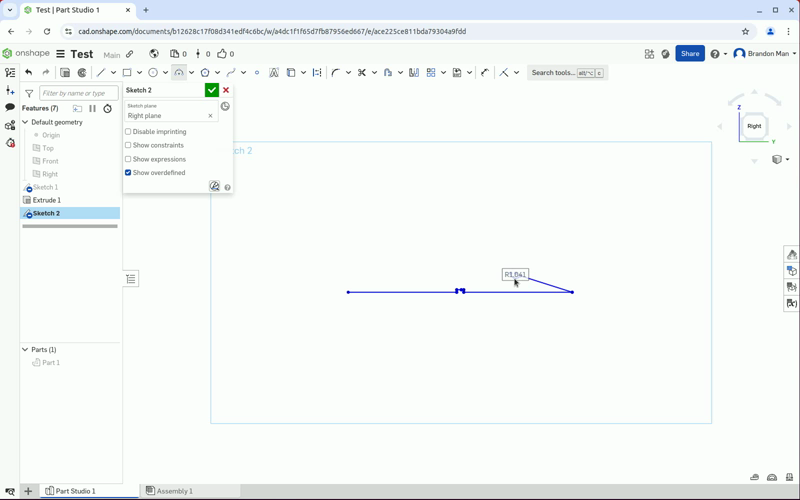
key(l)
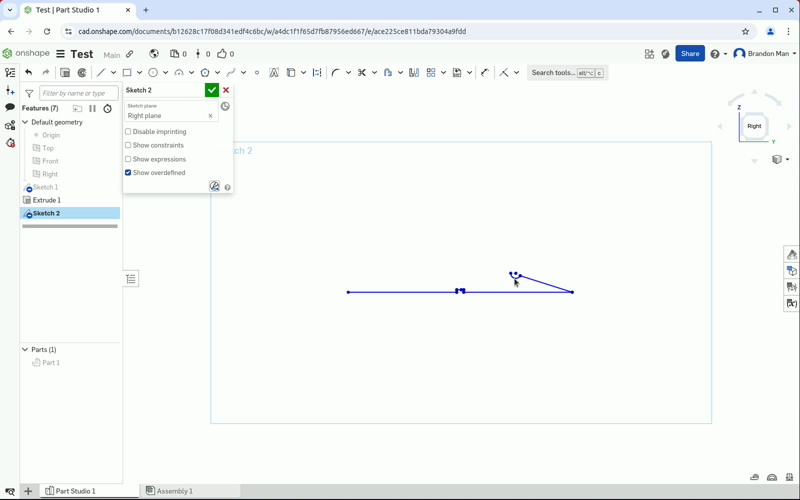
mouse_move(510, 273)
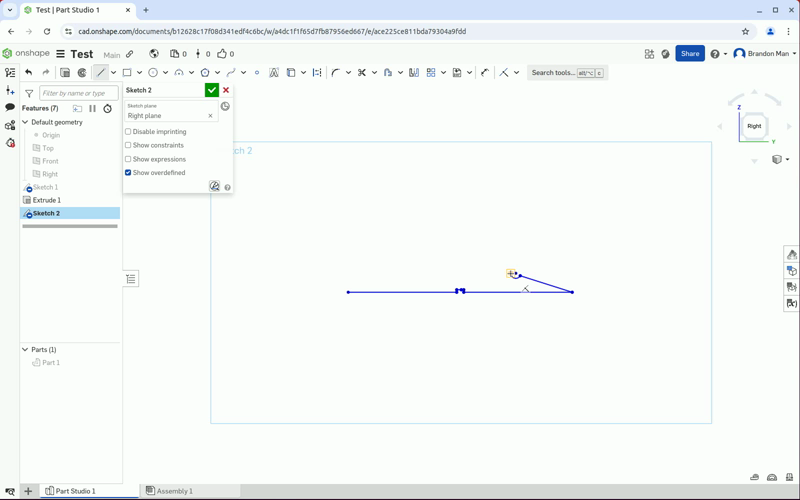
click(510, 273)
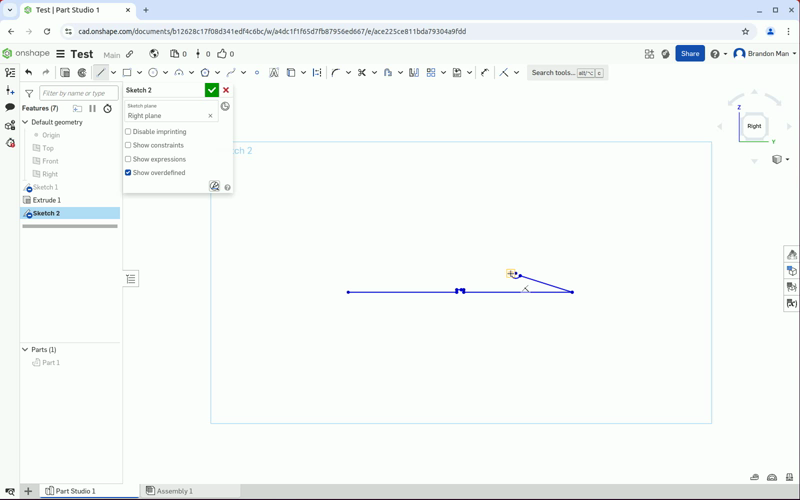
key_down(shift)
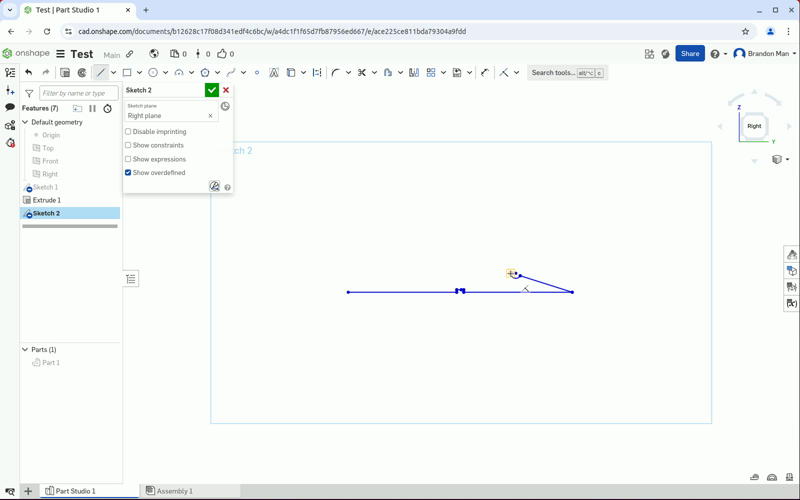
mouse_move(540, 273)
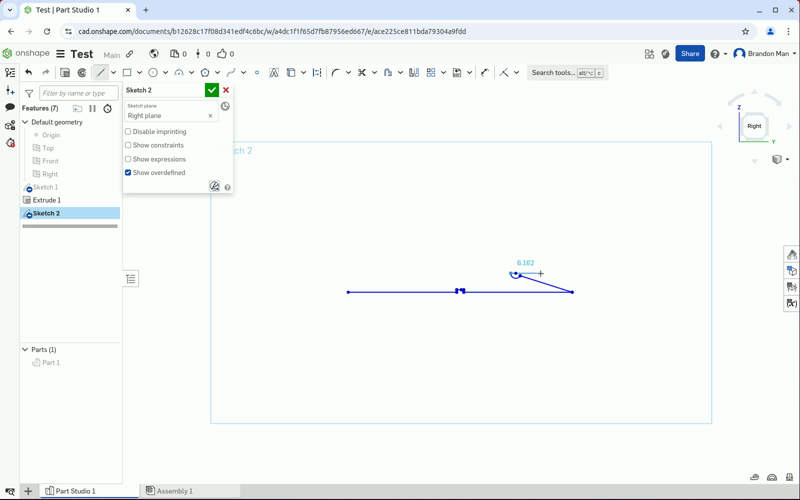
mouse_move(463, 273)
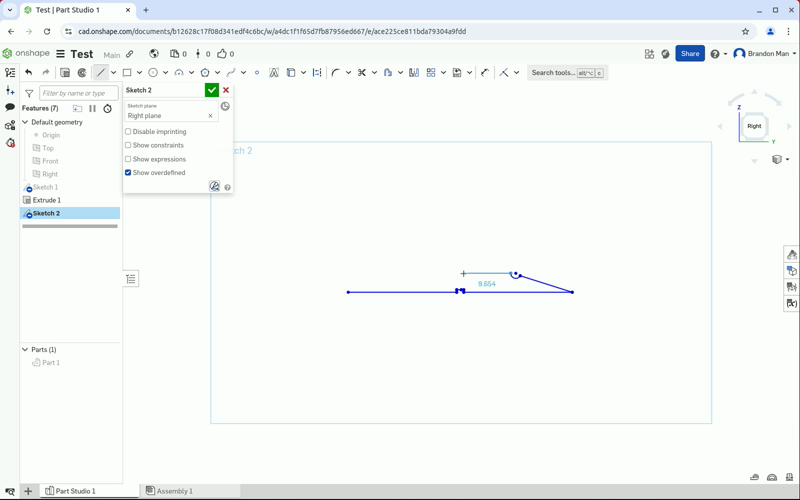
click(463, 273)
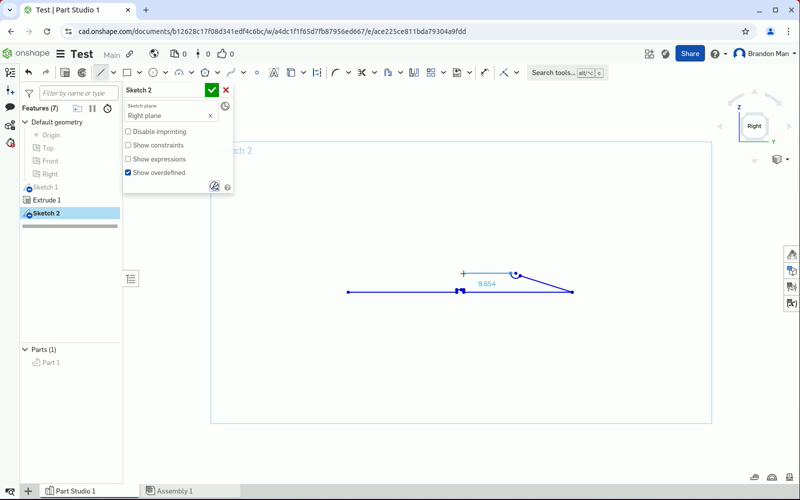
key_up(shift)
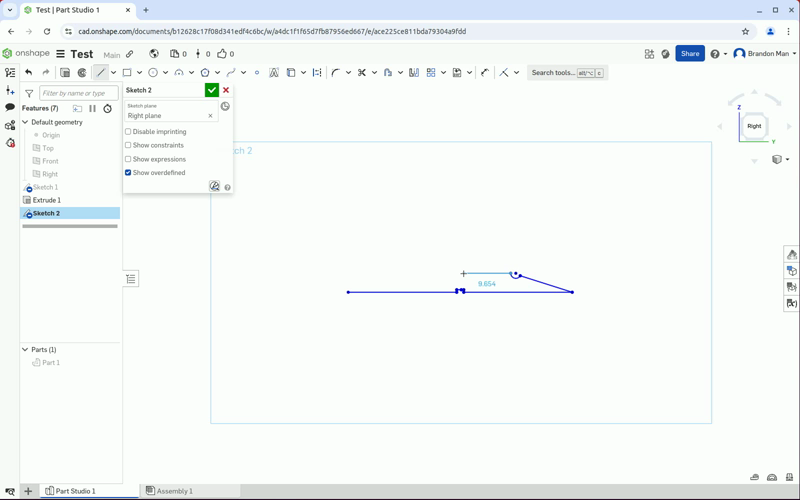
key_down(shift)
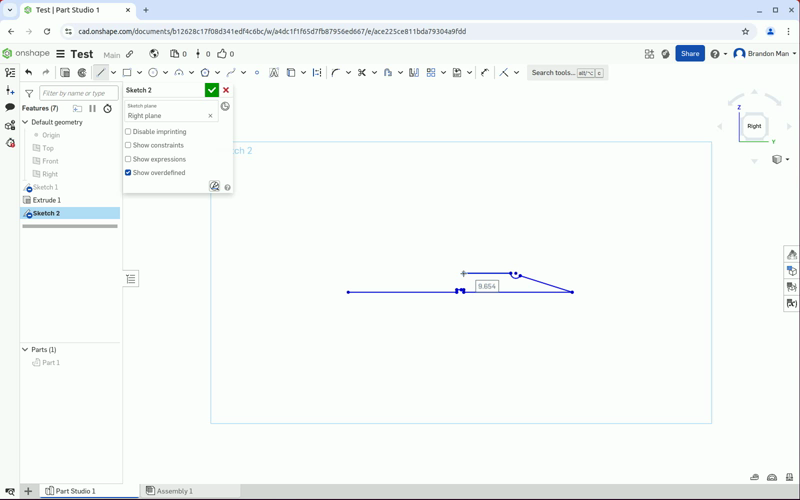
mouse_move(493, 273)
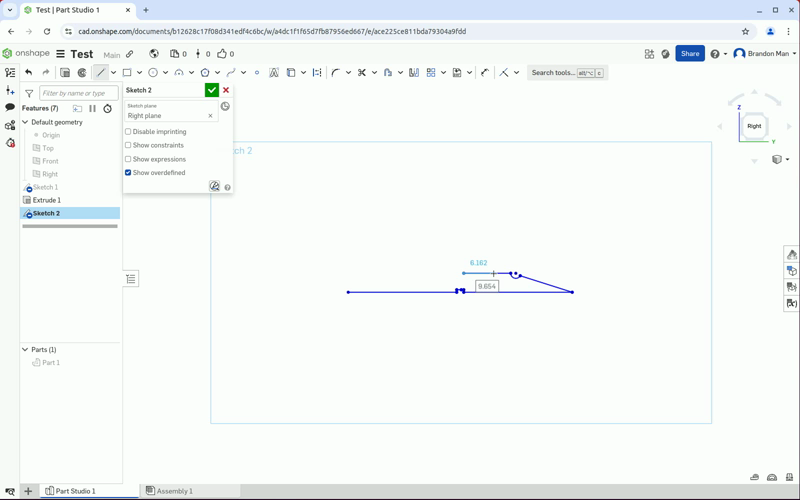
mouse_move(456, 273)
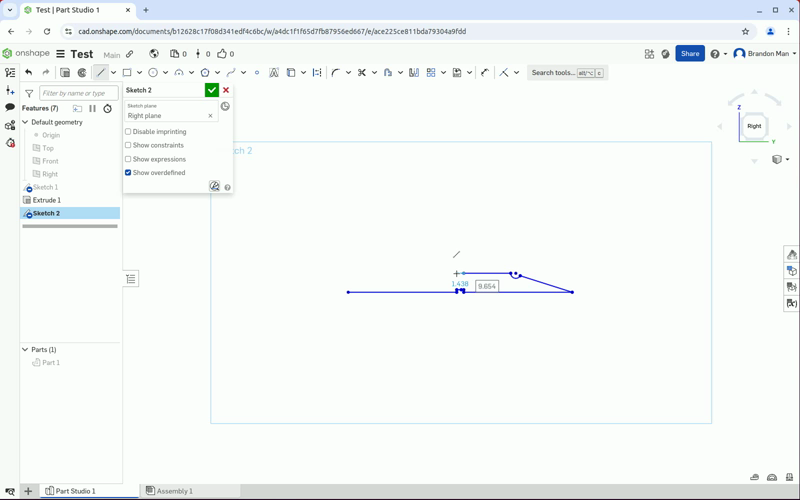
scroll(6)
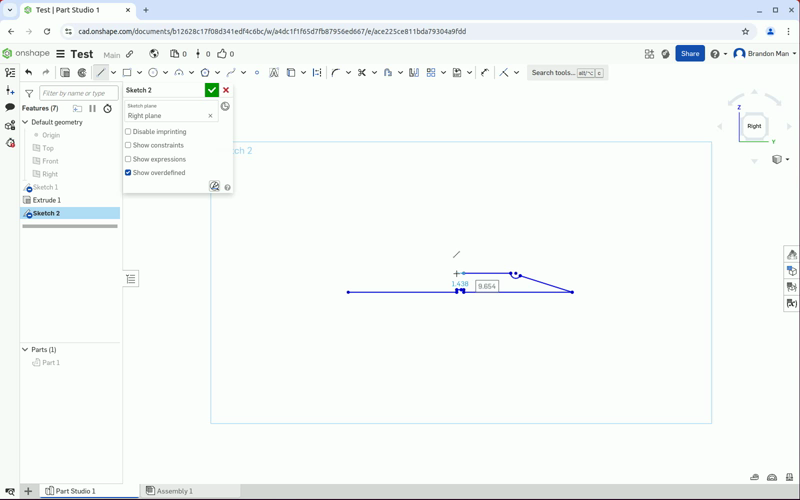
scroll(6)
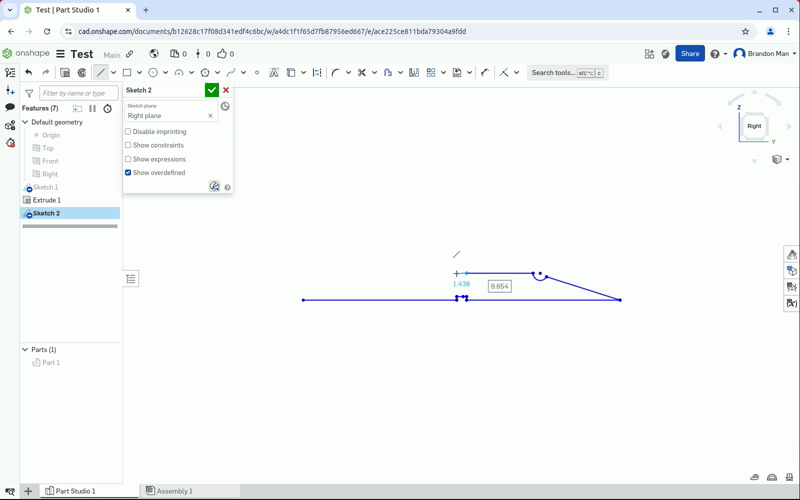
scroll(6)
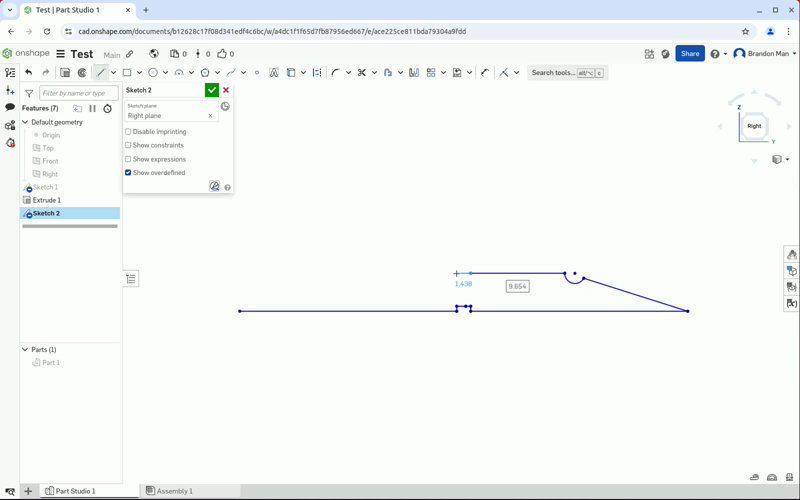
scroll(6)
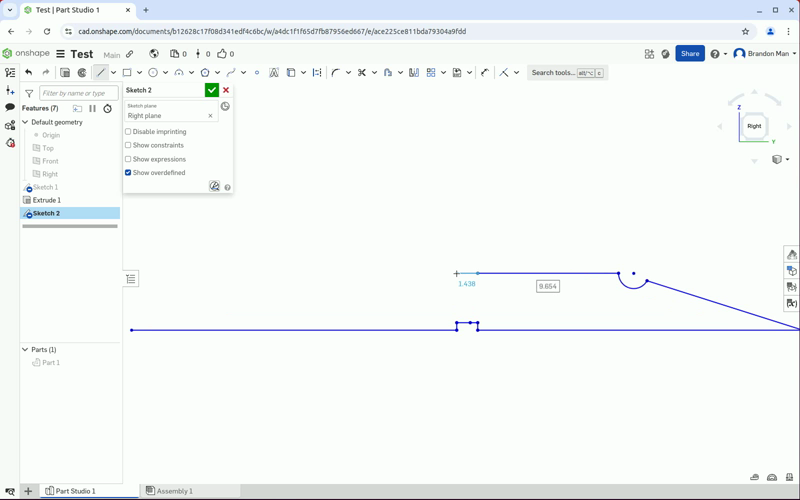
scroll(6)
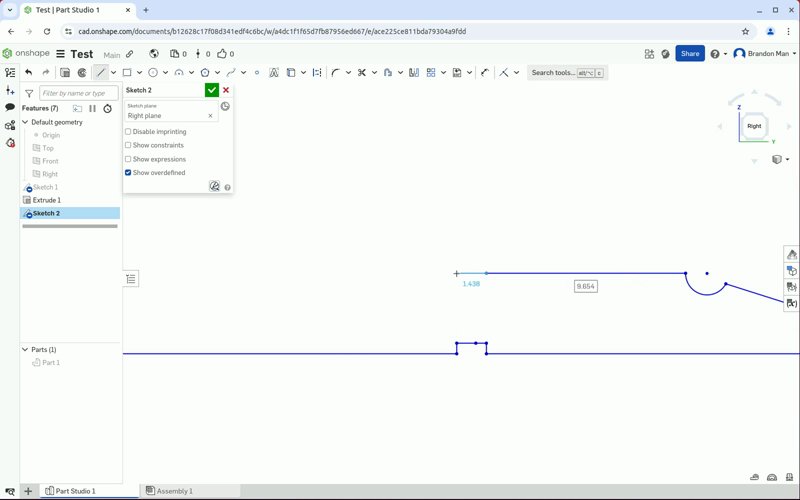
scroll(6)
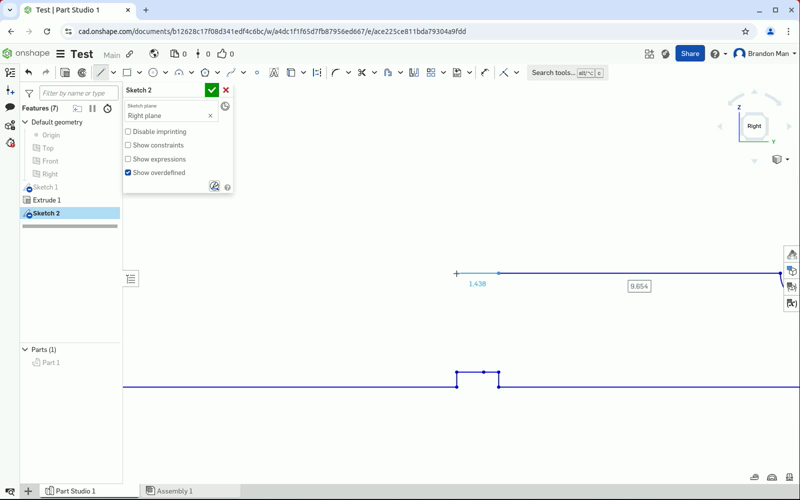
scroll(6)
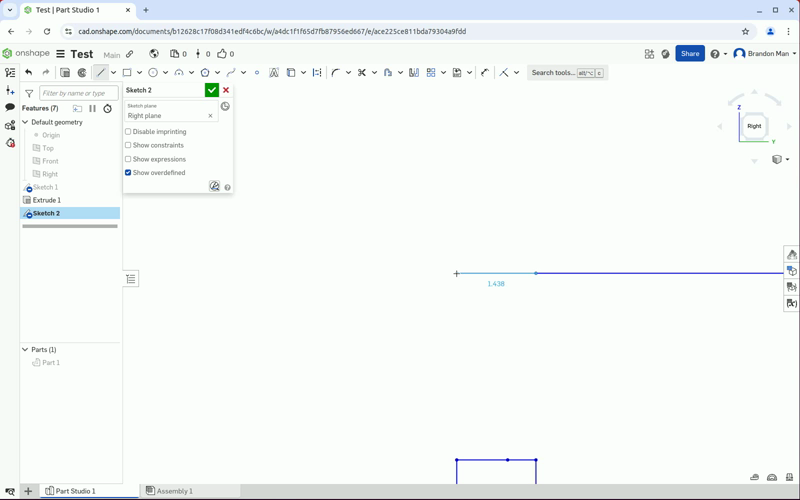
click(456, 273)
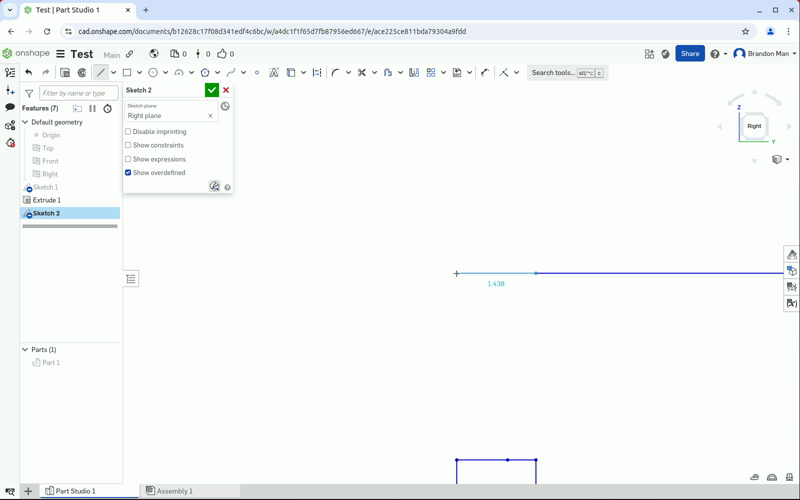
scroll(-6)
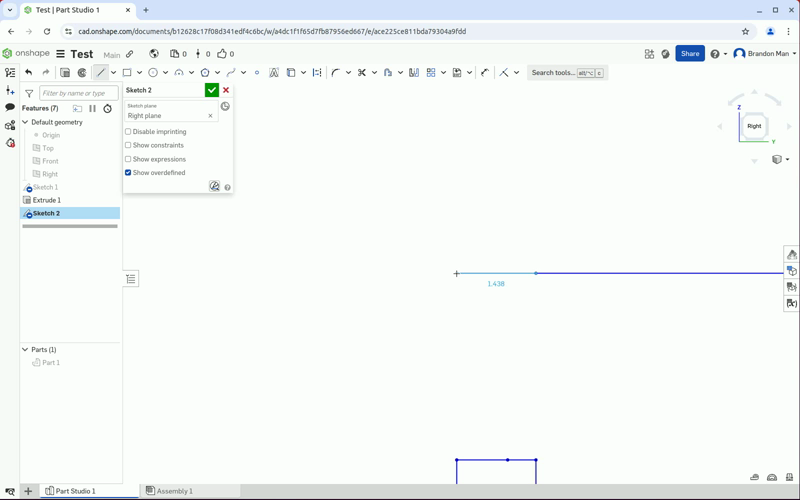
scroll(-6)
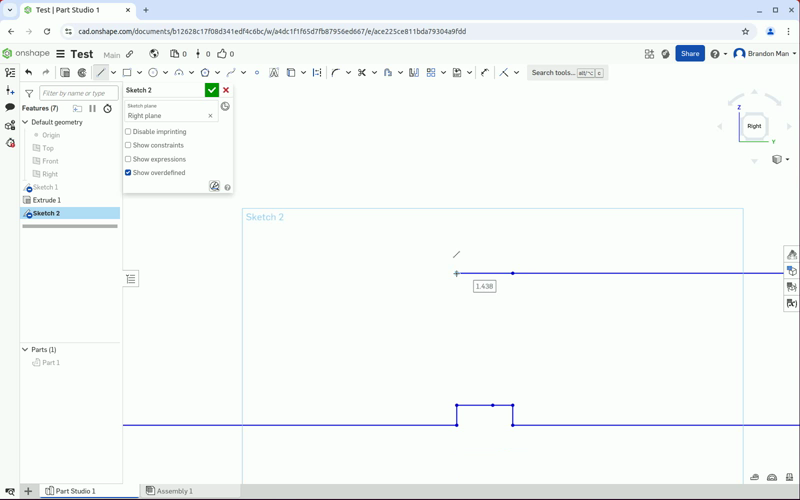
scroll(-6)
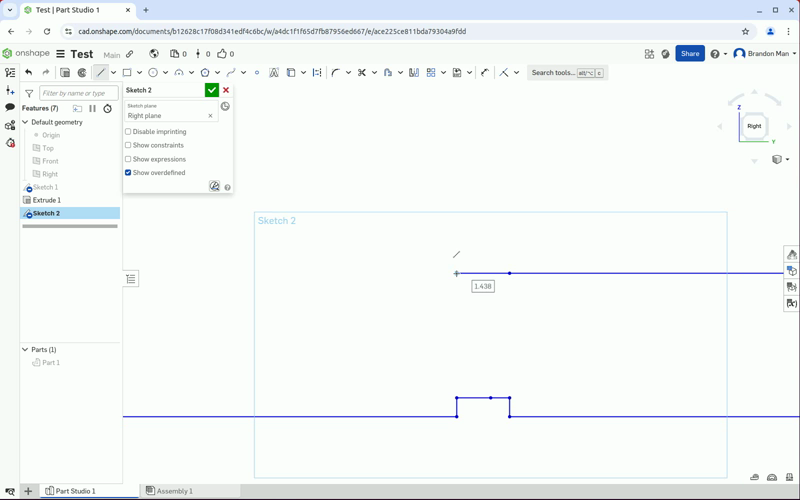
scroll(-6)
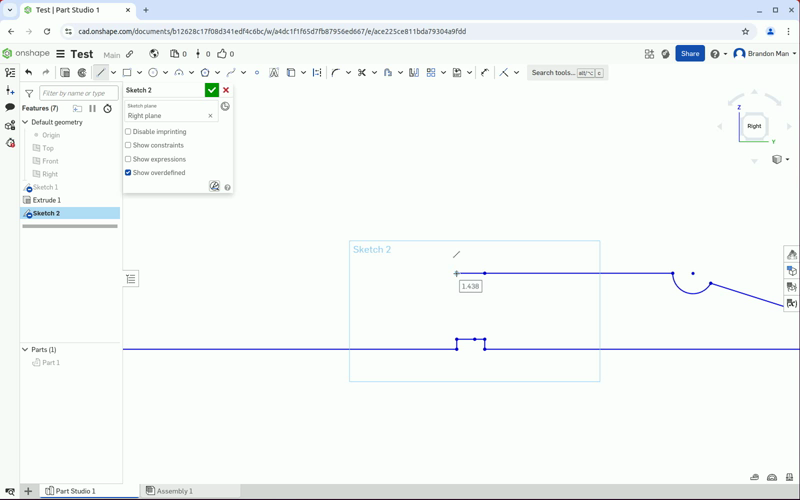
scroll(-6)
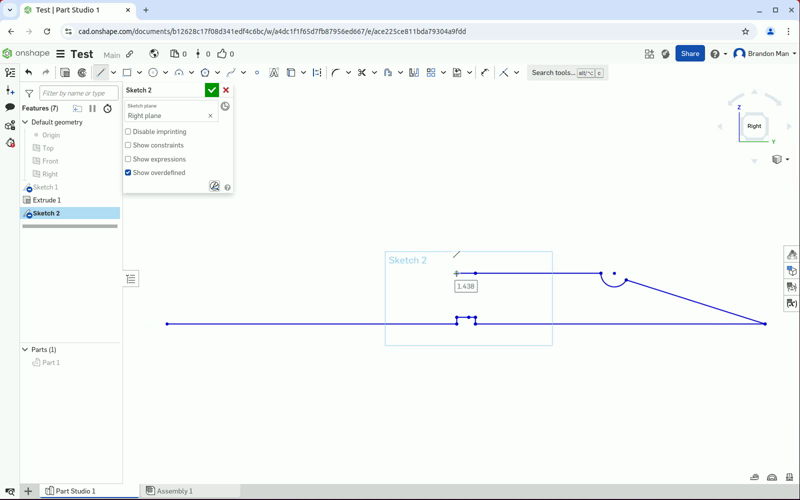
scroll(-6)
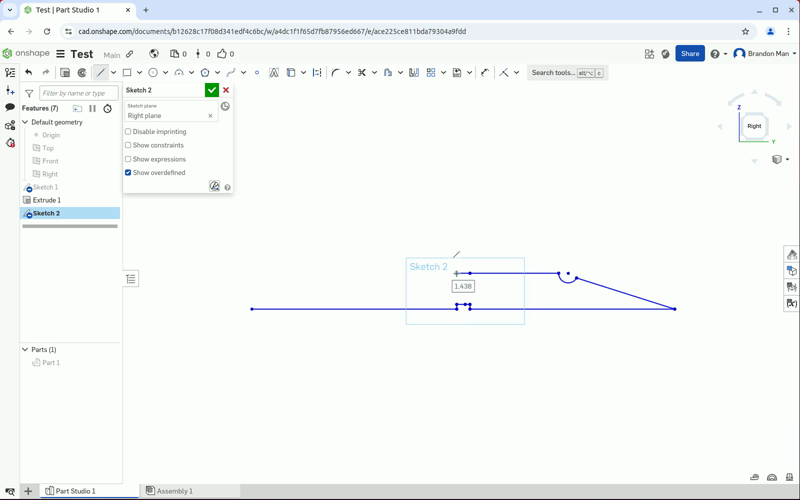
scroll(-6)
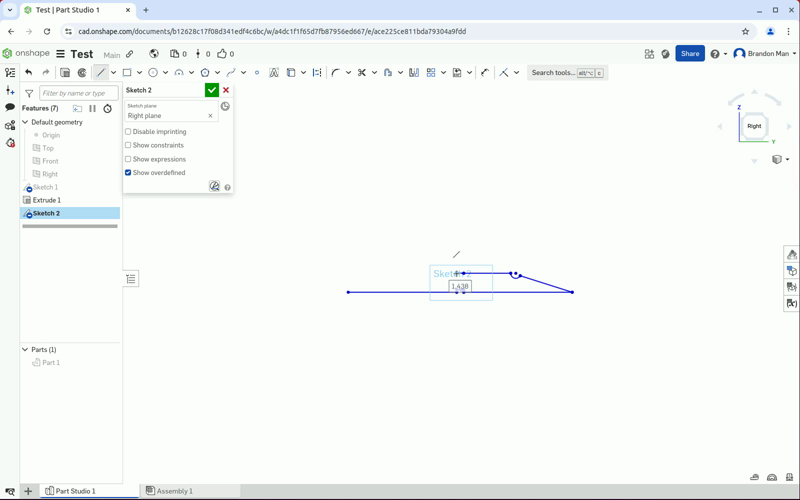
key_up(shift)
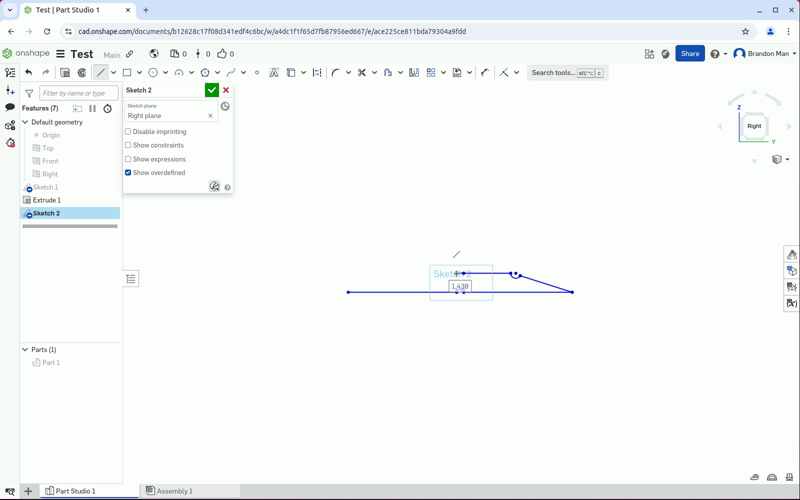
key_down(shift)
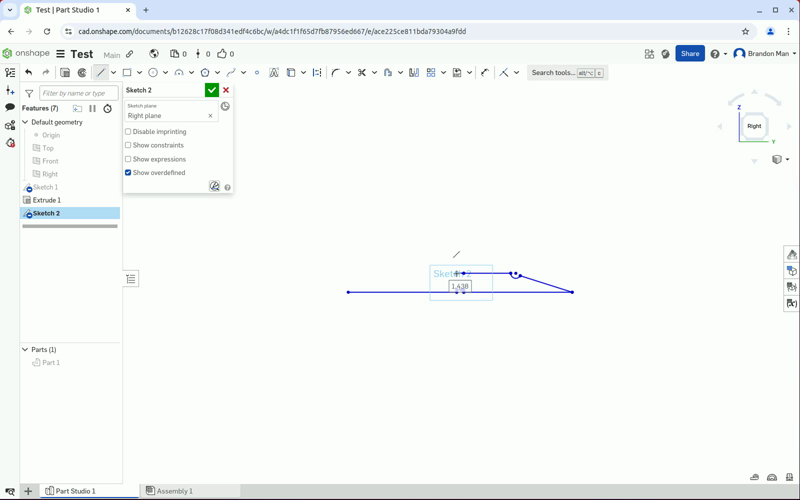
mouse_move(486, 273)
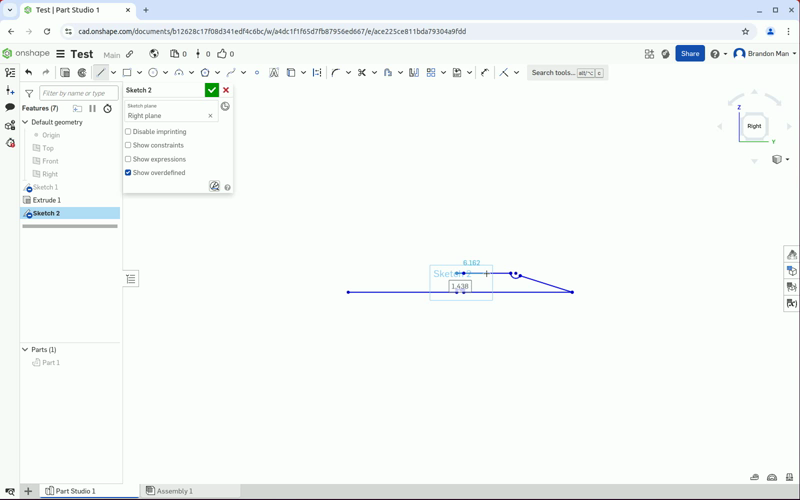
mouse_move(416, 273)
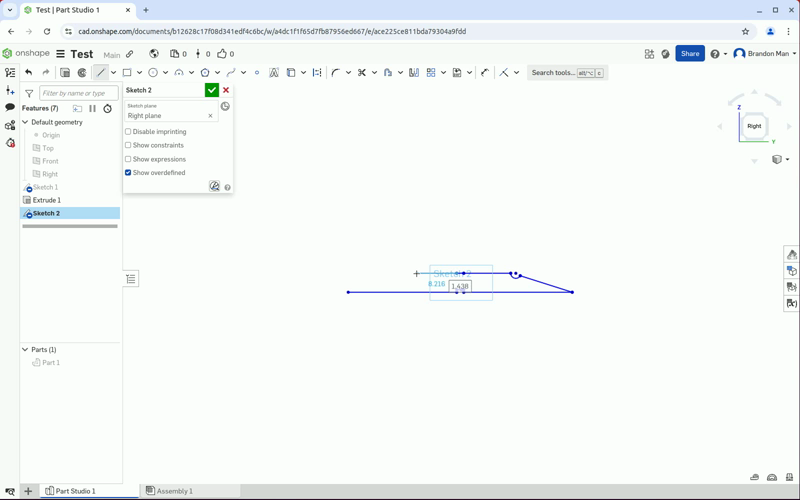
click(416, 273)
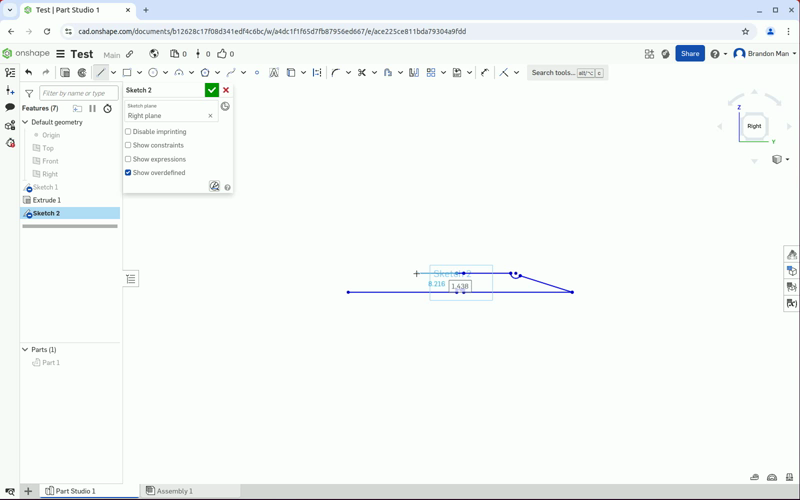
key_up(shift)
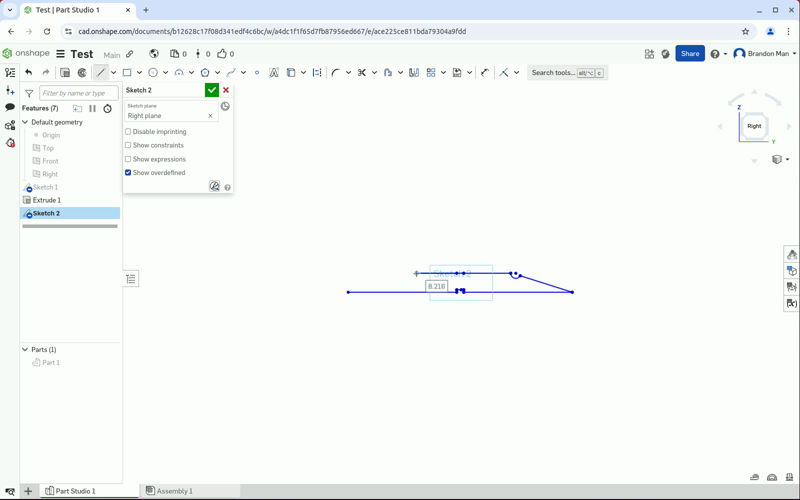
key(esc)
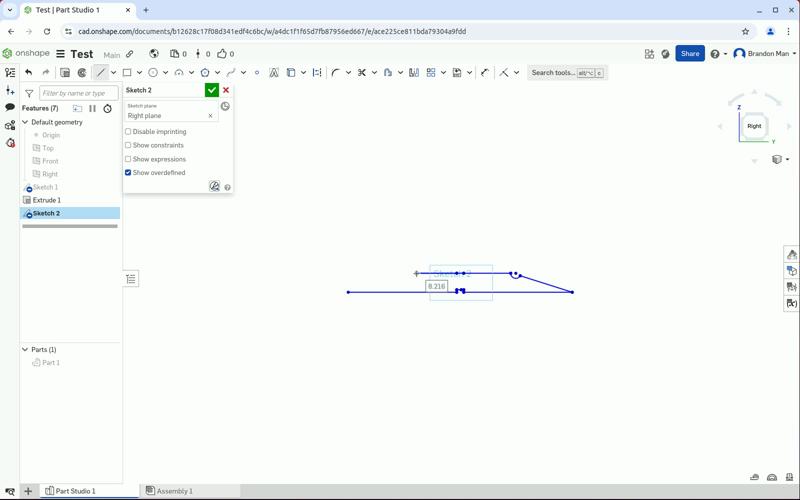
key(a)
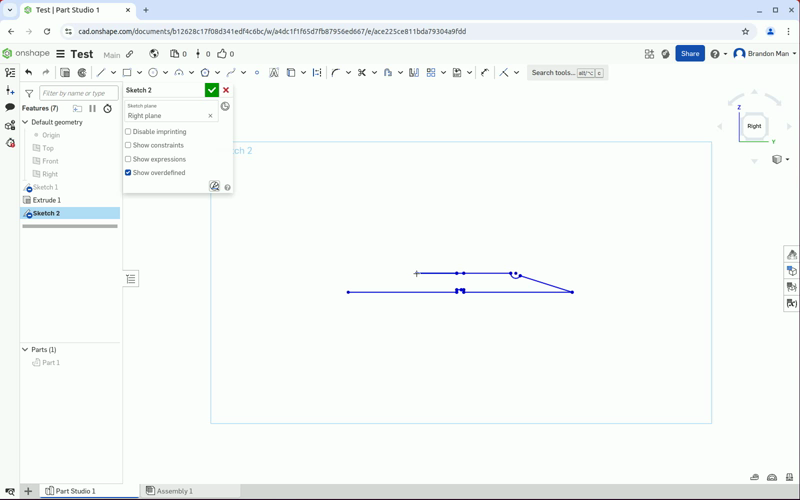
mouse_move(416, 273)
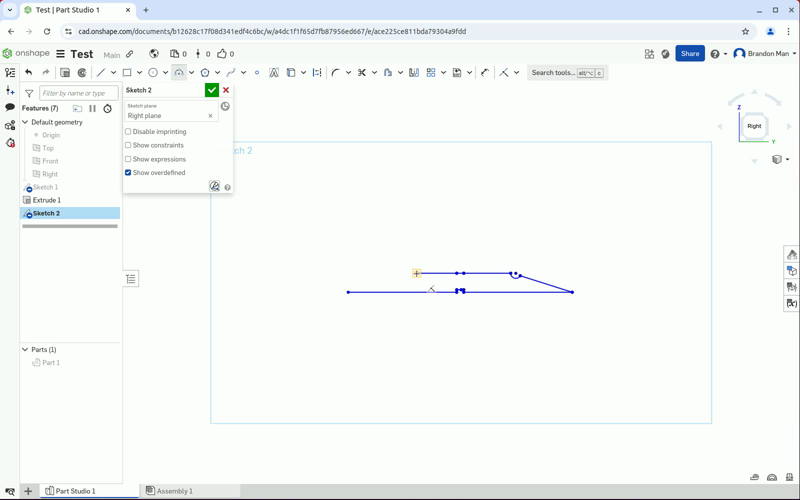
click(416, 273)
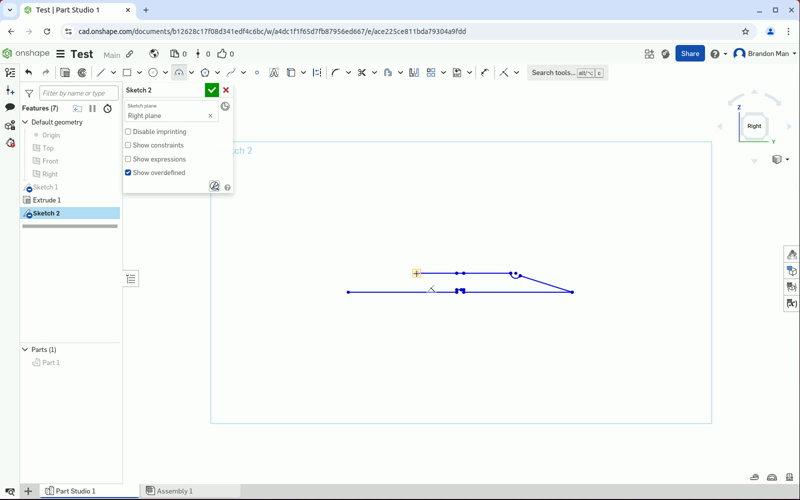
key_down(shift)
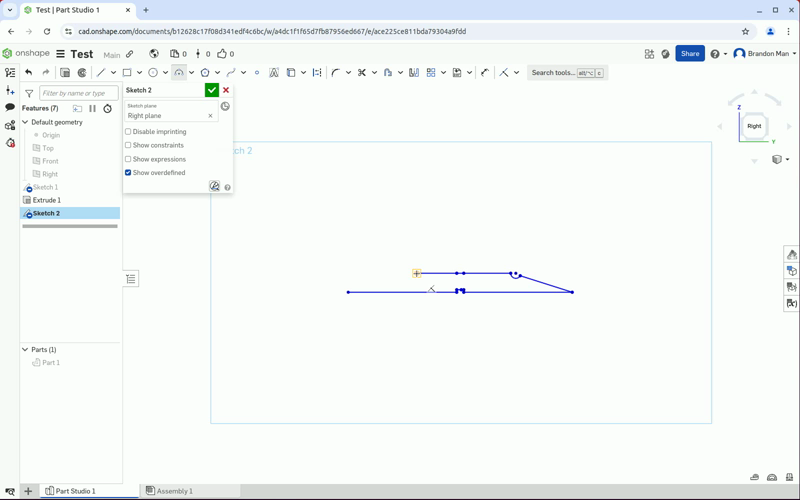
mouse_move(392, 273)
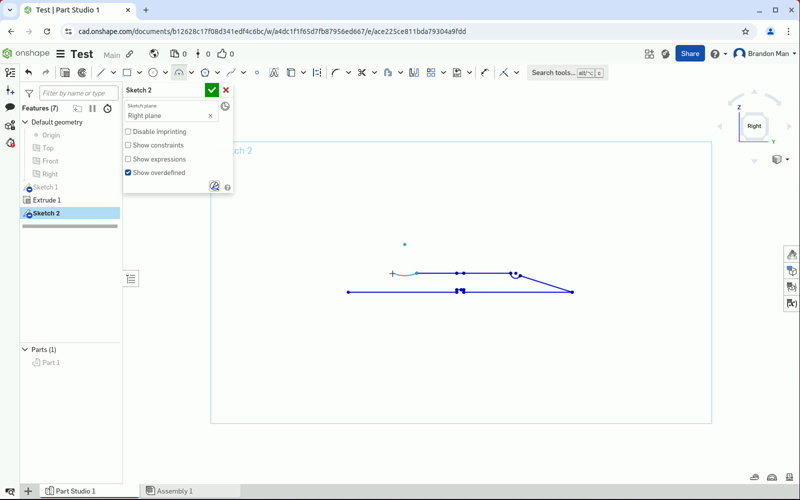
click(392, 273)
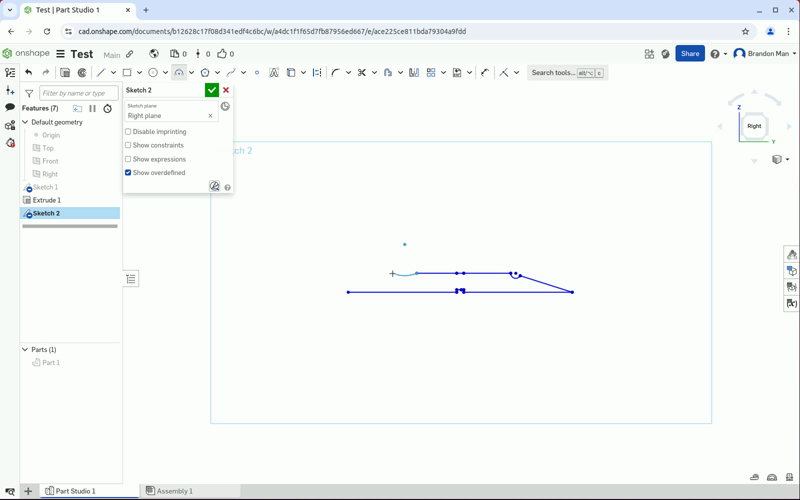
mouse_move(404, 285)
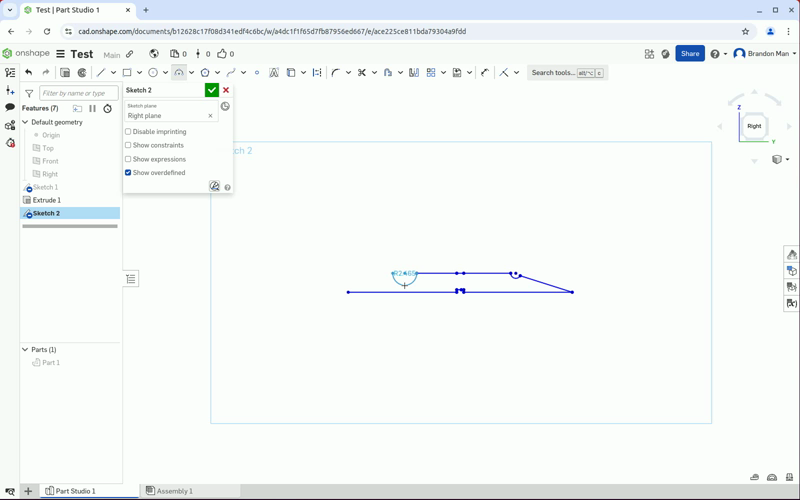
click(404, 285)
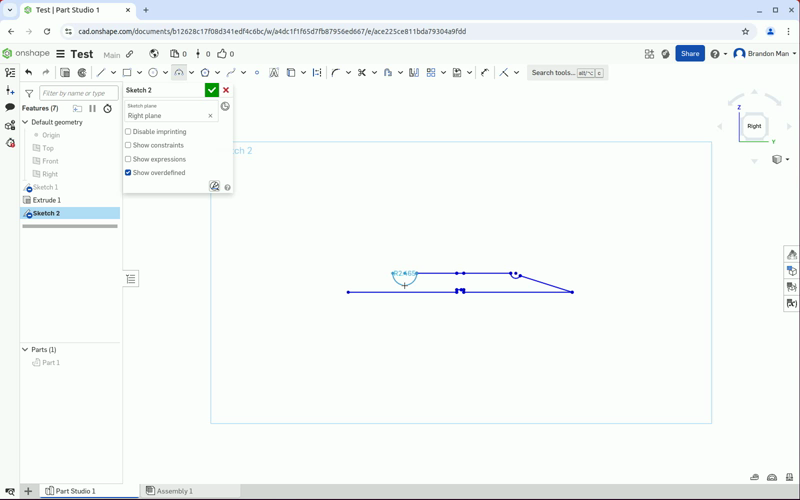
key_up(shift)
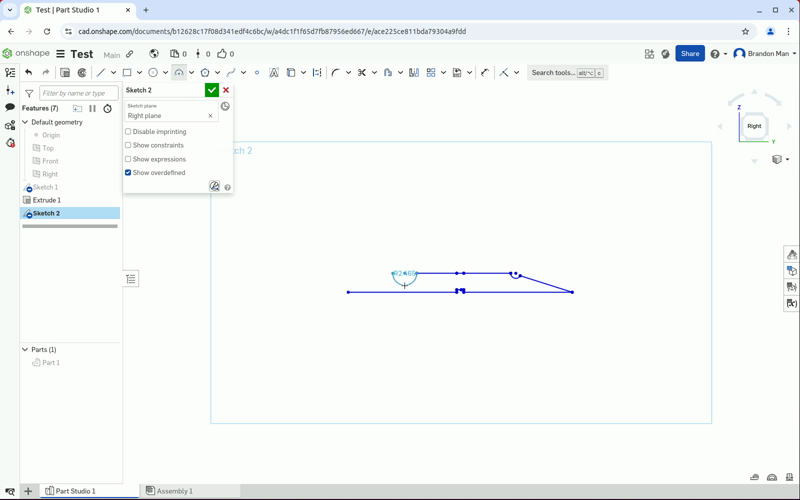
key(esc)
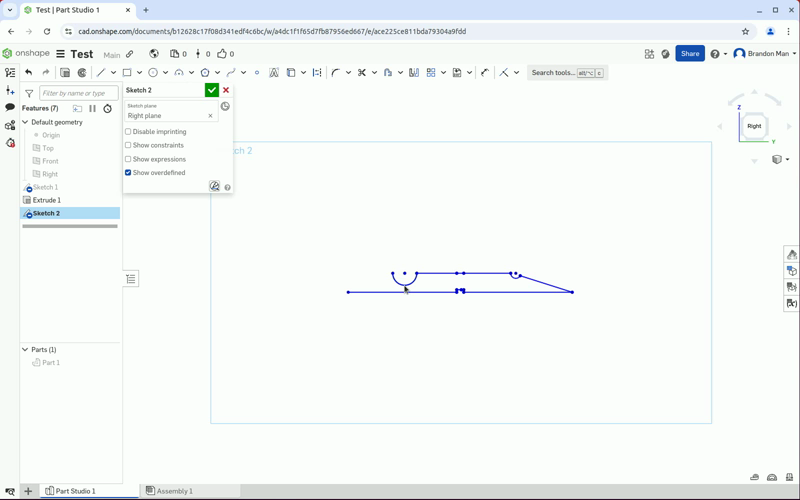
key(l)
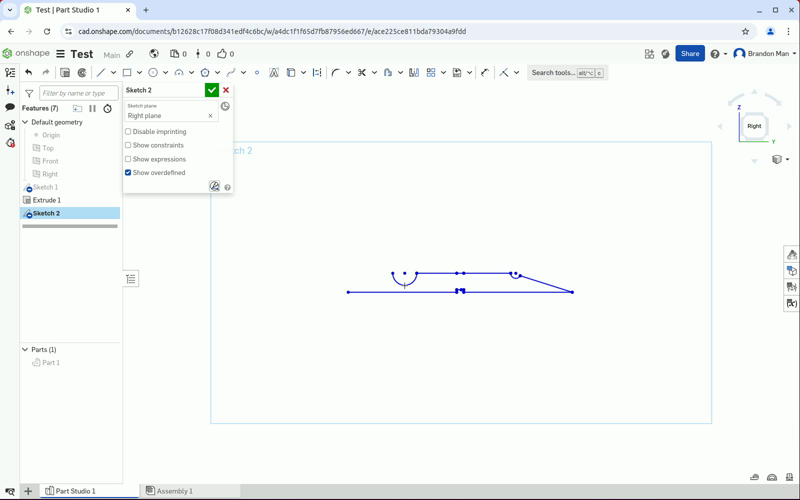
mouse_move(392, 273)
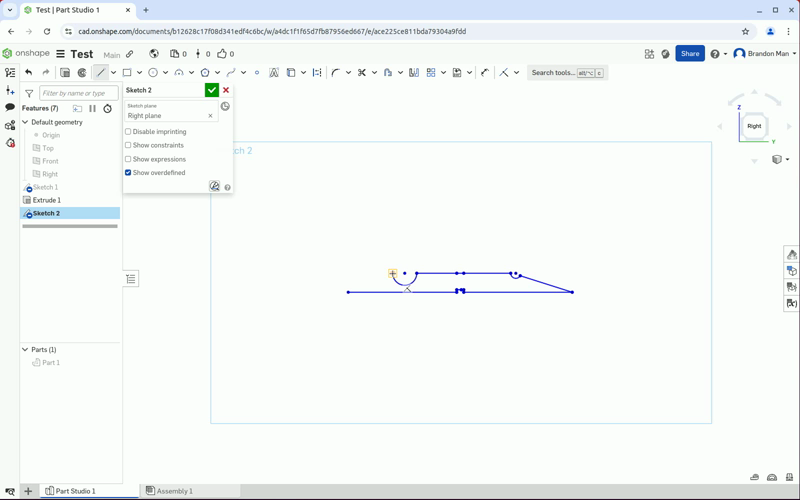
click(392, 273)
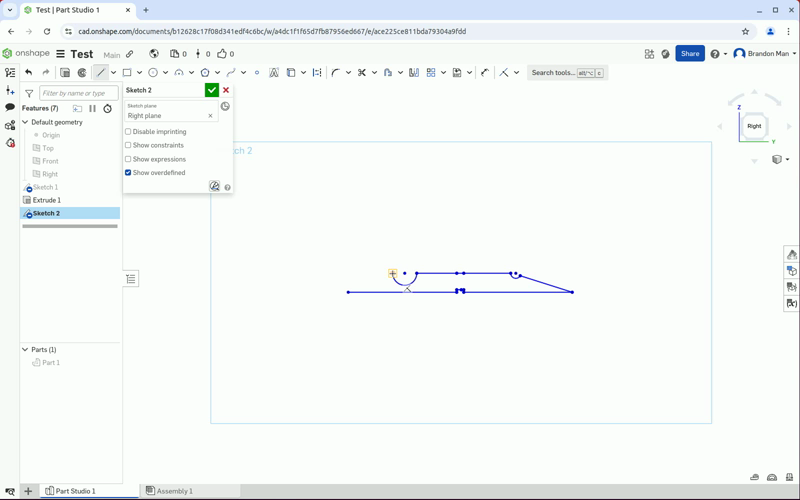
mouse_move(422, 273)
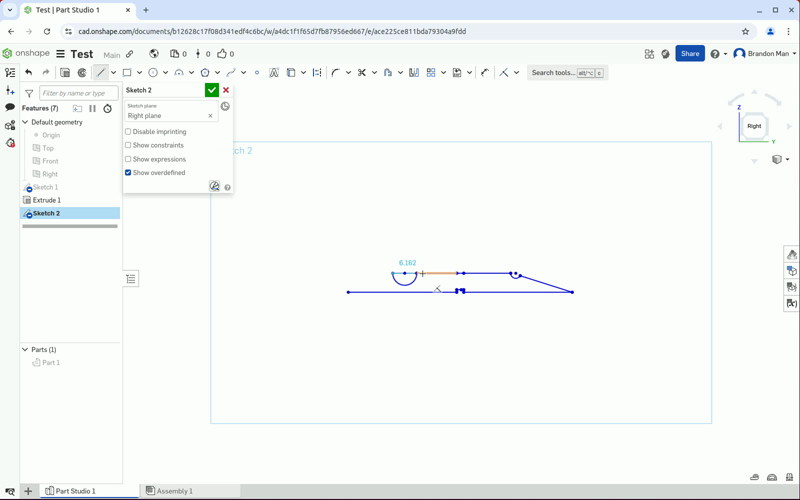
key_down(shift)
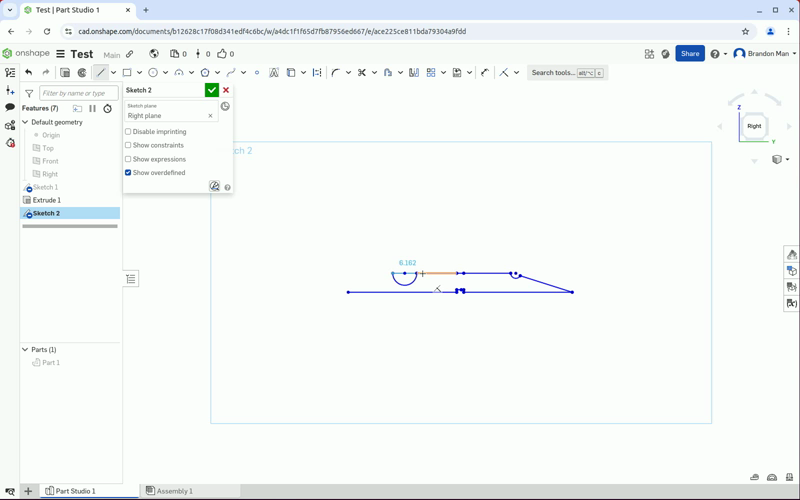
mouse_move(348, 292)
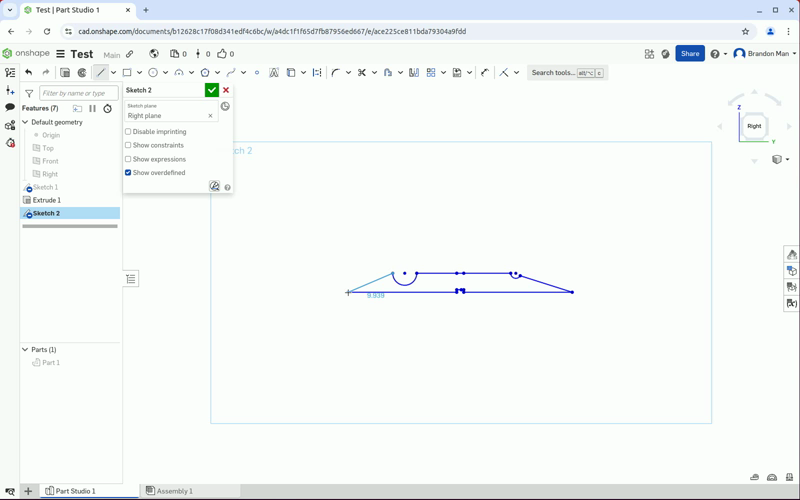
key_up(shift)
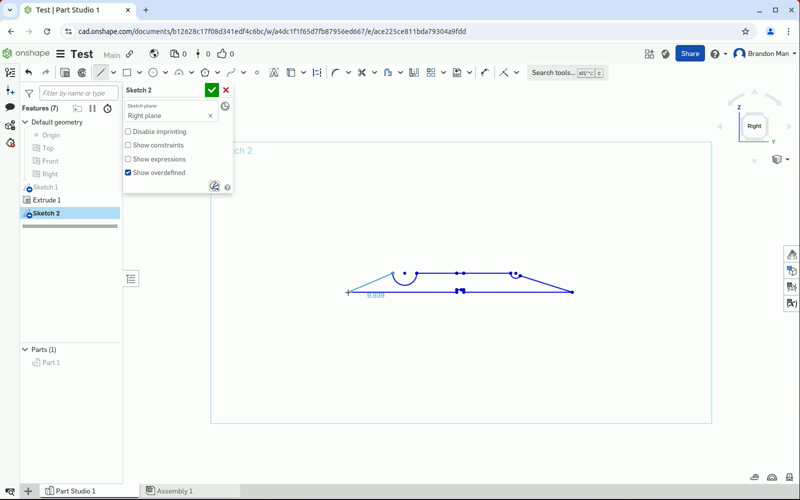
click(348, 292)
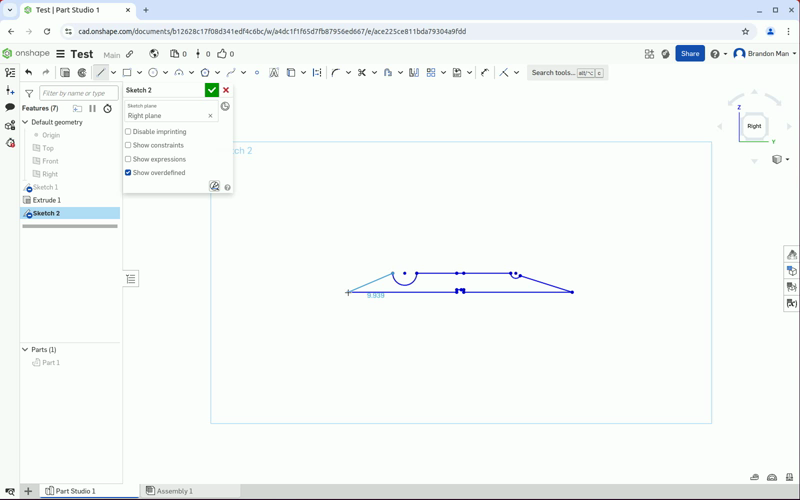
key(esc)
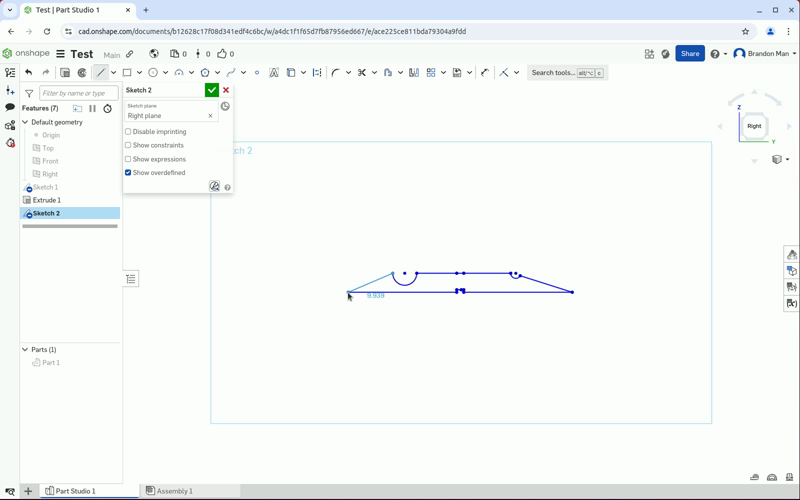
mouse_move(444, 277)
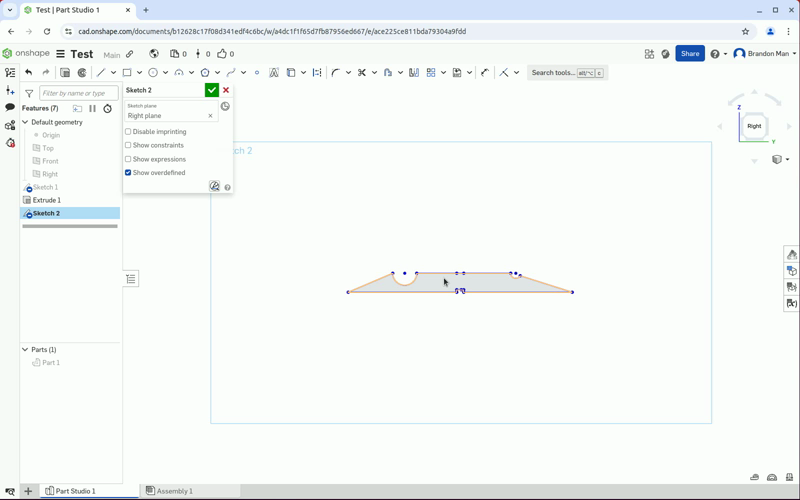
scroll(6)
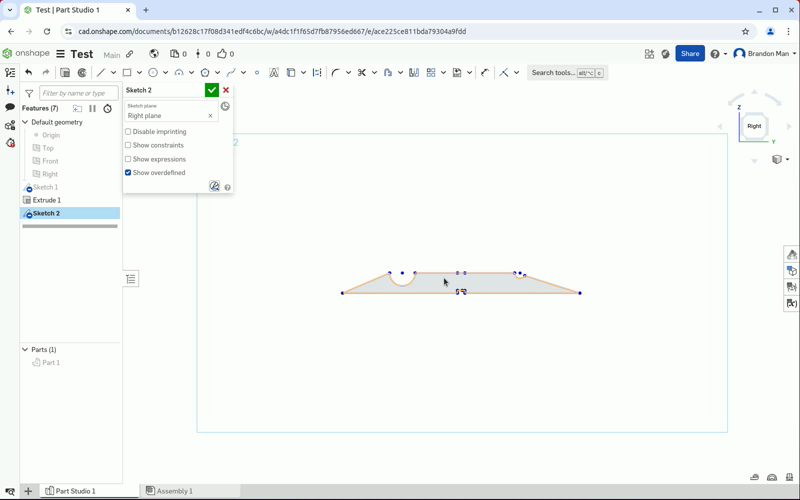
scroll(6)
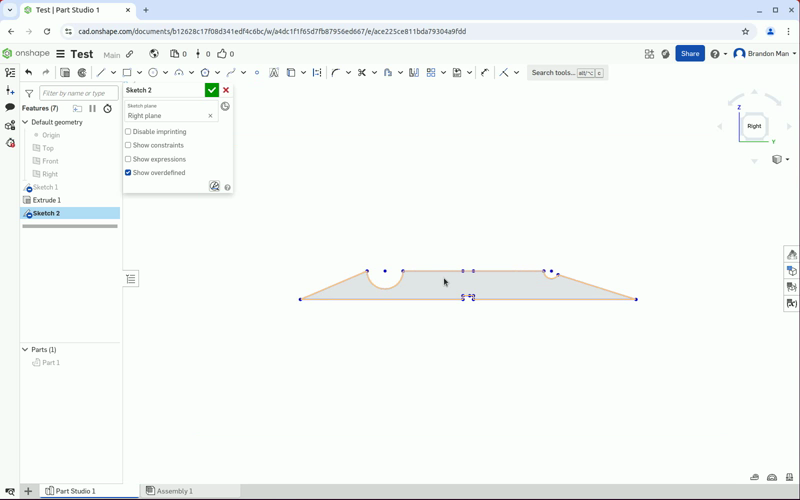
scroll(6)
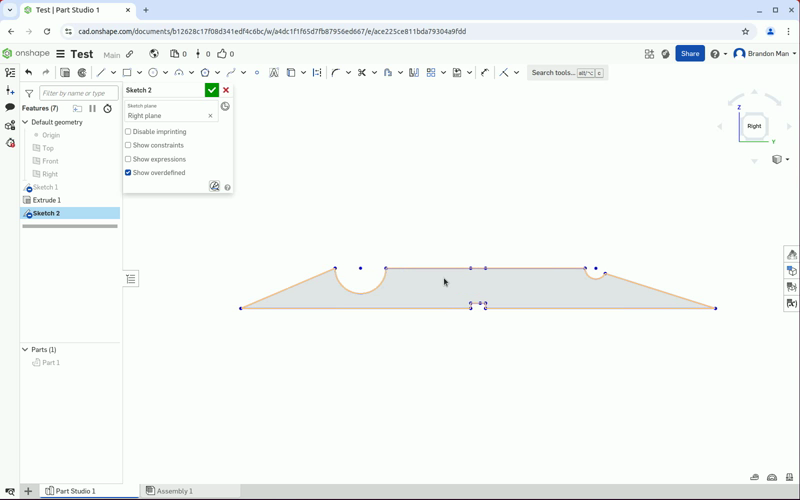
scroll(6)
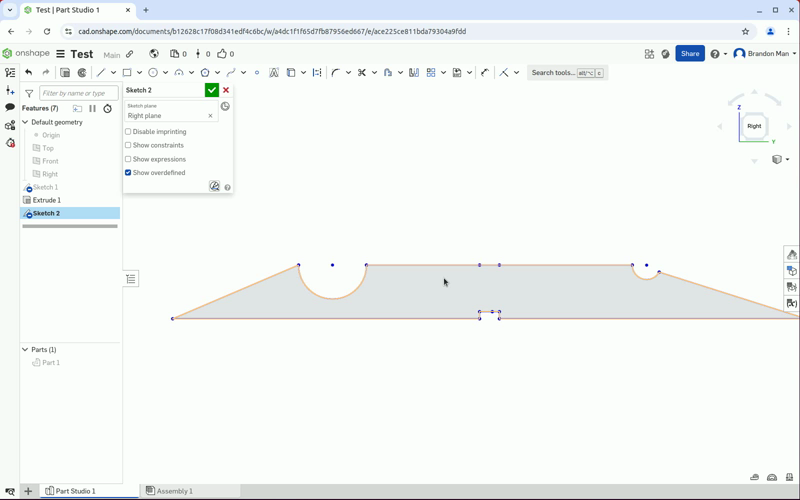
scroll(6)
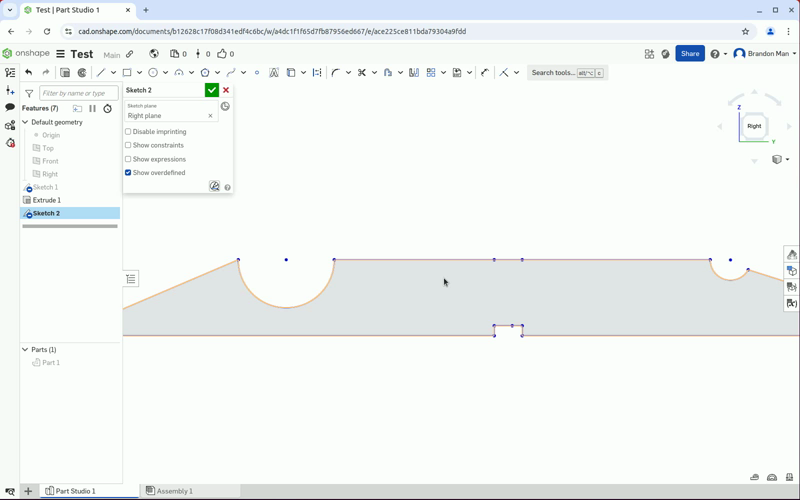
scroll(6)
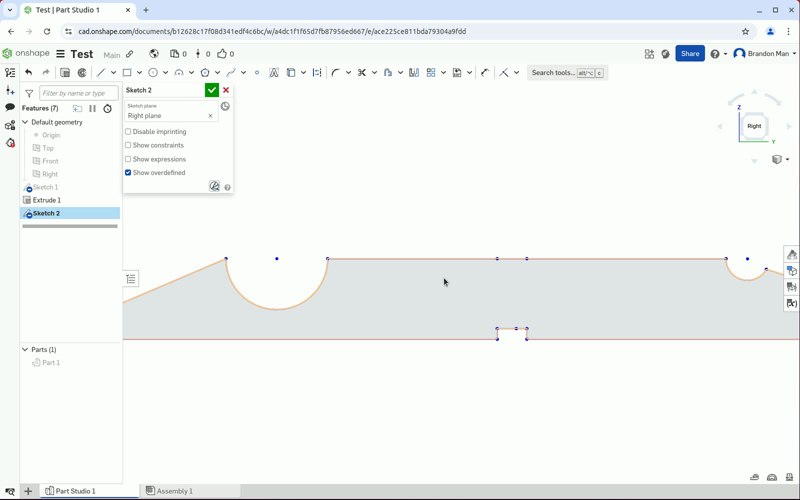
scroll(6)
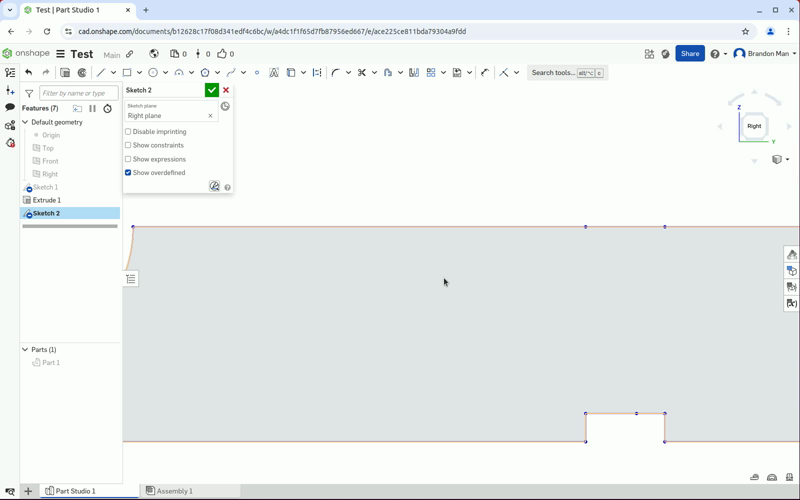
click(444, 277)
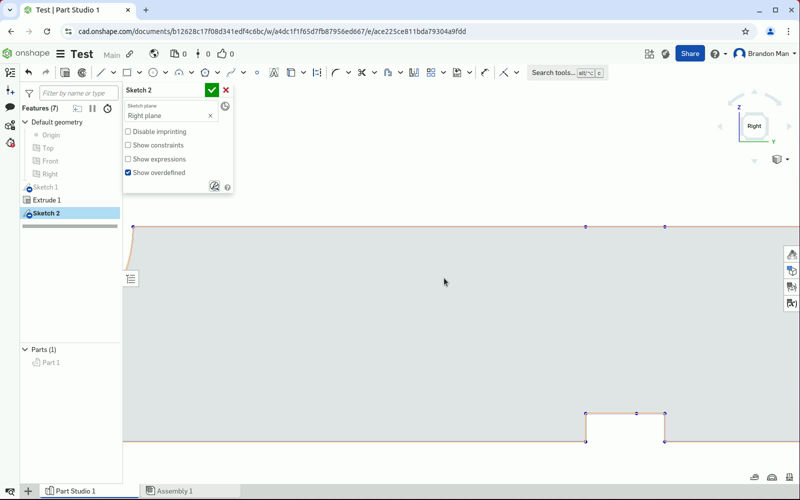
scroll(-6)
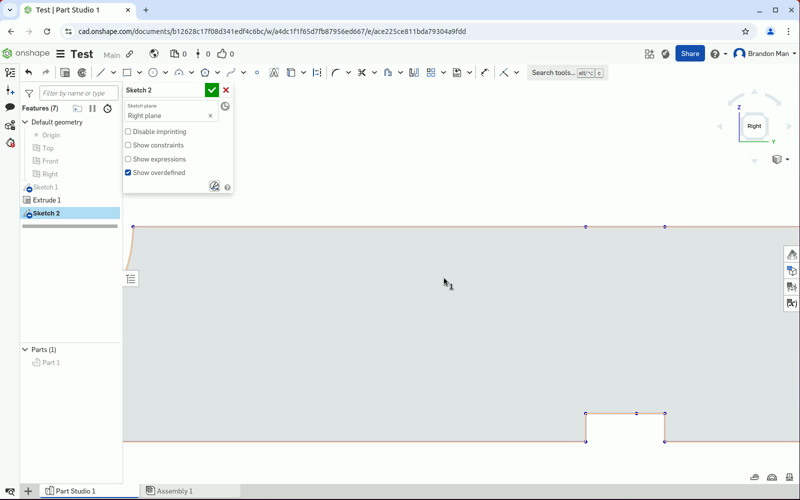
scroll(-6)
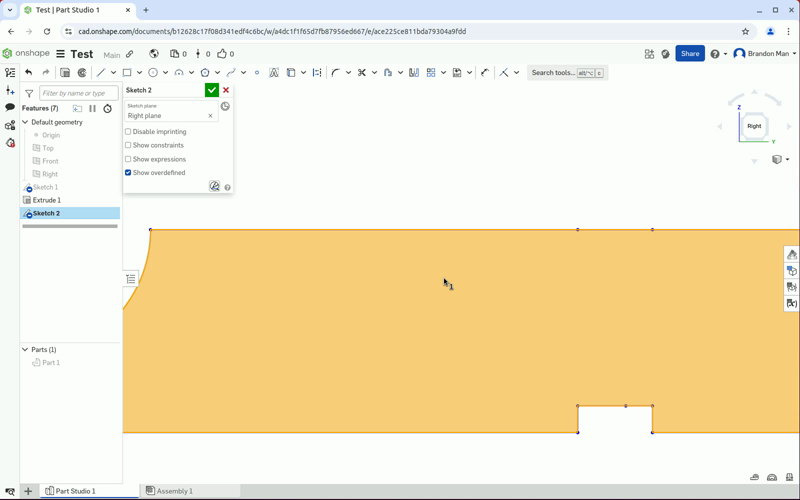
scroll(-6)
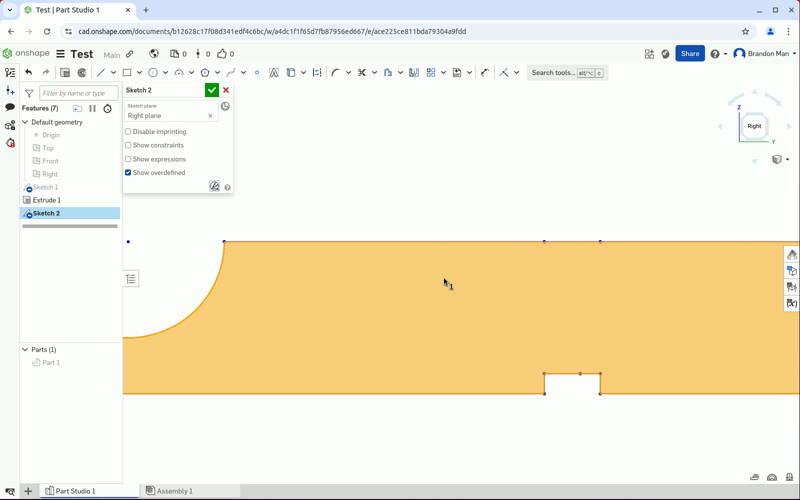
scroll(-6)
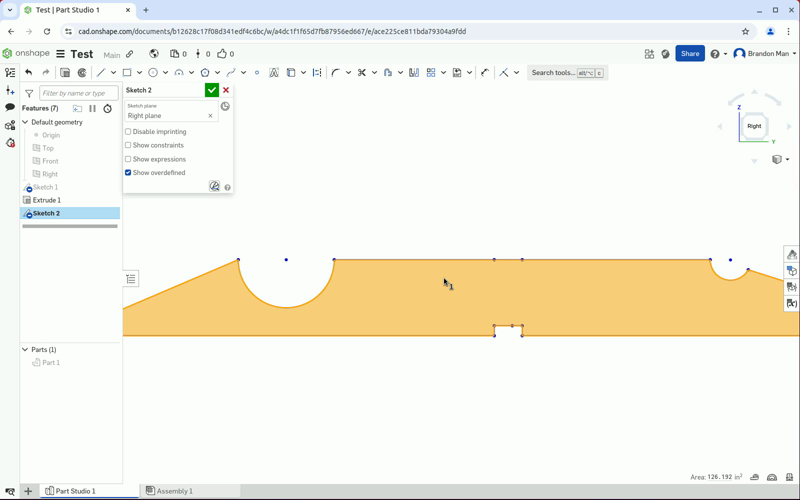
scroll(-6)
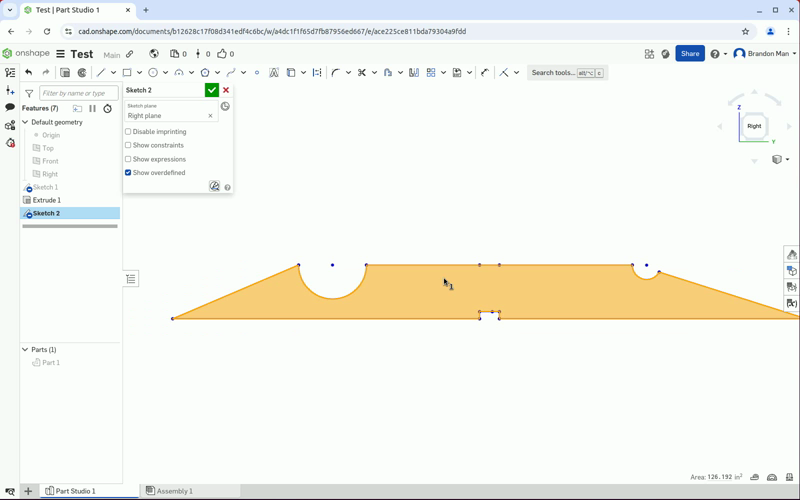
scroll(-6)
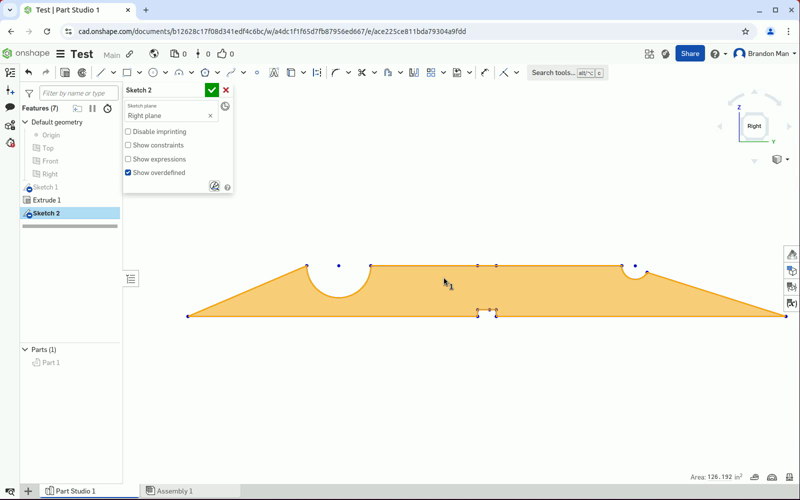
scroll(-6)
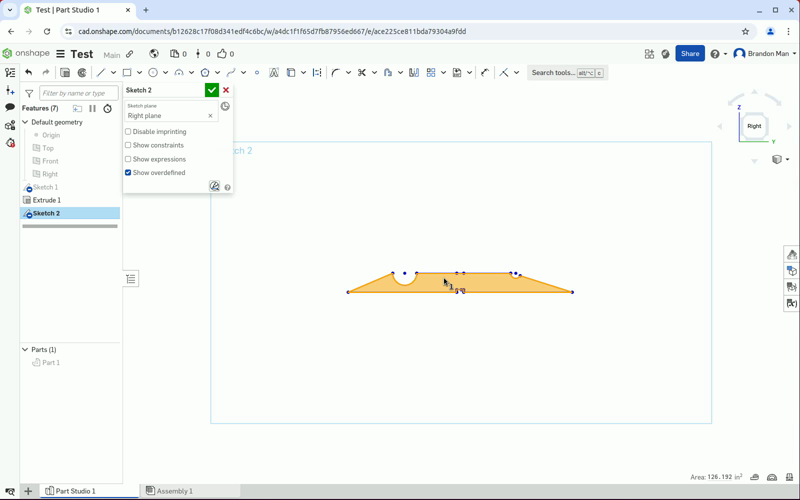
mouse_move(73, 352)
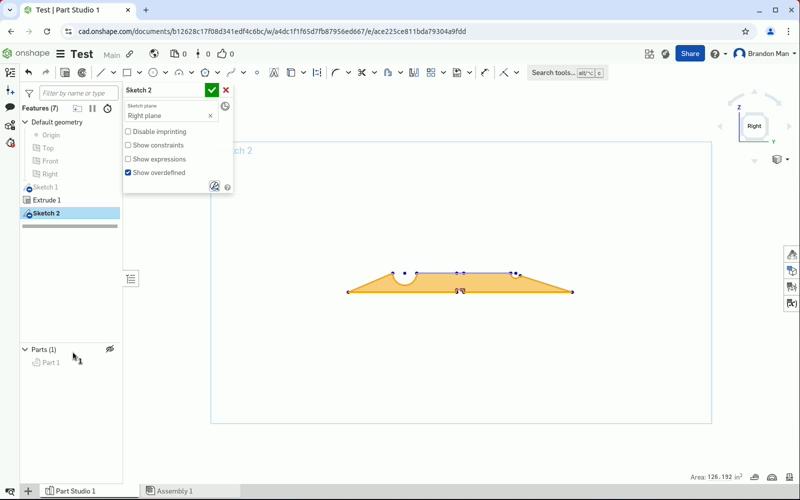
key(shift+y)
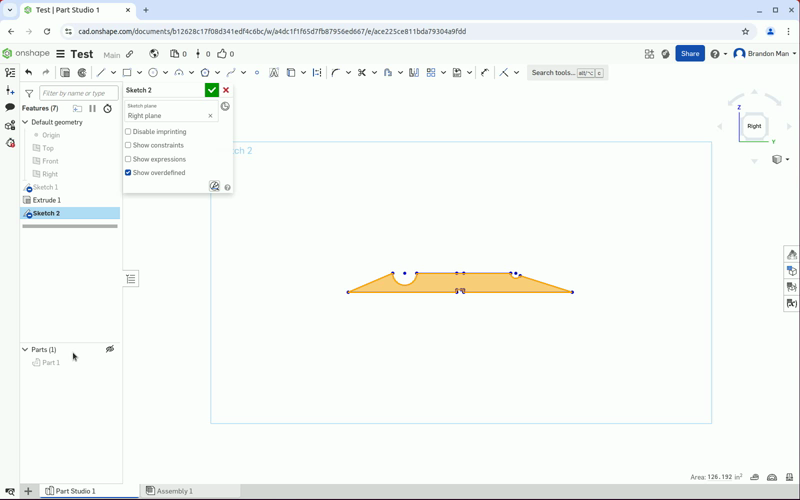
key(shift+e)
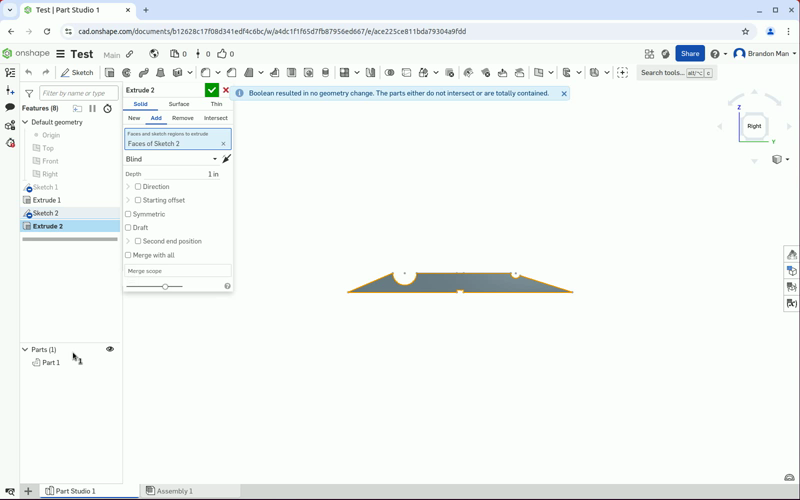
mouse_move(143, 106)
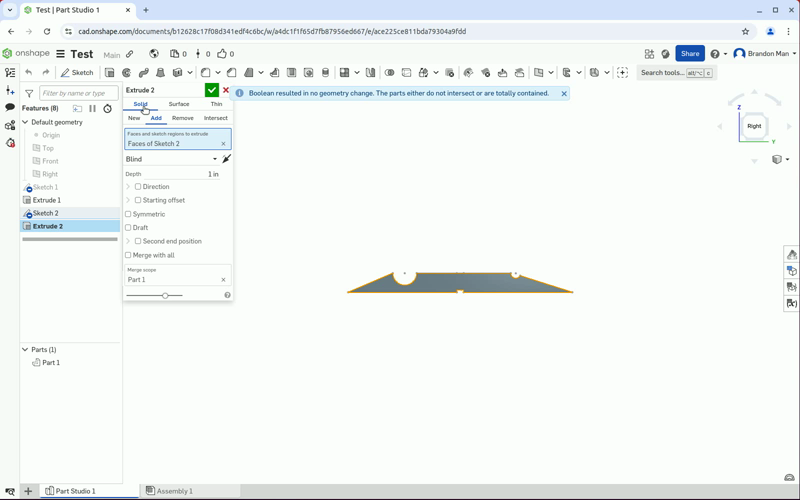
click(143, 106)
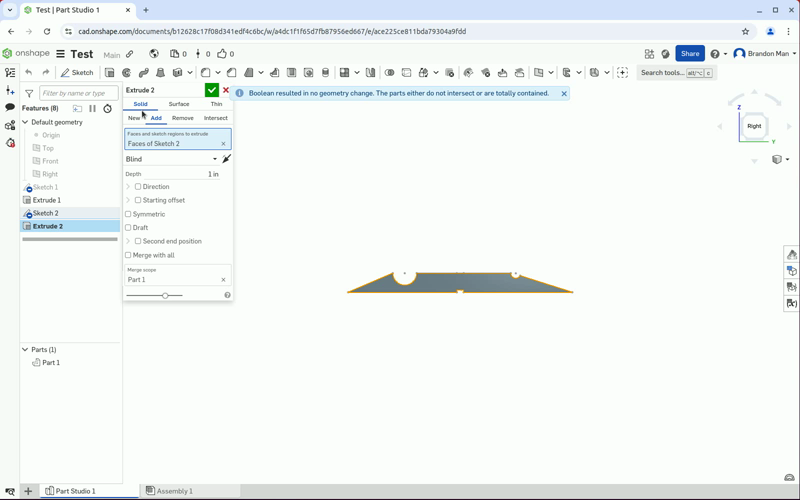
mouse_move(137, 120)
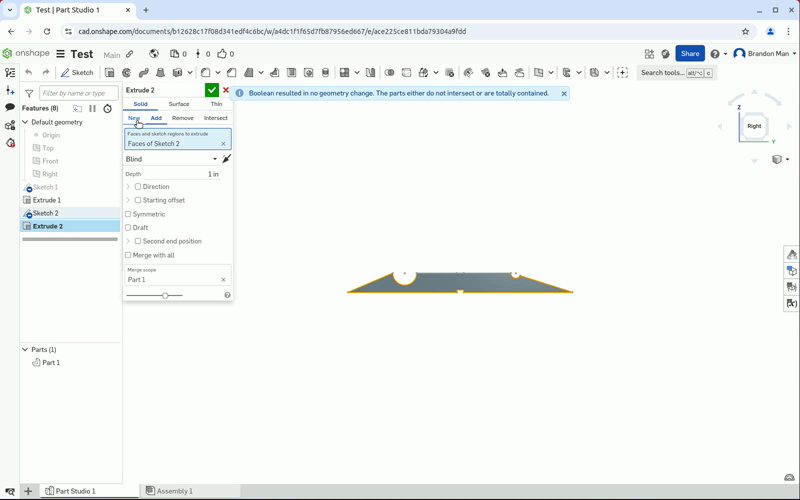
click(137, 120)
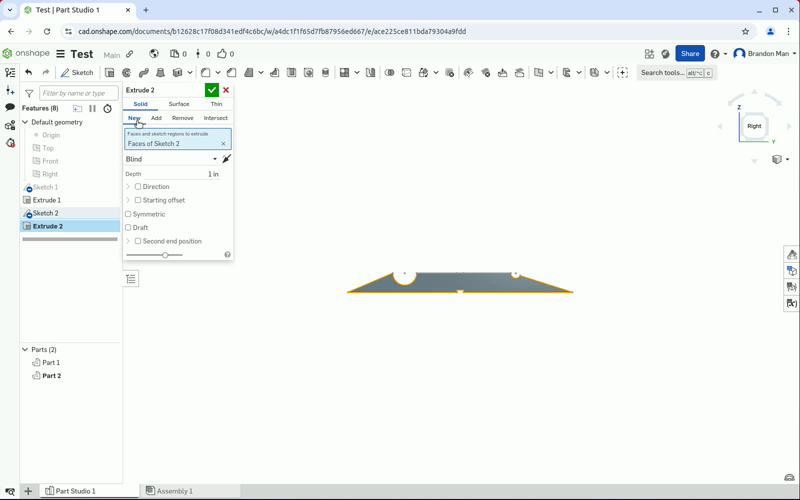
key(tab, 4)
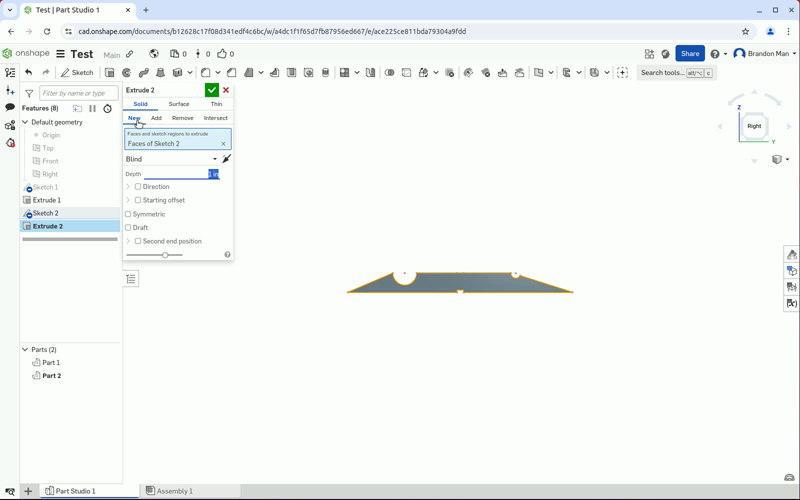
text(7.703)
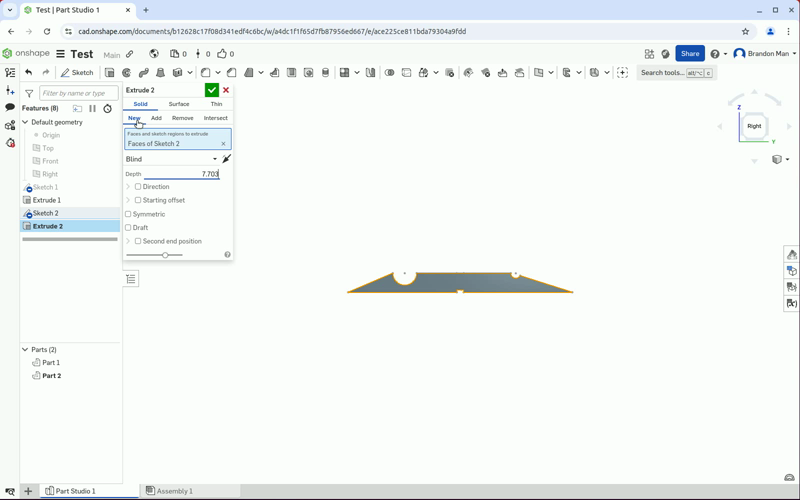
key(enter)
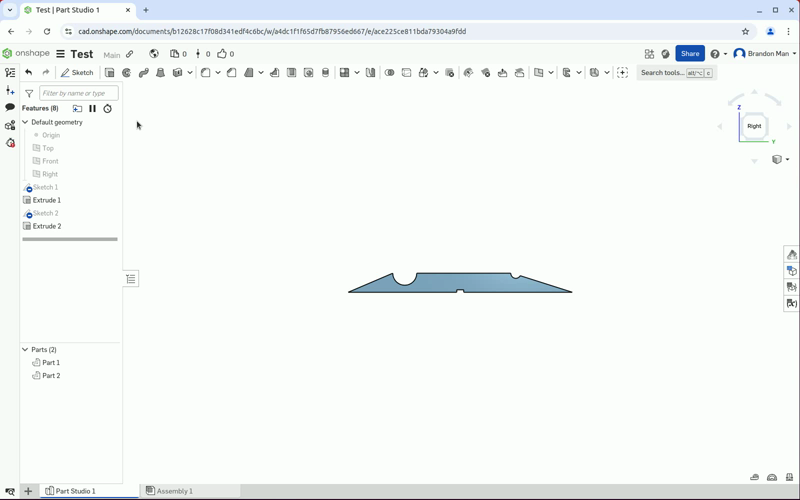
key(shift+h)
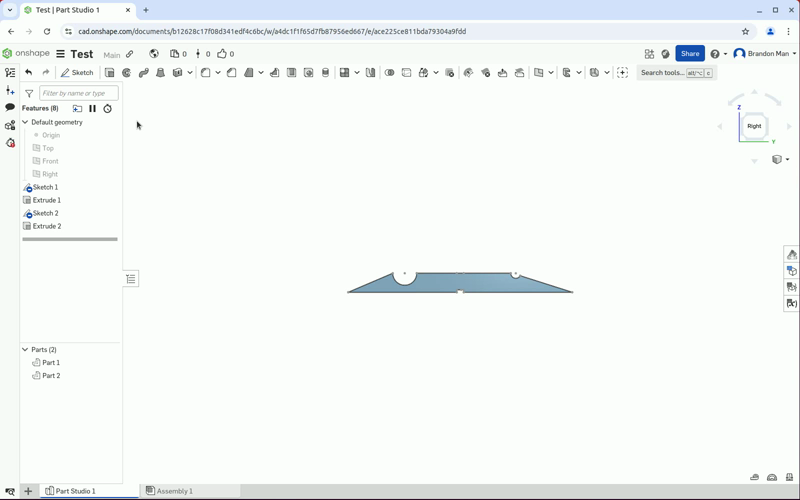
key(shift+h)
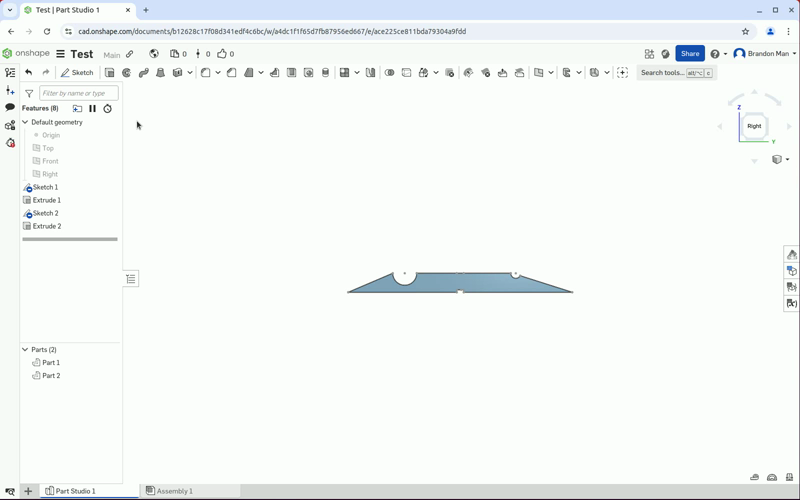
key(shift+7)
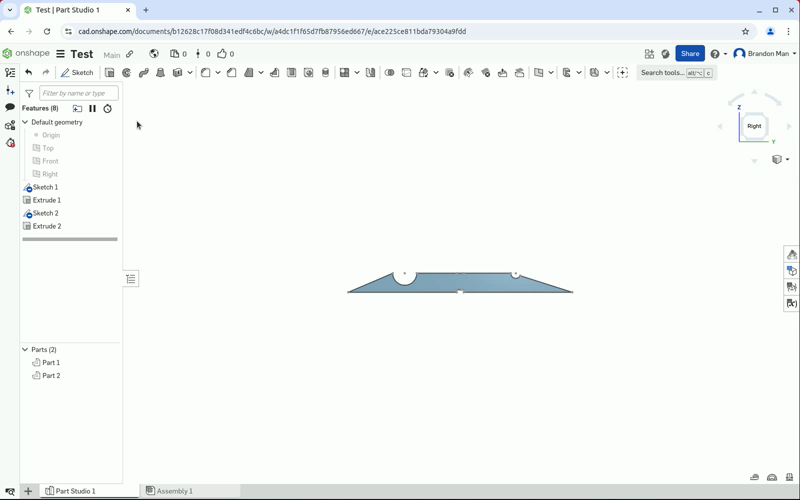
key(right, 2)
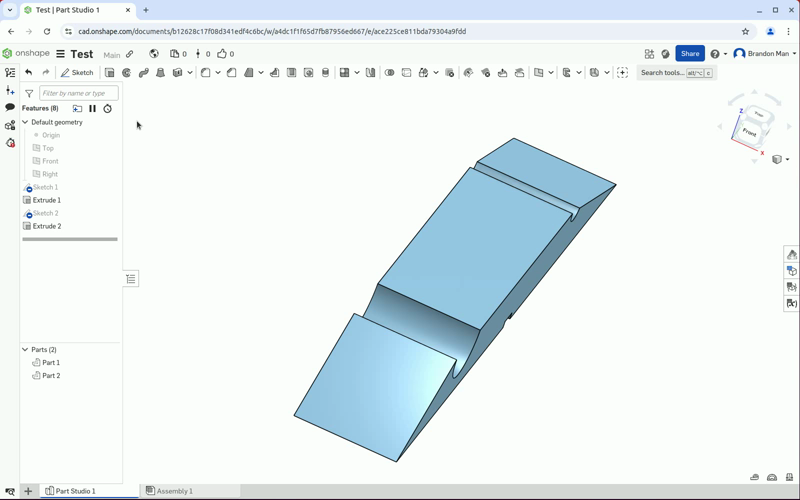
key(down, 2)
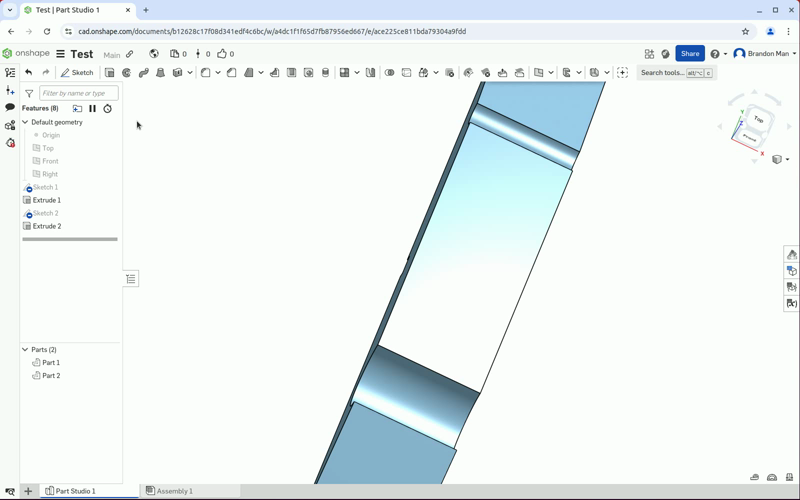
key(up, 2)
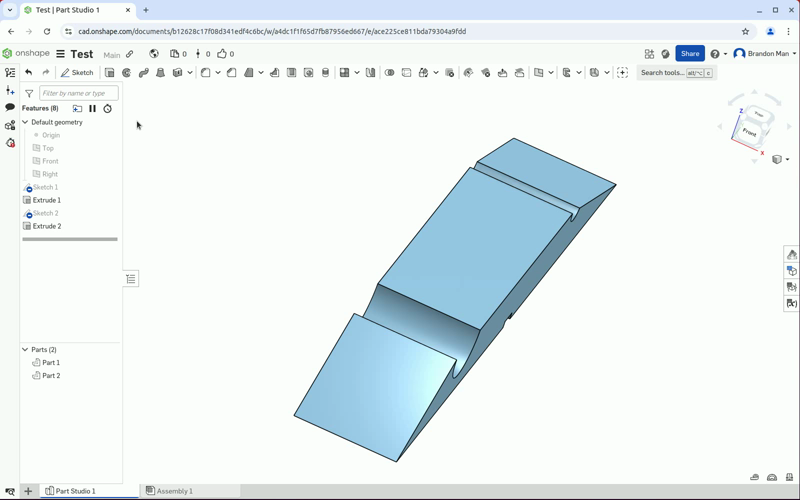
key(left, 2)
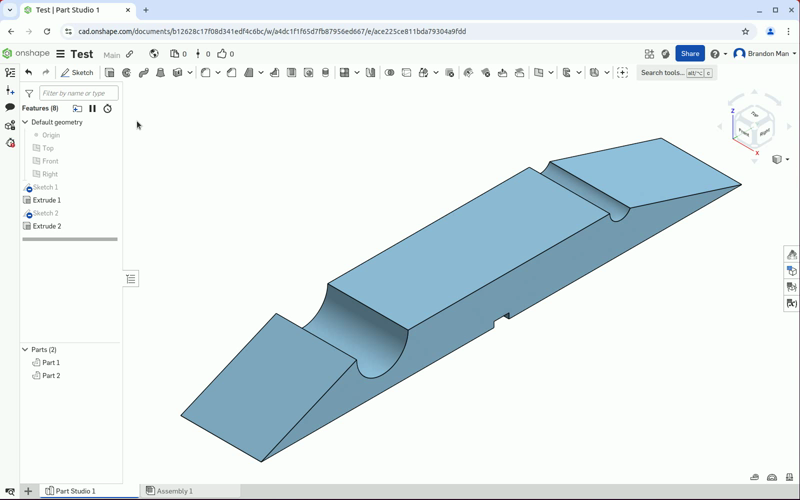
mouse_move(73, 189)
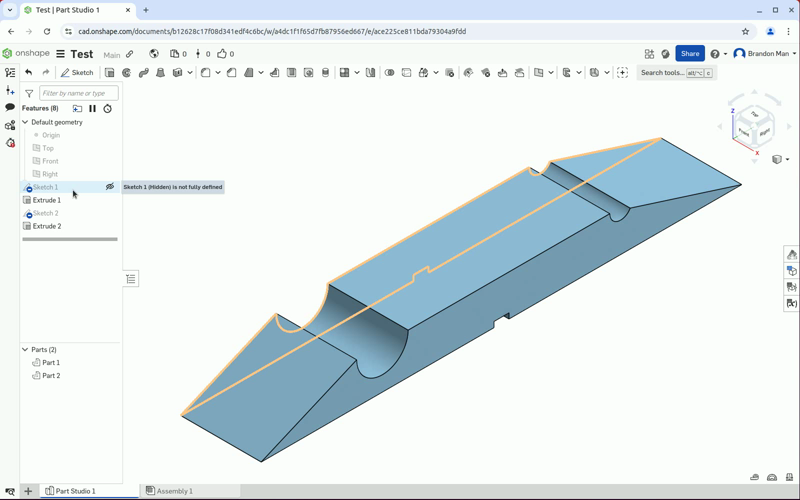
click(73, 189)